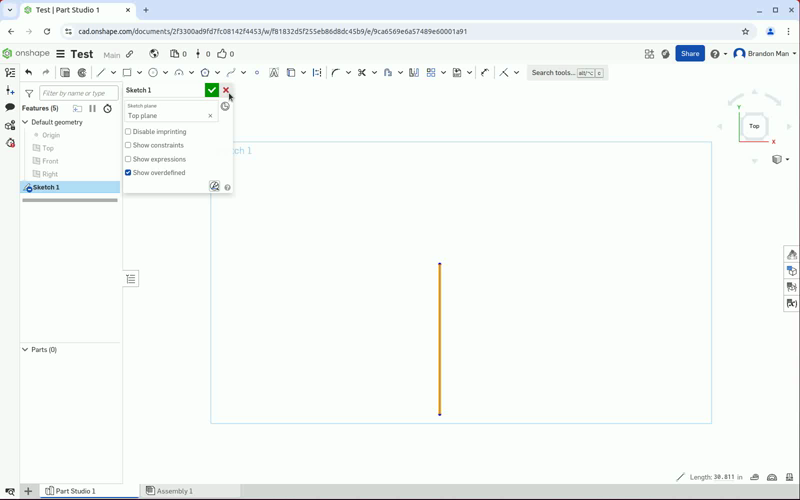
key(shift+h)
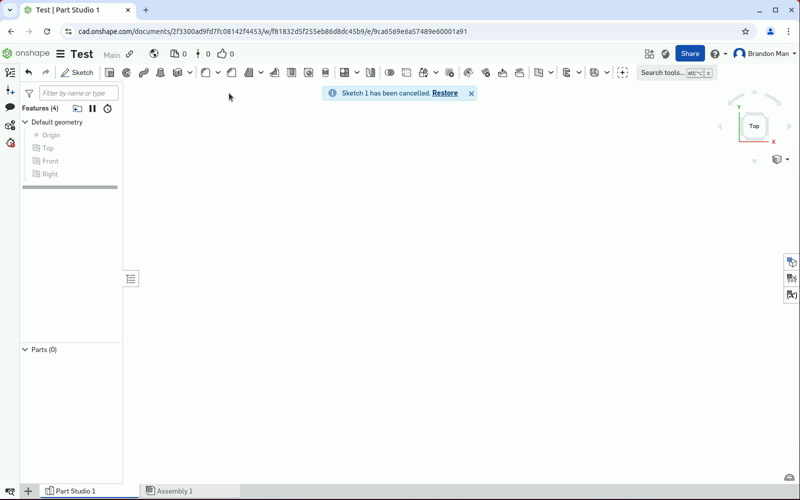
mouse_move(73, 352)
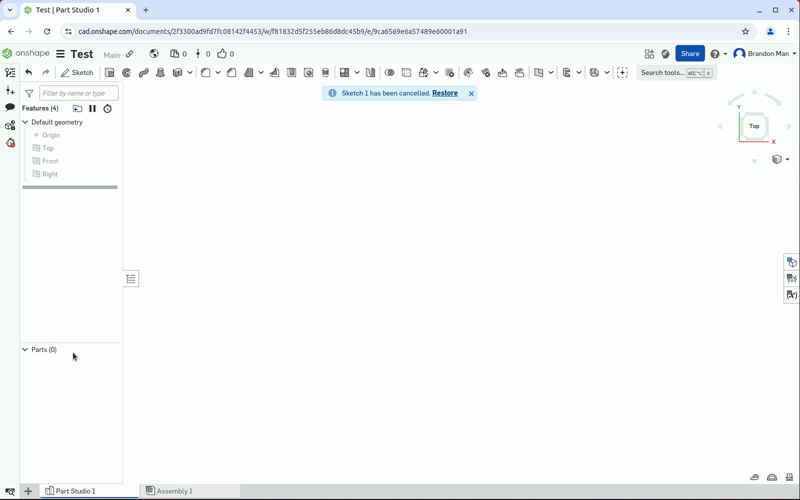
key(y)
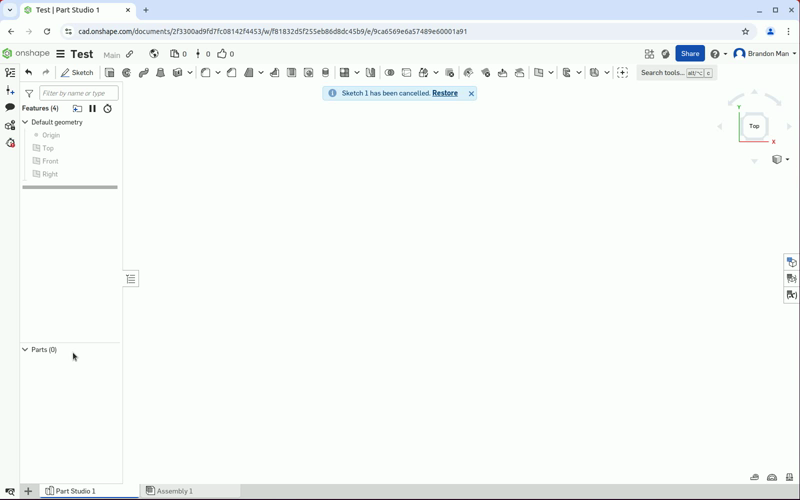
key(shift+p)
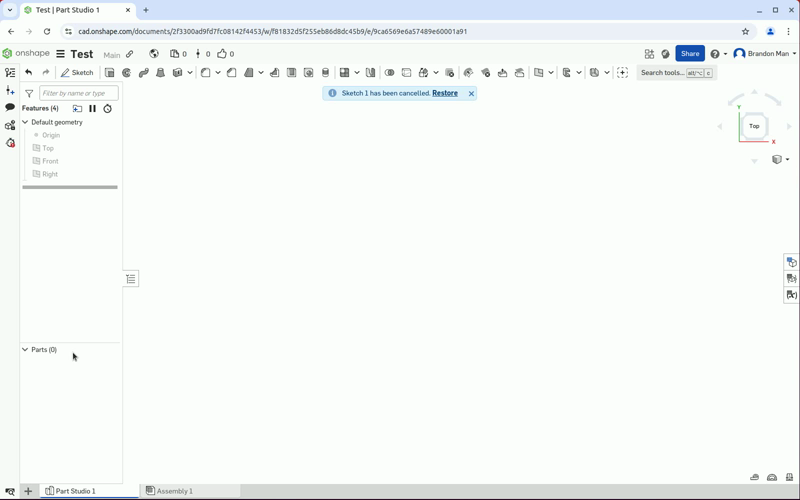
key(space)
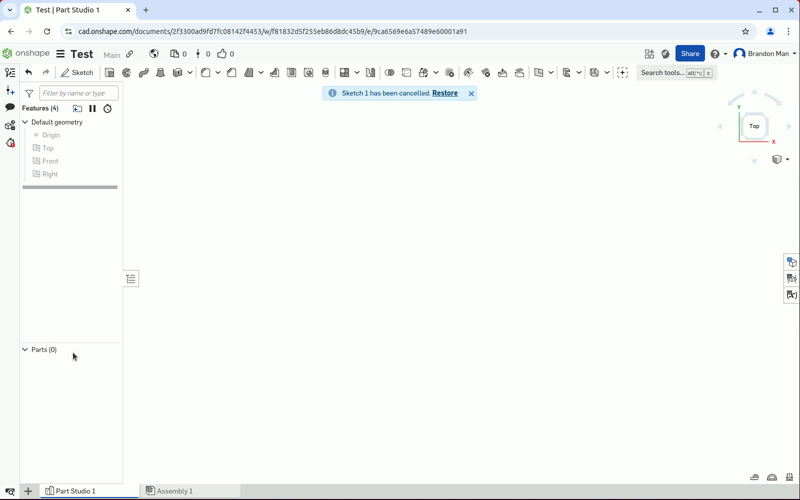
key_down(shift)
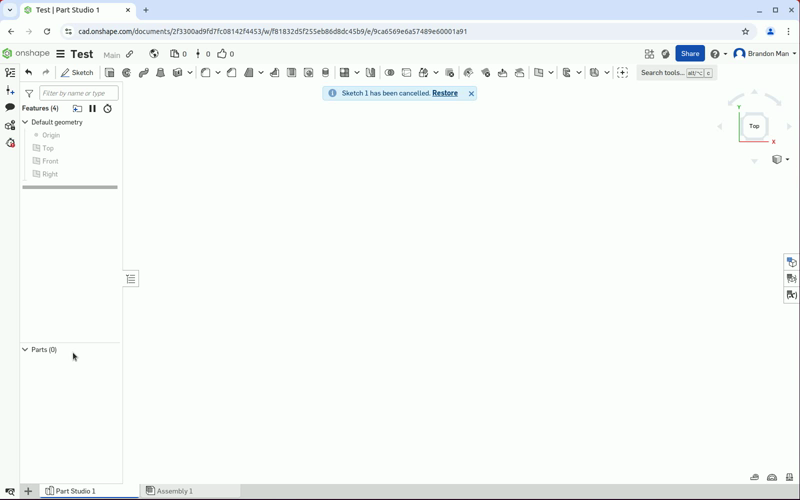
key(up)
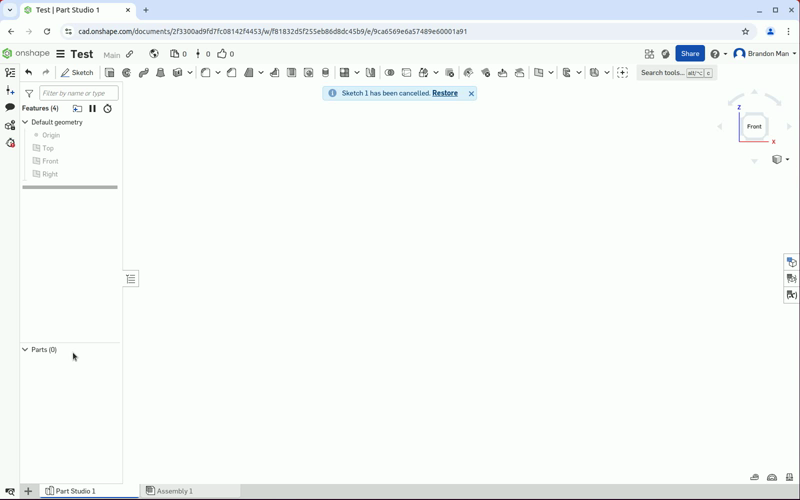
key_up(shift)
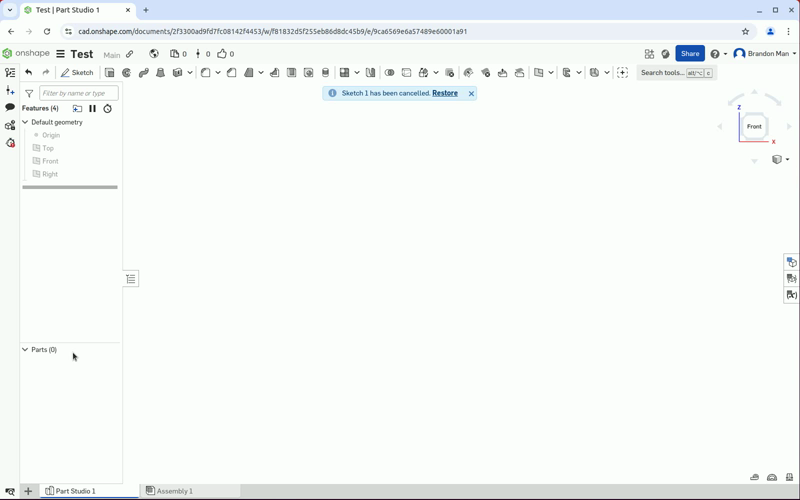
mouse_move(73, 352)
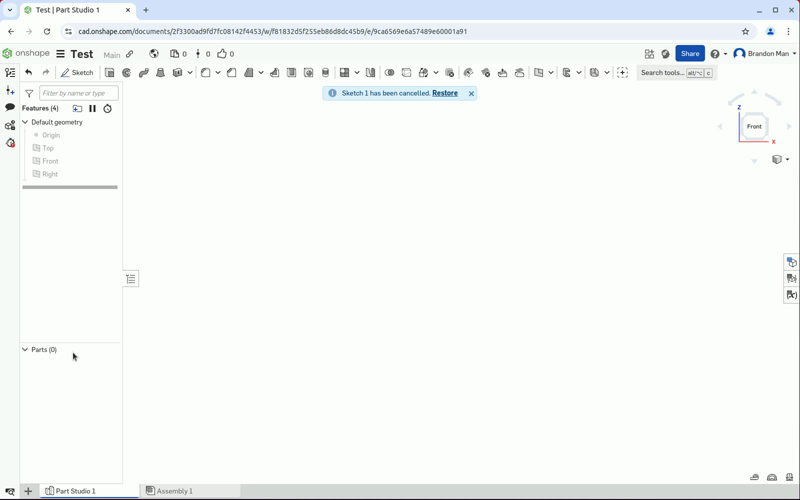
key(shift+y)
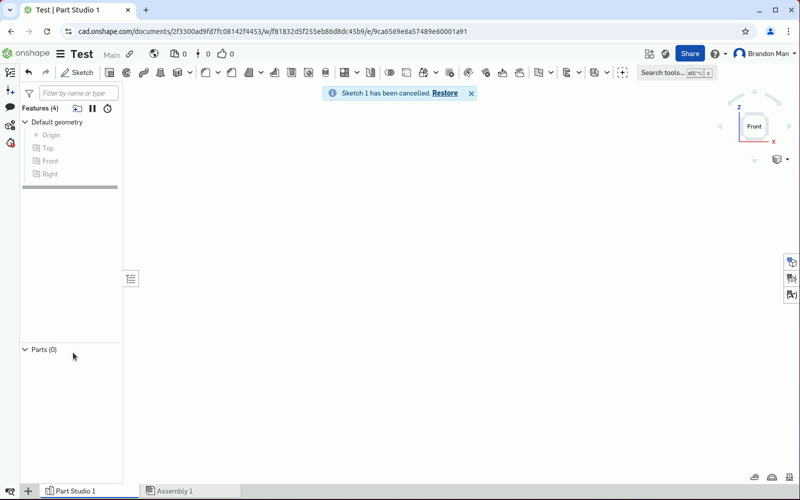
key(shift+s)
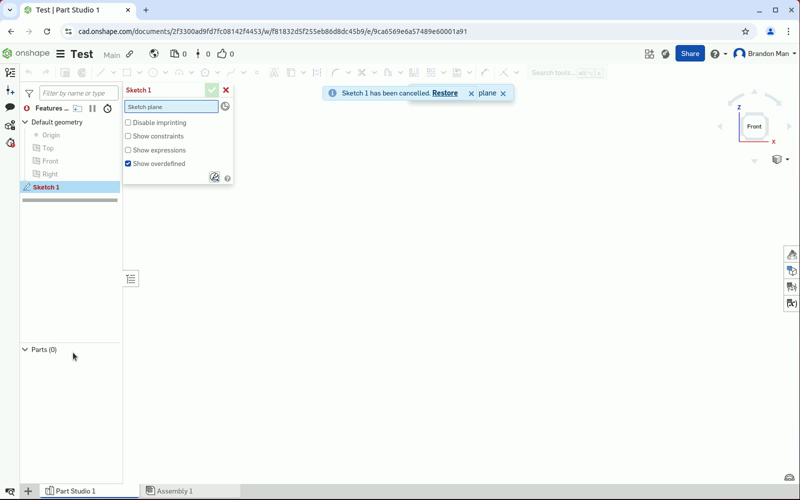
mouse_move(73, 163)
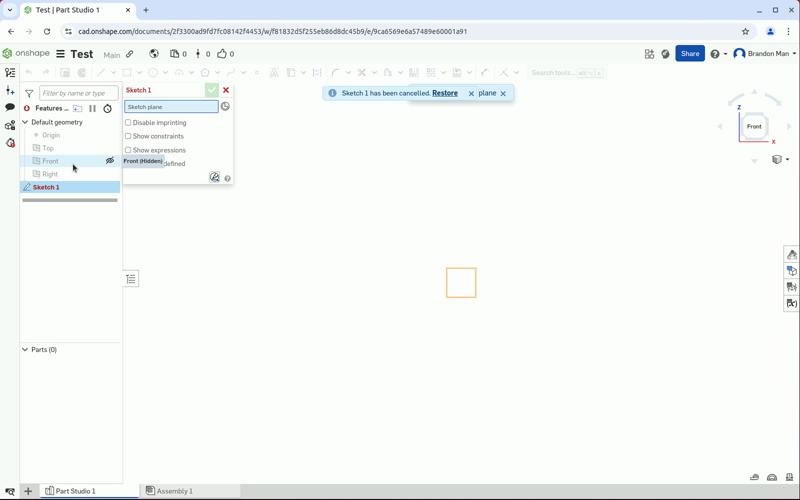
click(73, 163)
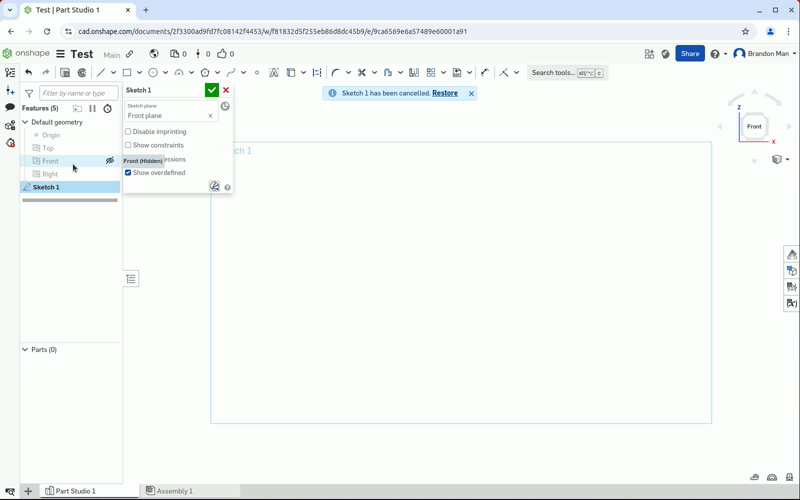
mouse_move(73, 352)
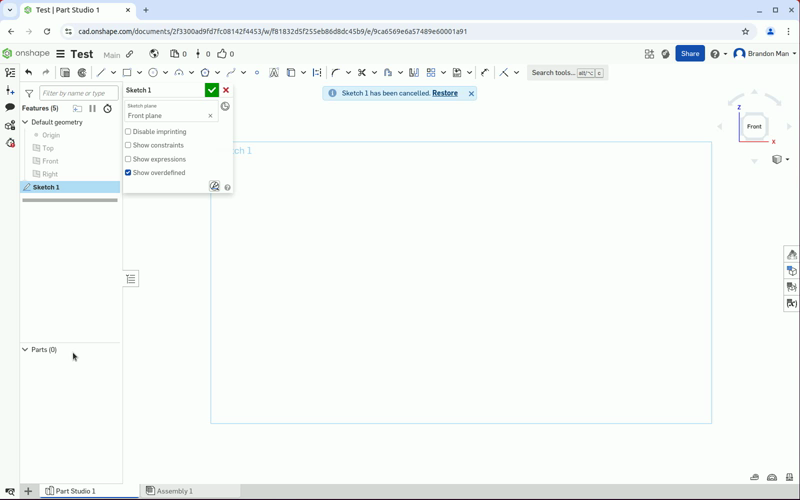
key(y)
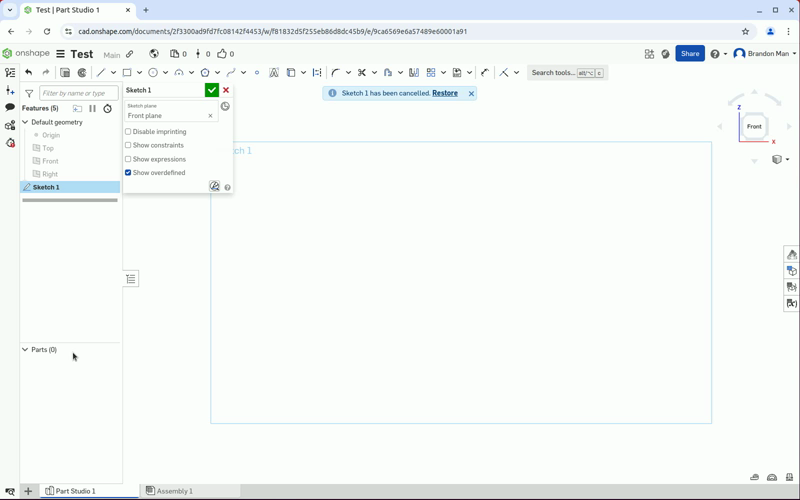
key(l)
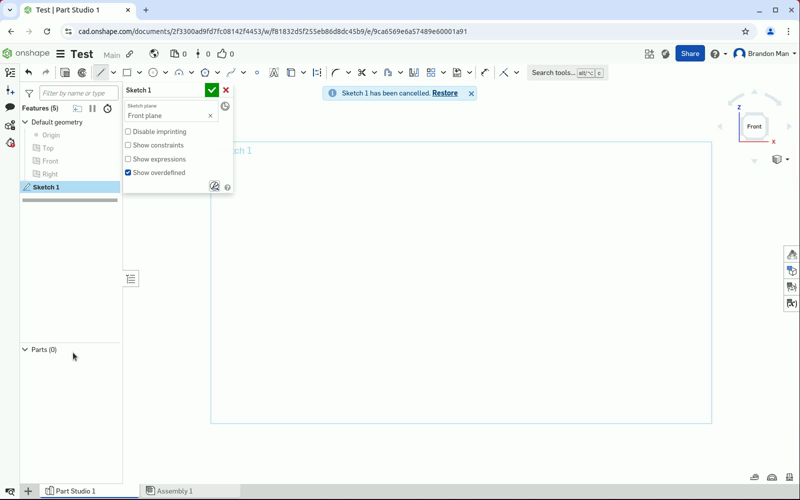
key_down(shift)
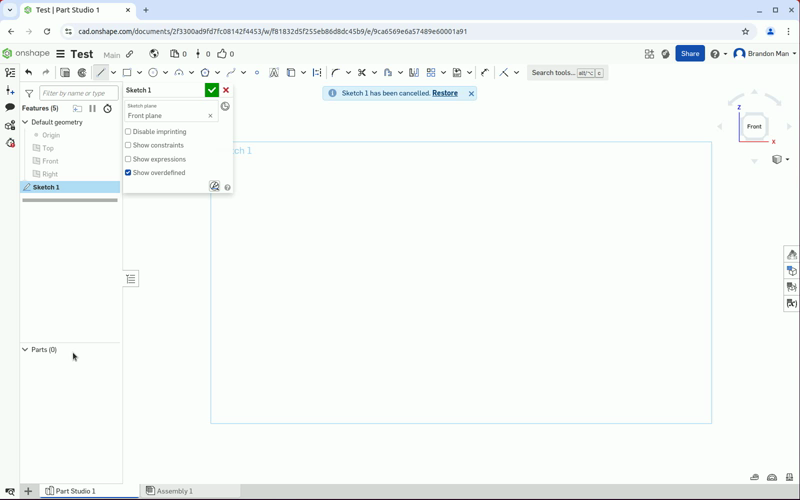
mouse_move(430, 282)
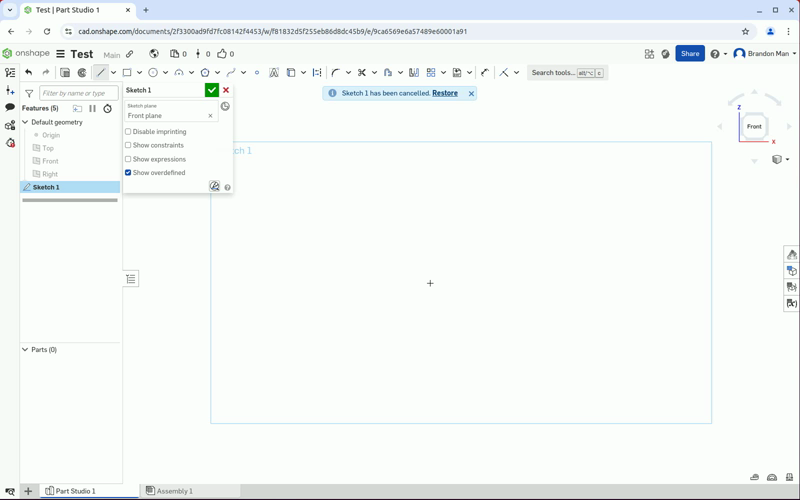
click(430, 282)
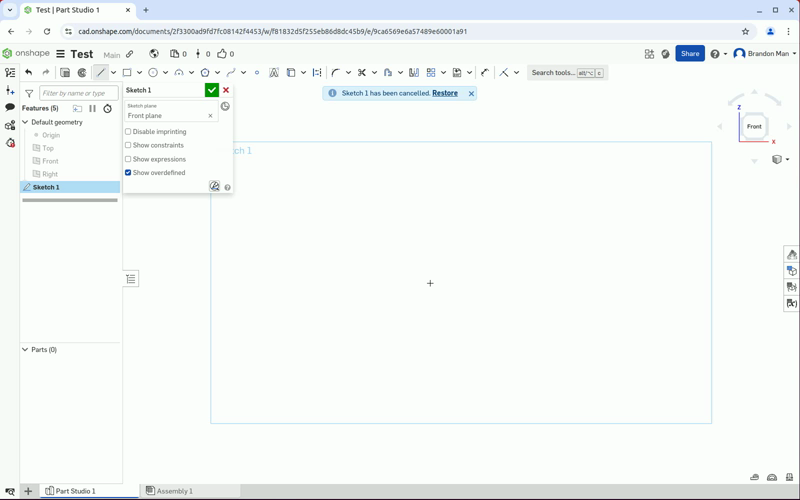
key_up(shift)
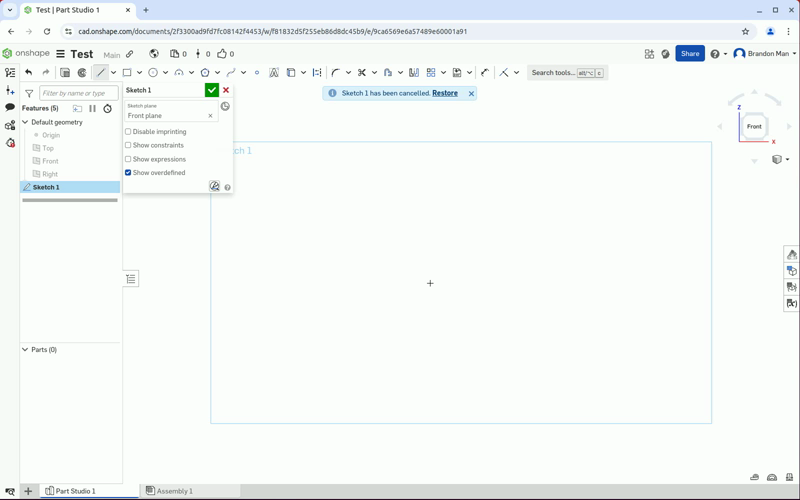
key_down(shift)
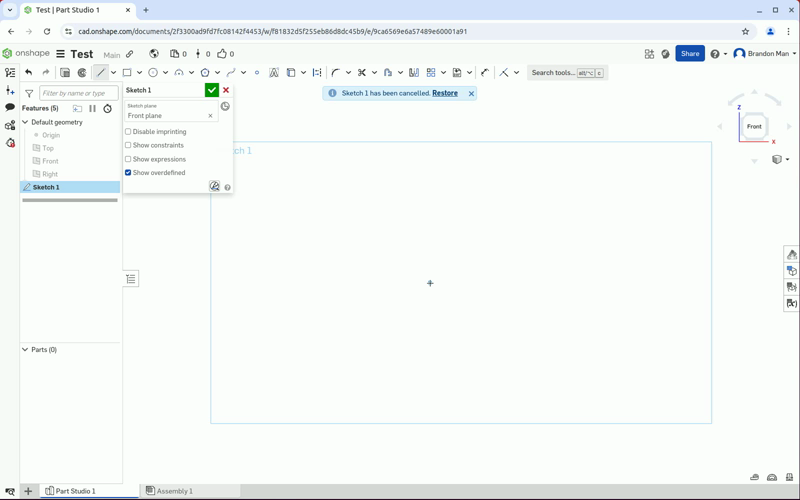
mouse_move(460, 282)
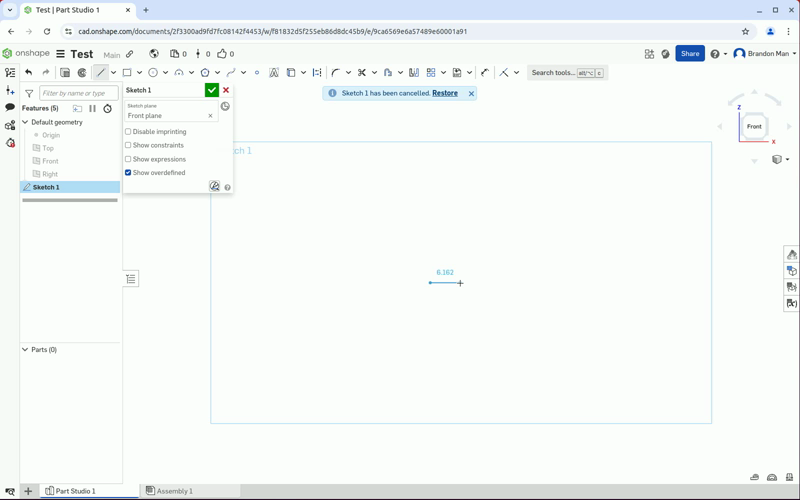
mouse_move(461, 282)
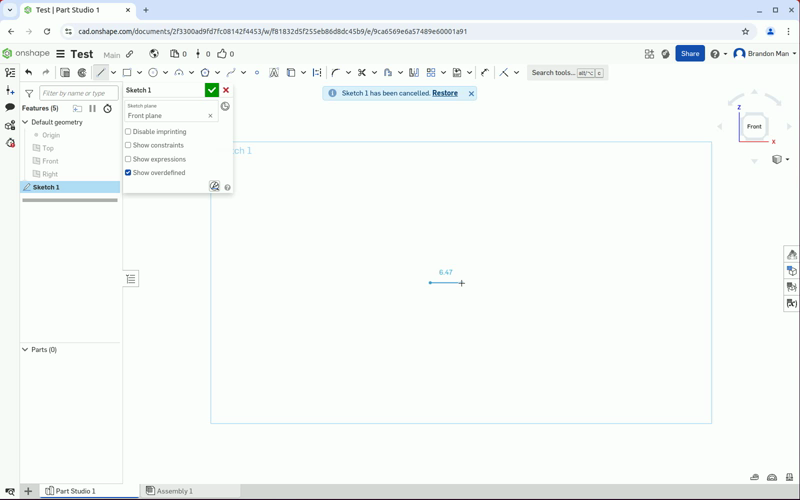
click(461, 282)
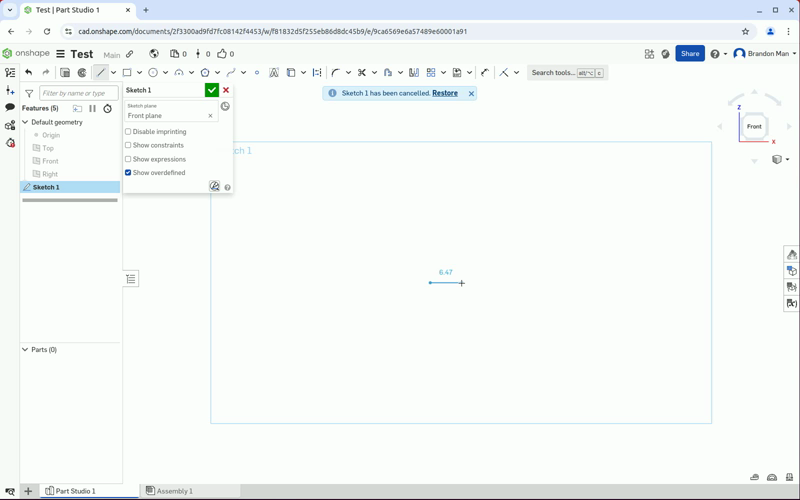
key_up(shift)
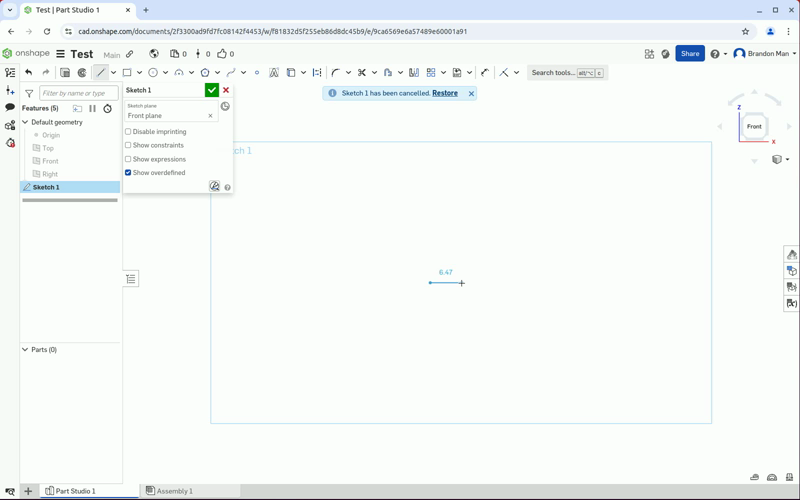
key_down(shift)
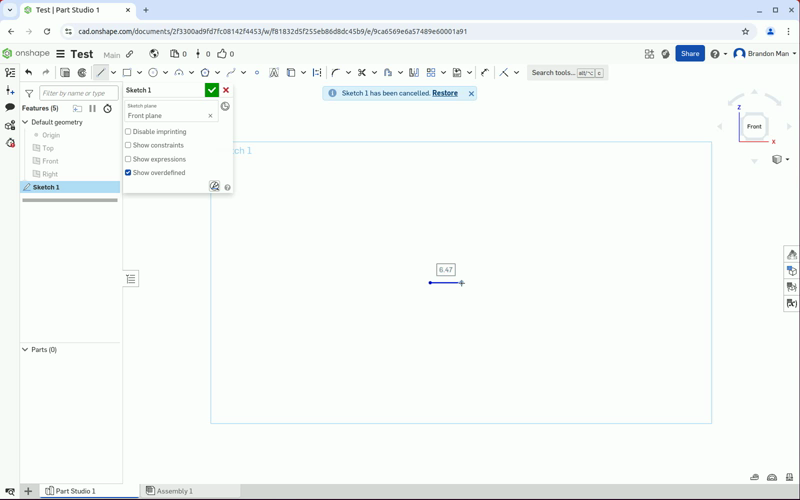
mouse_move(491, 282)
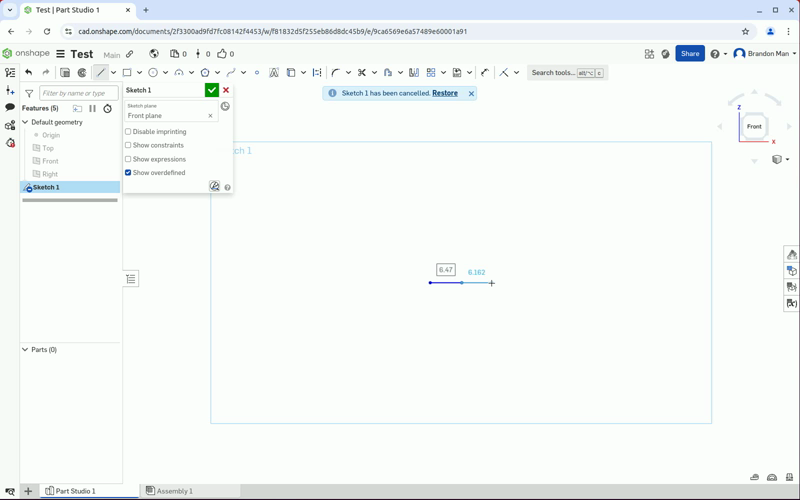
mouse_move(461, 262)
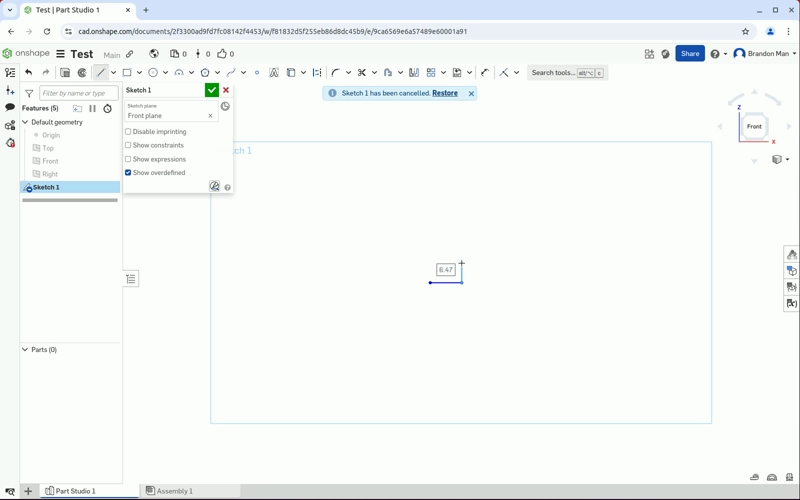
click(461, 262)
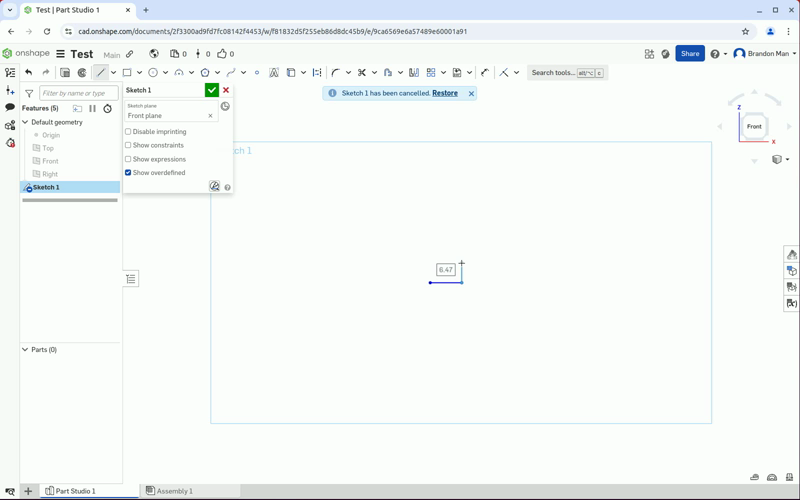
key_up(shift)
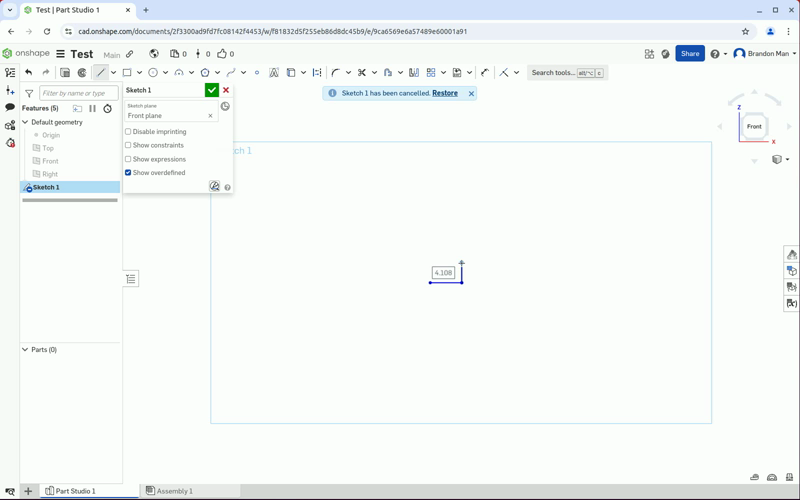
key_down(shift)
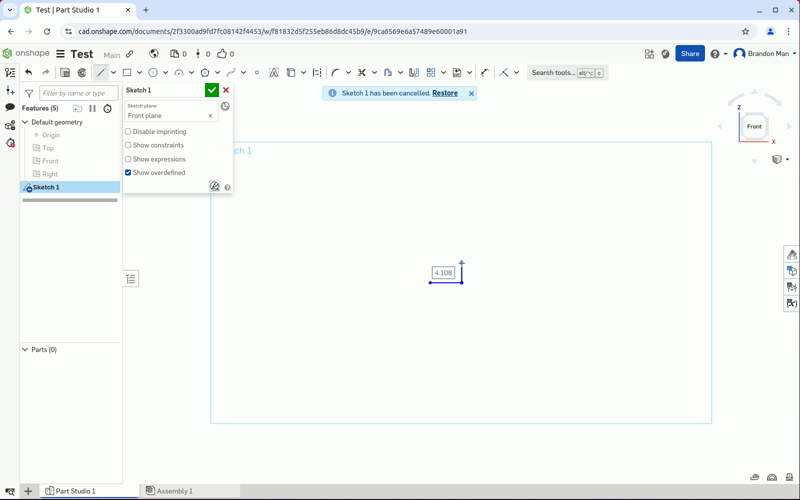
mouse_move(491, 262)
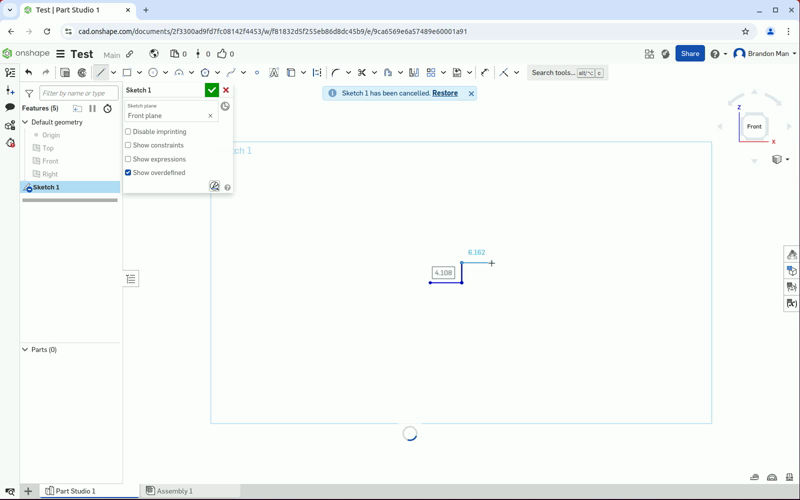
mouse_move(430, 262)
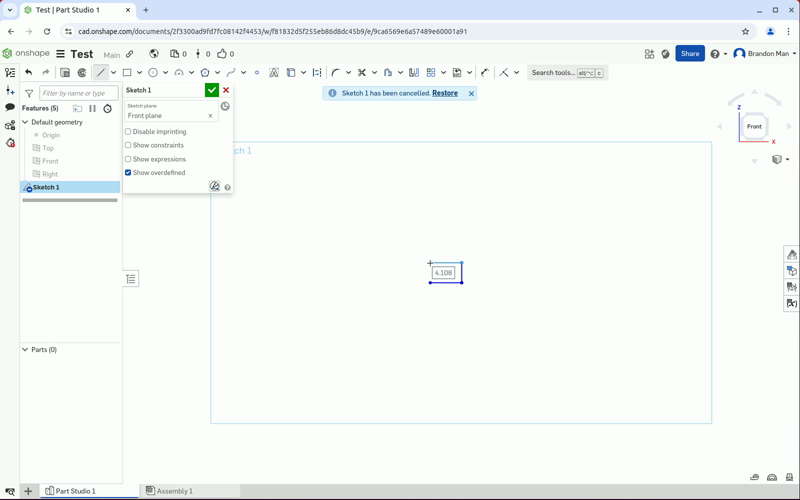
click(430, 262)
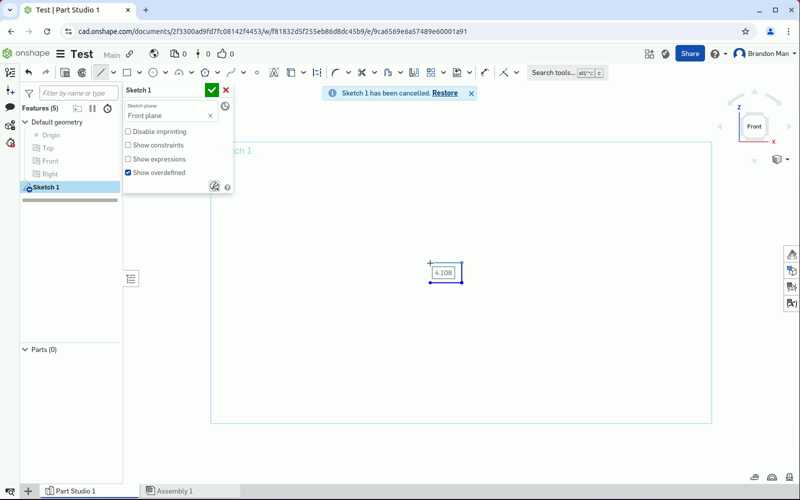
key_up(shift)
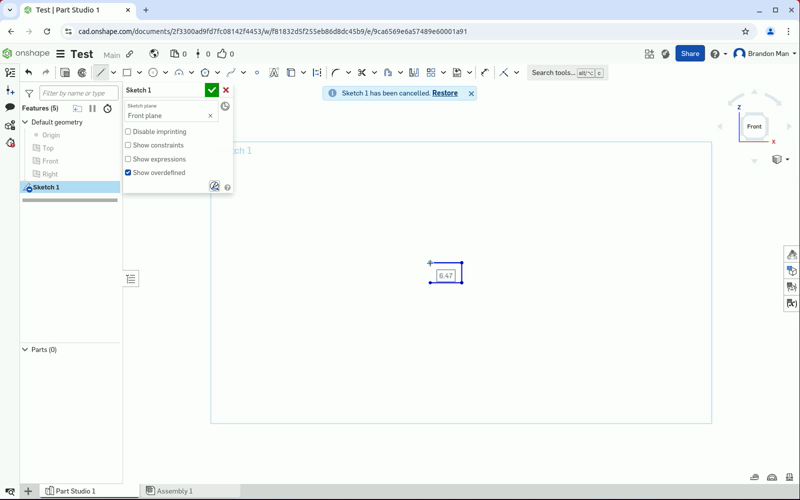
mouse_move(460, 262)
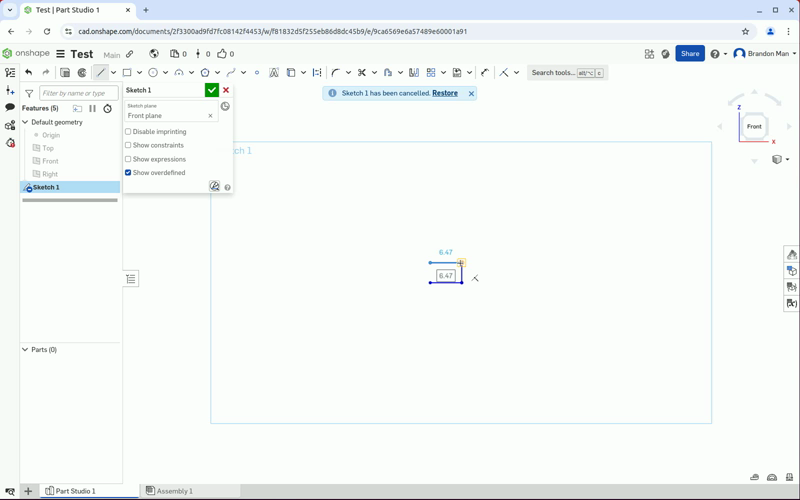
key_down(shift)
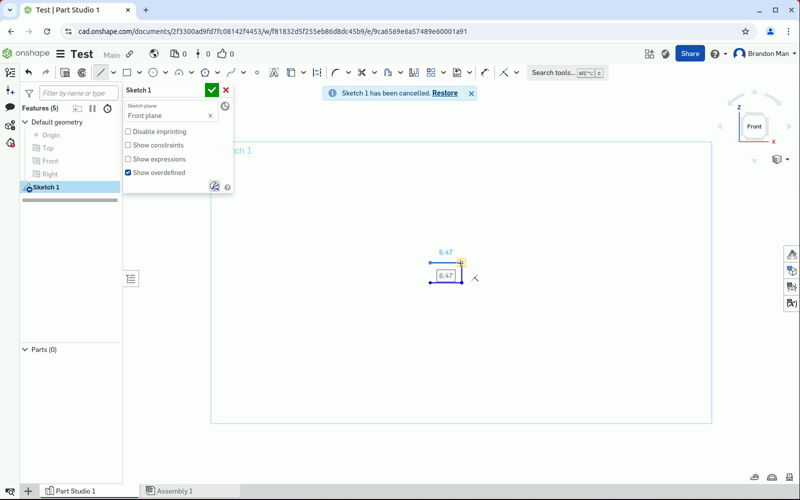
mouse_move(430, 282)
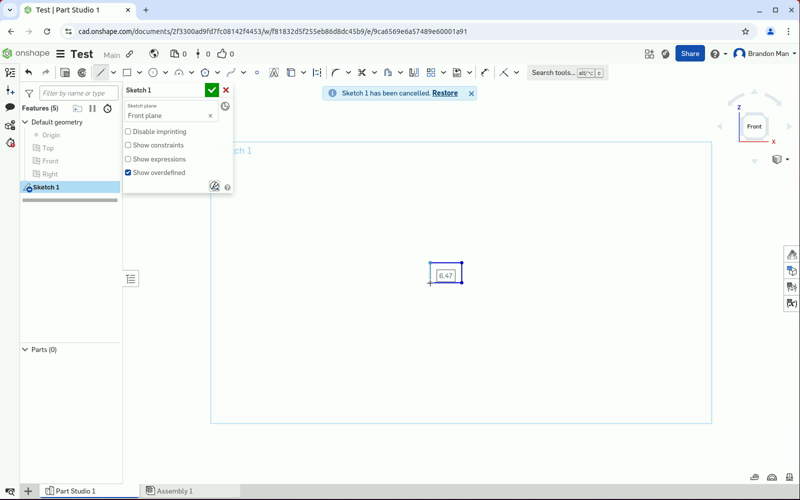
key_up(shift)
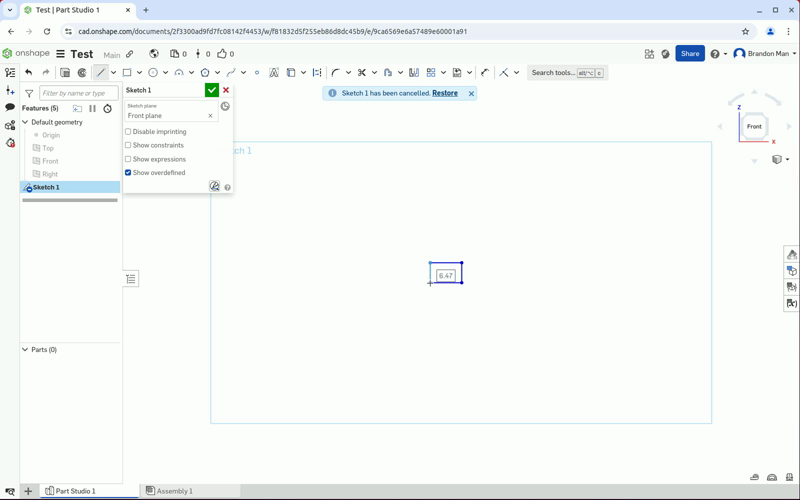
click(430, 282)
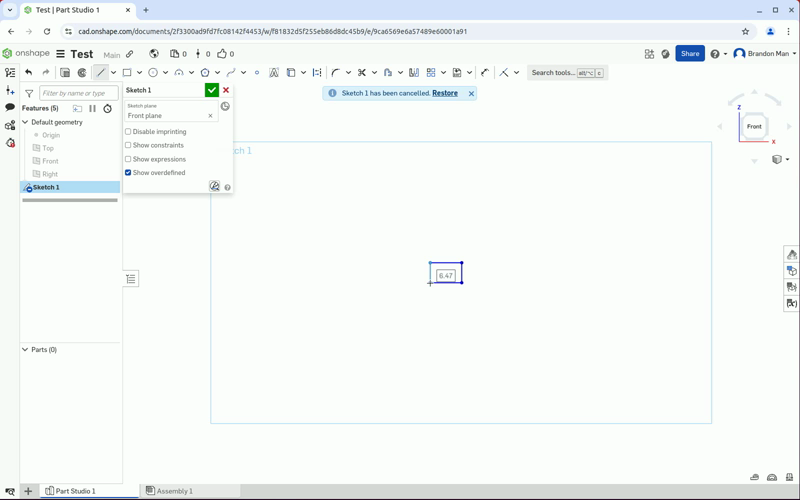
key(esc)
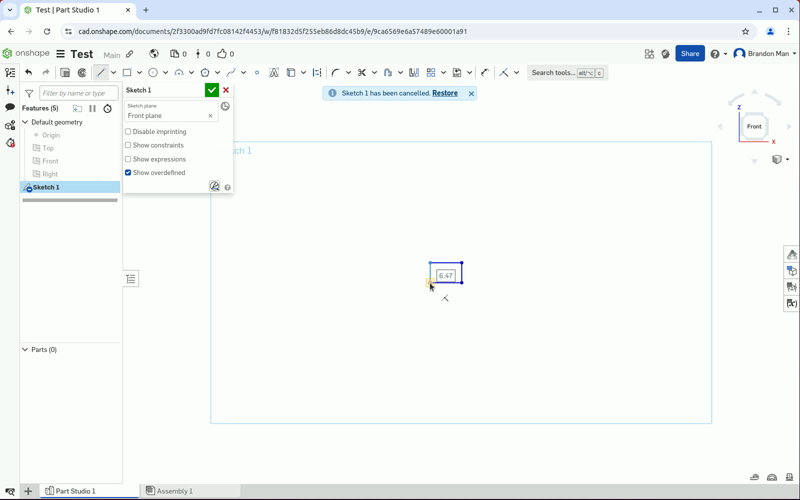
key(c)
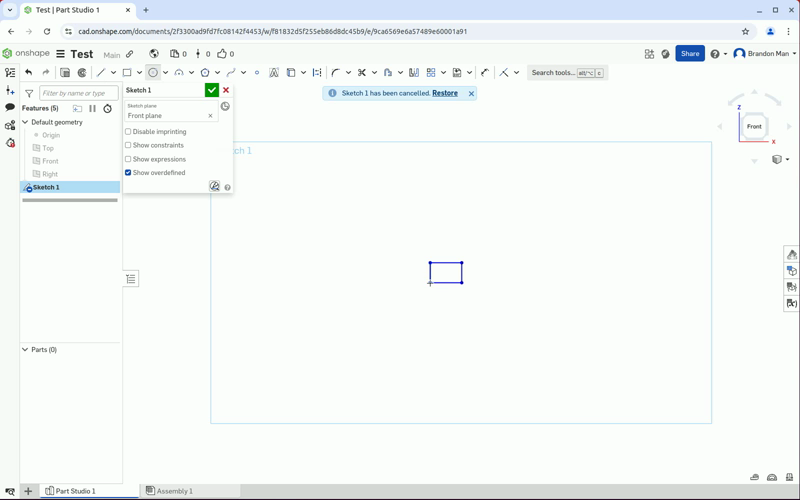
key_down(shift)
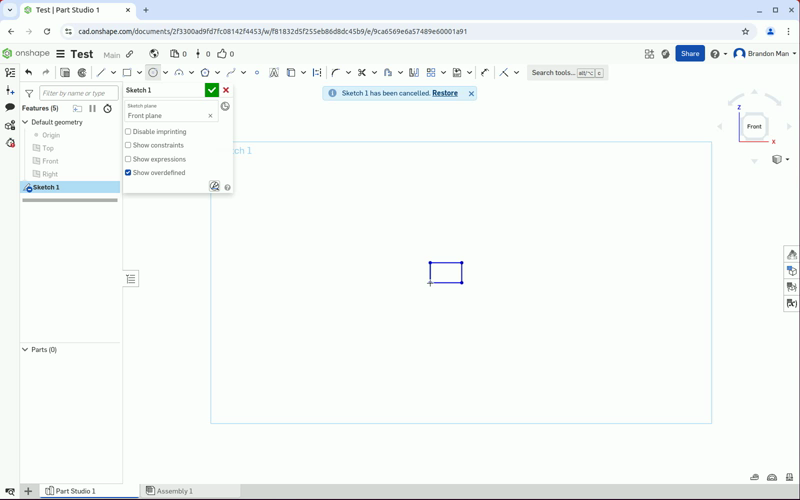
mouse_move(436, 268)
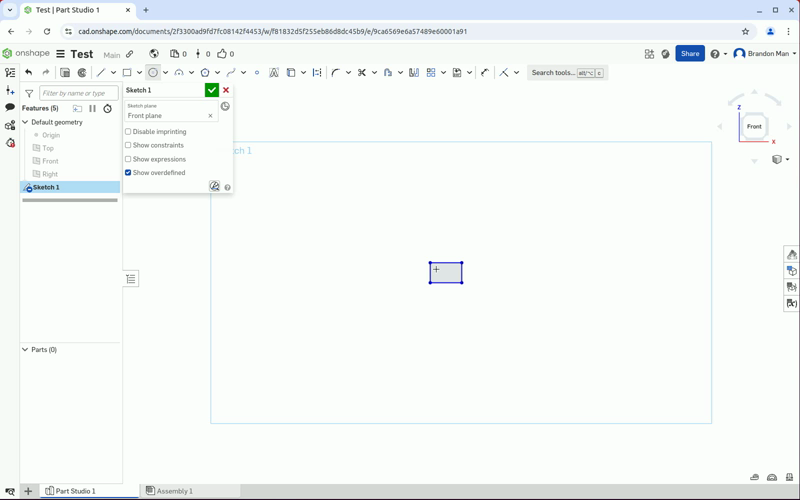
click(436, 268)
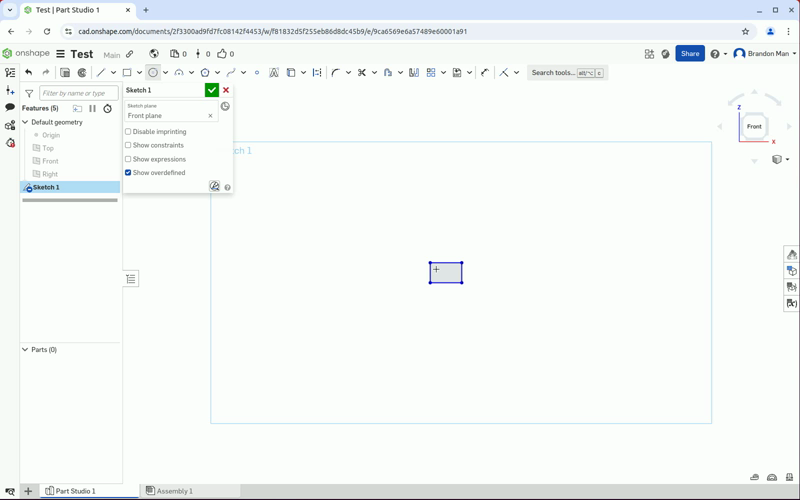
key_up(shift)
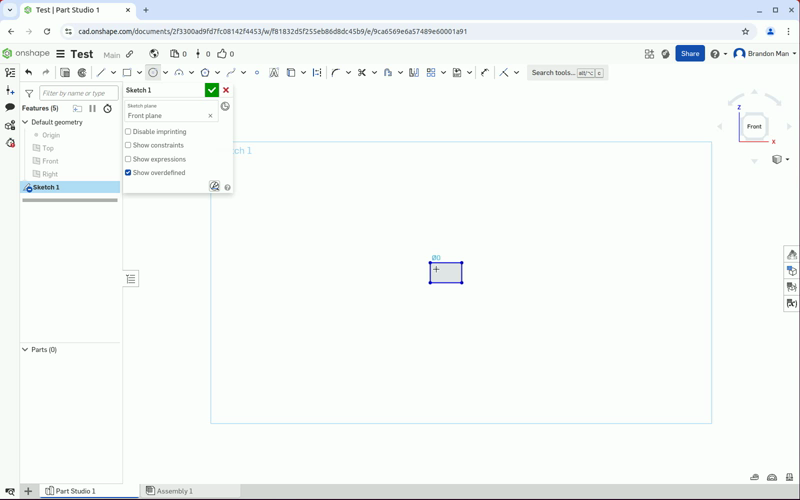
mouse_move(438, 268)
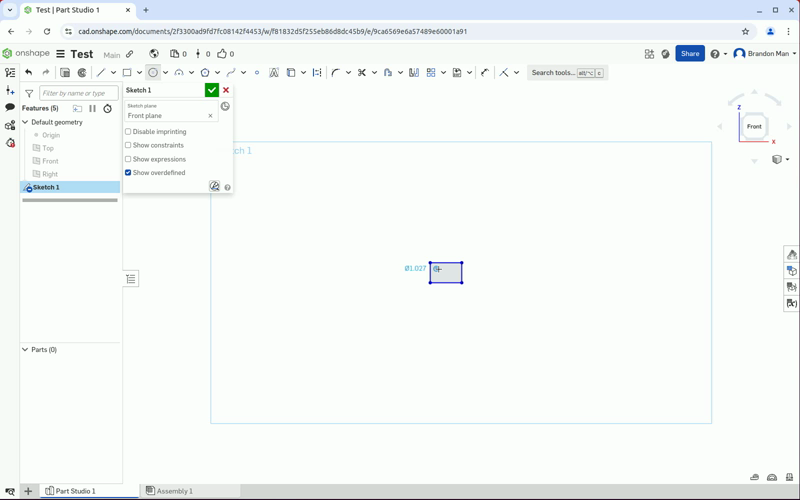
scroll(6)
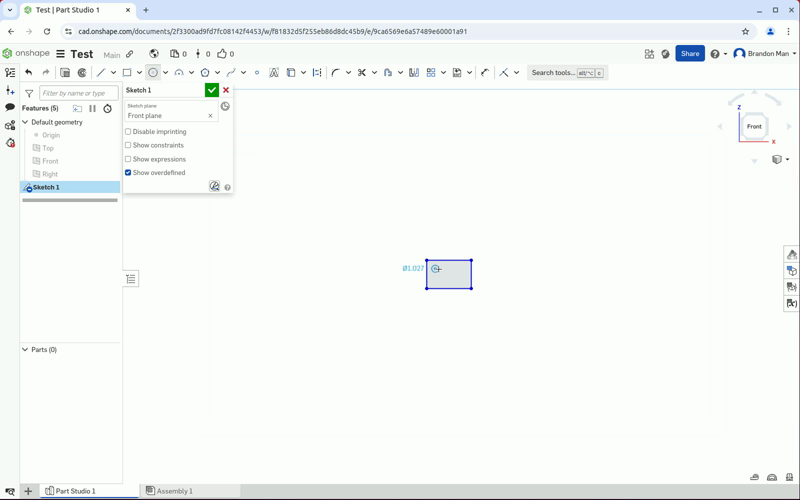
scroll(6)
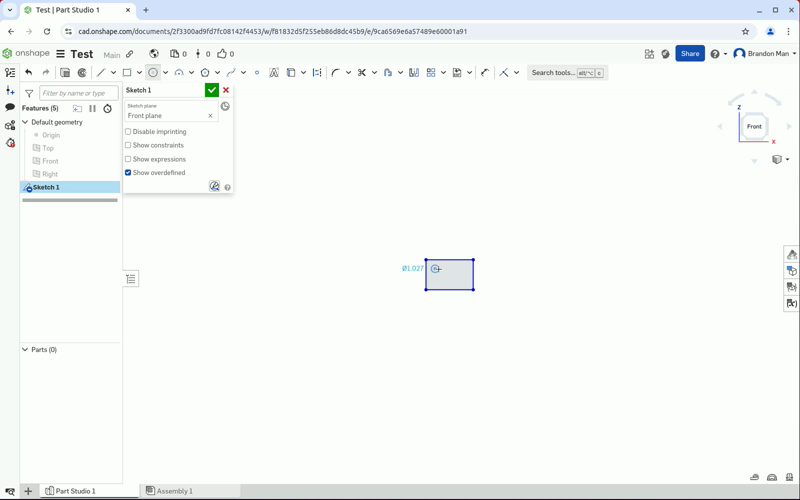
scroll(6)
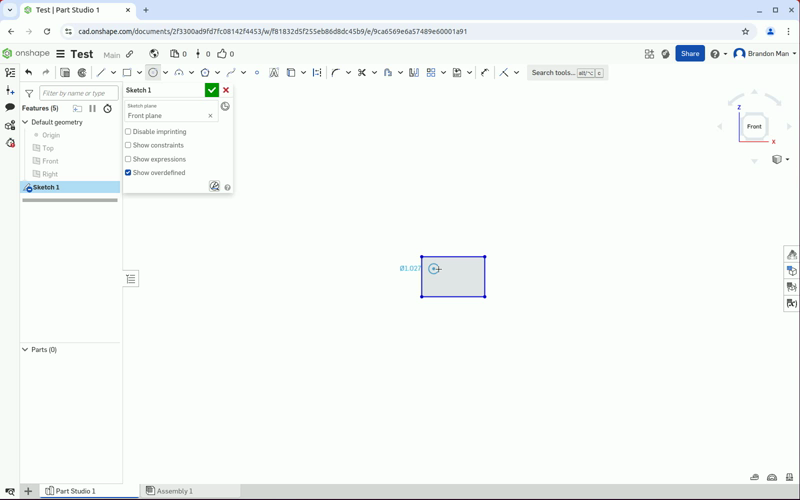
scroll(6)
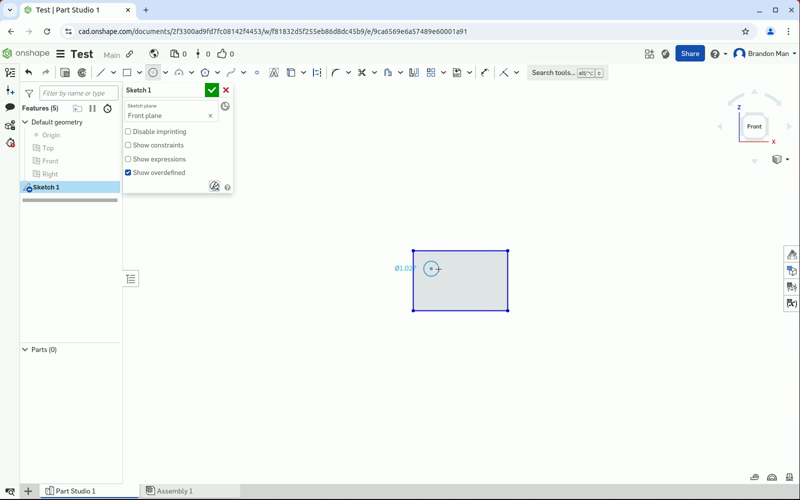
scroll(6)
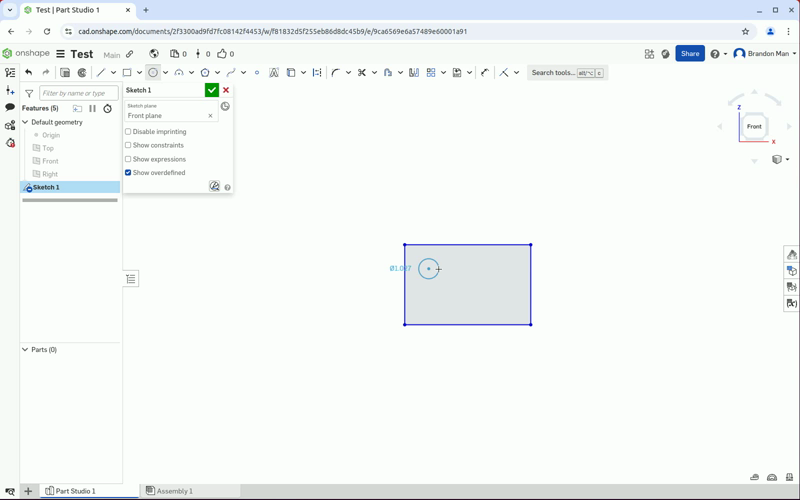
scroll(6)
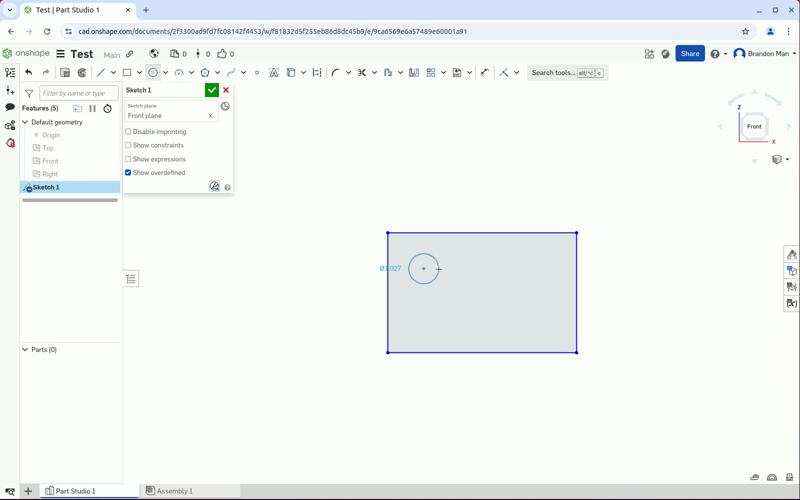
scroll(6)
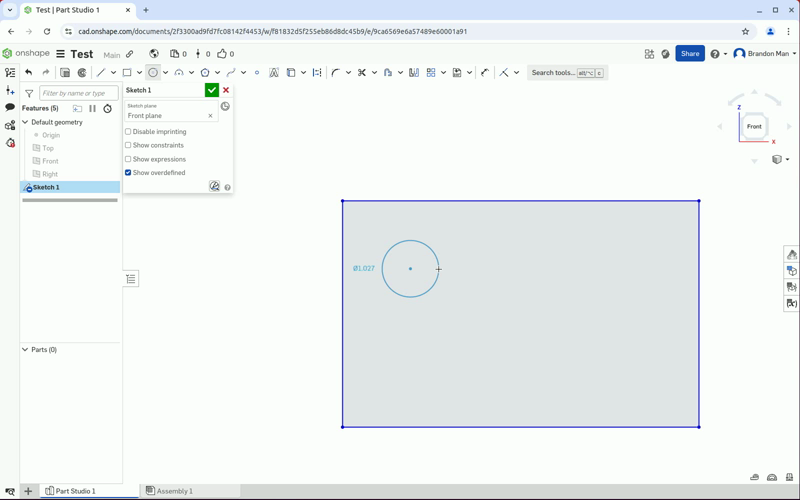
click(438, 268)
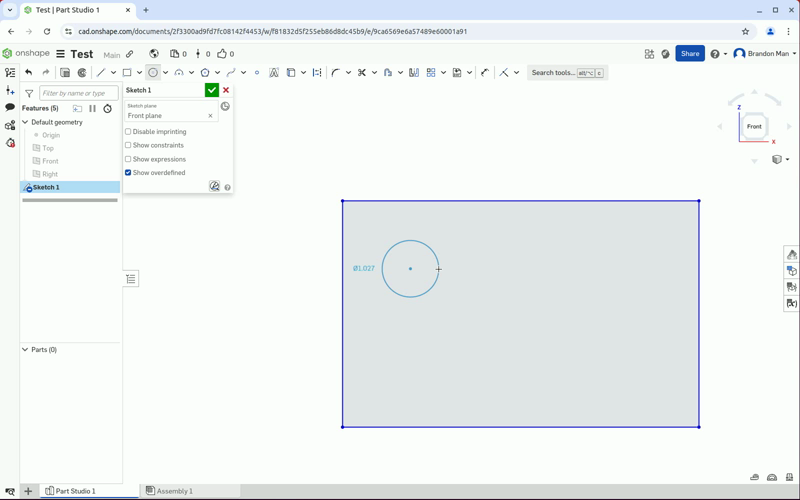
scroll(-6)
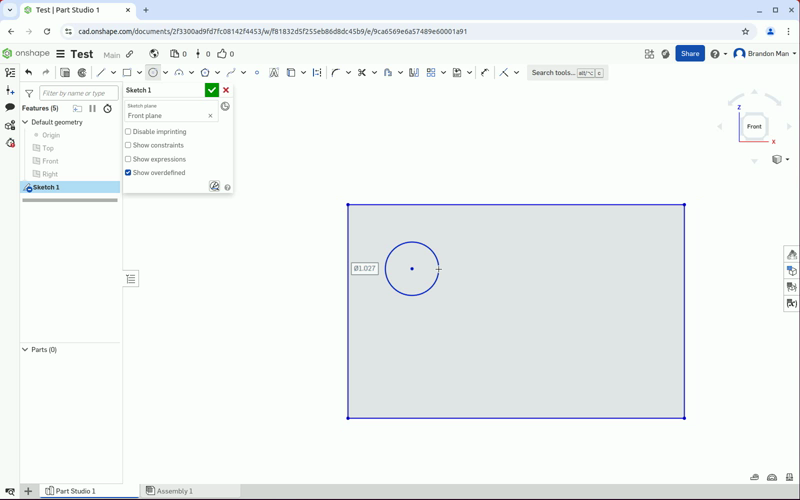
scroll(-6)
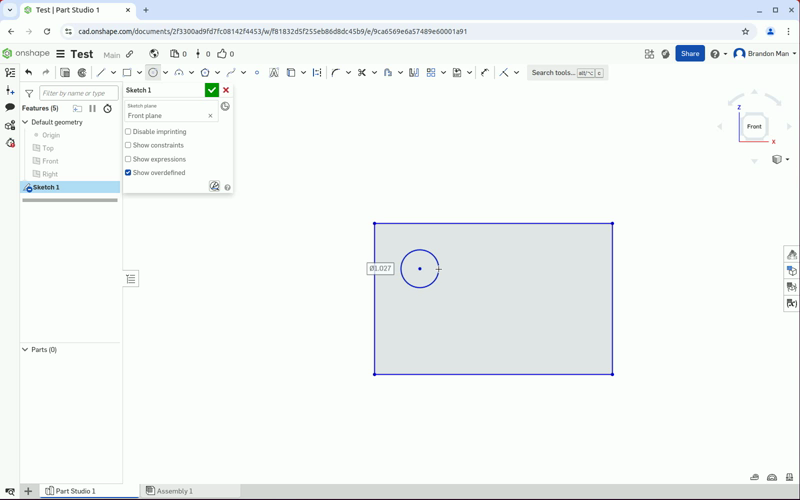
scroll(-6)
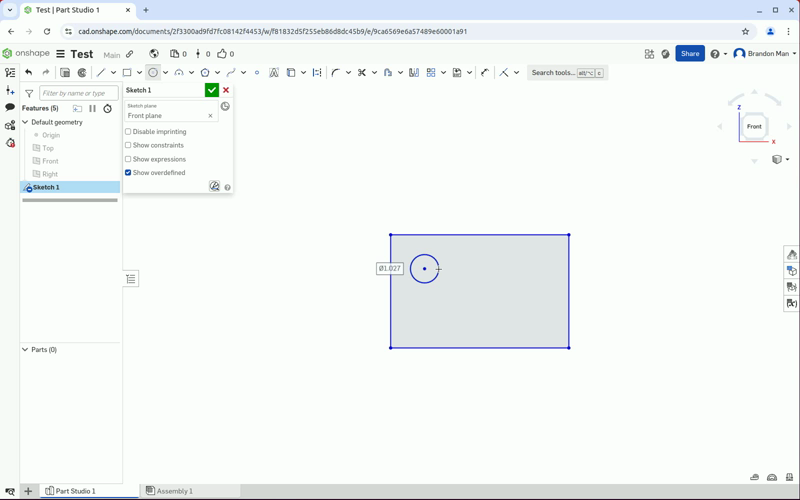
scroll(-6)
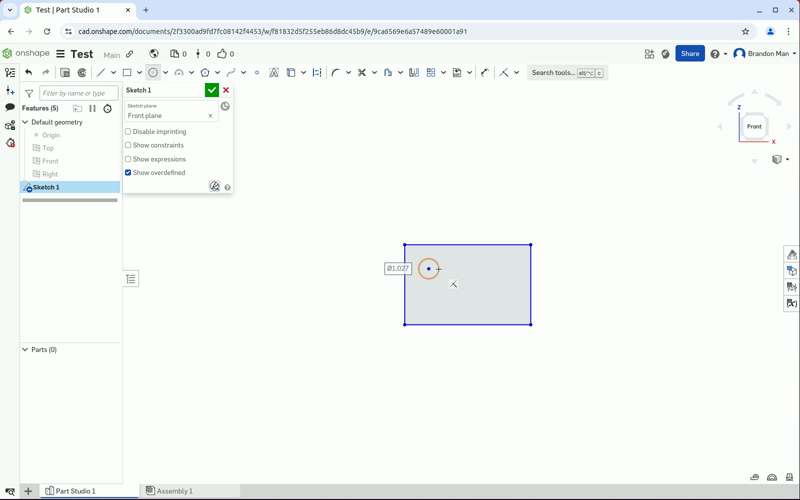
scroll(-6)
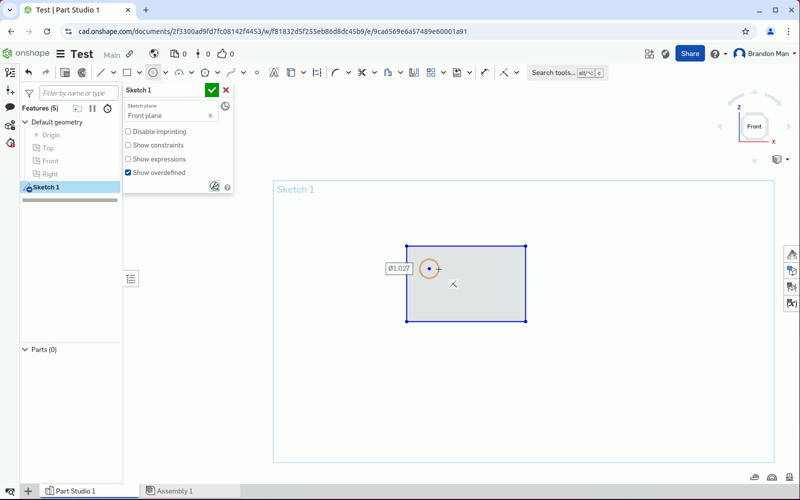
scroll(-6)
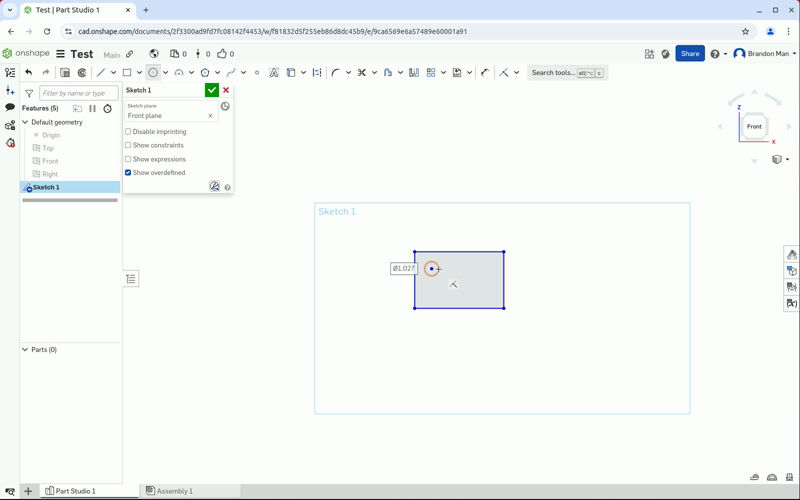
scroll(-6)
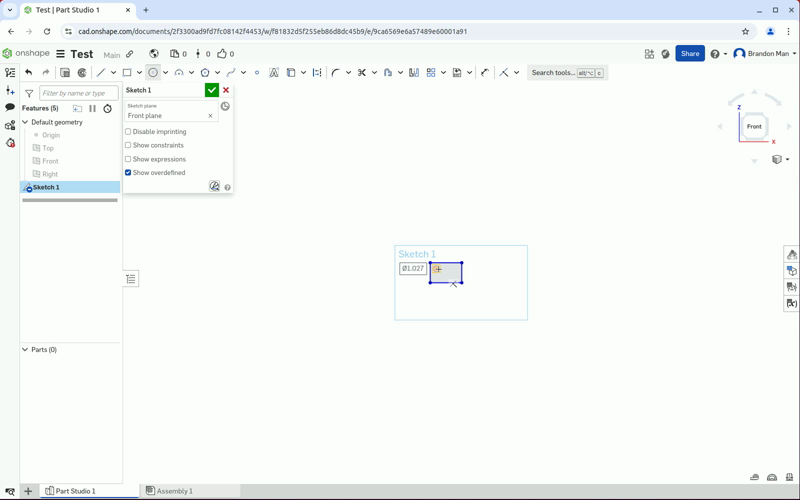
key(esc)
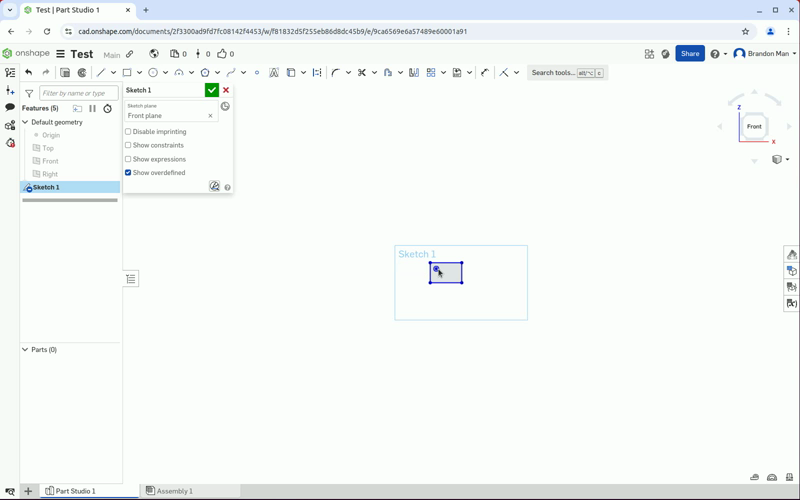
mouse_move(438, 266)
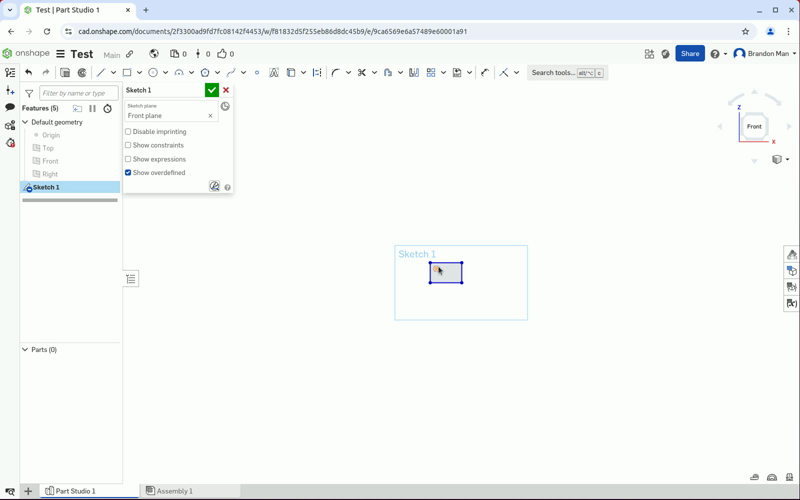
scroll(6)
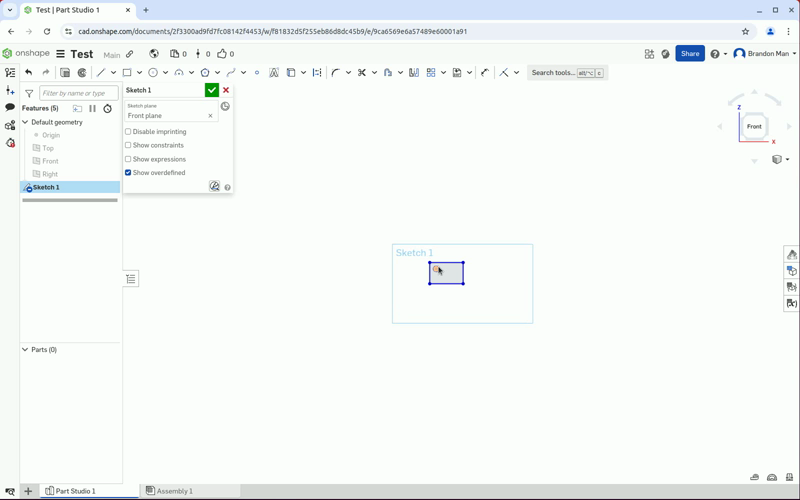
scroll(6)
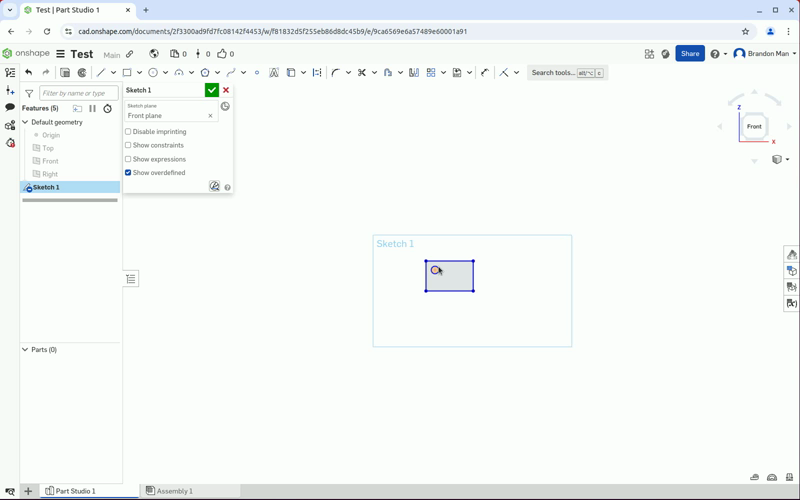
scroll(6)
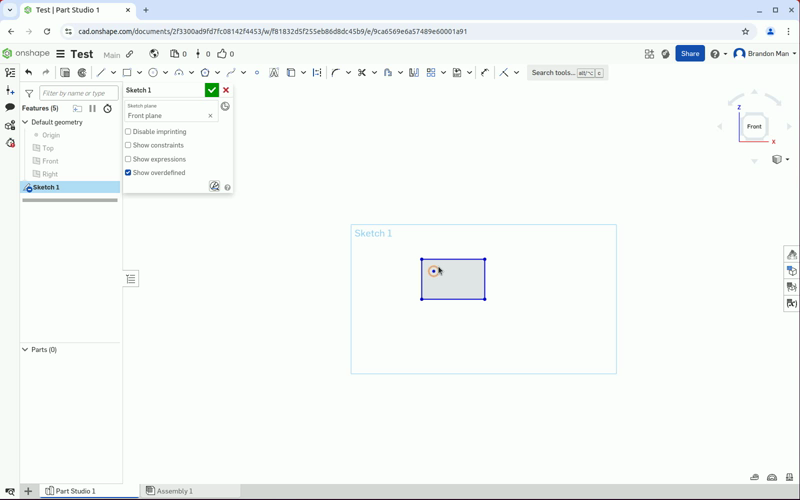
scroll(6)
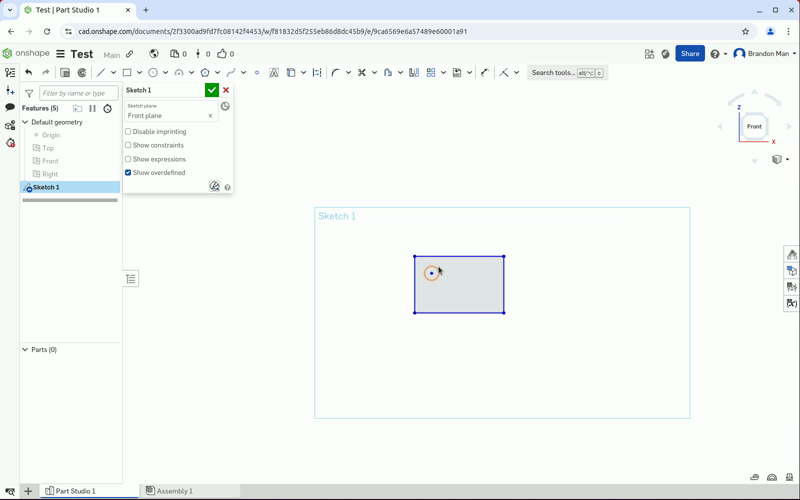
scroll(6)
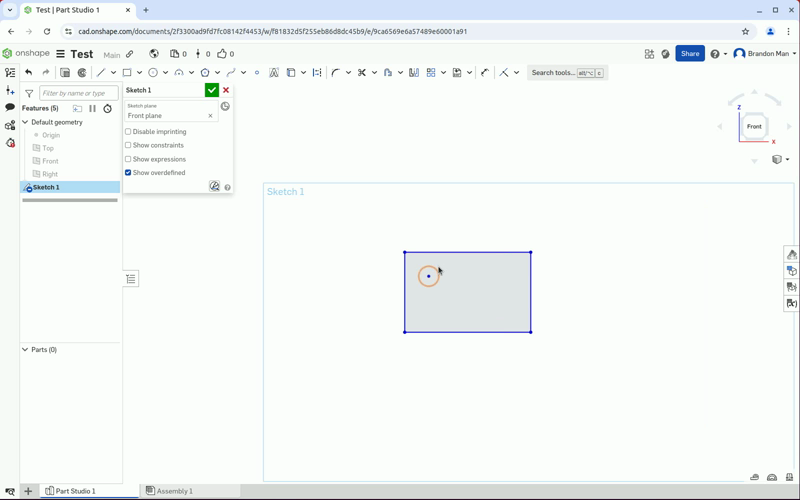
scroll(6)
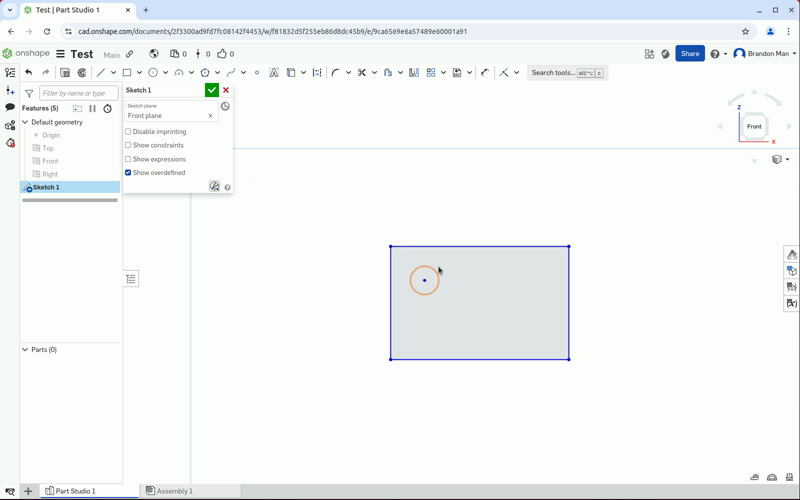
scroll(6)
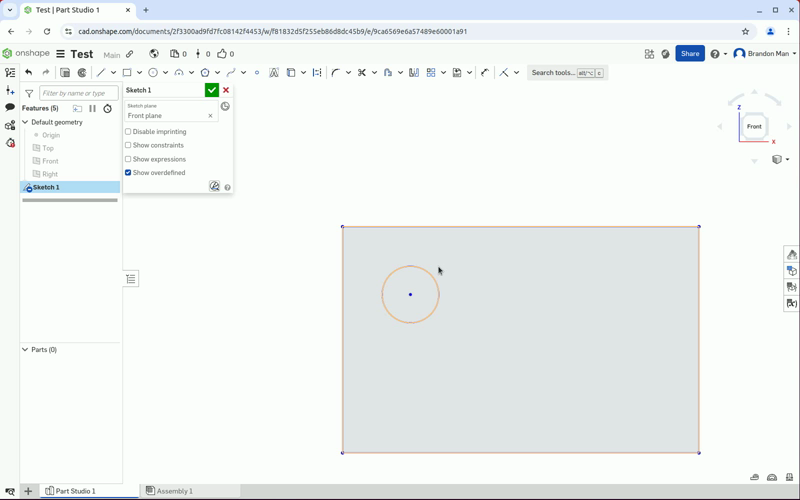
click(438, 266)
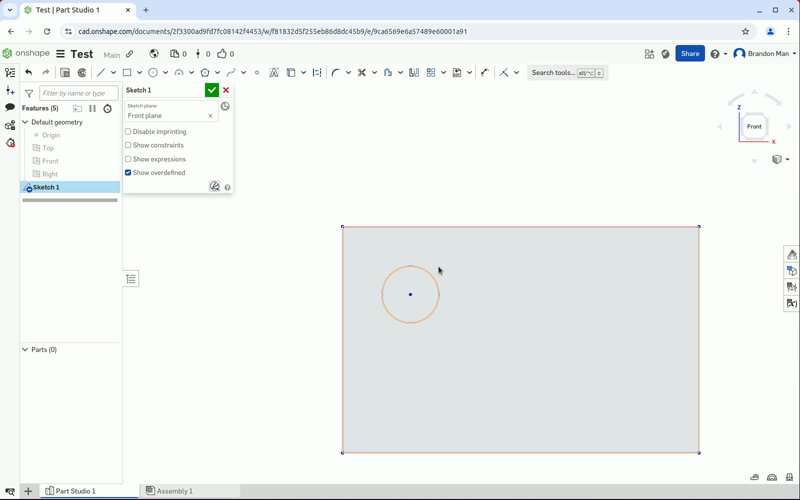
scroll(-6)
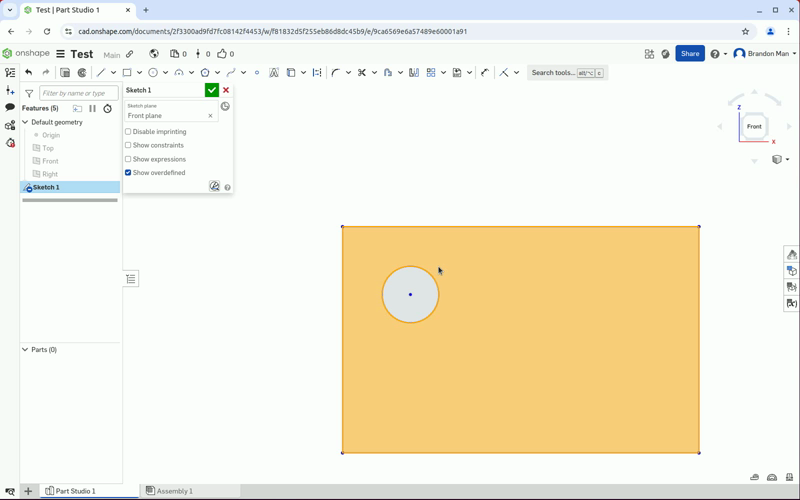
scroll(-6)
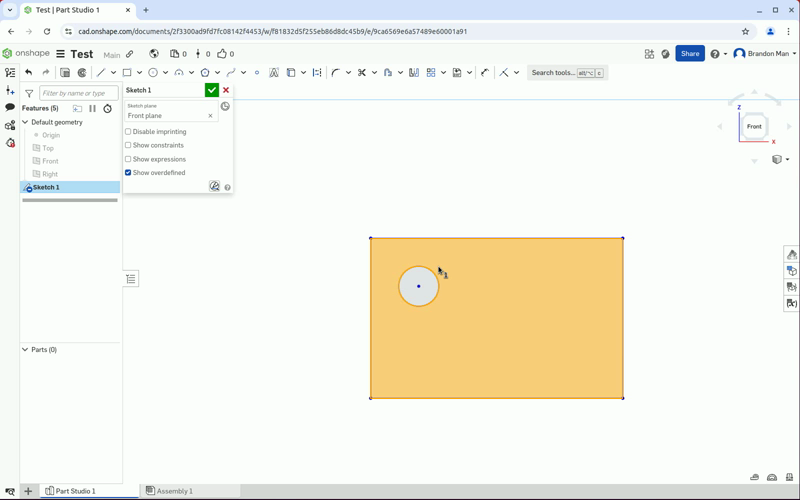
scroll(-6)
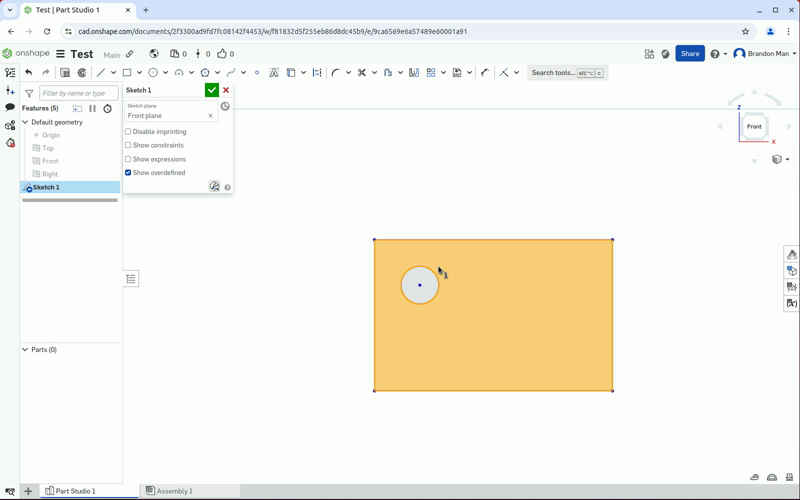
scroll(-6)
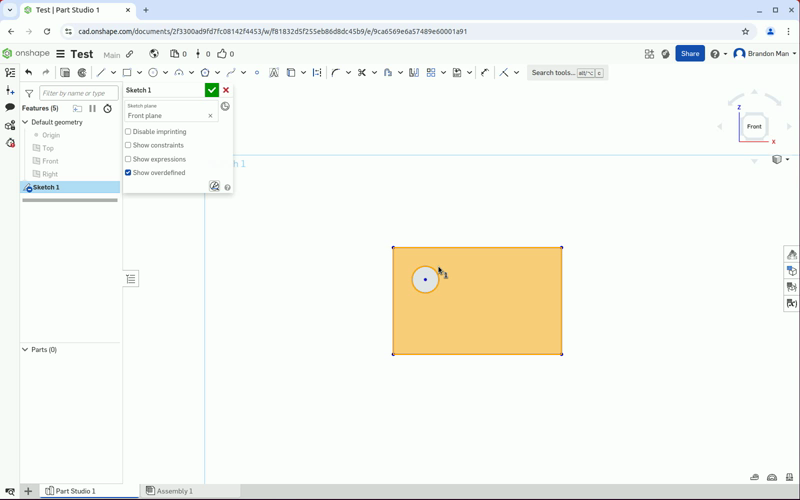
scroll(-6)
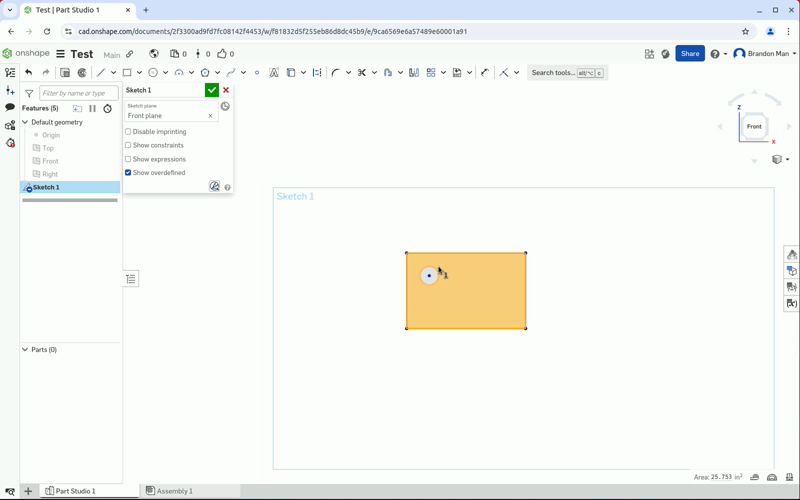
scroll(-6)
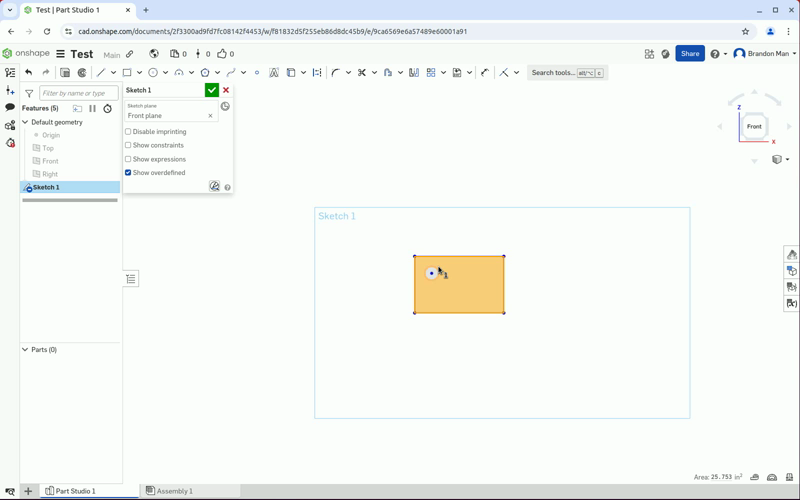
scroll(-6)
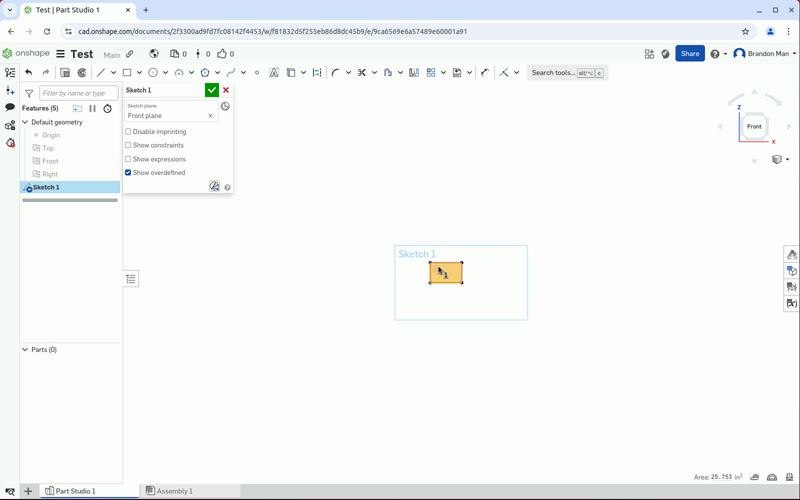
mouse_move(73, 352)
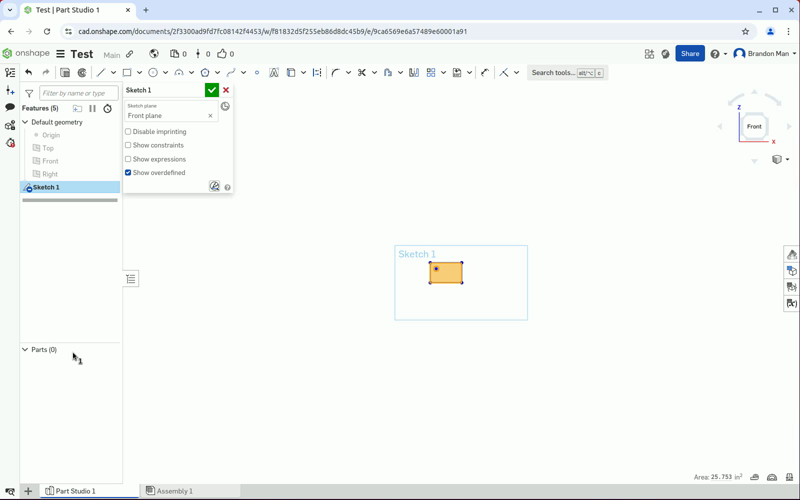
key(shift+y)
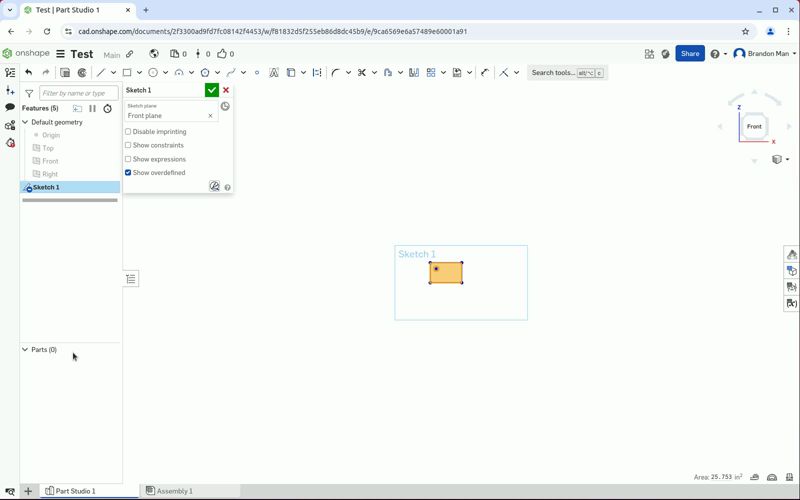
key(shift+e)
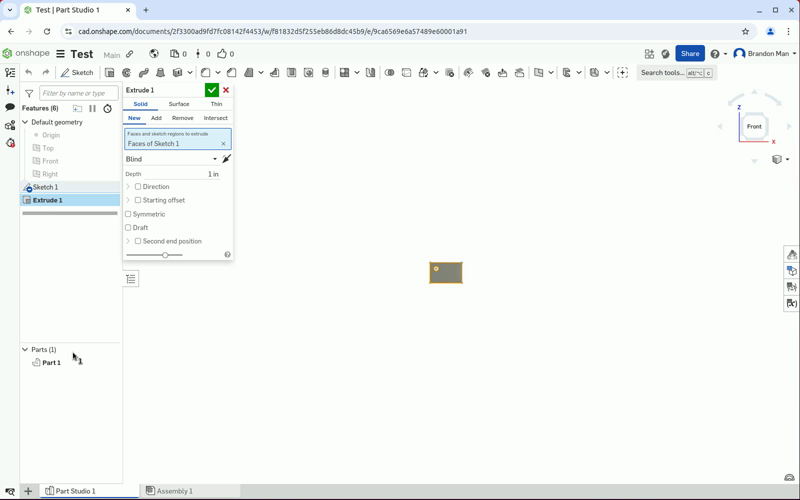
mouse_move(143, 106)
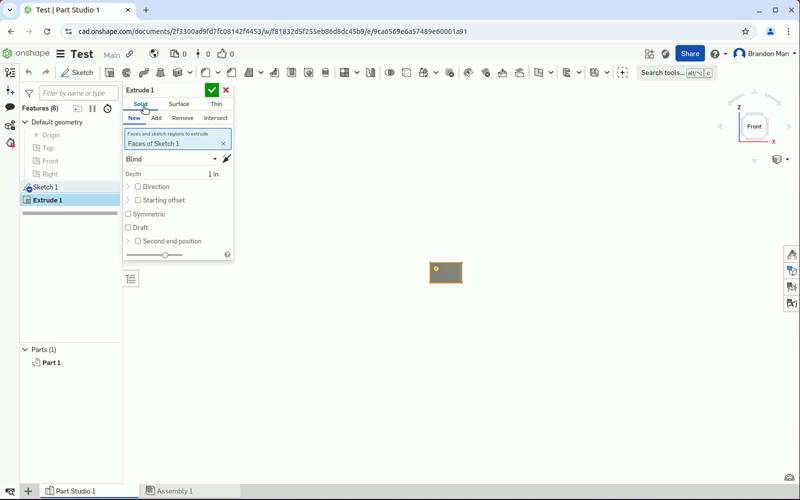
click(143, 106)
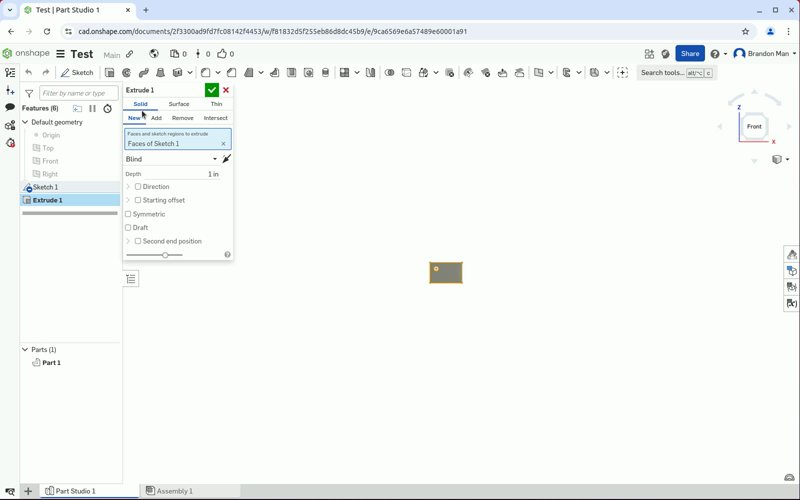
mouse_move(137, 120)
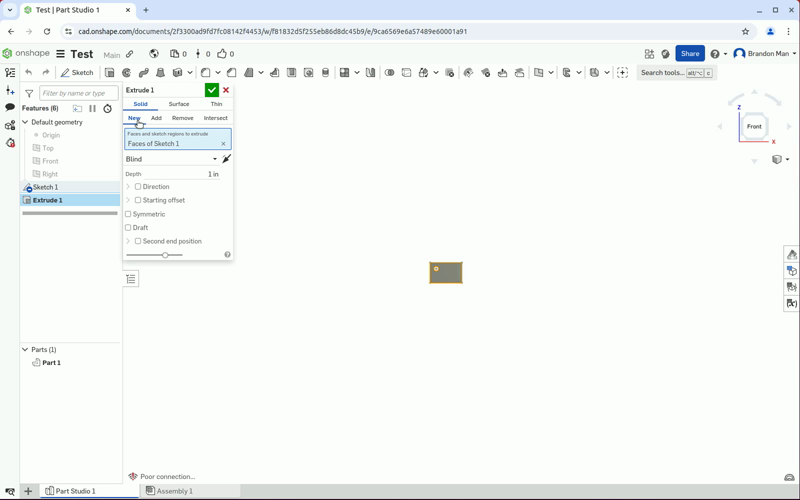
click(137, 120)
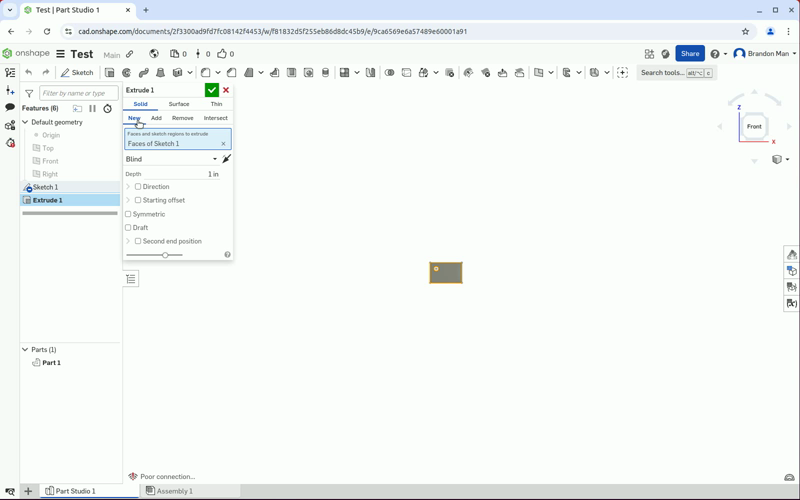
key(tab, 4)
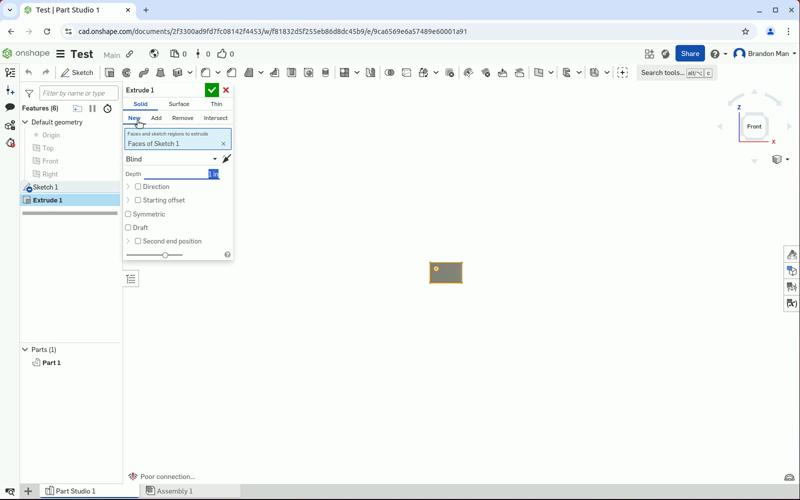
text(0.241)
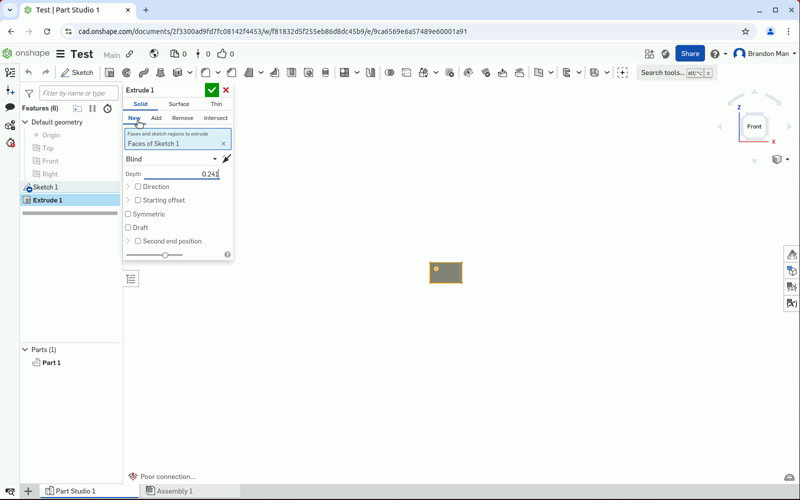
key(enter)
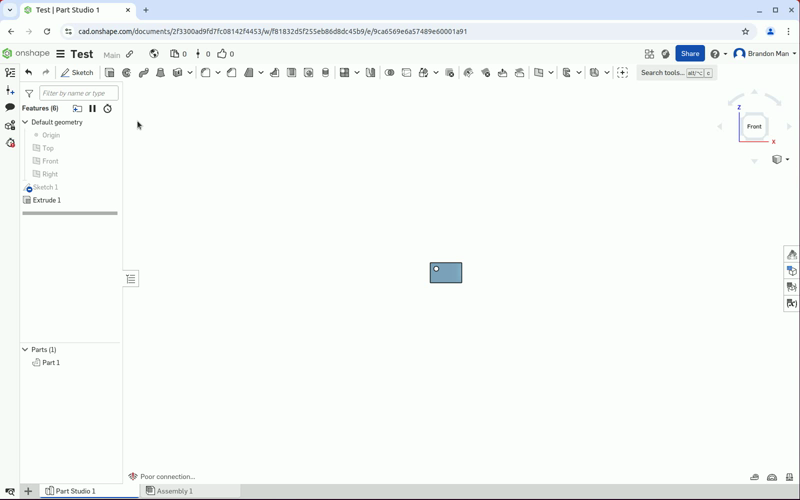
key(shift+h)
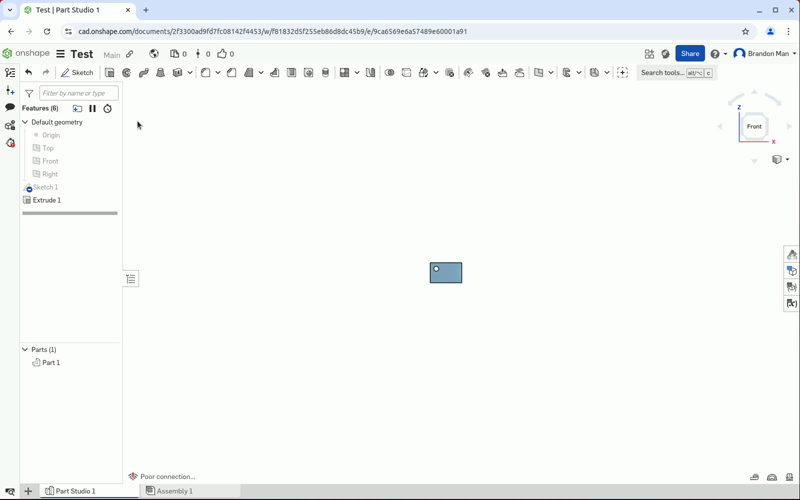
key(shift+h)
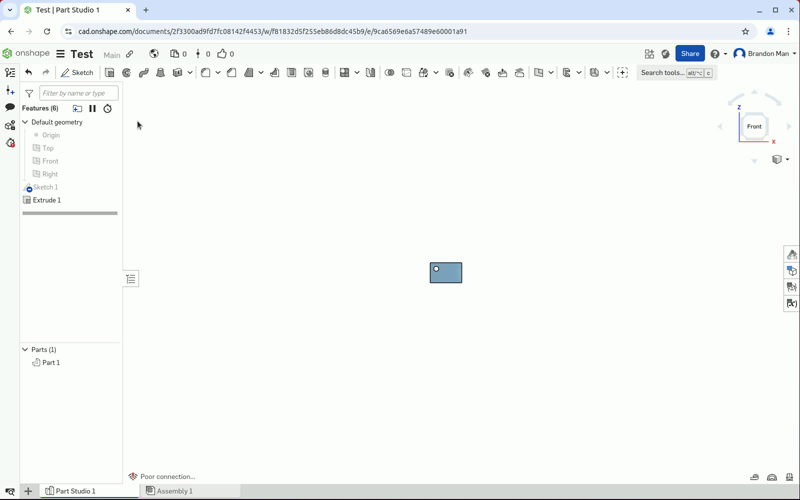
mouse_move(73, 189)
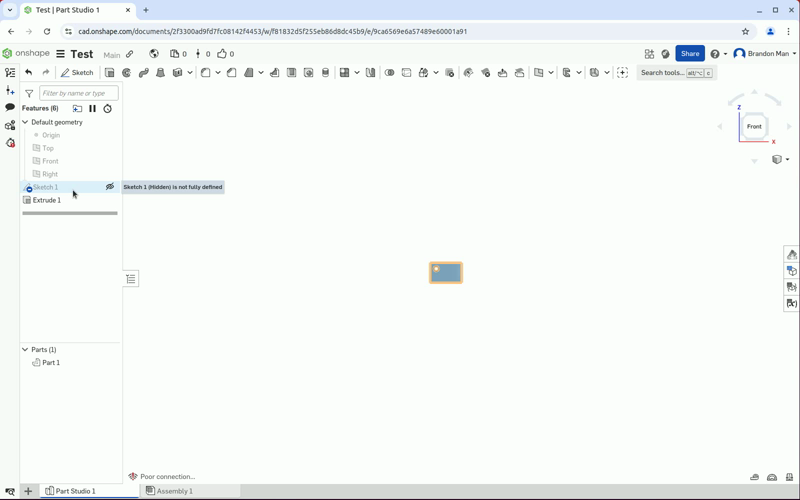
click(73, 189)
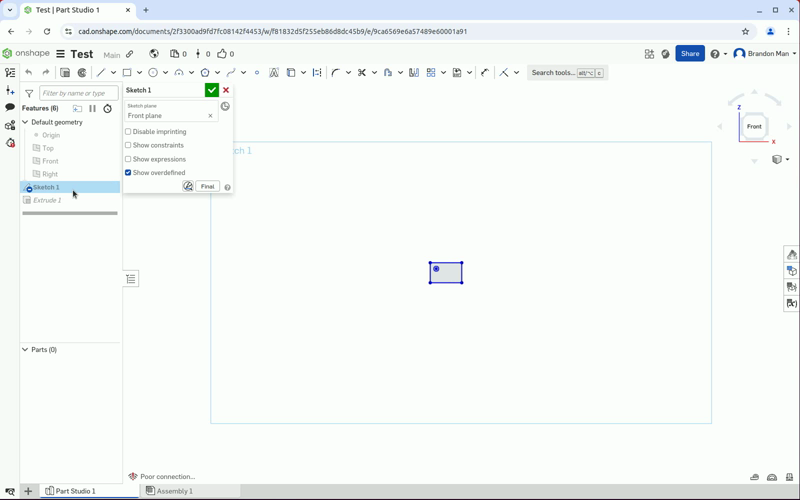
mouse_move(229, 92)
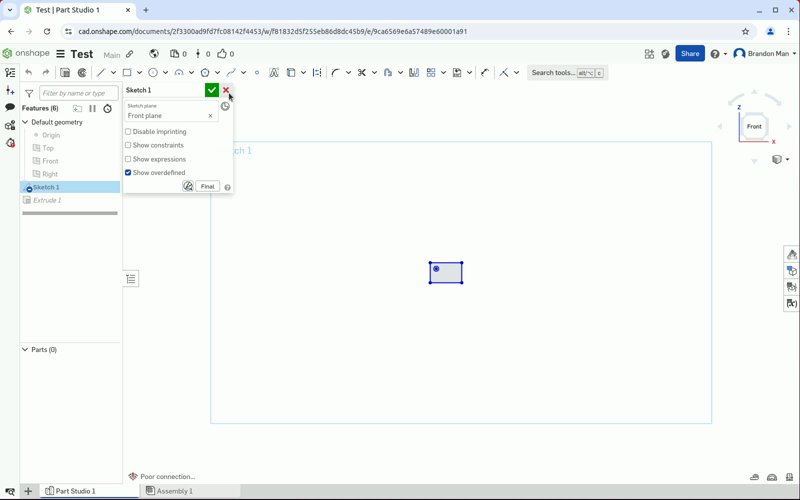
click(229, 92)
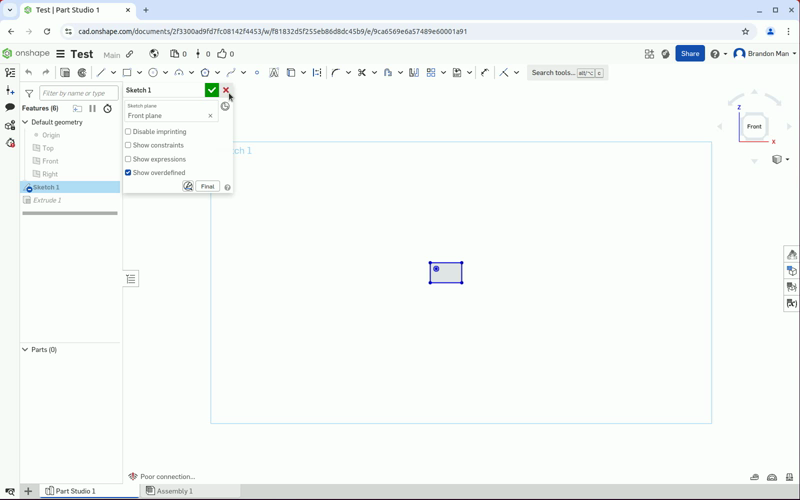
key(shift+s)
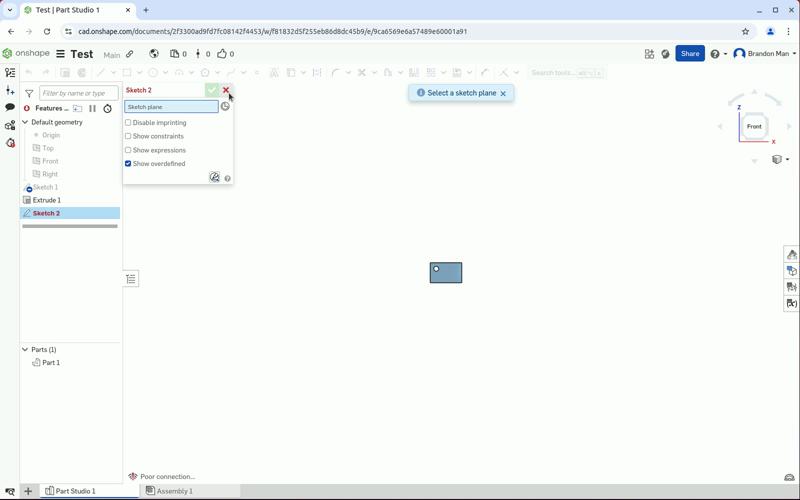
mouse_move(73, 163)
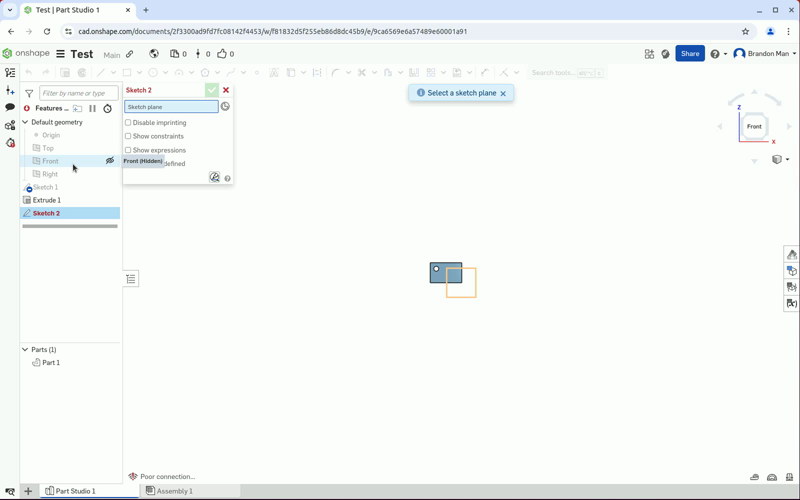
click(73, 163)
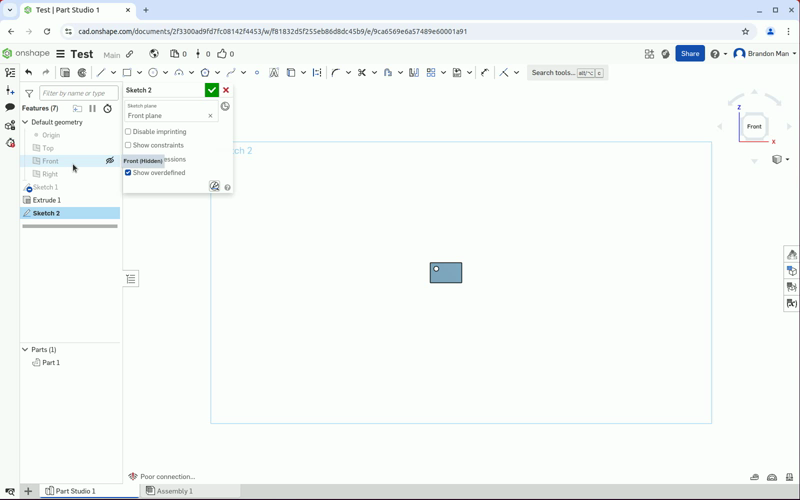
mouse_move(73, 352)
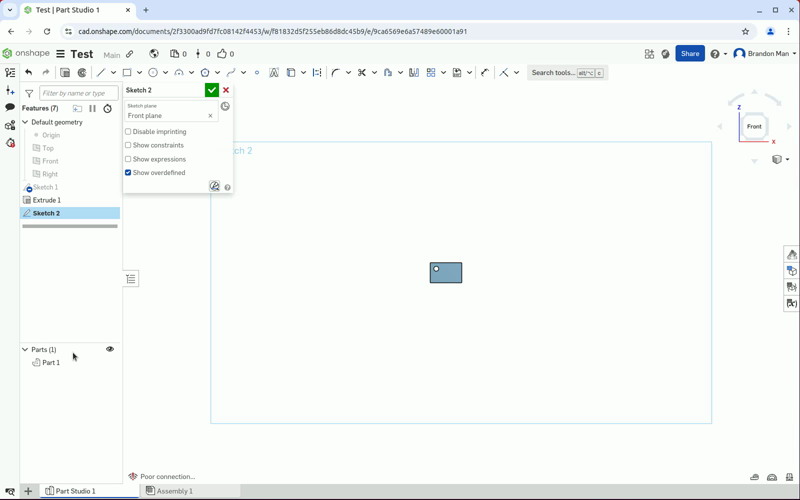
key(y)
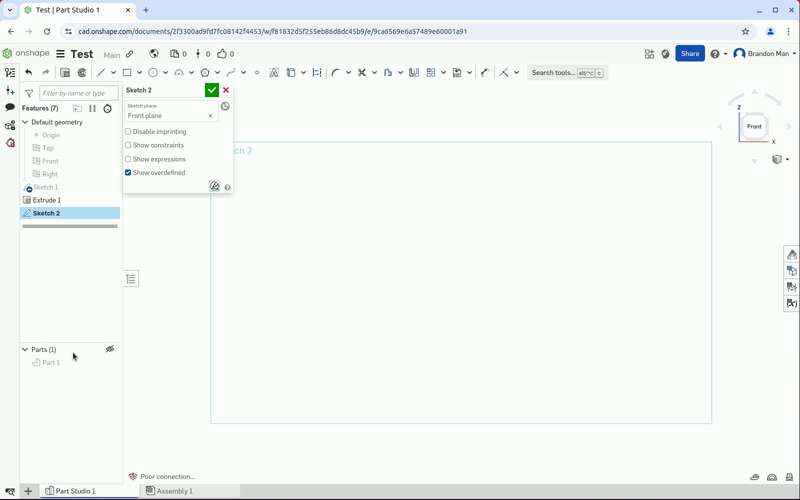
key(l)
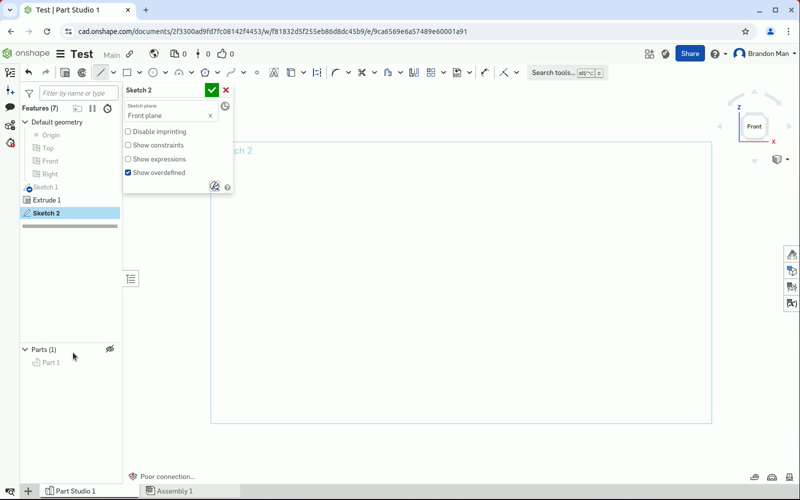
key_down(shift)
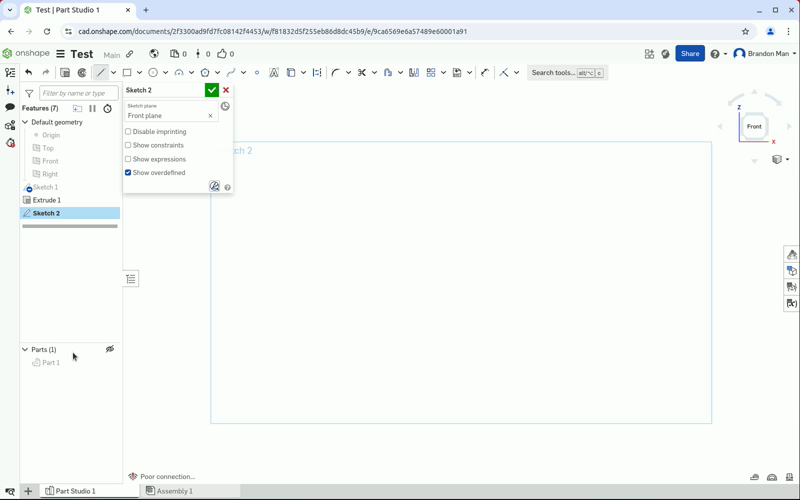
mouse_move(460, 282)
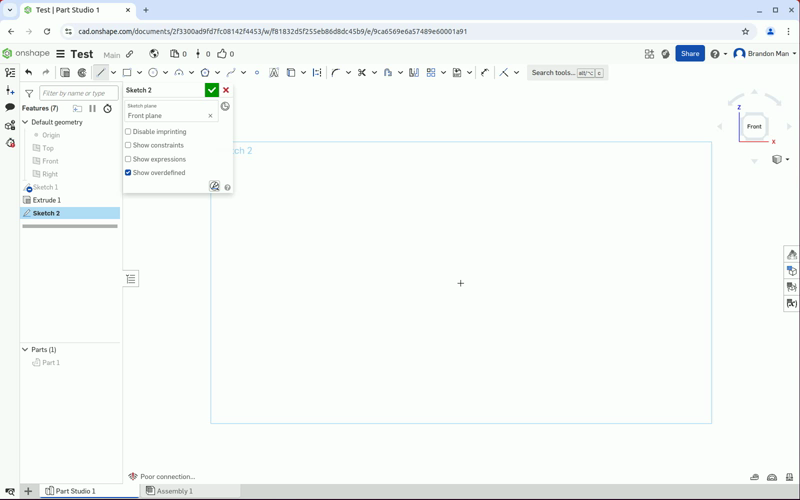
click(460, 282)
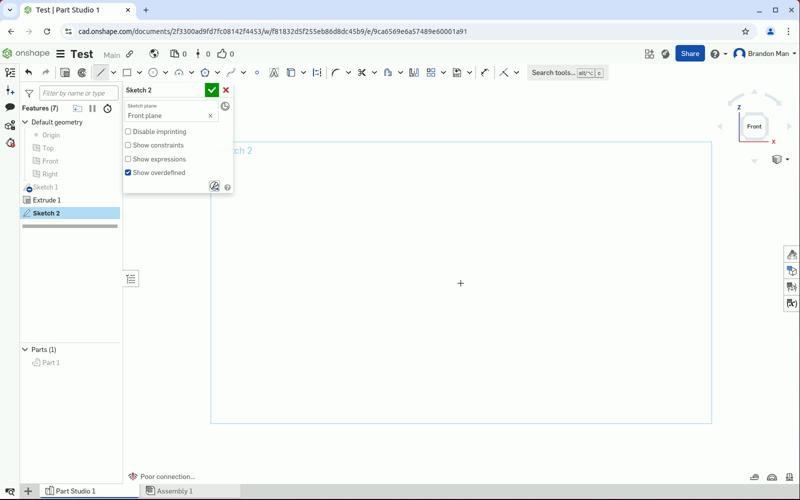
key_up(shift)
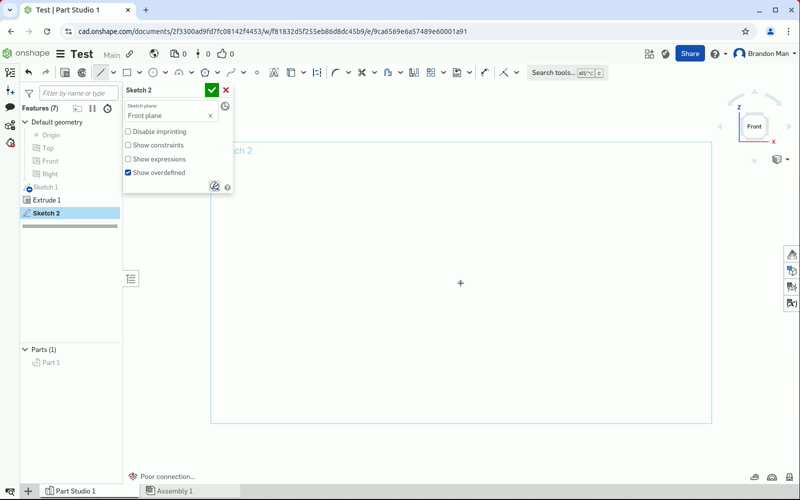
key_down(shift)
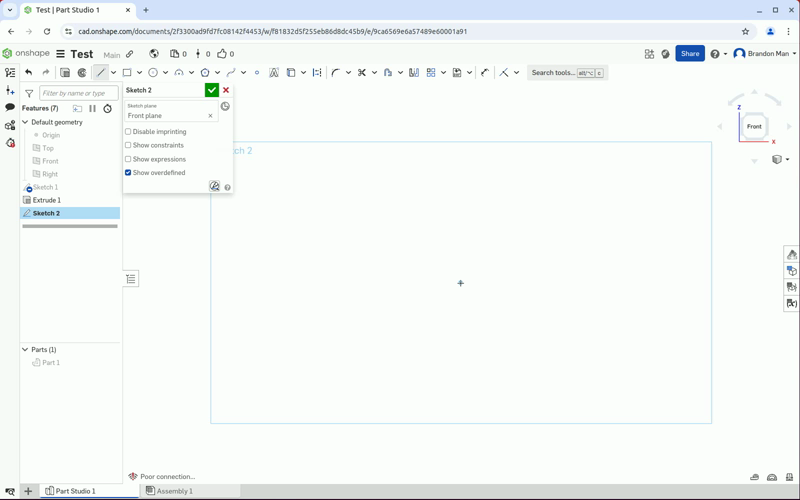
mouse_move(490, 282)
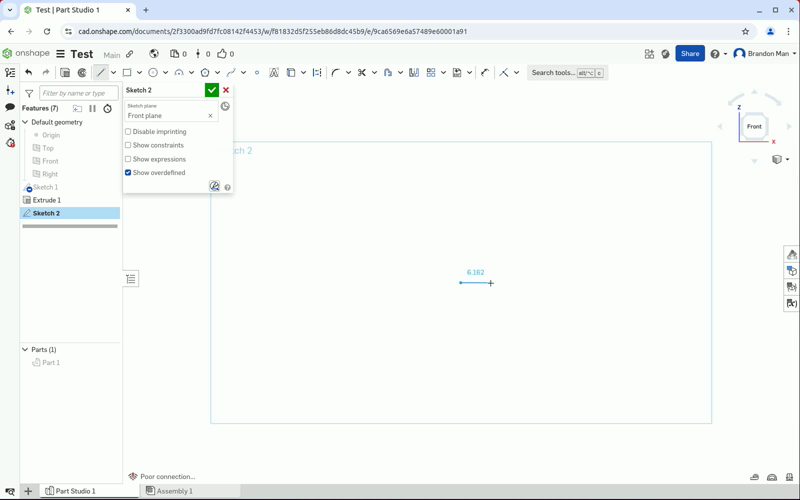
mouse_move(492, 282)
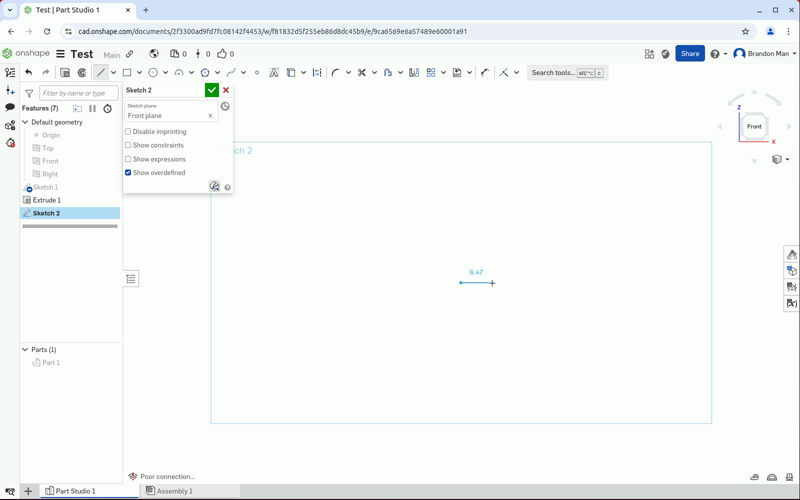
click(492, 282)
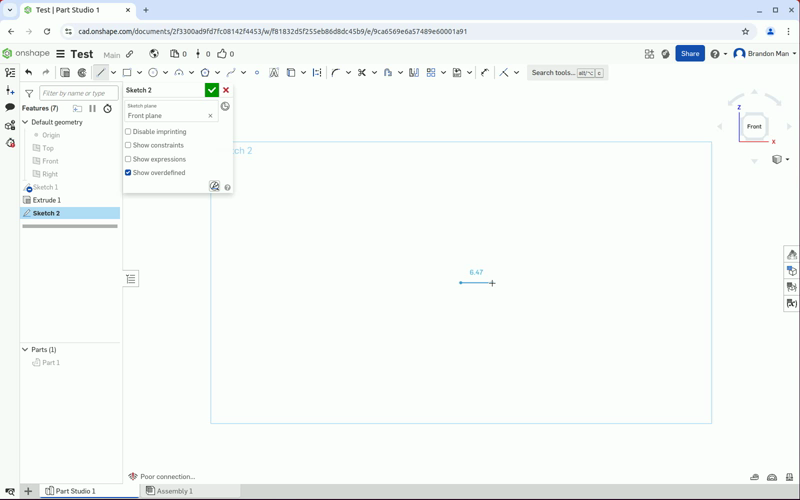
key_up(shift)
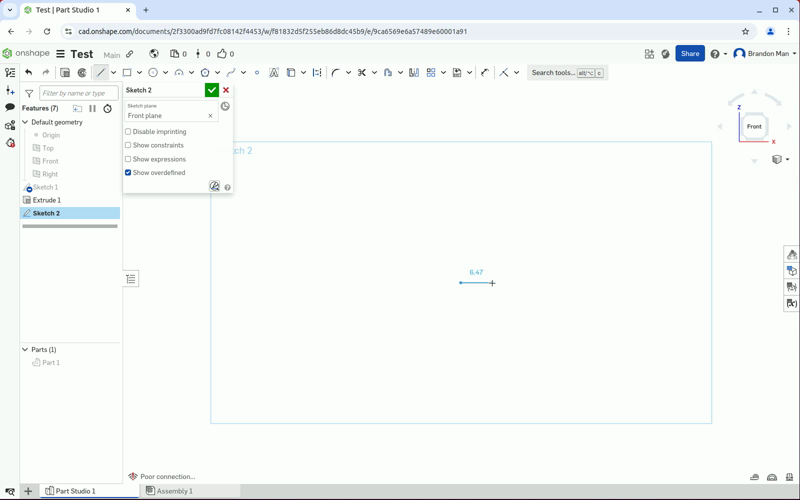
key_down(shift)
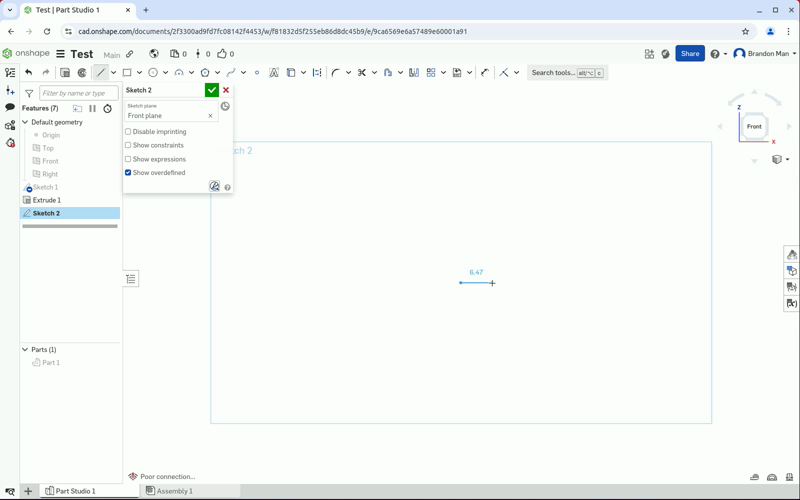
mouse_move(522, 282)
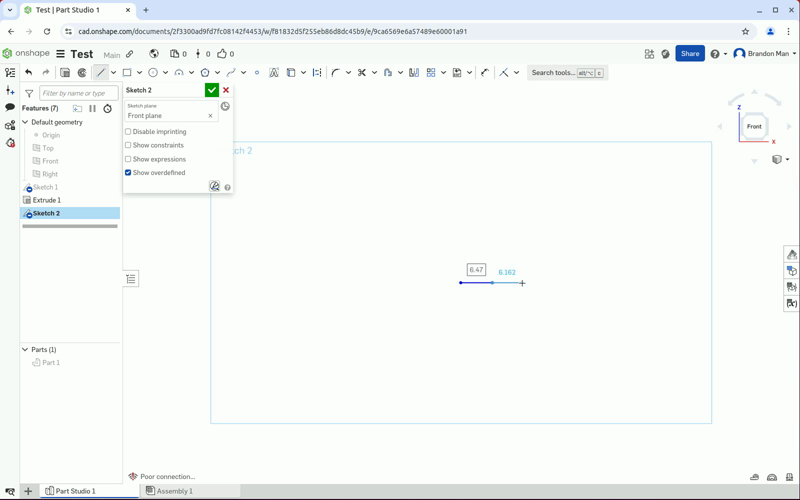
mouse_move(492, 262)
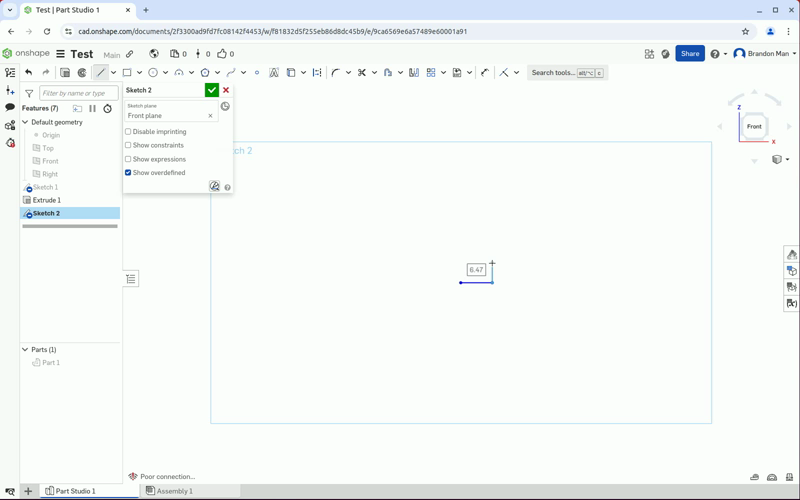
click(492, 262)
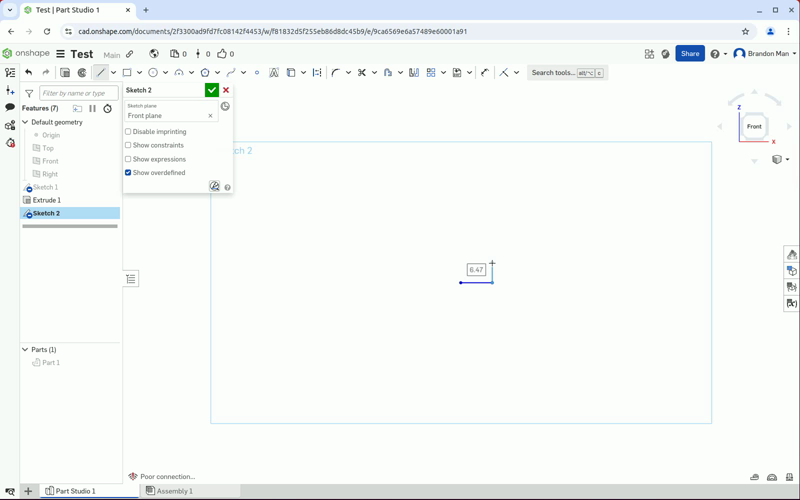
key_up(shift)
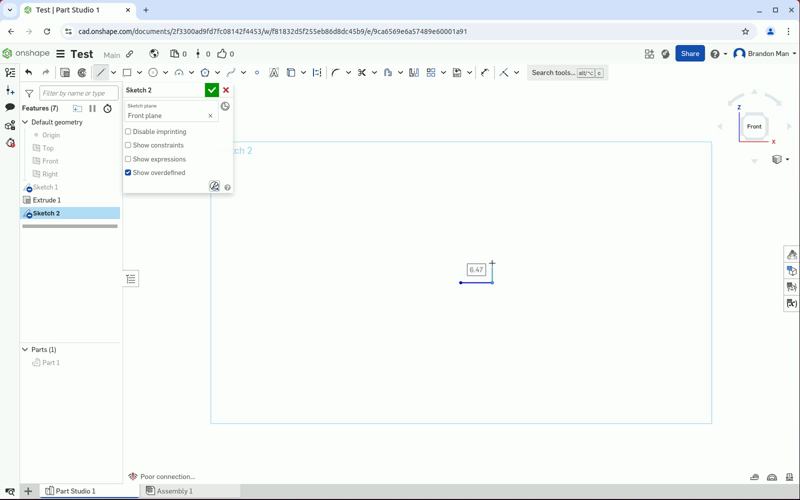
key_down(shift)
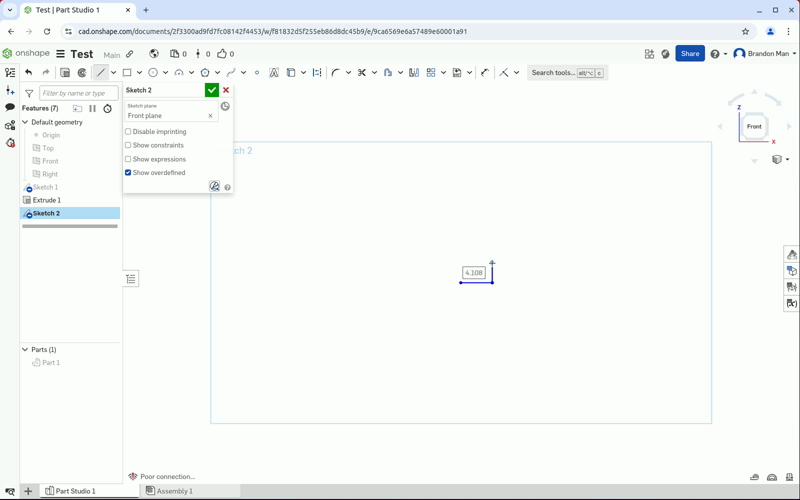
mouse_move(522, 262)
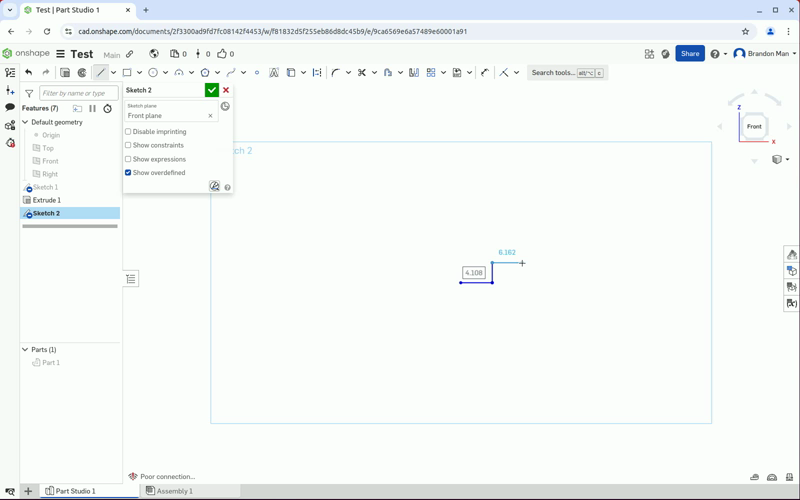
mouse_move(460, 262)
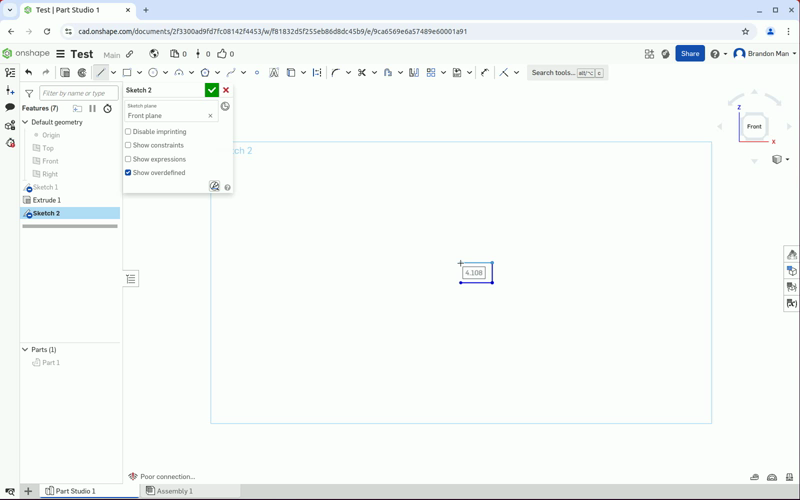
click(460, 262)
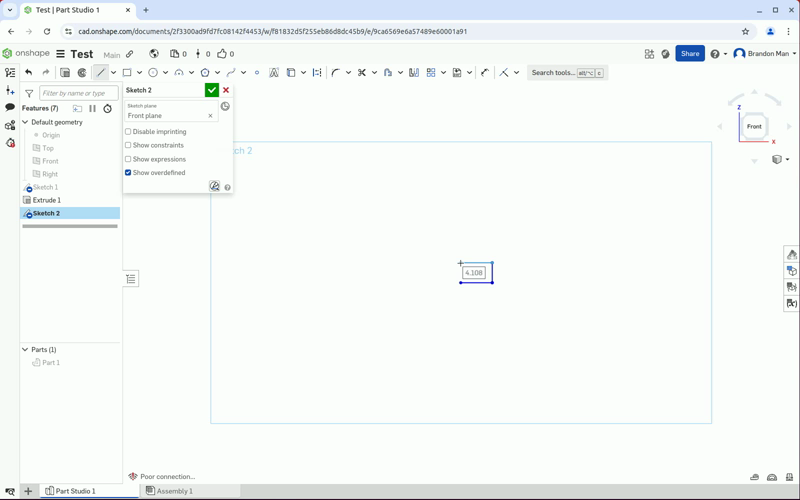
key_up(shift)
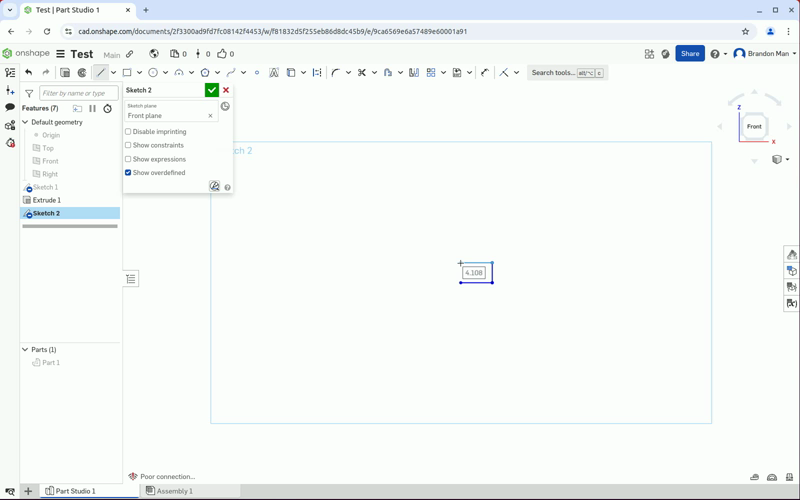
mouse_move(490, 262)
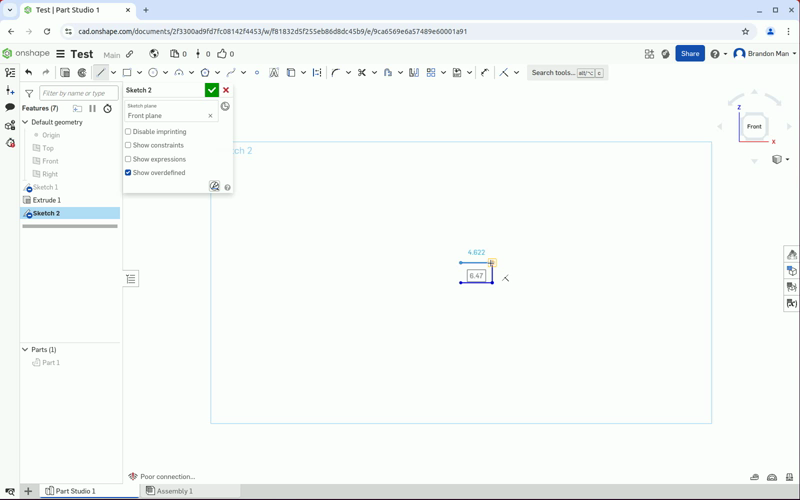
key_down(shift)
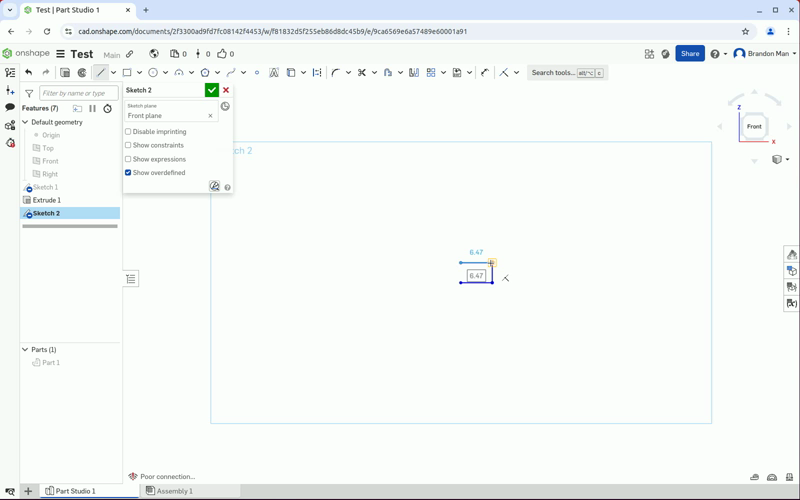
mouse_move(460, 282)
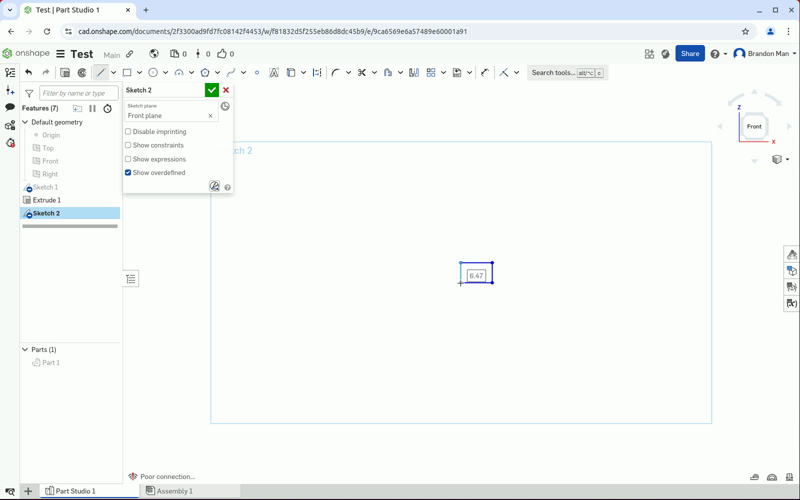
key_up(shift)
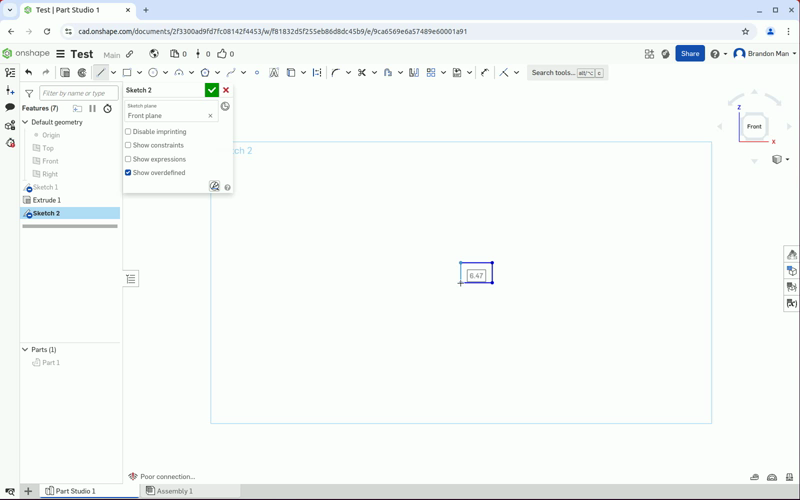
click(460, 282)
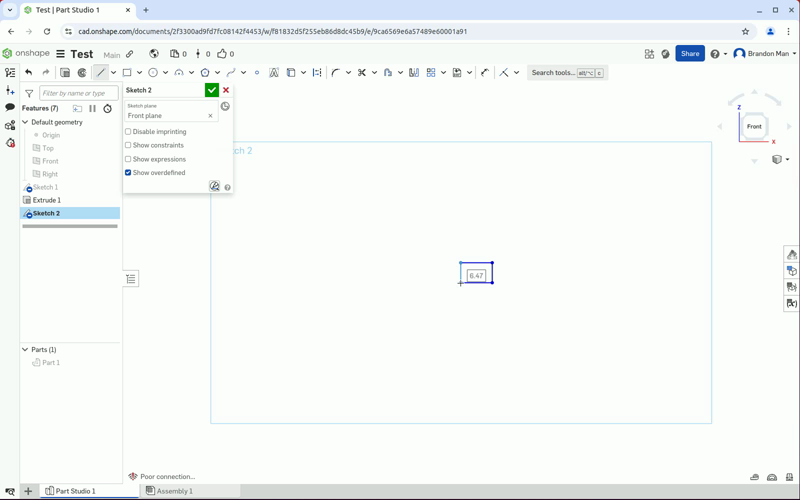
key(esc)
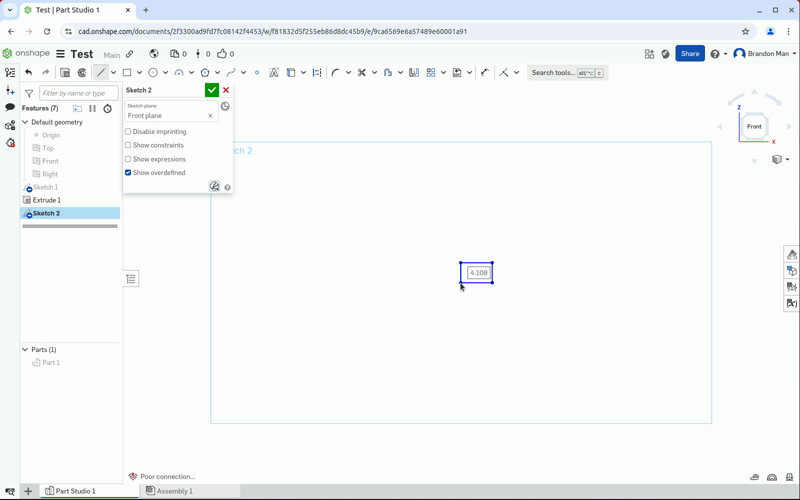
key(c)
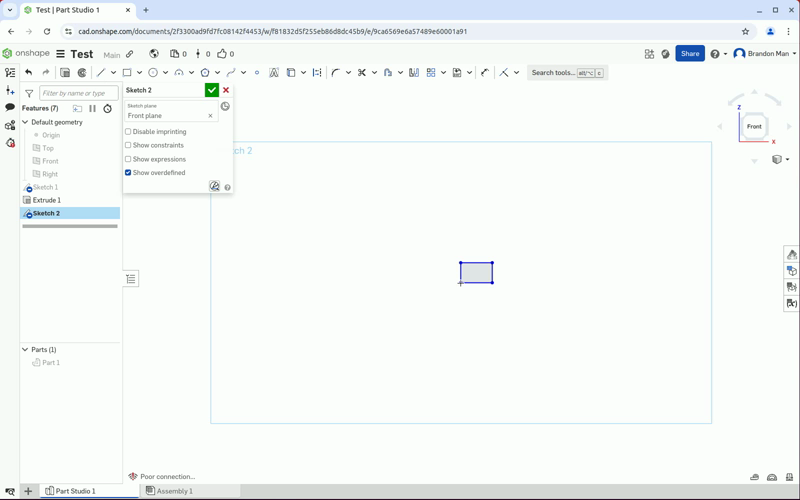
key_down(shift)
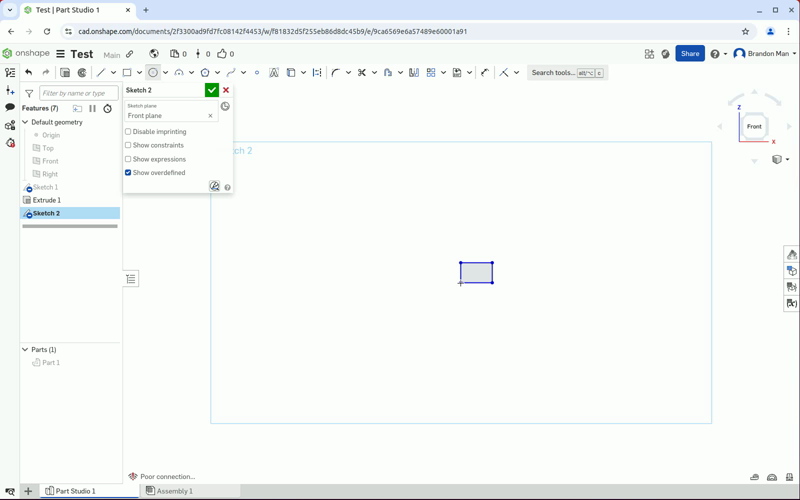
mouse_move(469, 275)
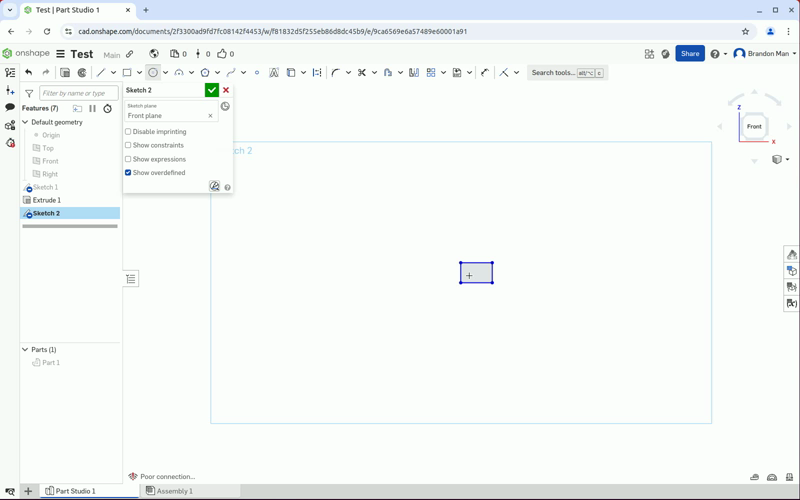
click(469, 275)
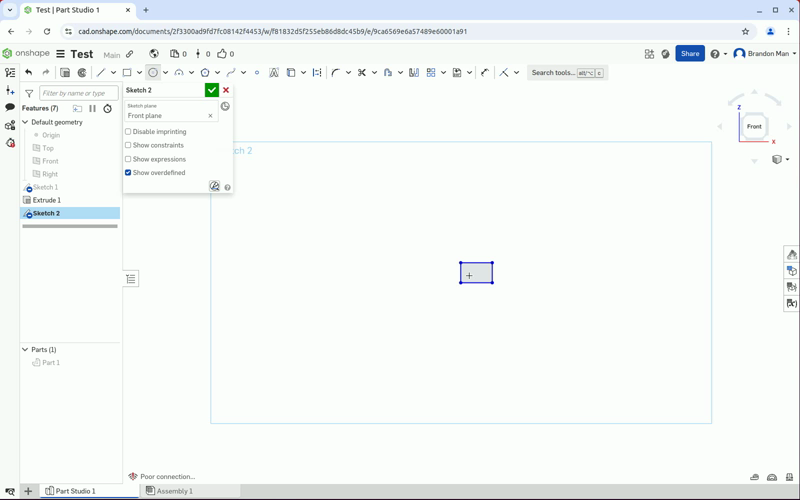
key_up(shift)
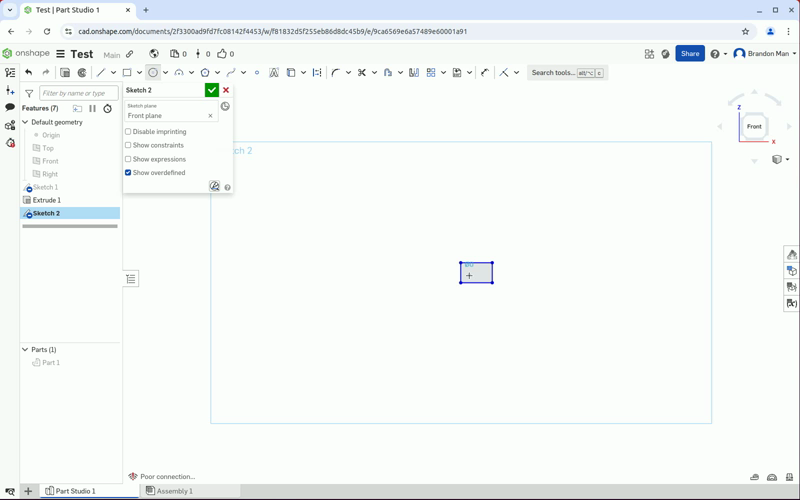
mouse_move(471, 275)
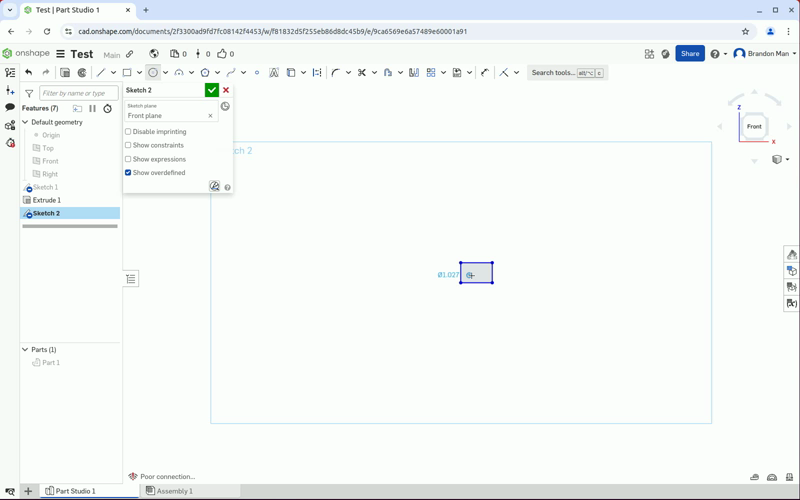
scroll(6)
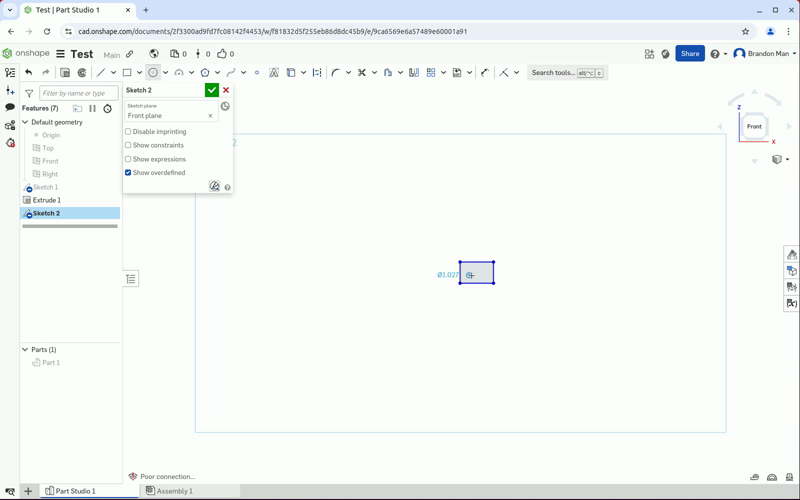
scroll(6)
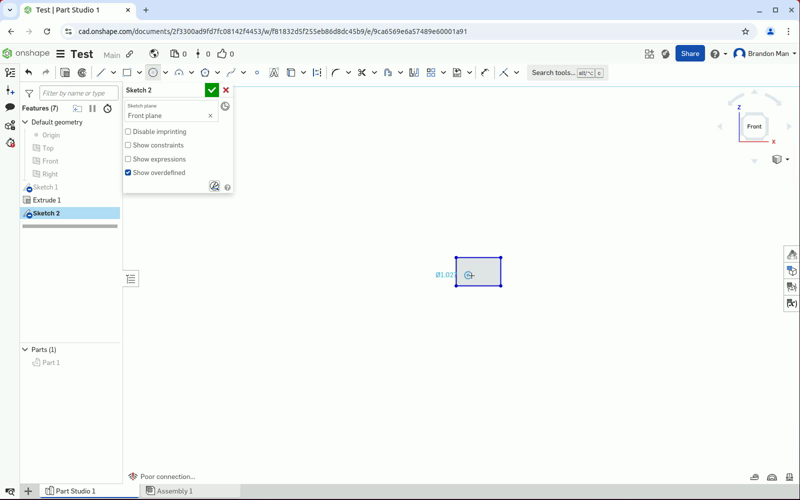
scroll(6)
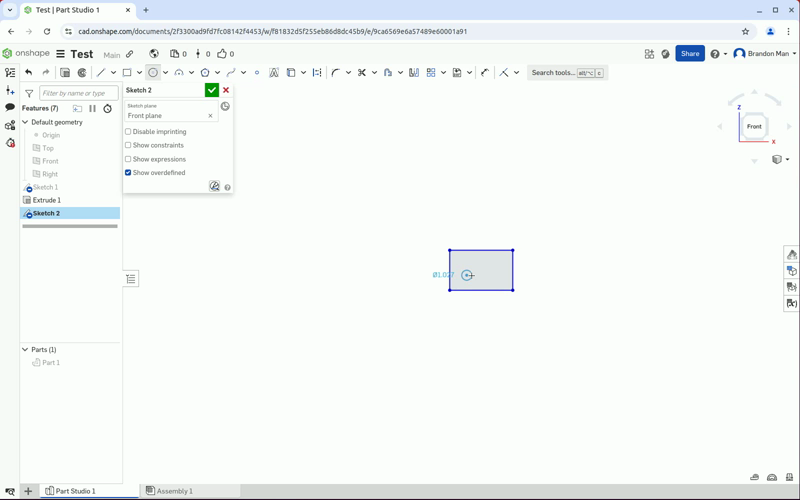
scroll(6)
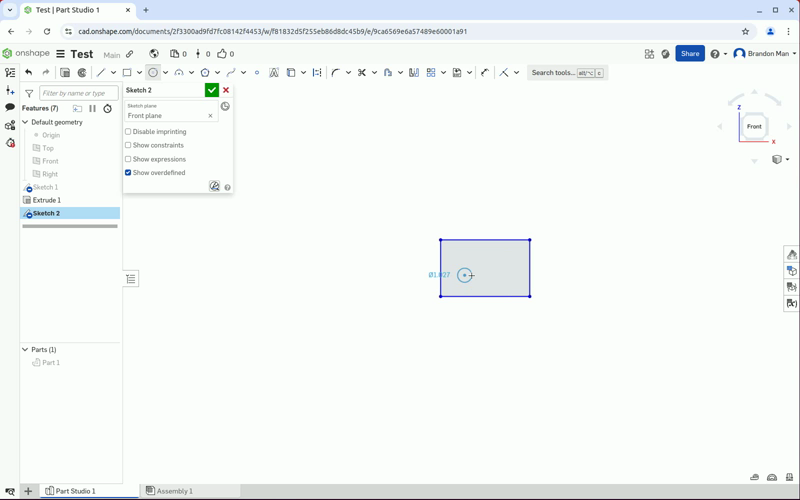
scroll(6)
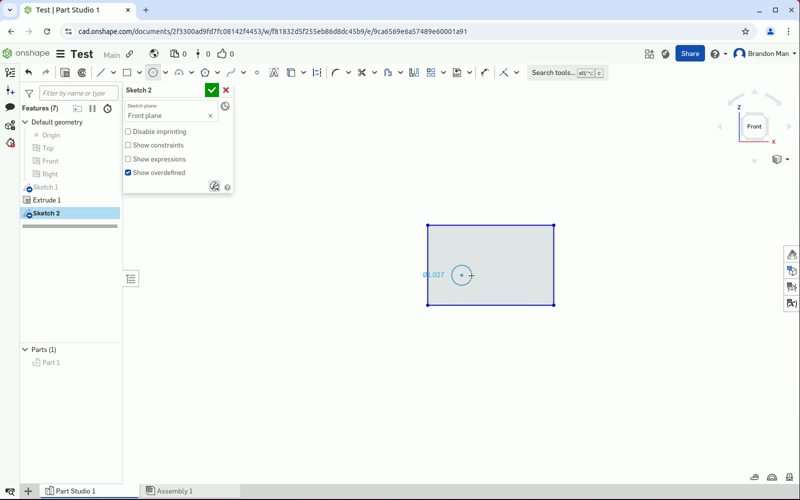
scroll(6)
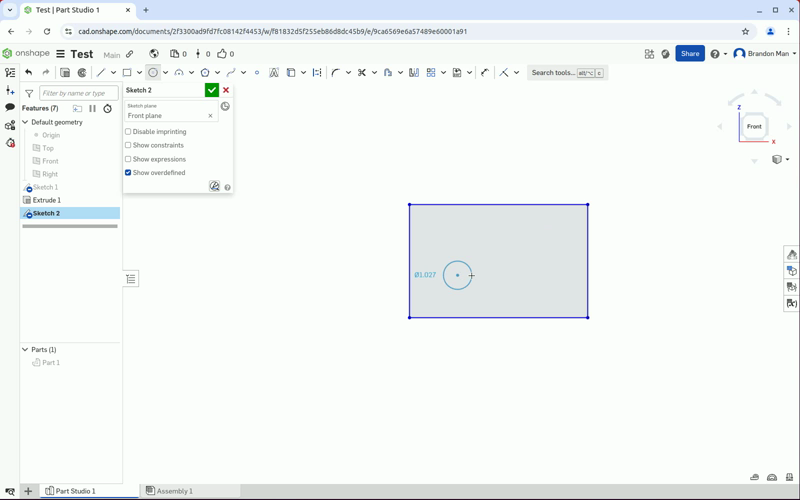
scroll(6)
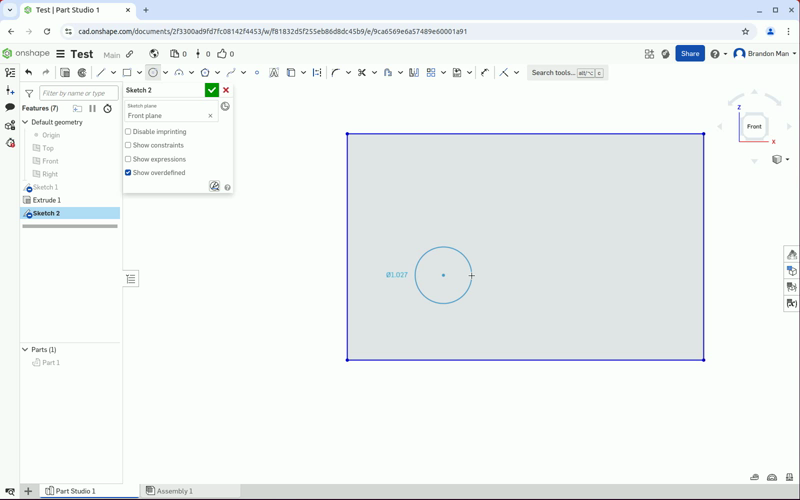
click(471, 275)
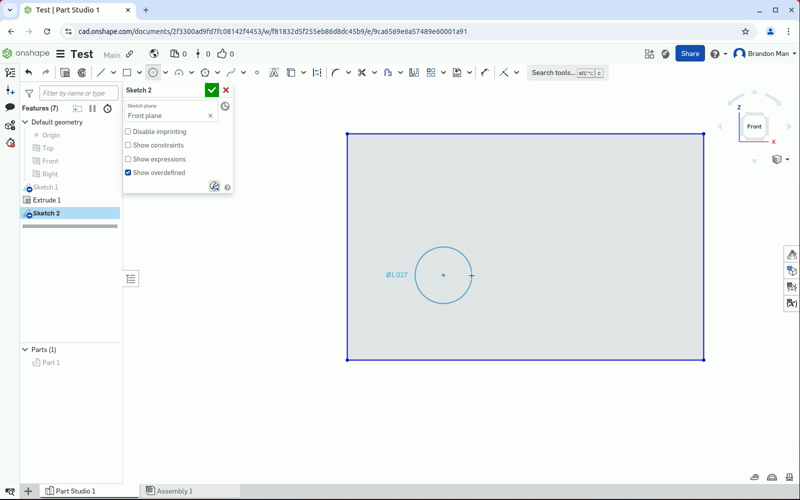
scroll(-6)
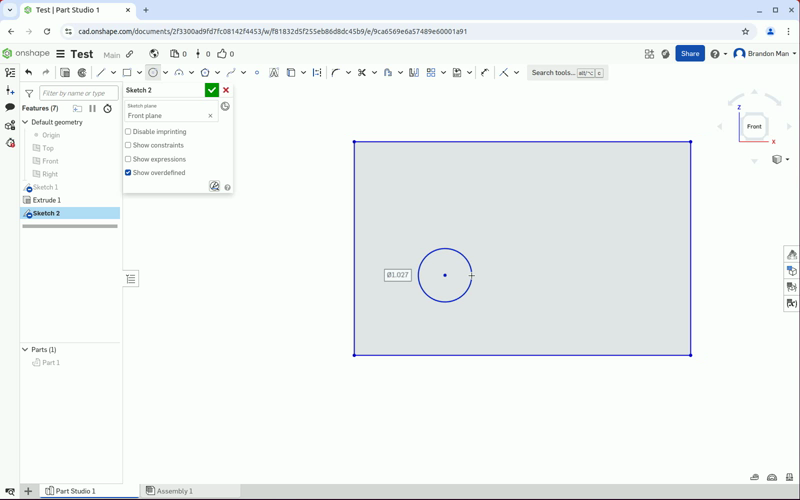
scroll(-6)
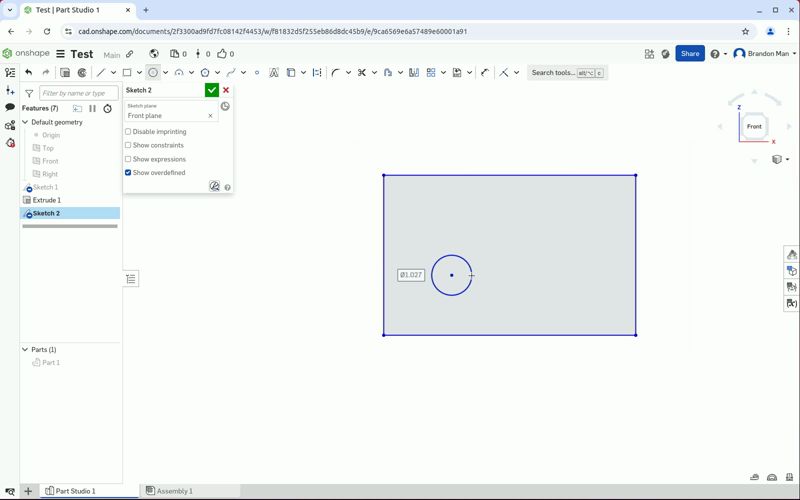
scroll(-6)
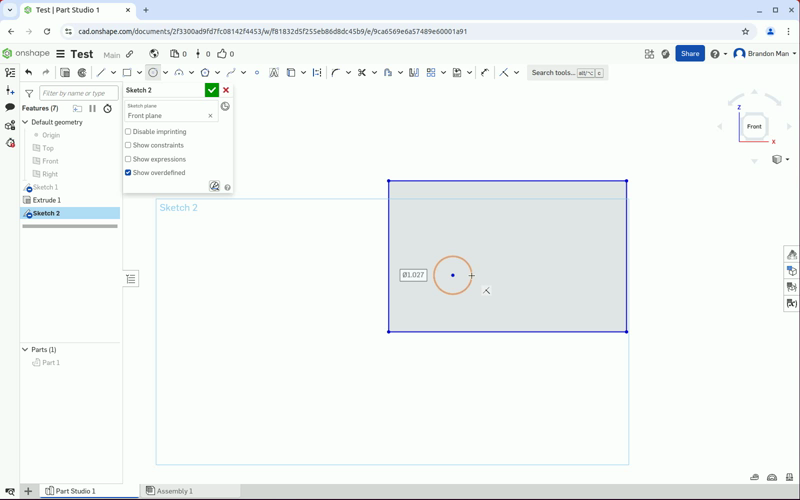
scroll(-6)
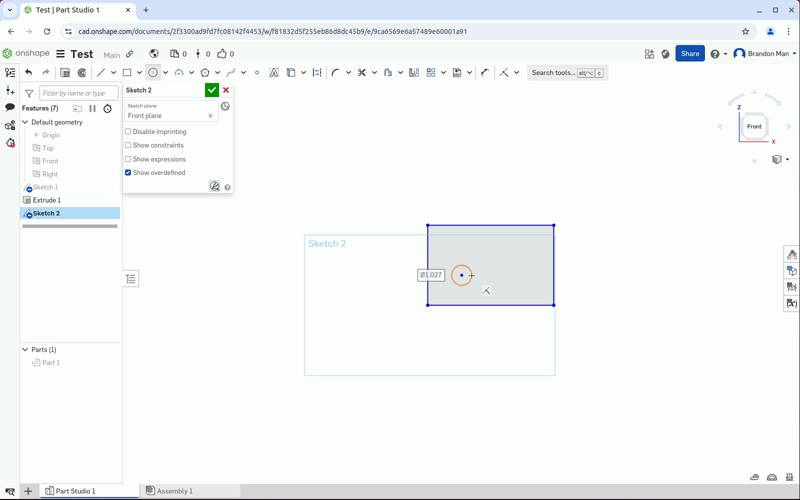
scroll(-6)
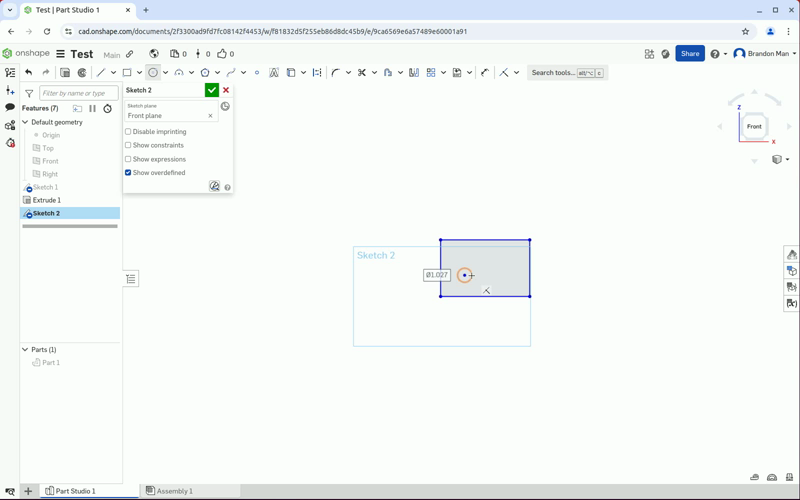
scroll(-6)
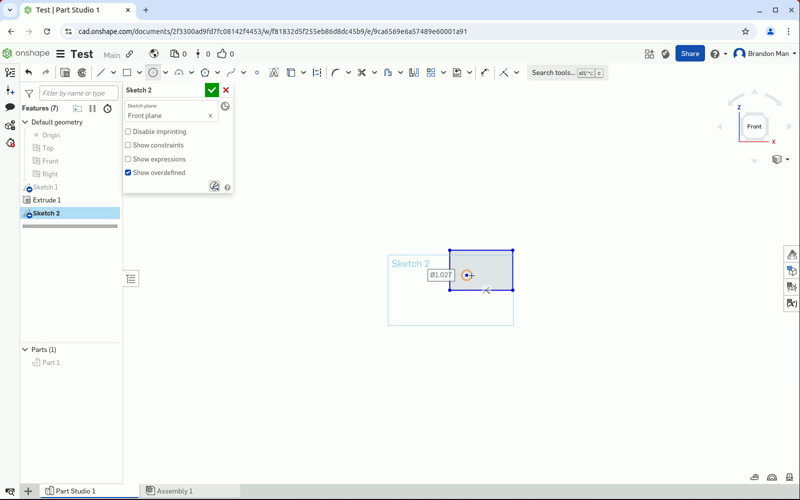
scroll(-6)
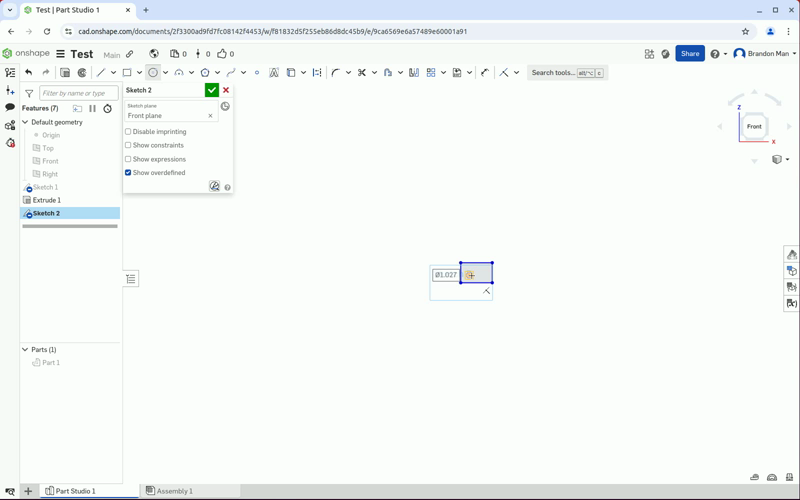
key(esc)
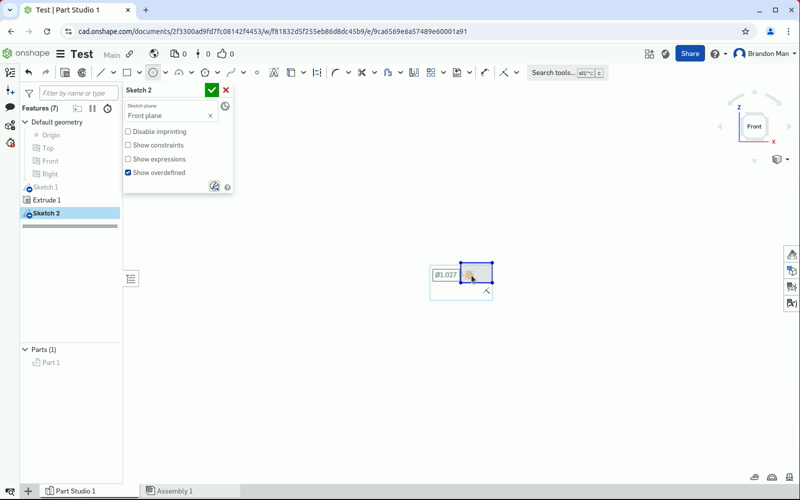
mouse_move(466, 279)
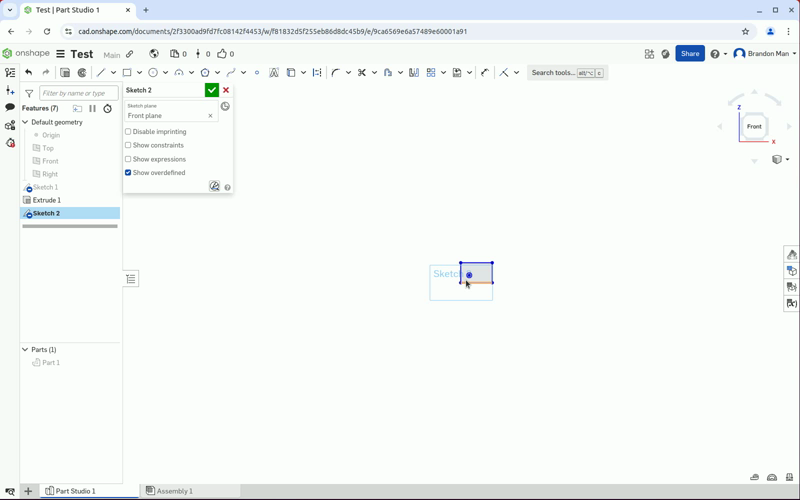
scroll(6)
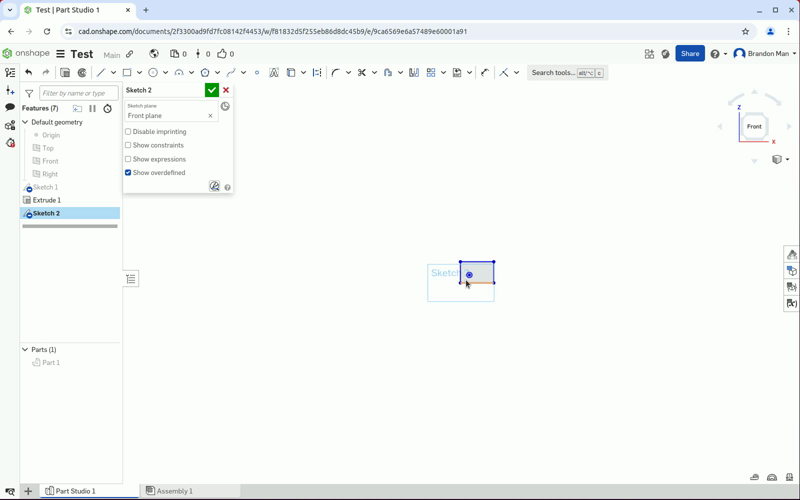
scroll(6)
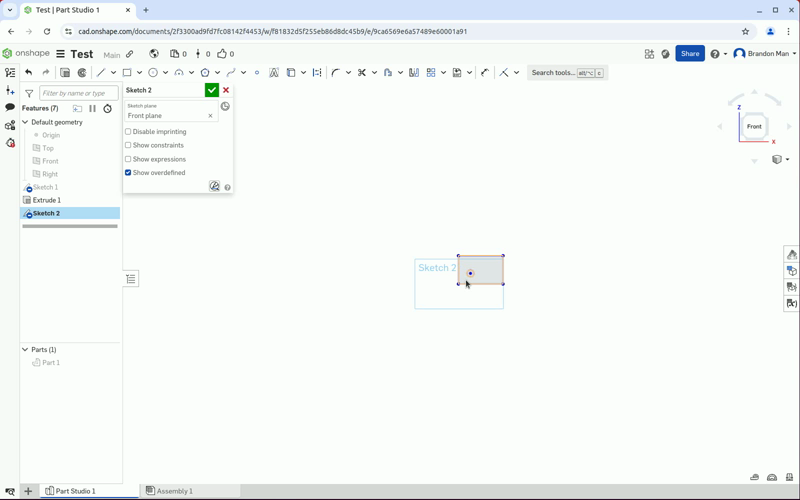
scroll(6)
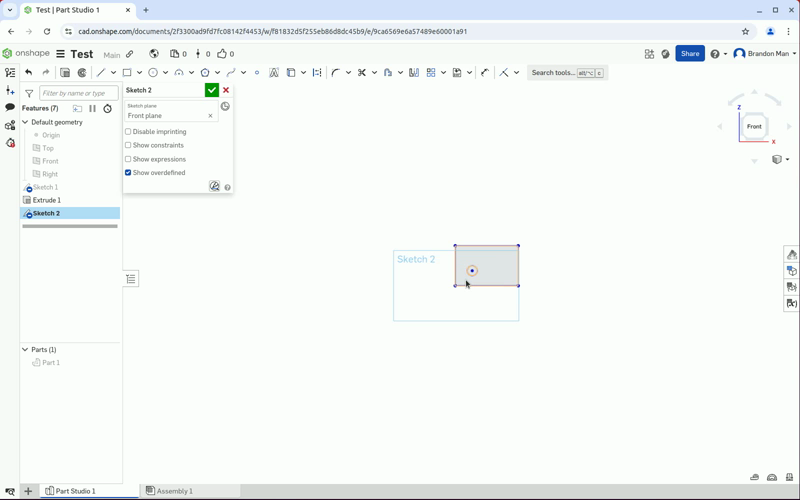
scroll(6)
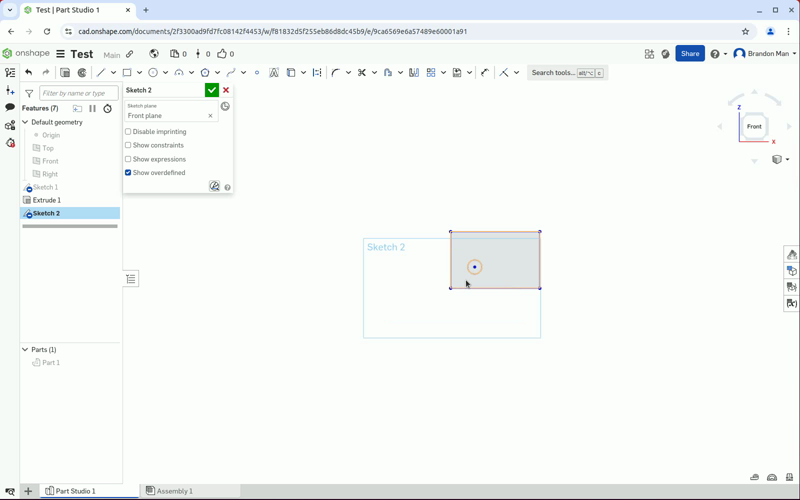
scroll(6)
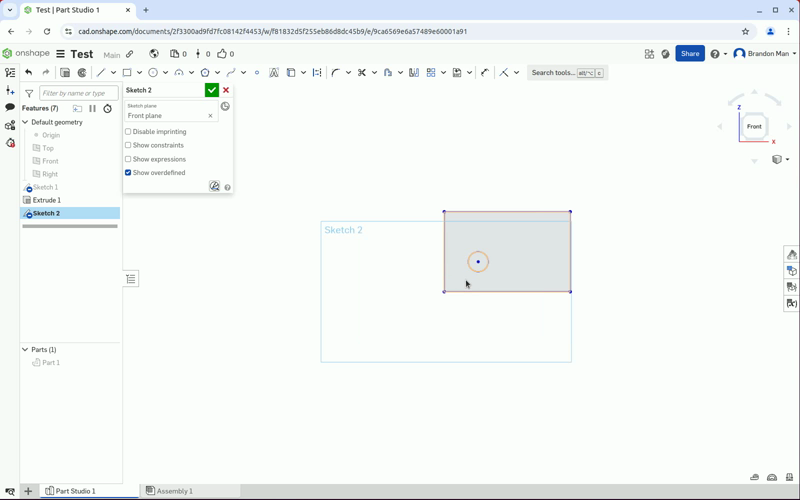
scroll(6)
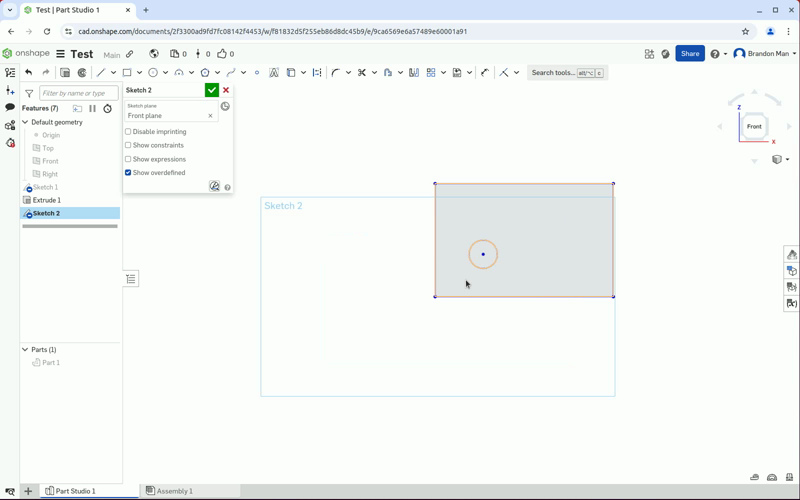
scroll(6)
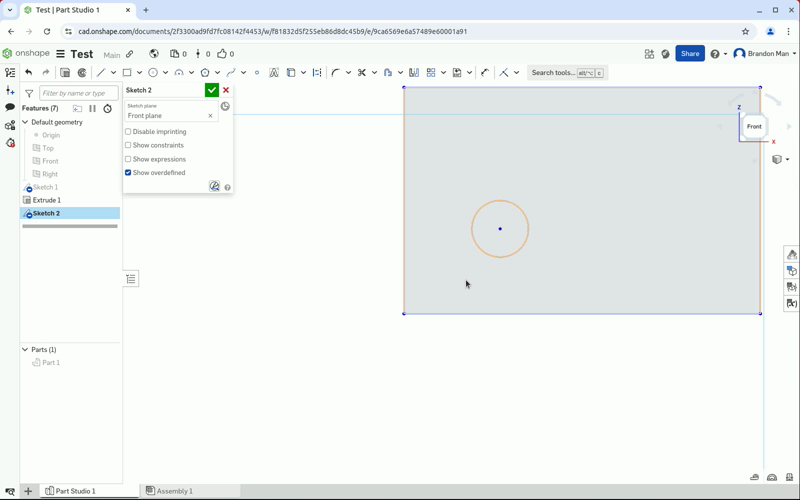
click(466, 279)
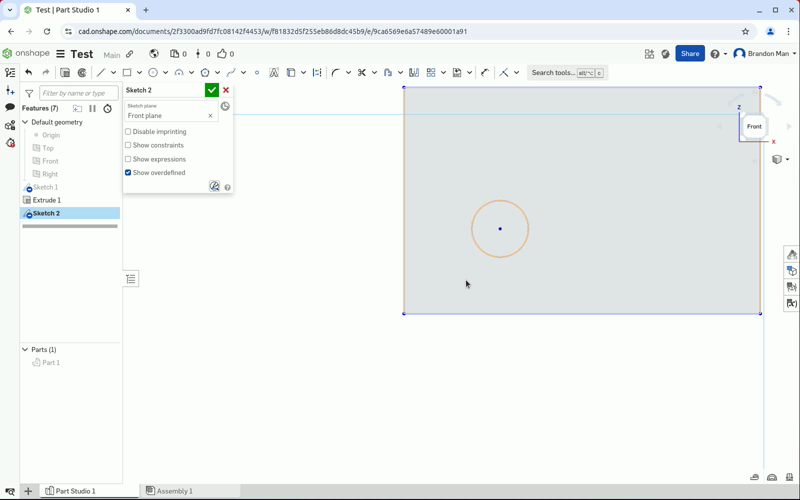
scroll(-6)
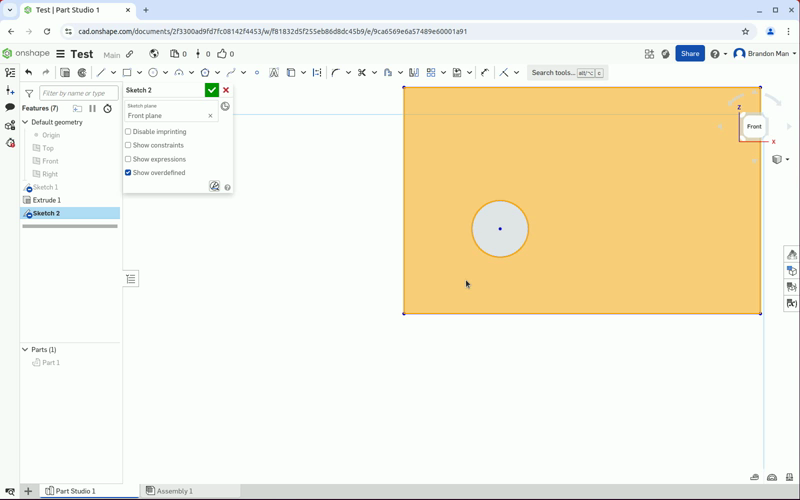
scroll(-6)
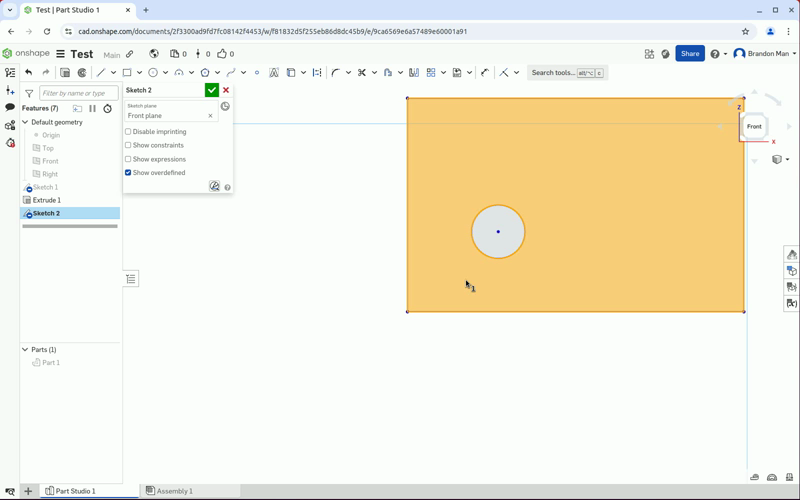
scroll(-6)
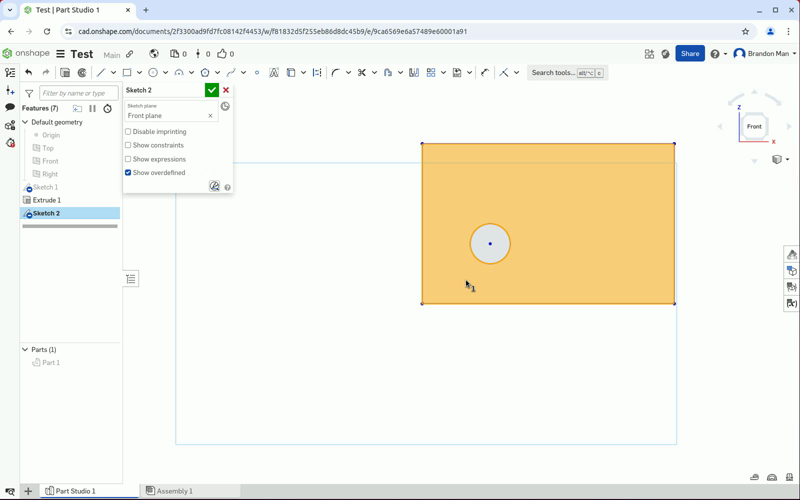
scroll(-6)
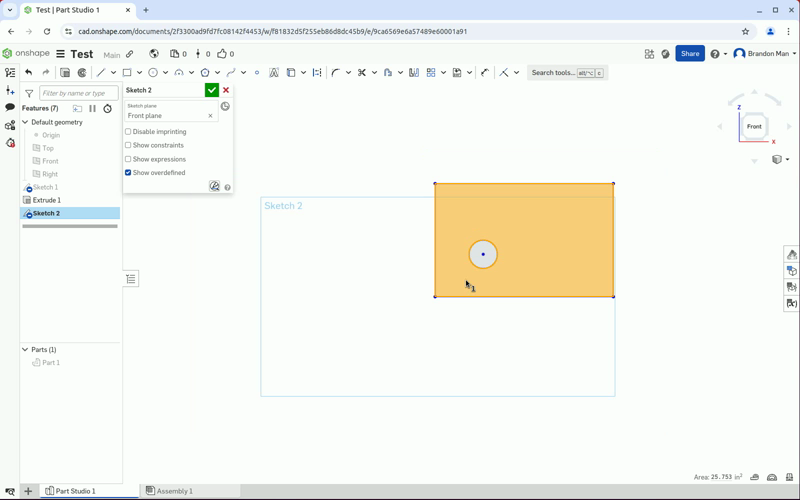
scroll(-6)
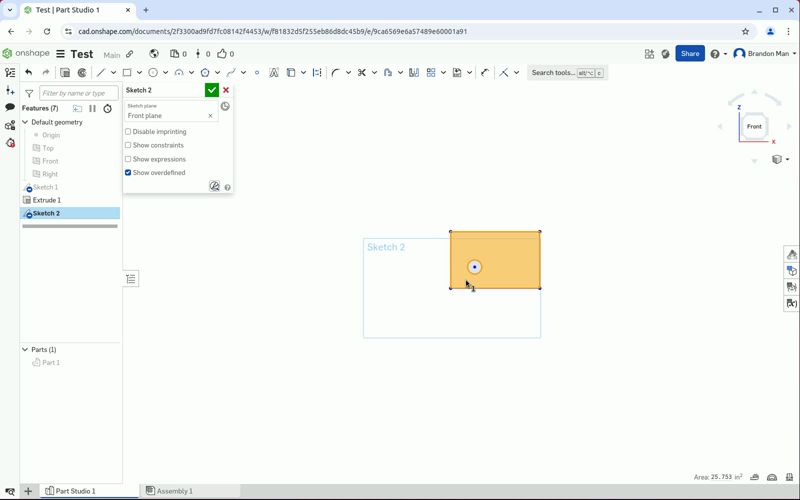
scroll(-6)
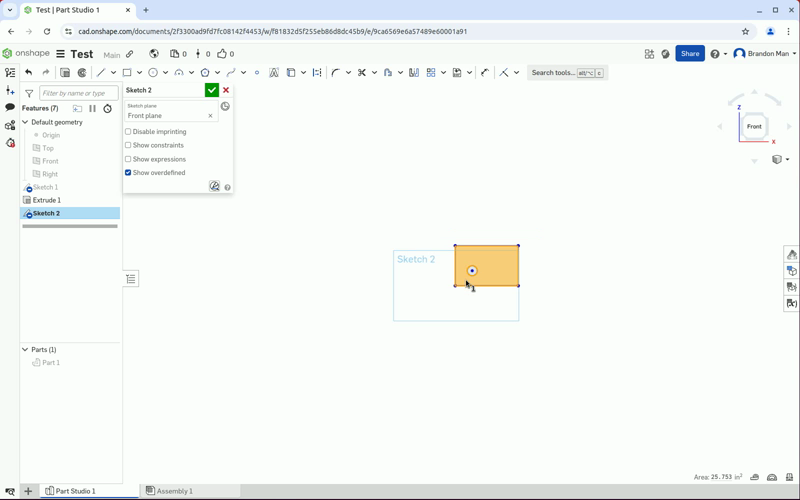
scroll(-6)
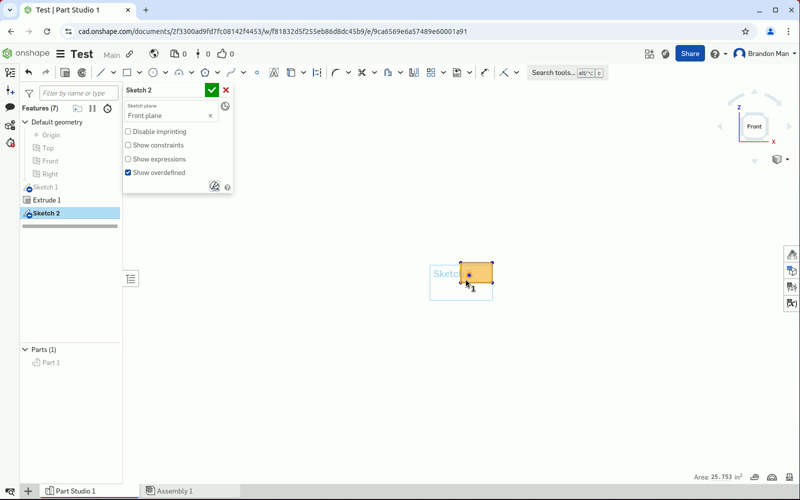
mouse_move(73, 352)
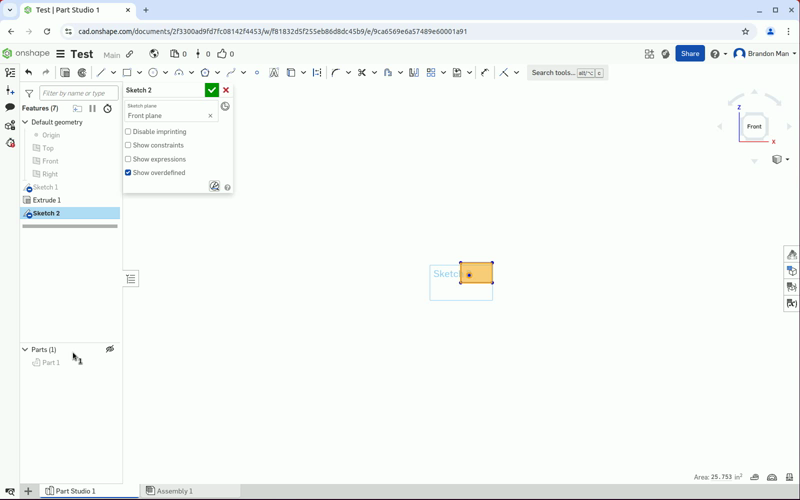
key(shift+y)
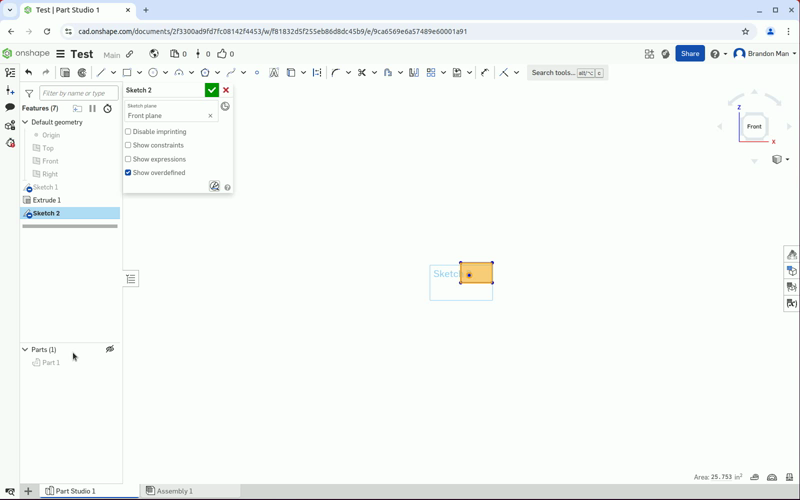
key(shift+e)
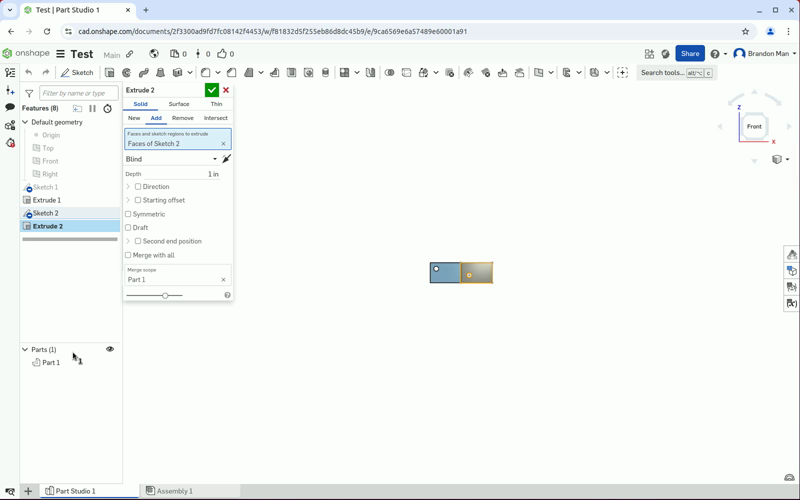
mouse_move(143, 106)
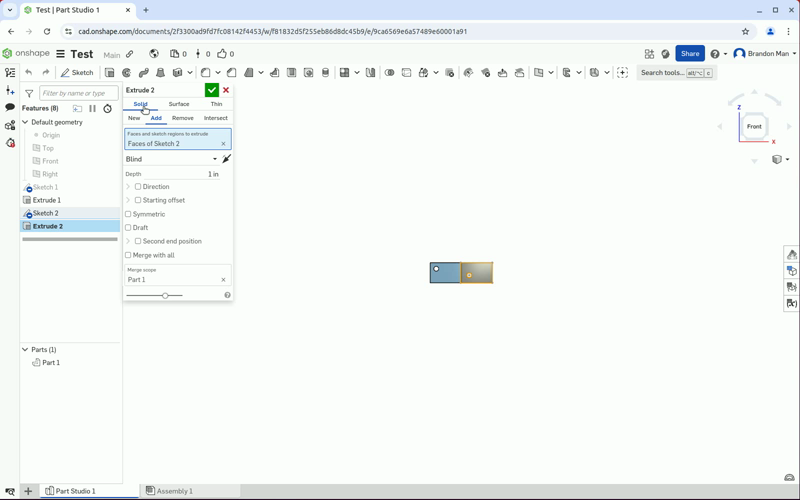
click(143, 106)
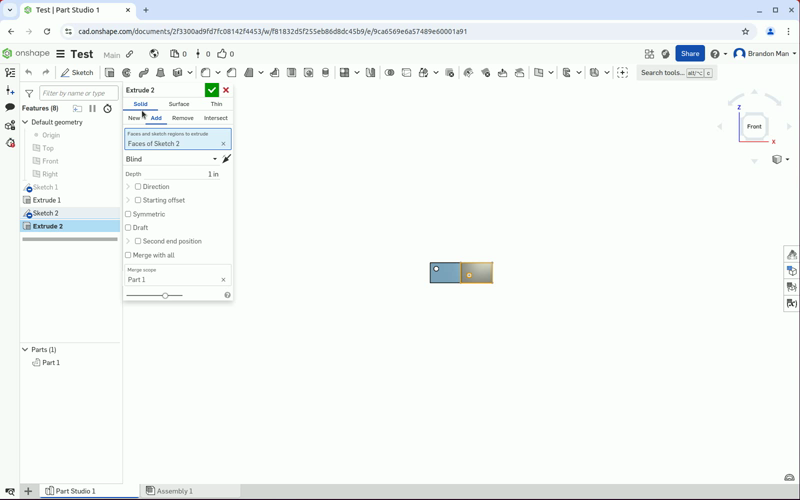
mouse_move(137, 120)
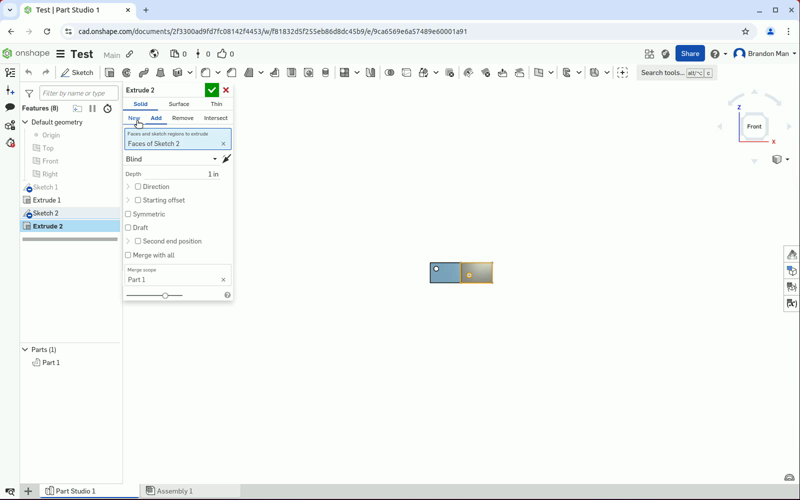
click(137, 120)
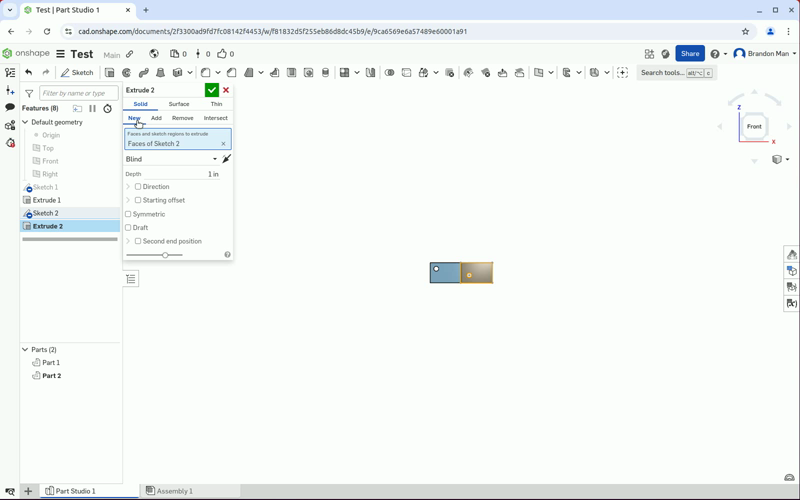
key(tab, 4)
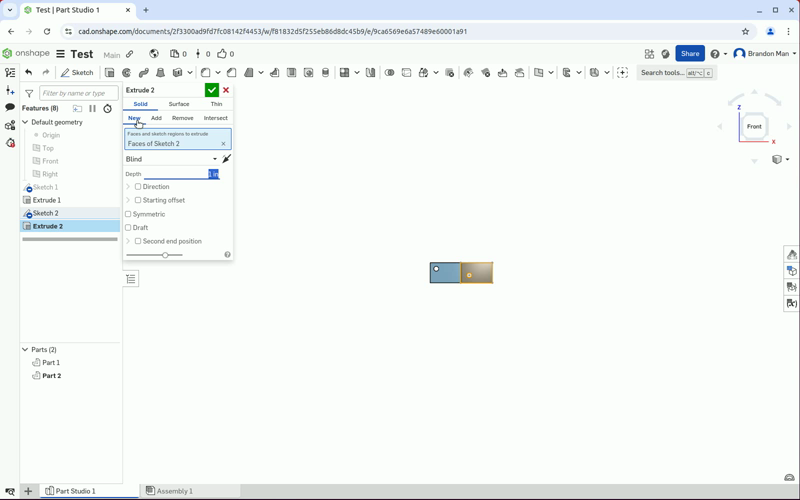
text(0.241)
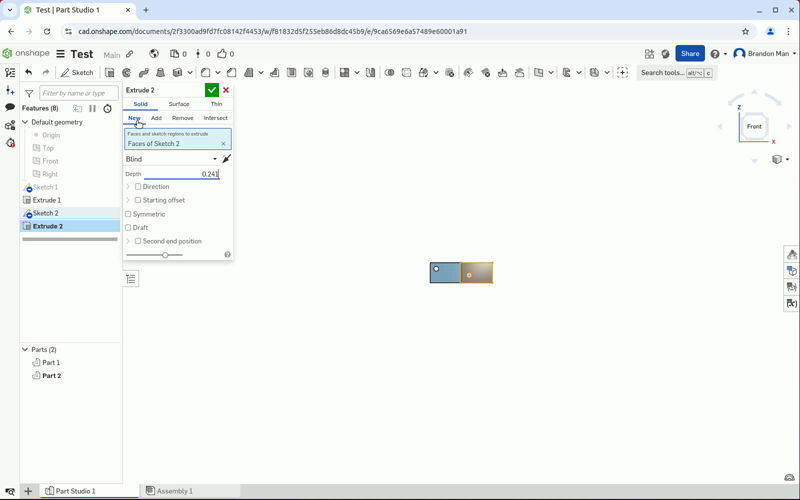
key(enter)
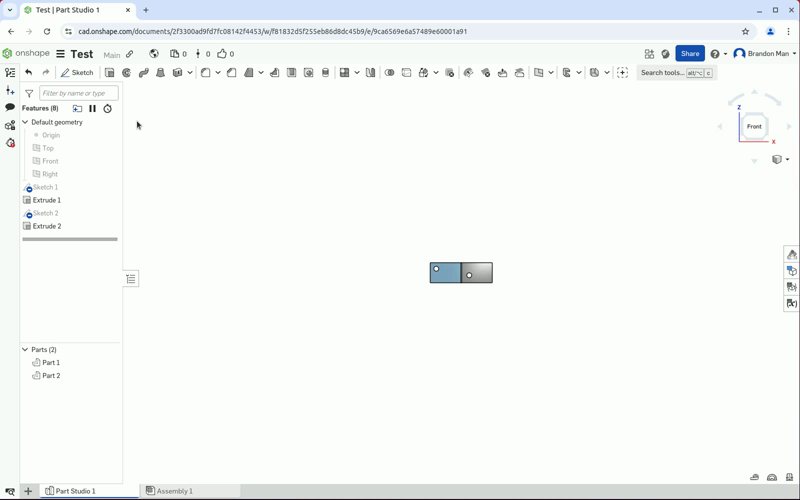
key(shift+h)
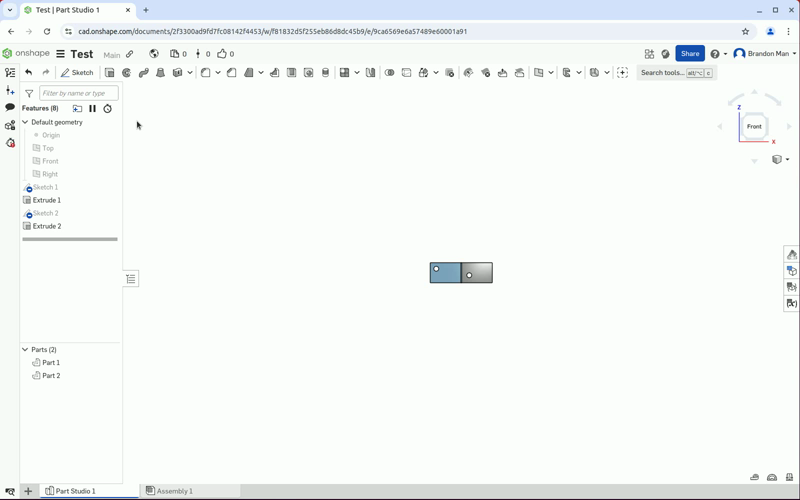
key(shift+h)
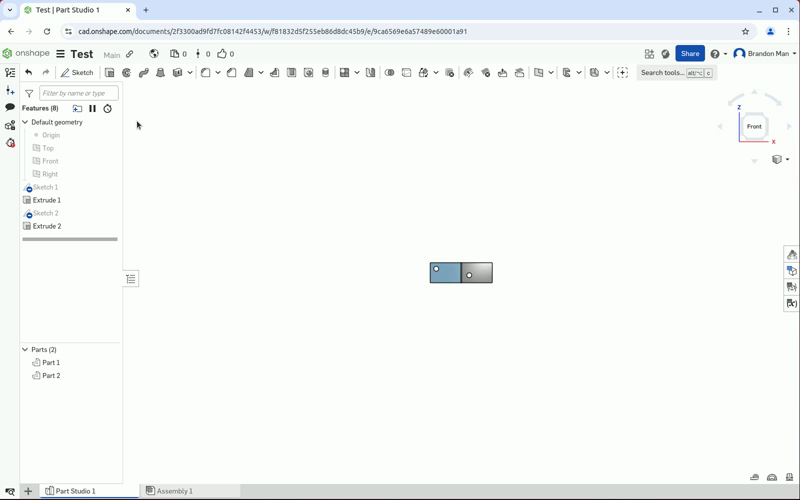
mouse_move(73, 189)
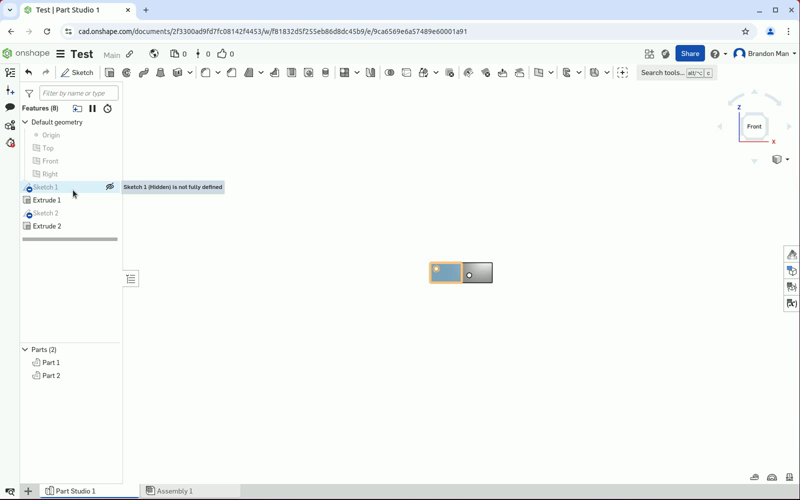
click(73, 189)
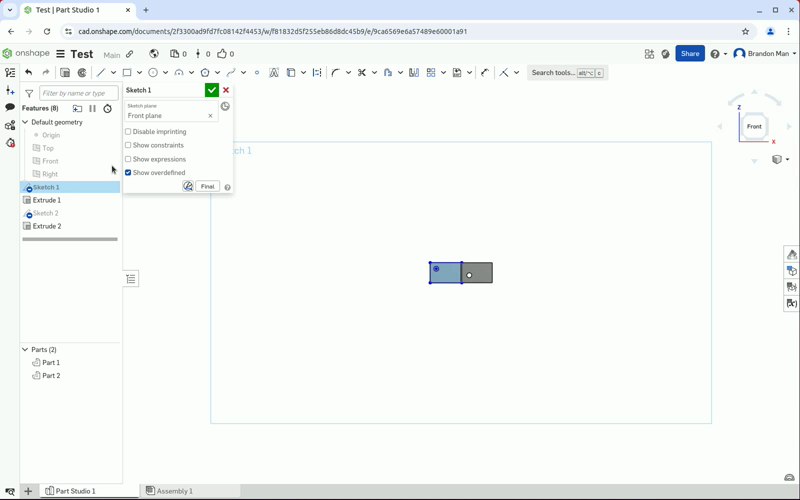
mouse_move(229, 92)
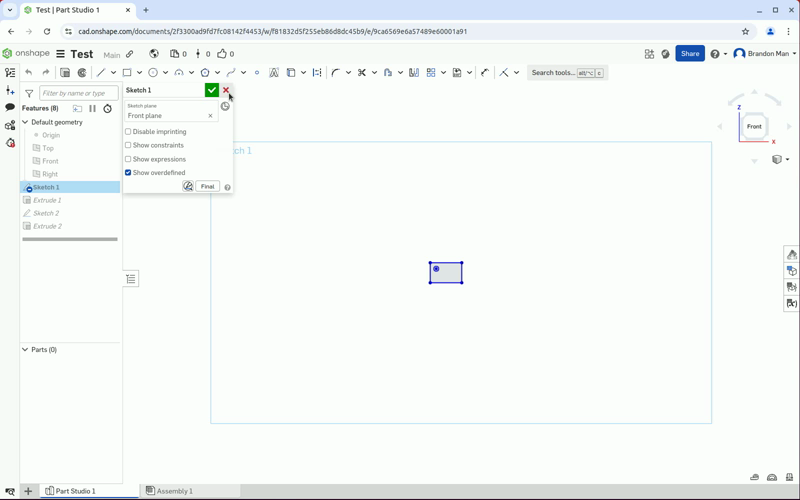
click(229, 92)
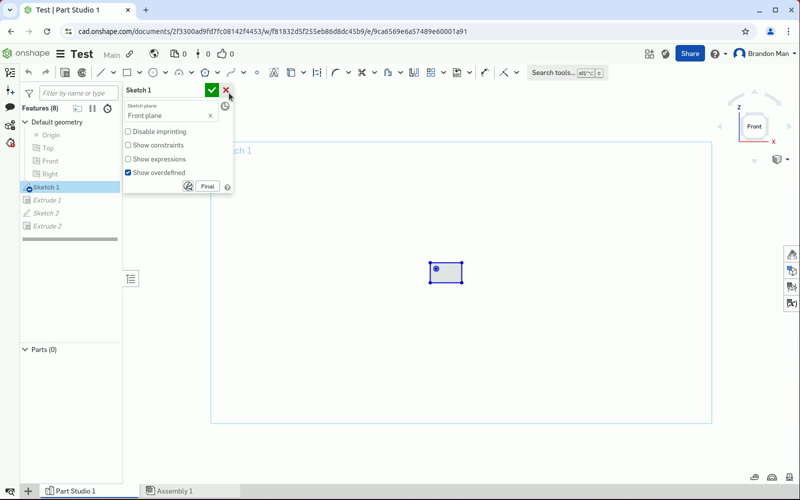
key(shift+s)
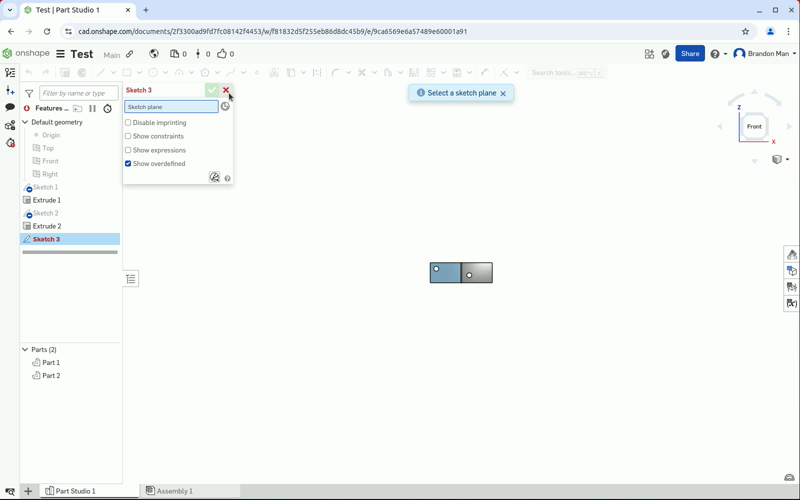
mouse_move(73, 163)
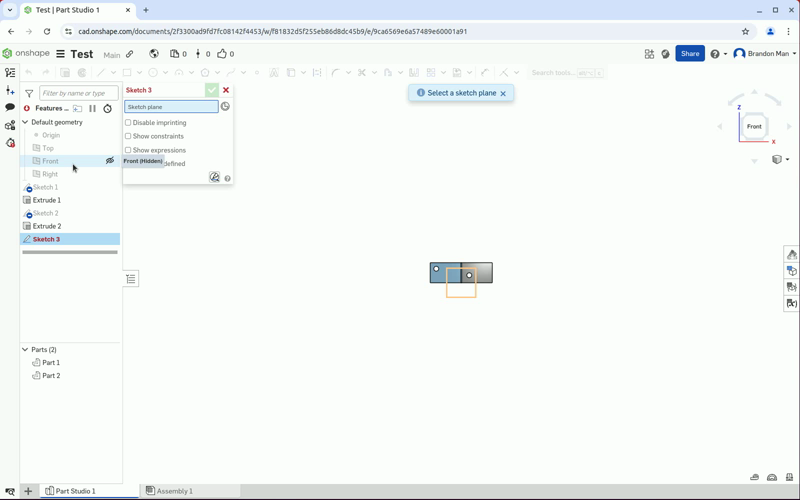
click(73, 163)
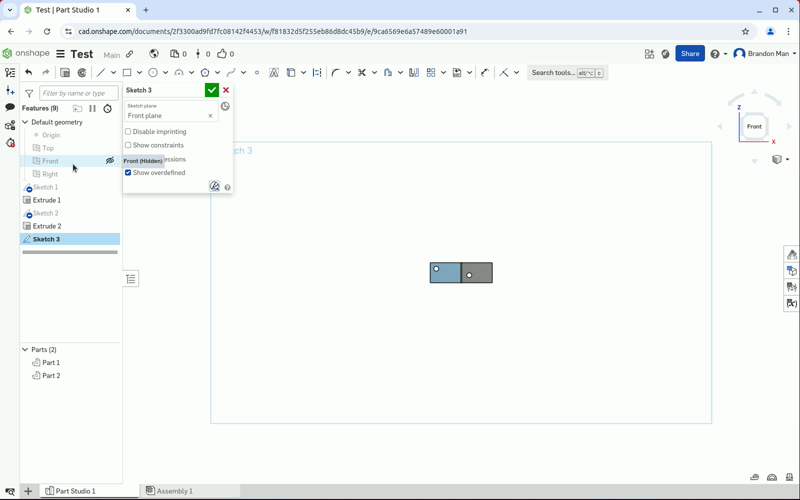
mouse_move(73, 352)
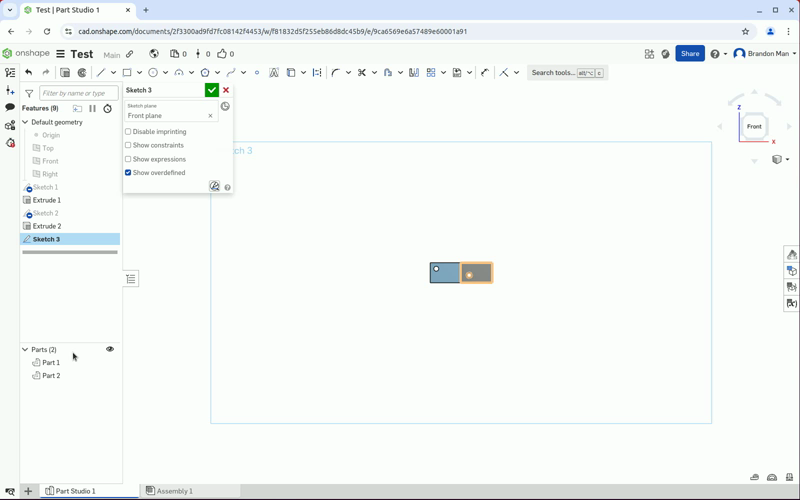
key(y)
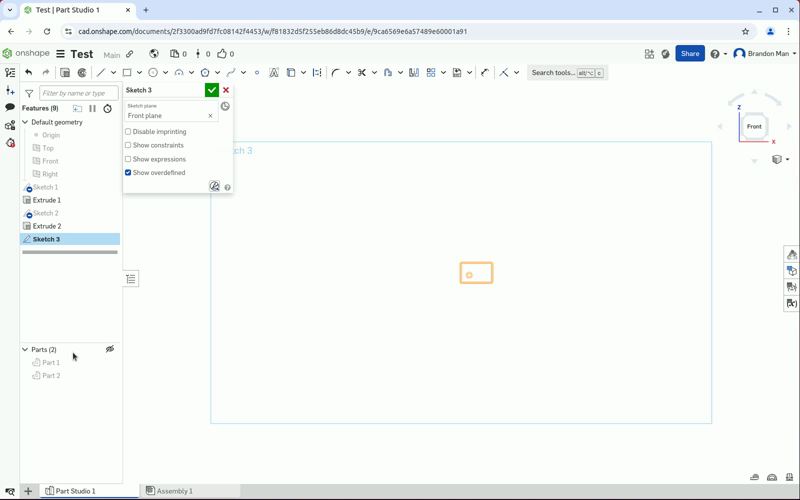
key(l)
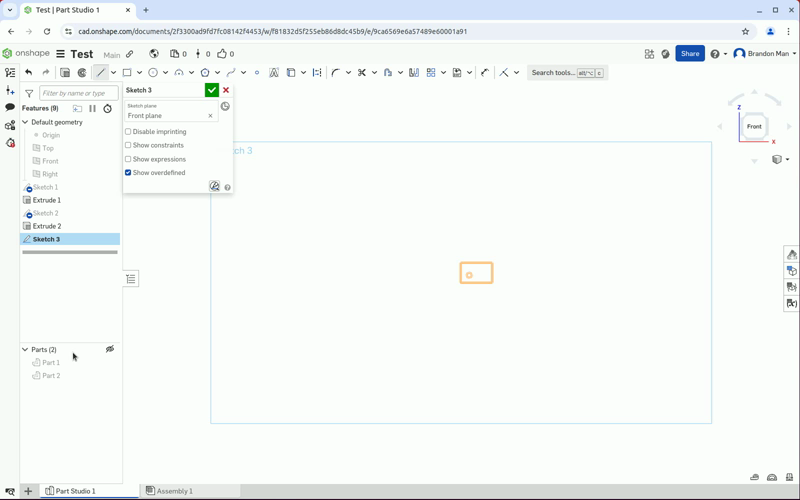
key_down(shift)
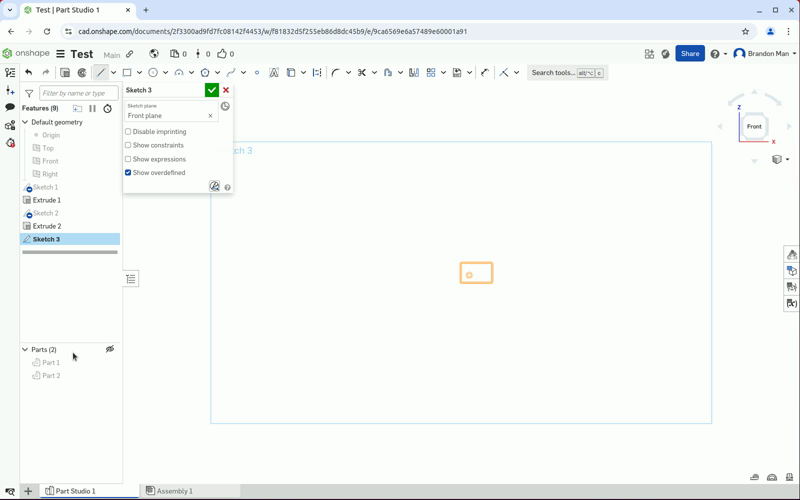
mouse_move(460, 309)
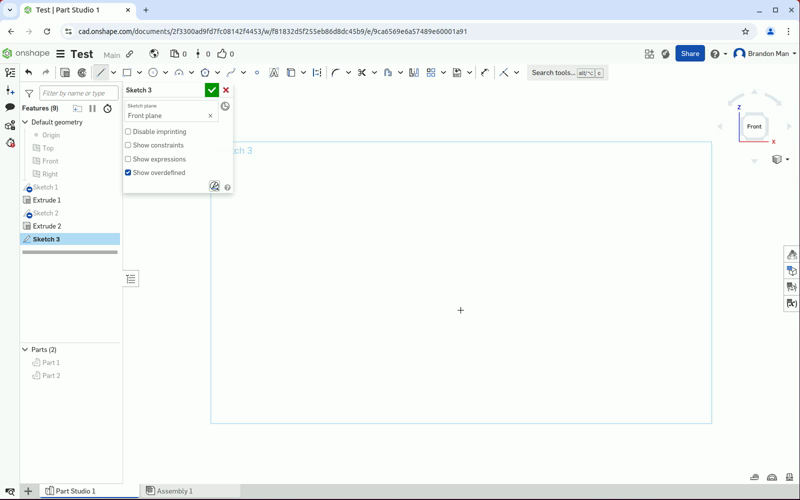
click(460, 309)
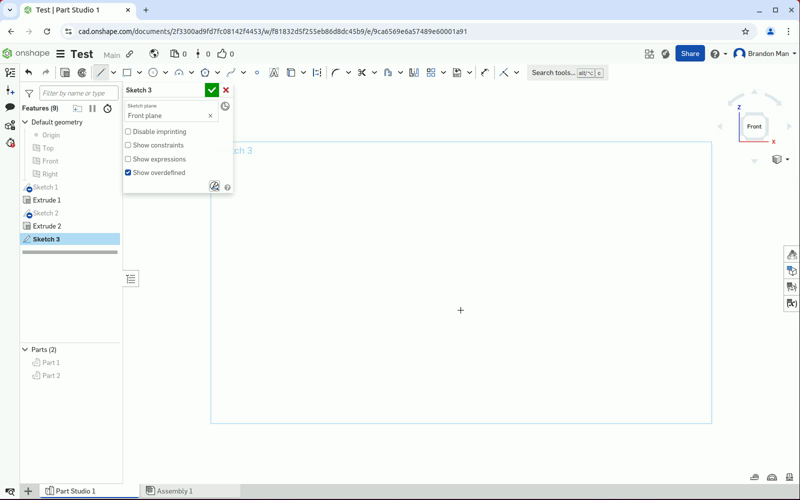
key_up(shift)
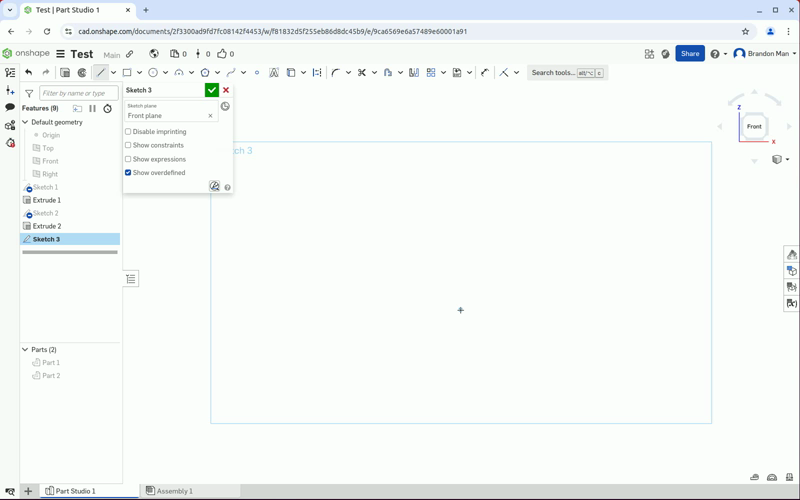
key_down(shift)
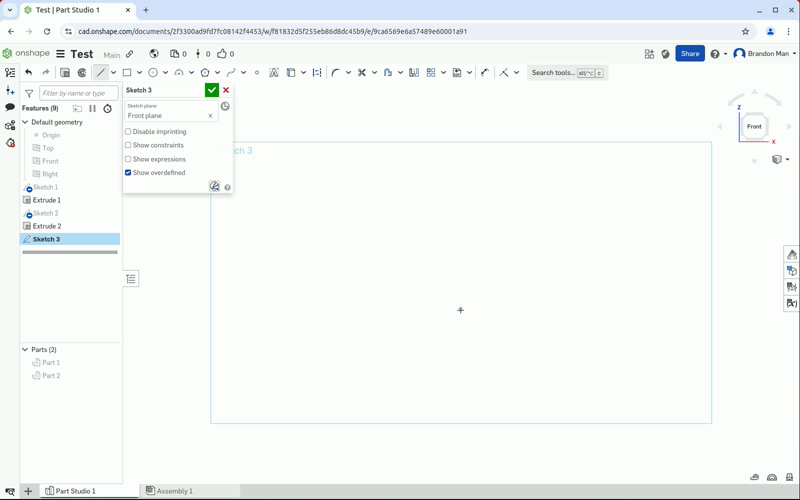
mouse_move(490, 309)
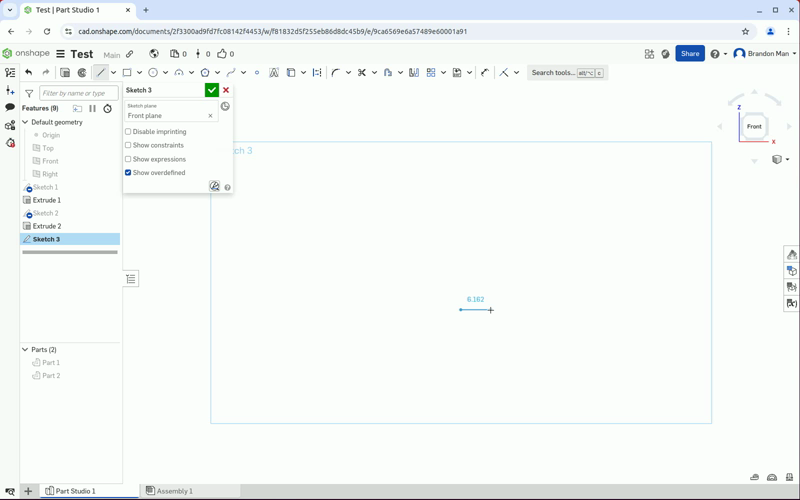
mouse_move(492, 309)
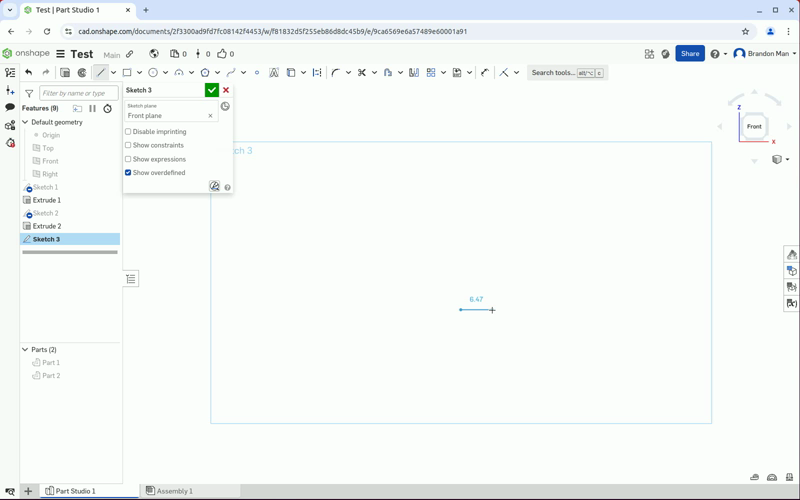
click(492, 309)
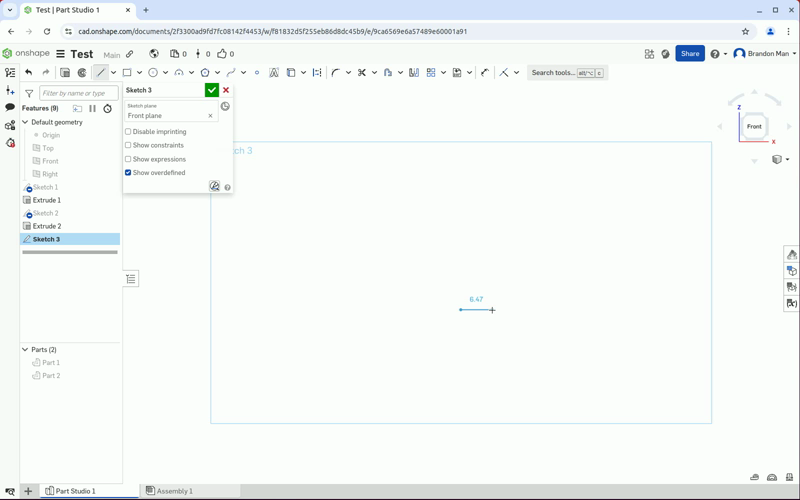
key_up(shift)
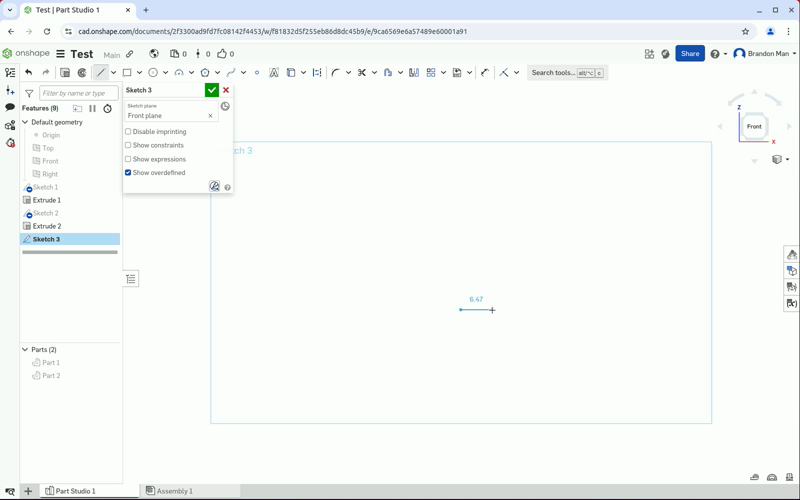
key_down(shift)
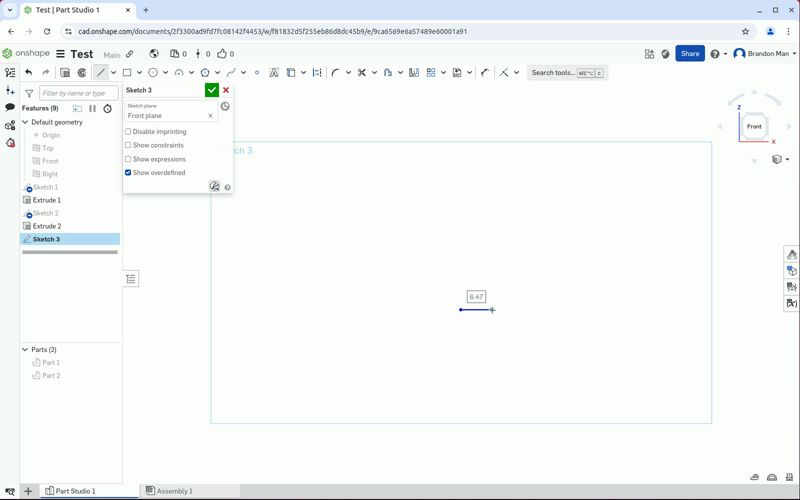
mouse_move(522, 309)
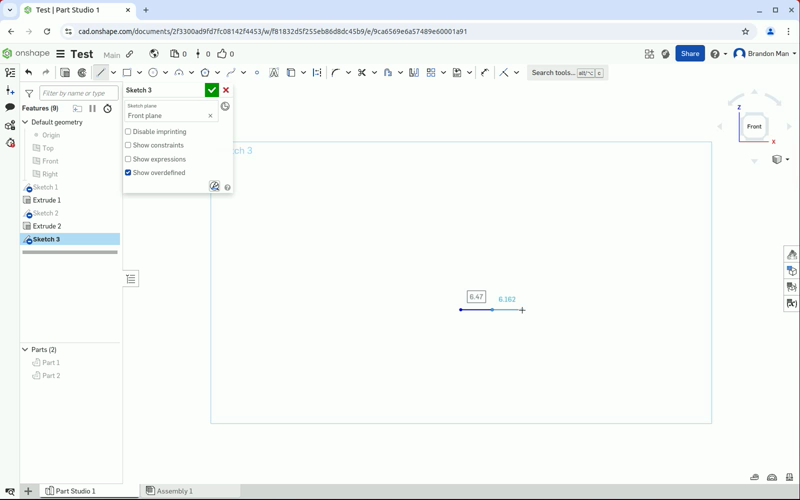
mouse_move(492, 282)
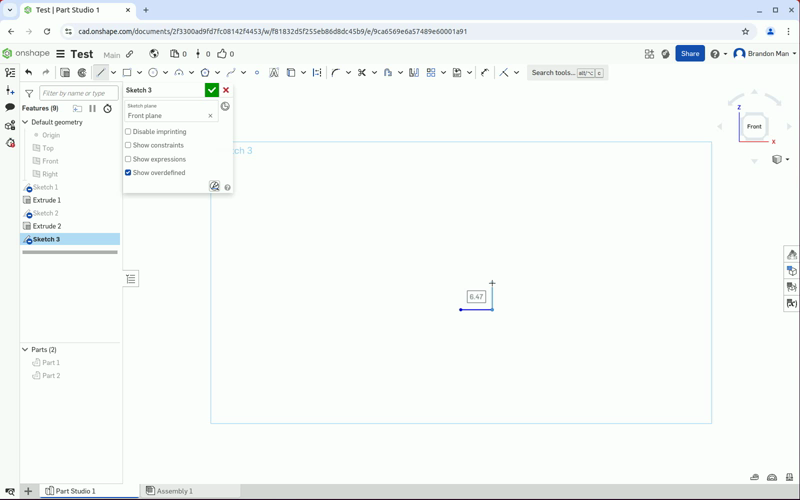
click(492, 282)
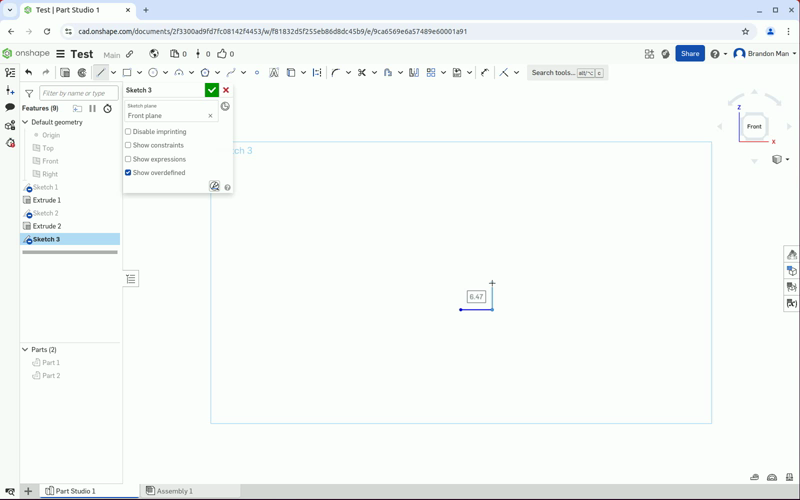
key_up(shift)
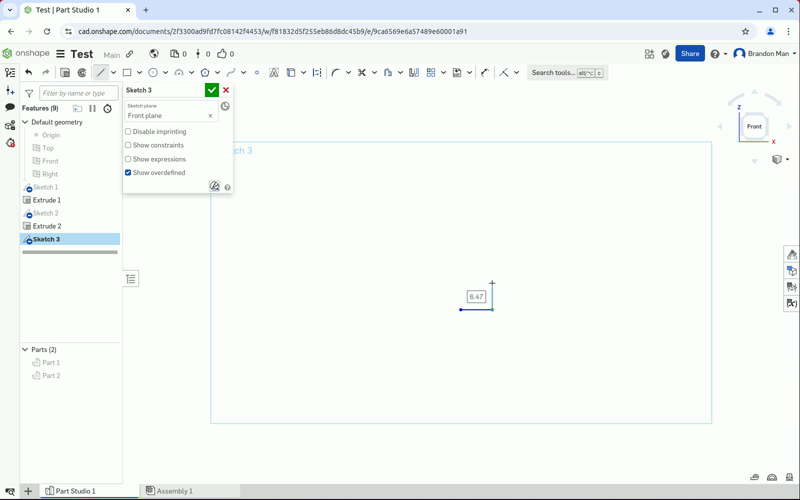
key_down(shift)
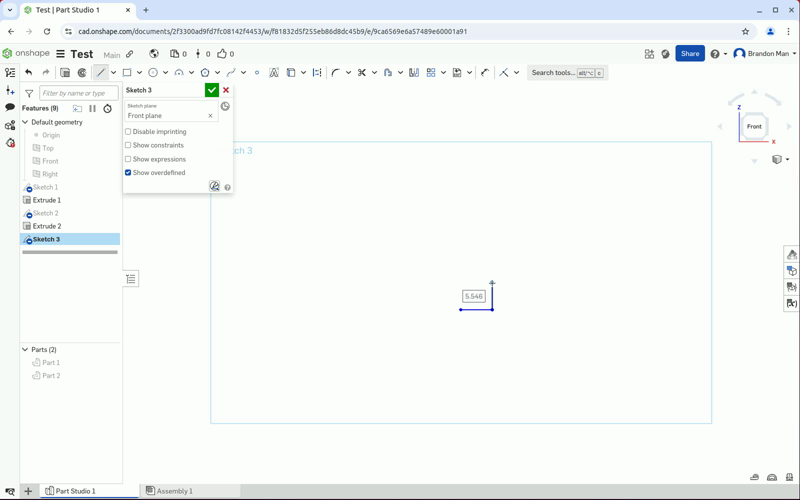
mouse_move(522, 282)
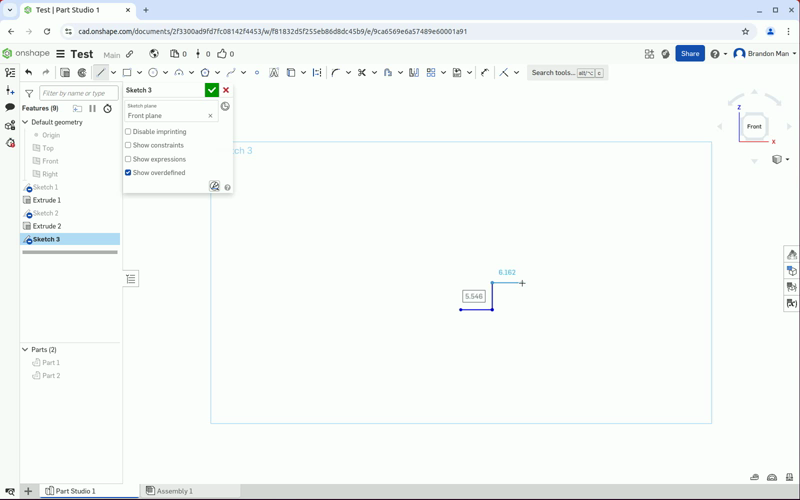
mouse_move(460, 282)
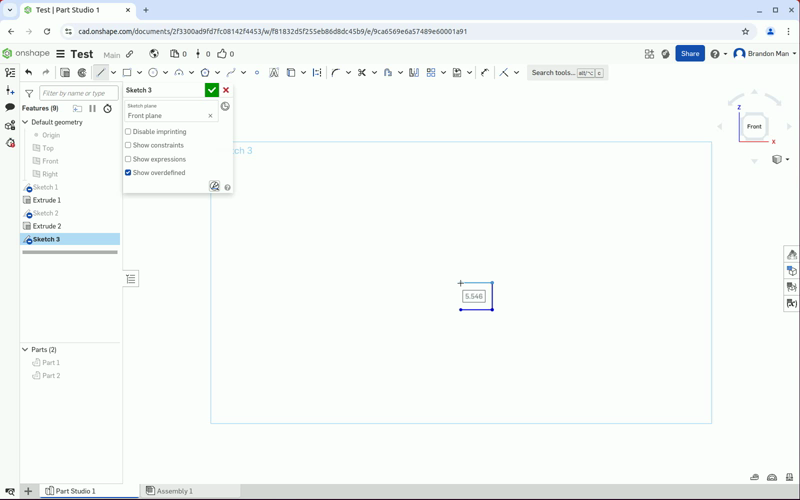
click(460, 282)
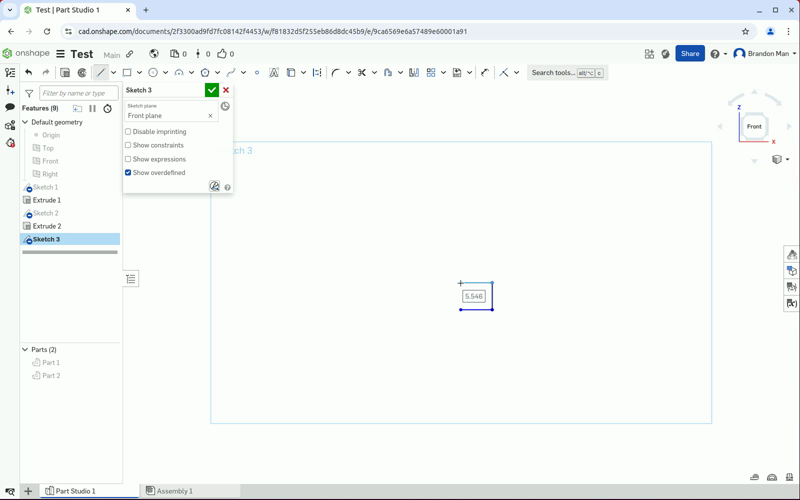
key_up(shift)
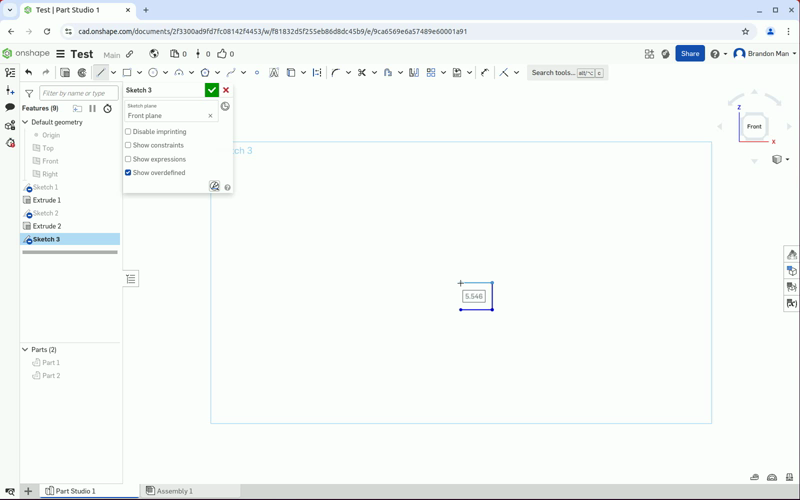
mouse_move(490, 282)
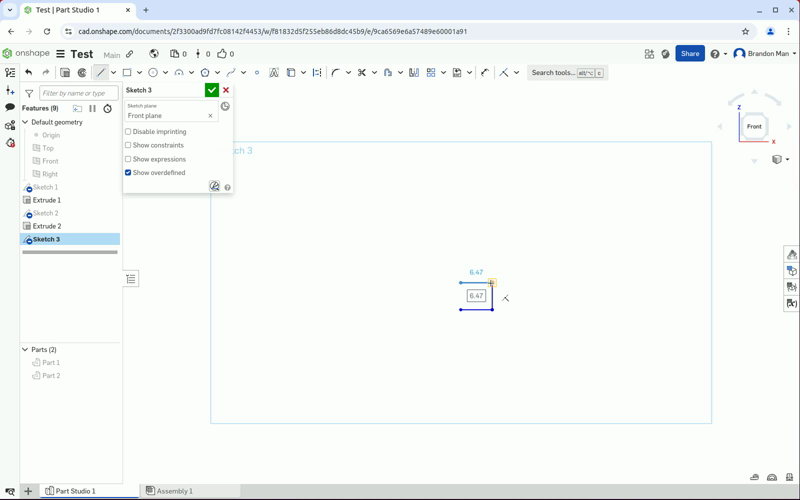
key_down(shift)
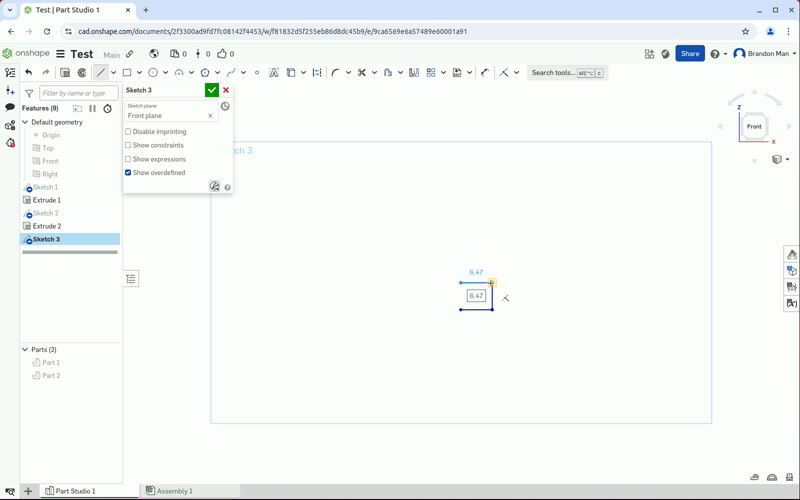
mouse_move(460, 309)
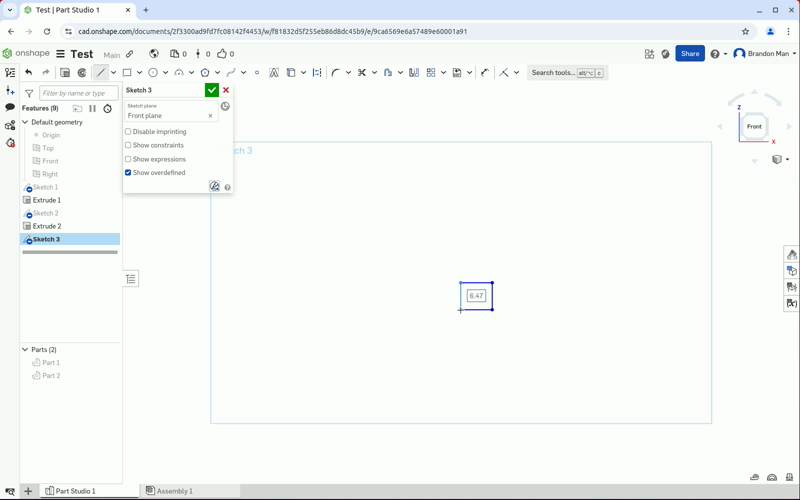
key_up(shift)
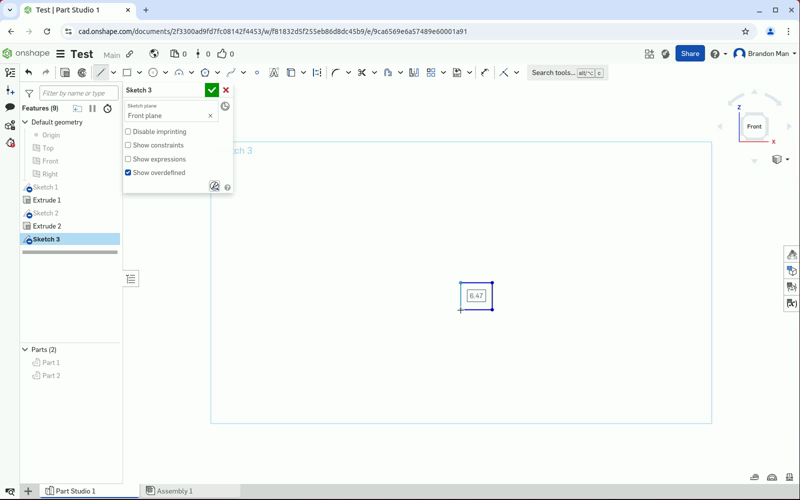
click(460, 309)
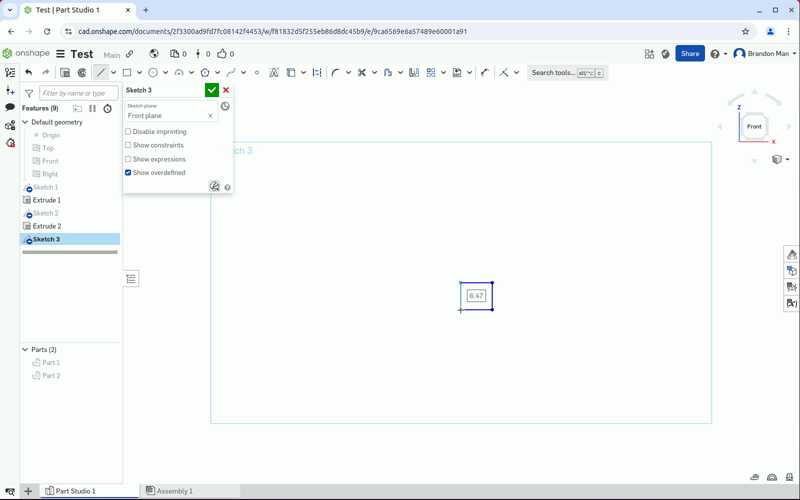
key(esc)
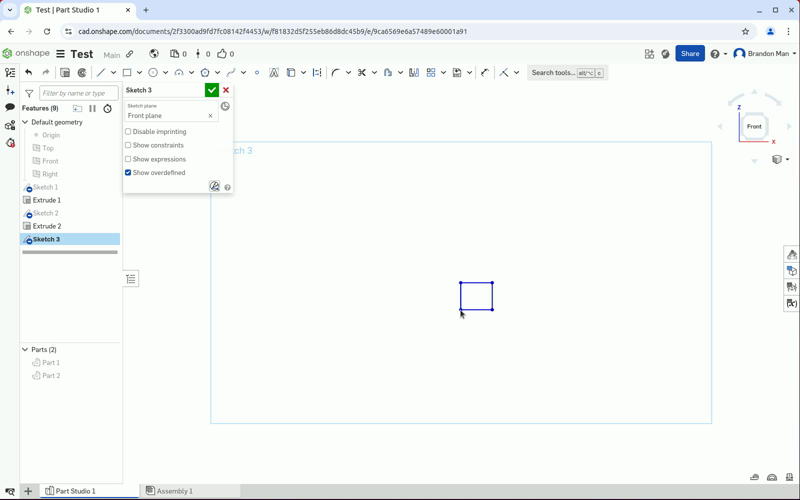
key(c)
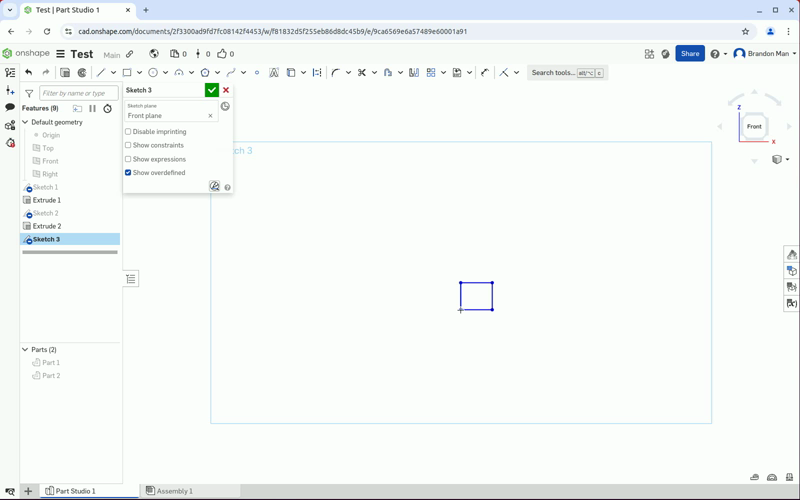
key_down(shift)
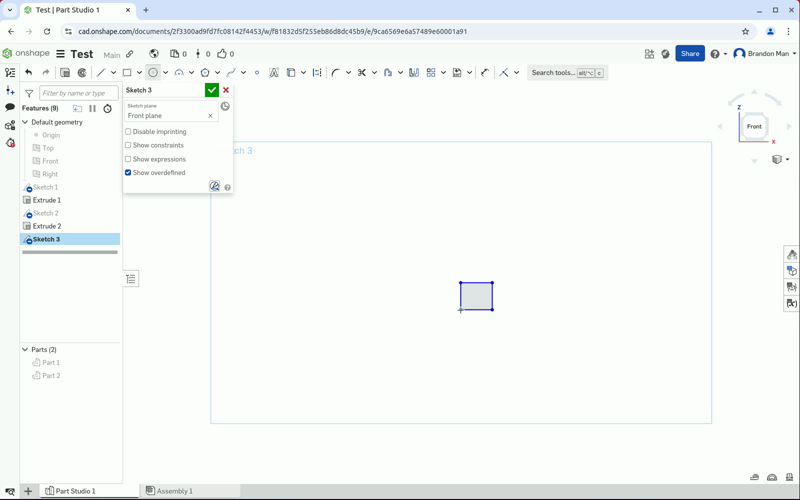
mouse_move(469, 308)
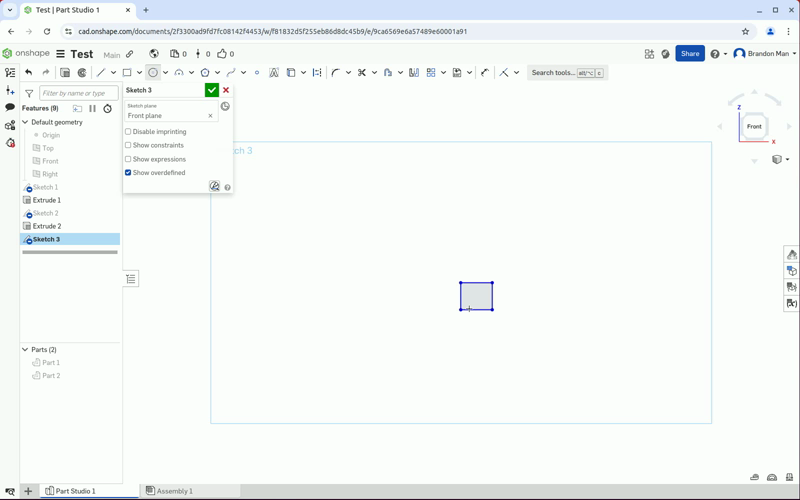
click(469, 308)
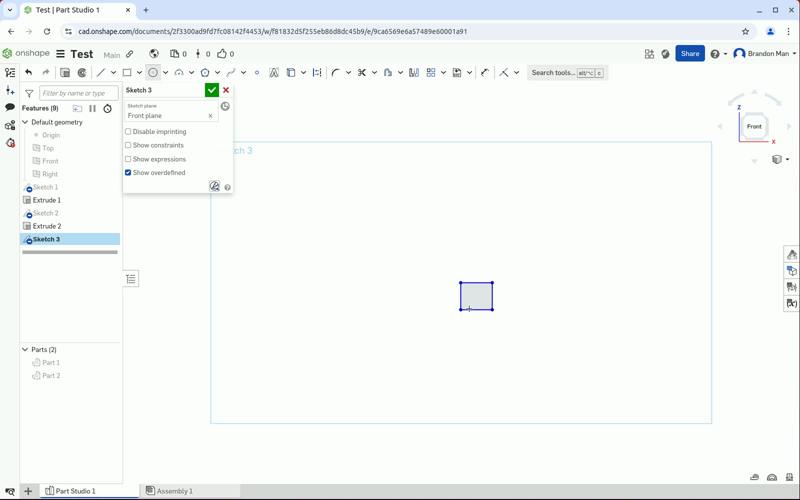
key_up(shift)
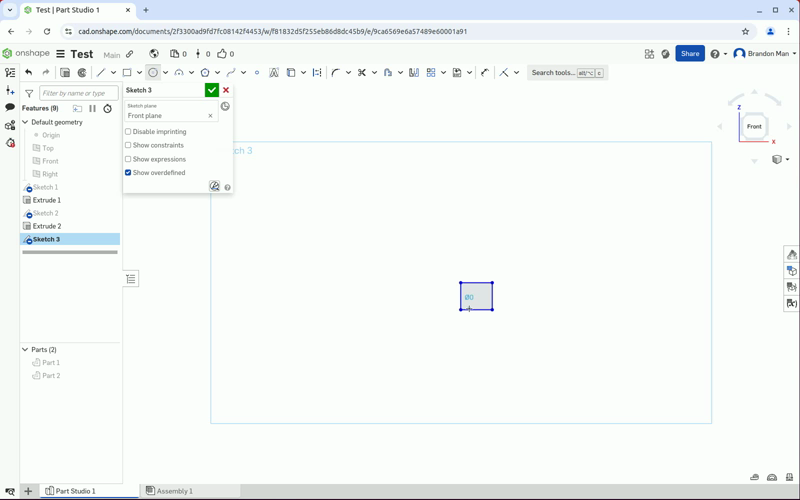
mouse_move(470, 308)
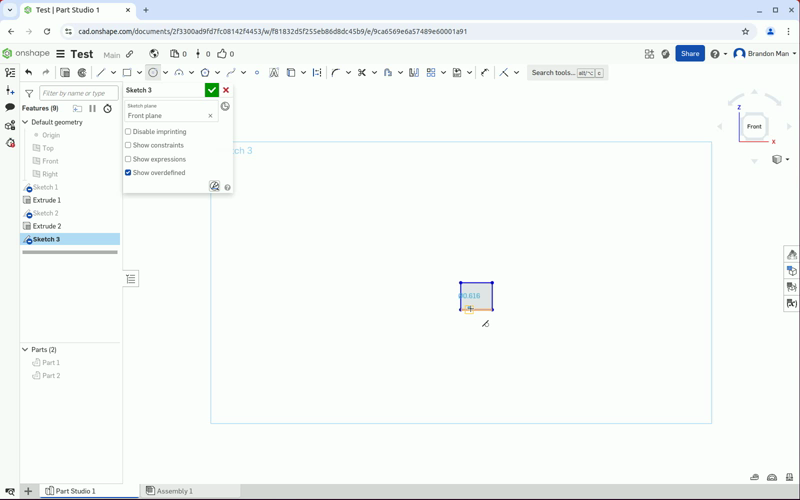
scroll(6)
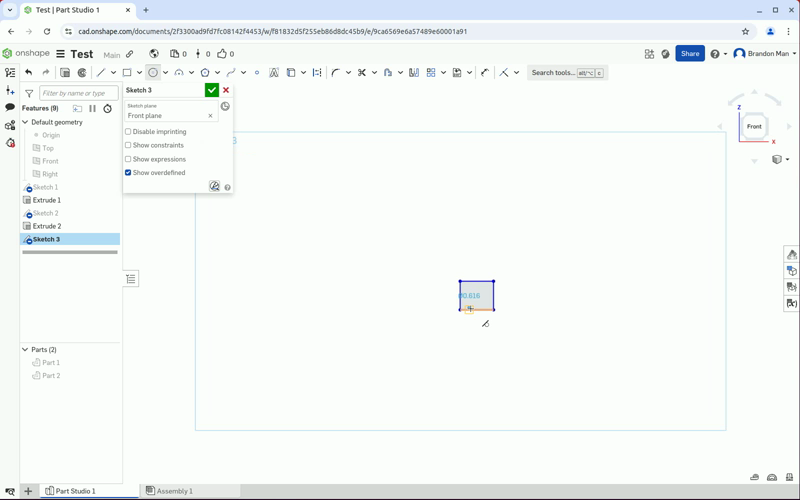
scroll(6)
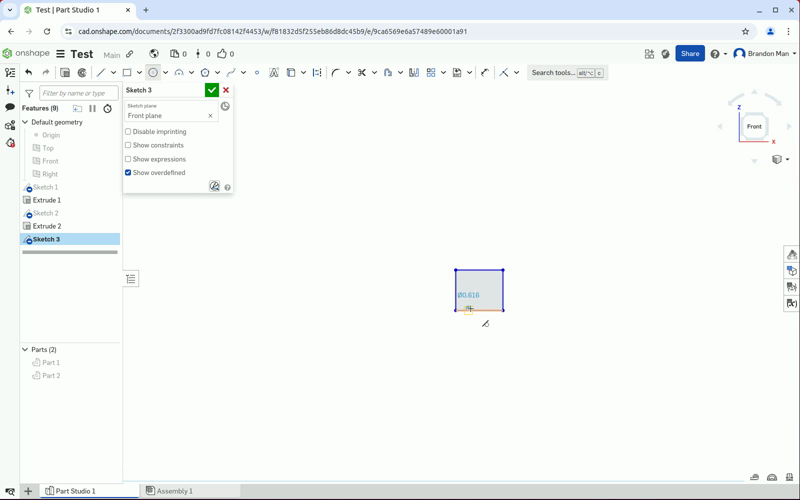
scroll(6)
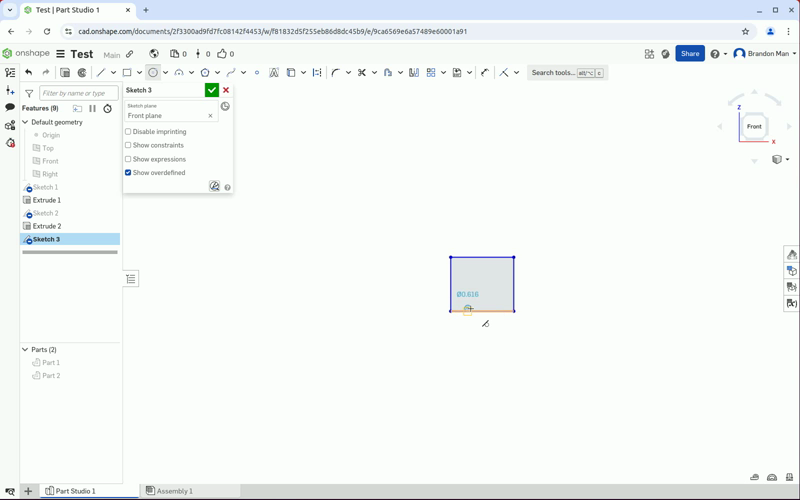
scroll(6)
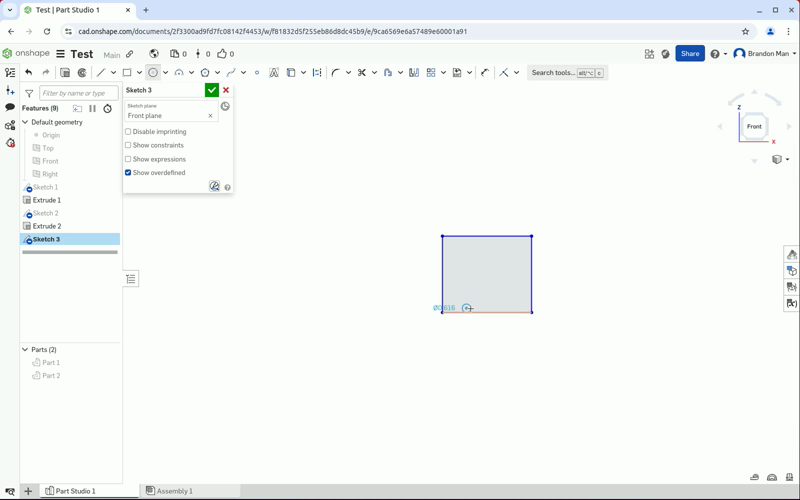
scroll(6)
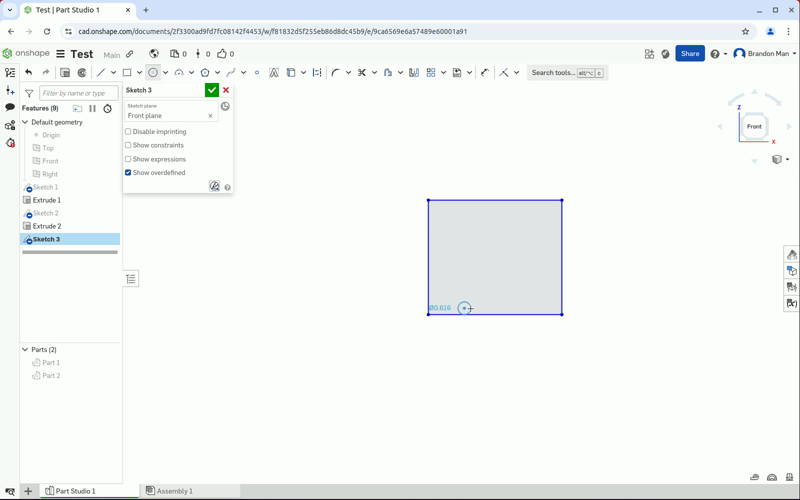
scroll(6)
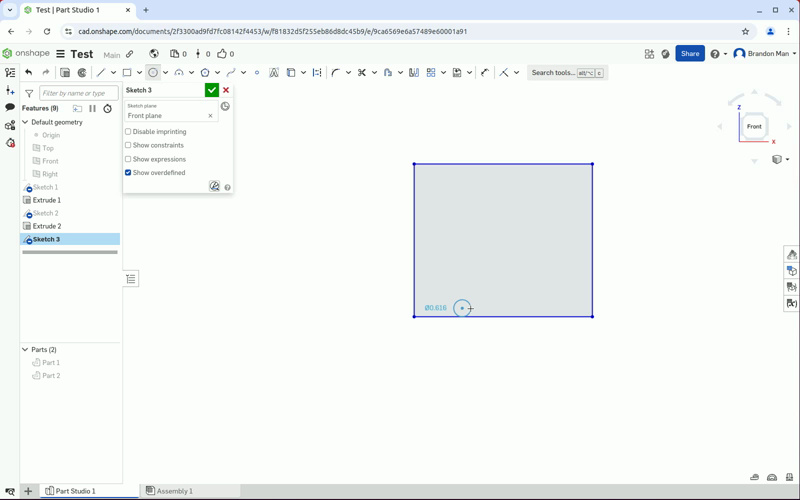
scroll(6)
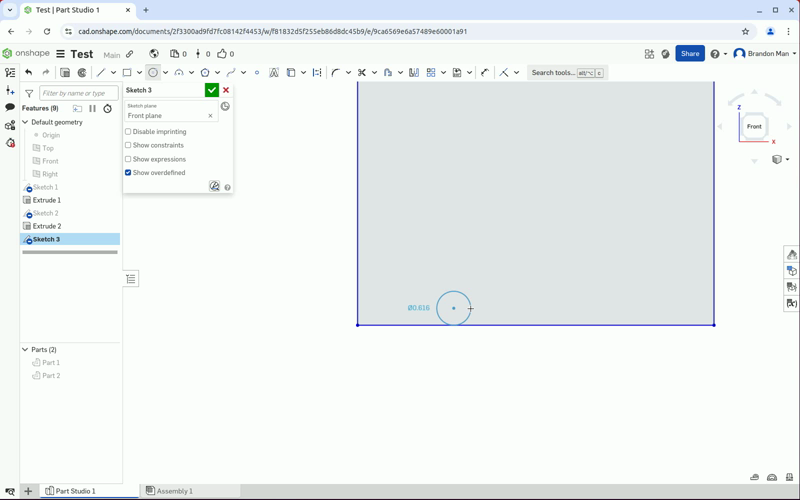
click(470, 308)
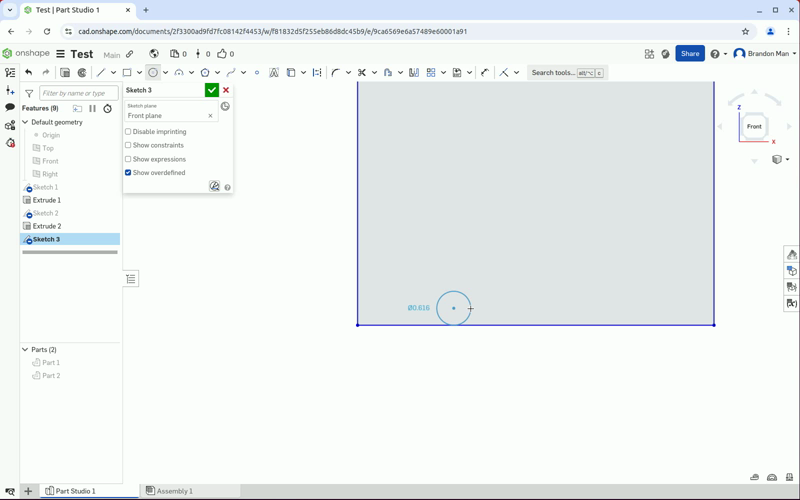
scroll(-6)
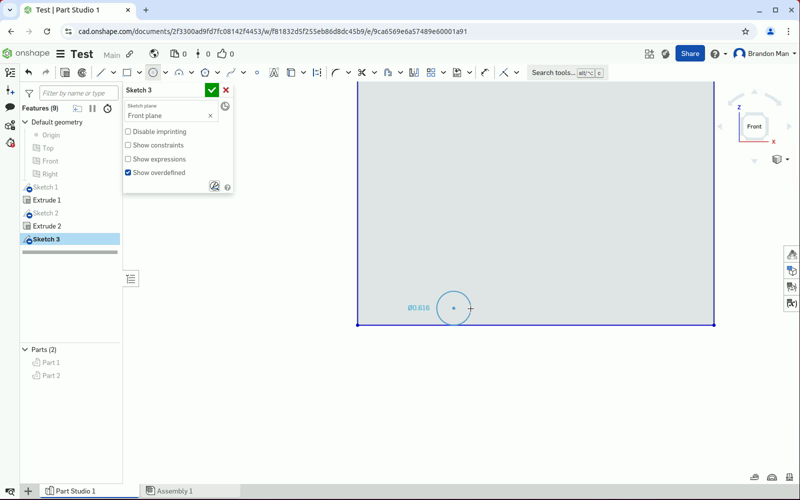
scroll(-6)
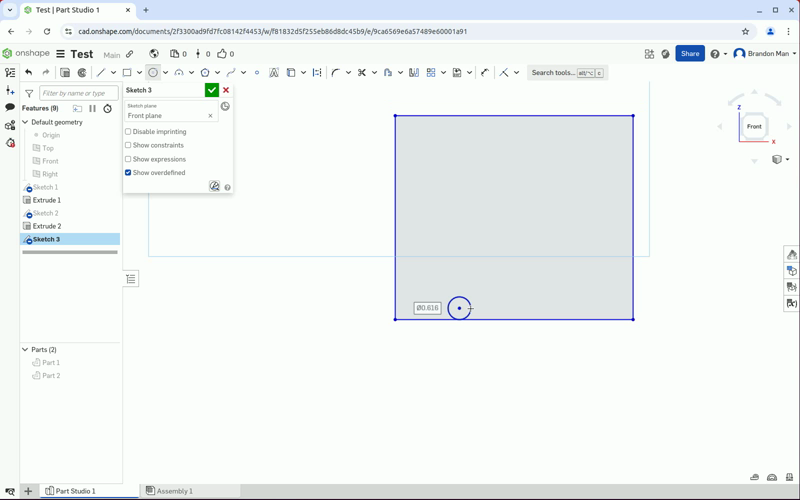
scroll(-6)
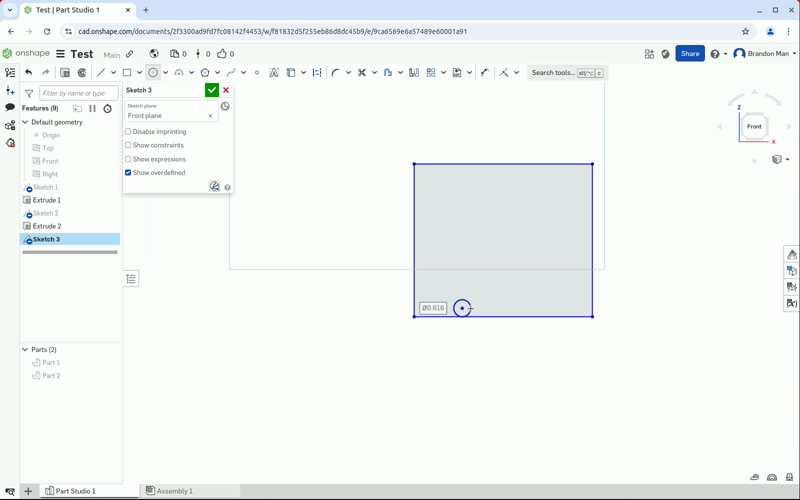
scroll(-6)
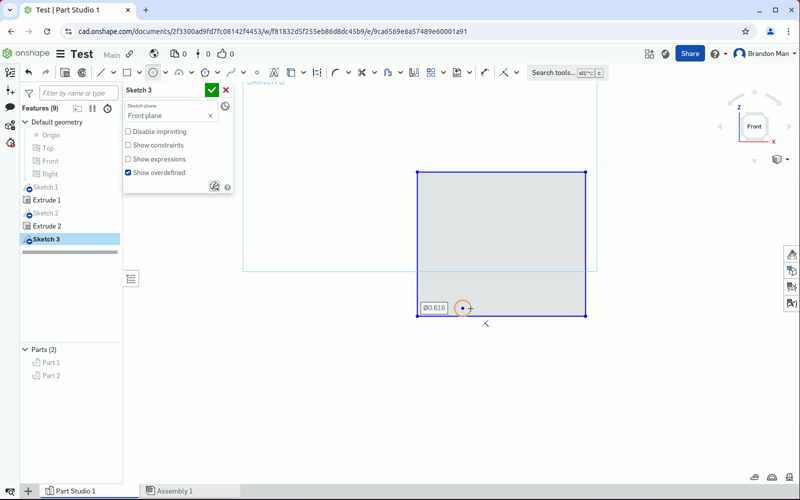
scroll(-6)
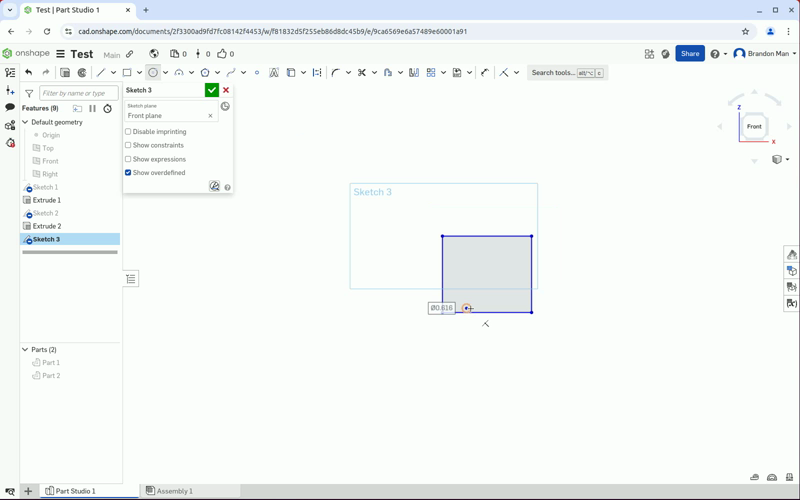
scroll(-6)
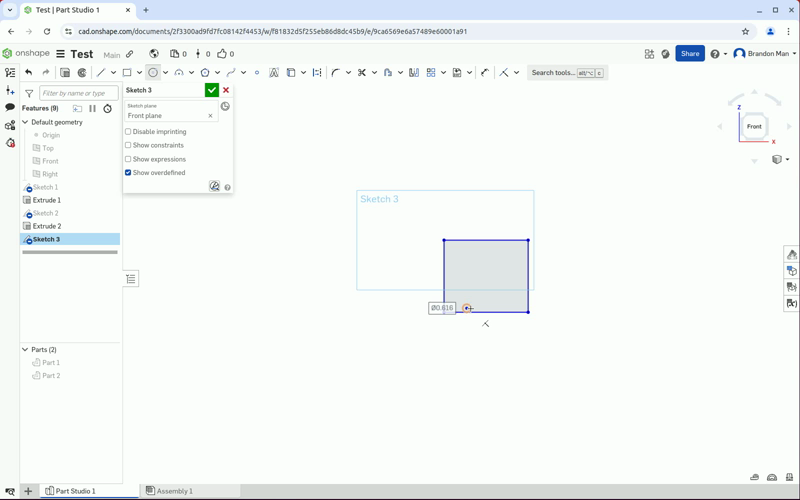
scroll(-6)
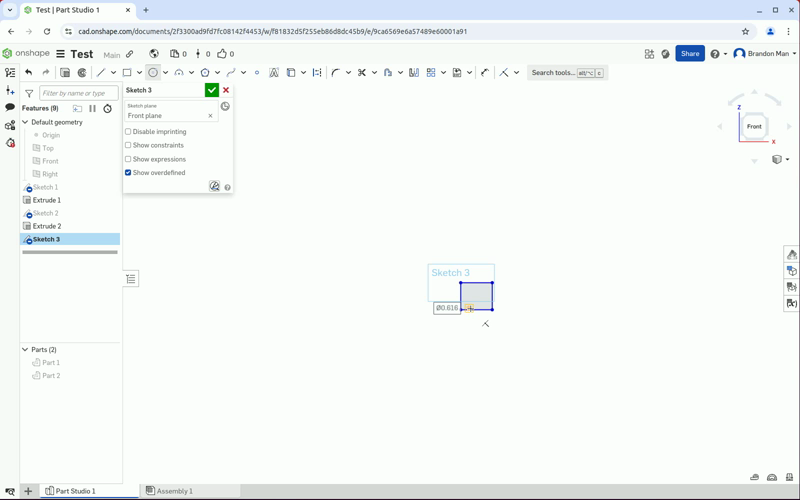
key(esc)
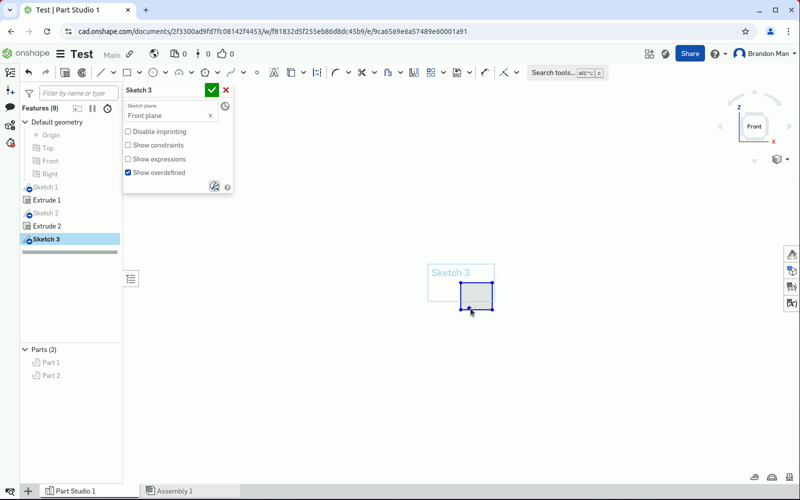
mouse_move(473, 288)
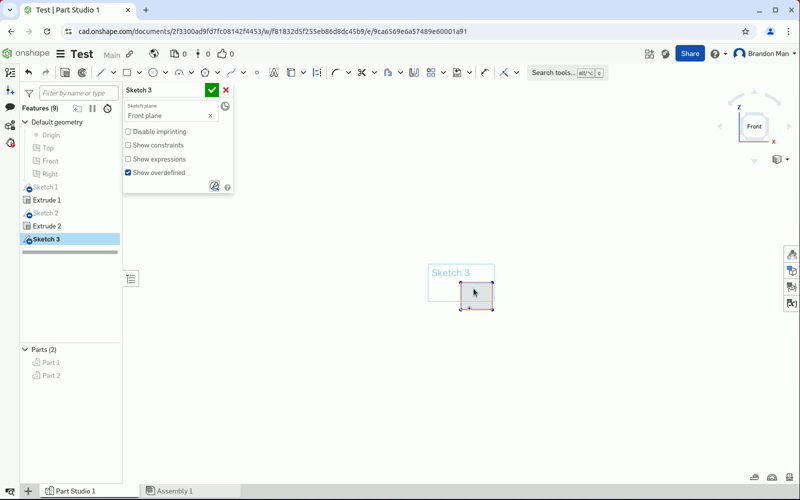
scroll(6)
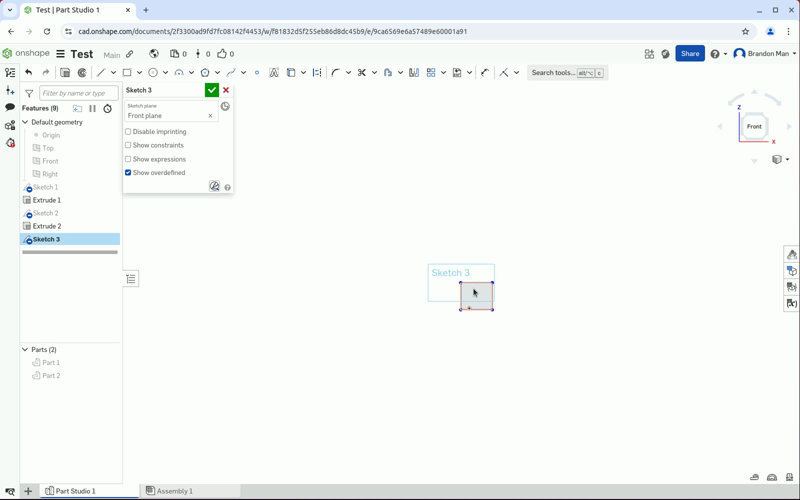
scroll(6)
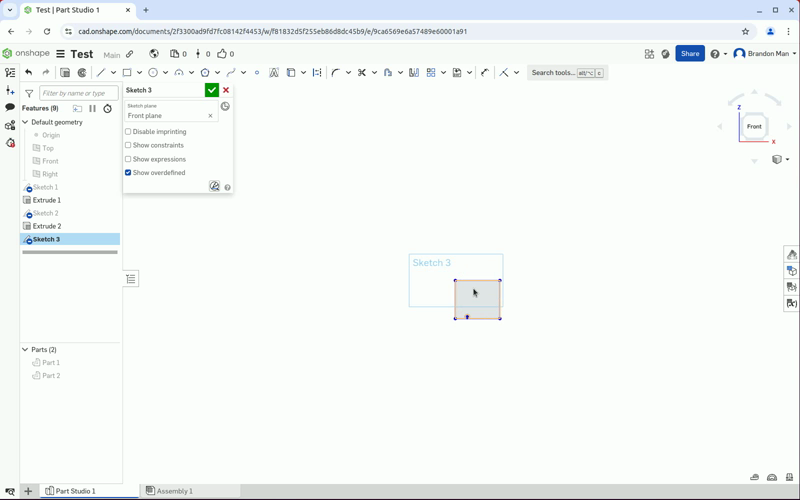
scroll(6)
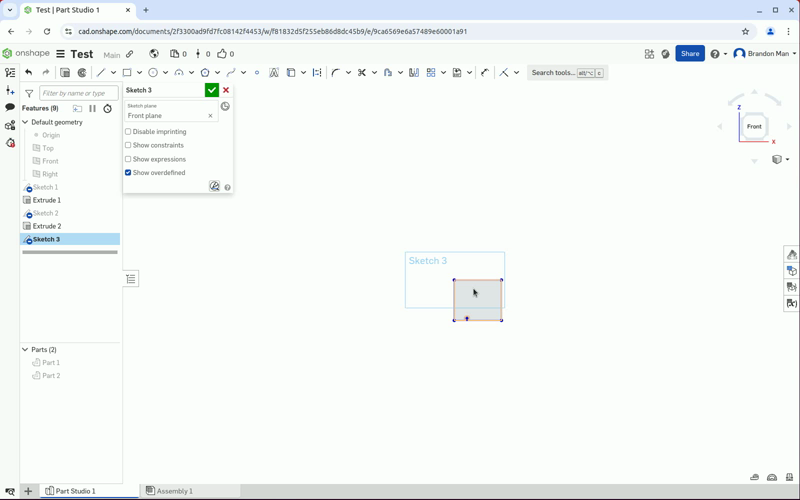
scroll(6)
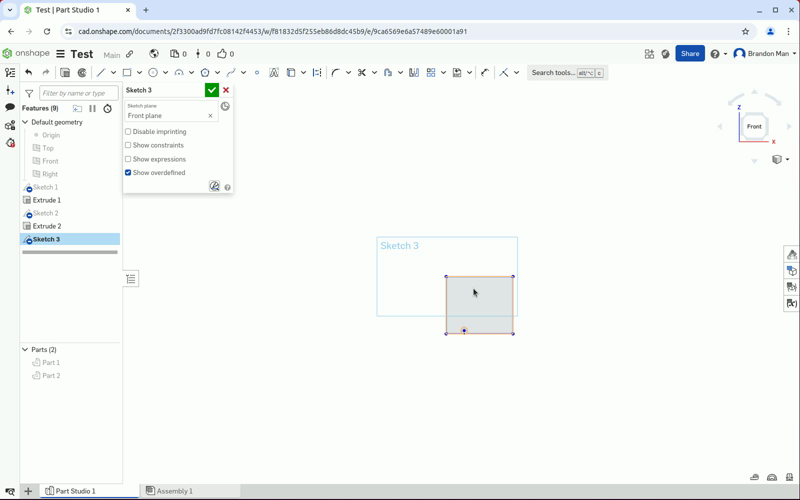
scroll(6)
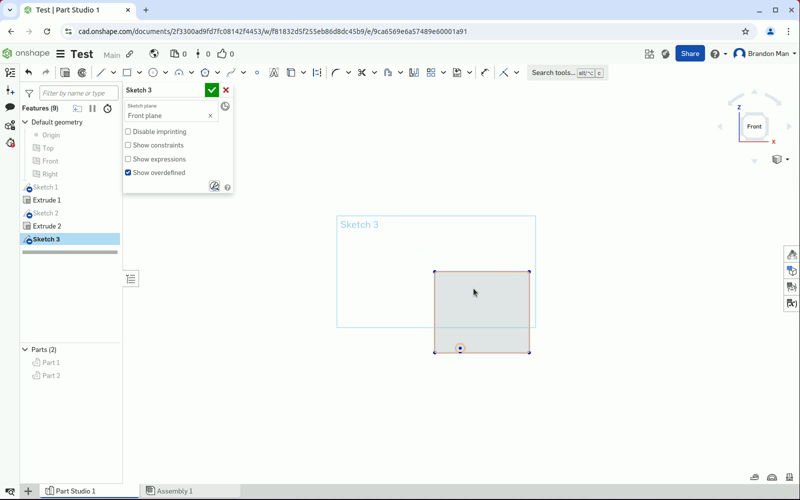
scroll(6)
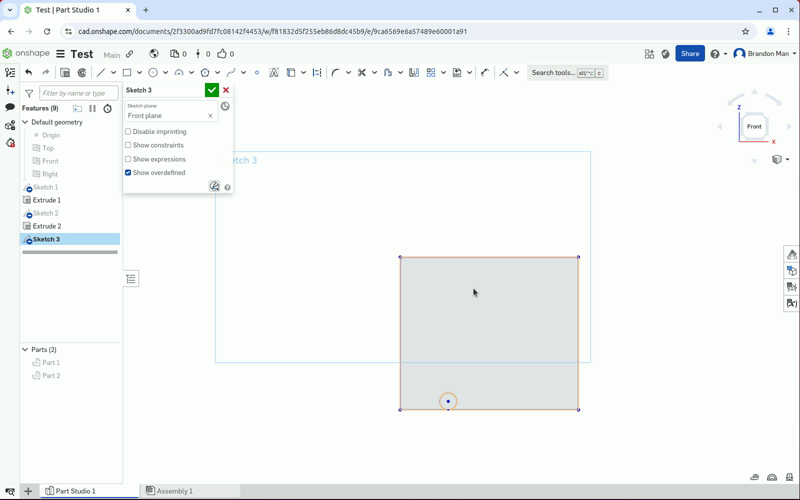
scroll(6)
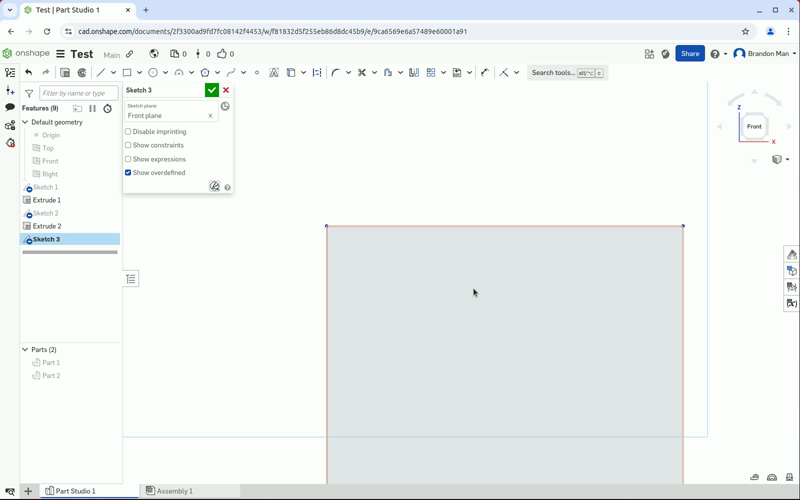
click(473, 288)
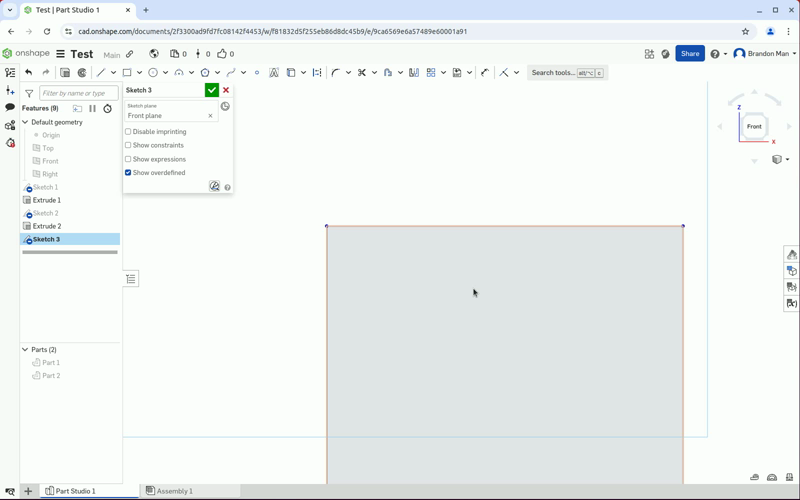
scroll(-6)
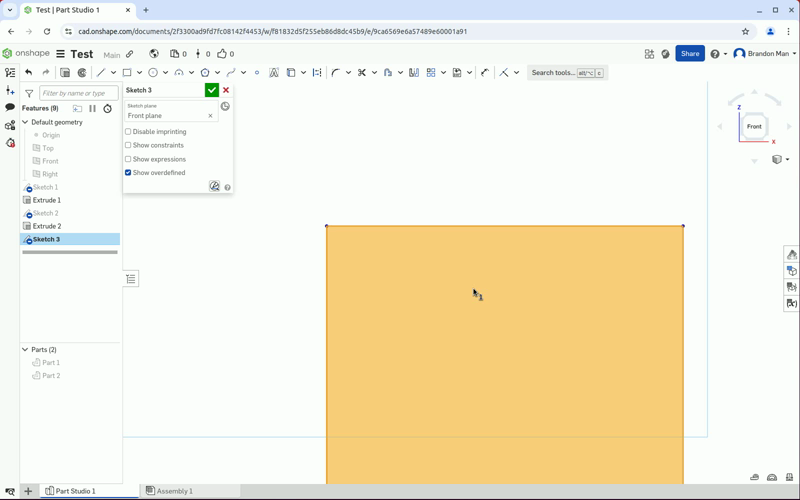
scroll(-6)
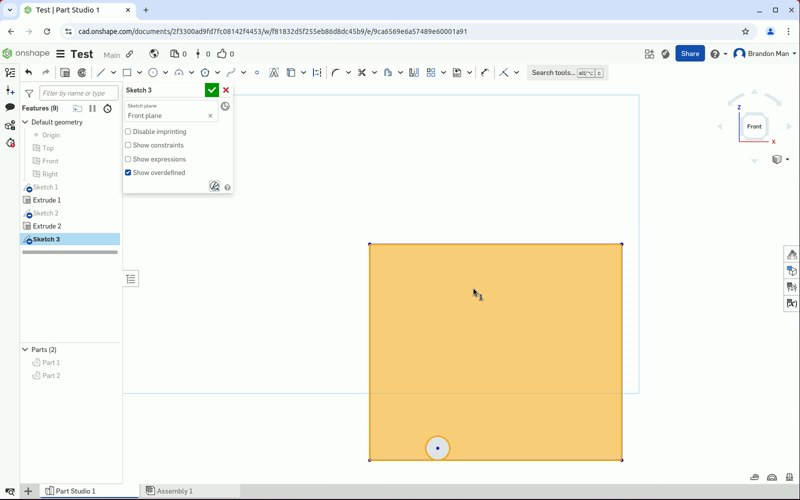
scroll(-6)
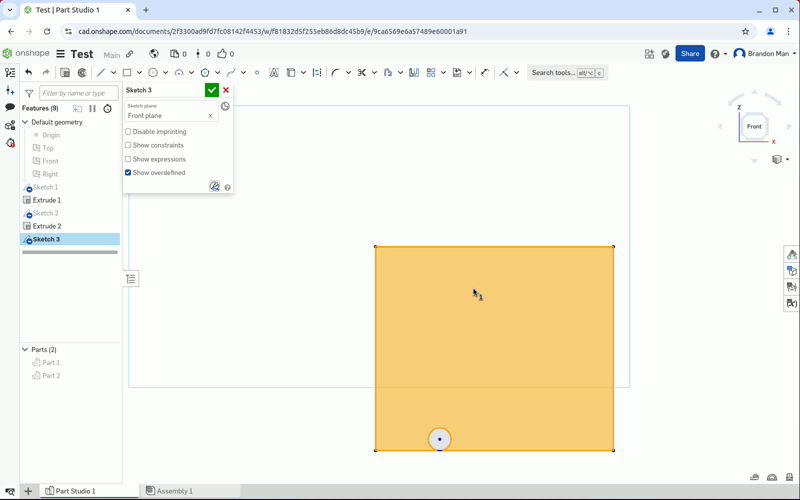
scroll(-6)
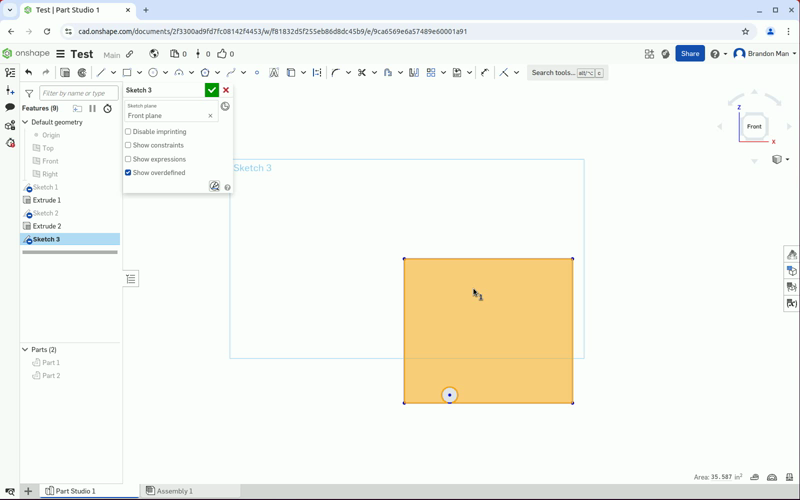
scroll(-6)
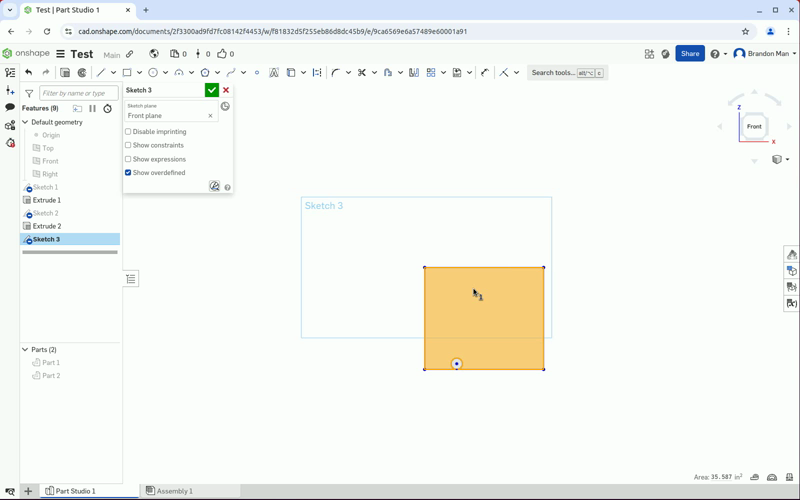
scroll(-6)
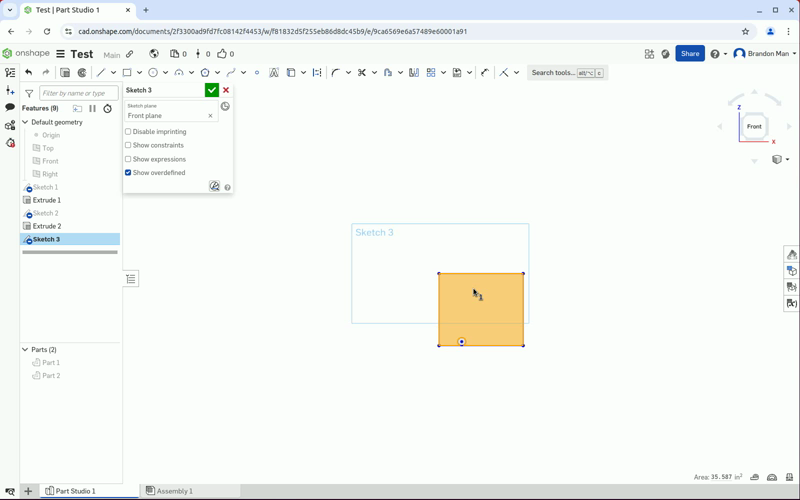
scroll(-6)
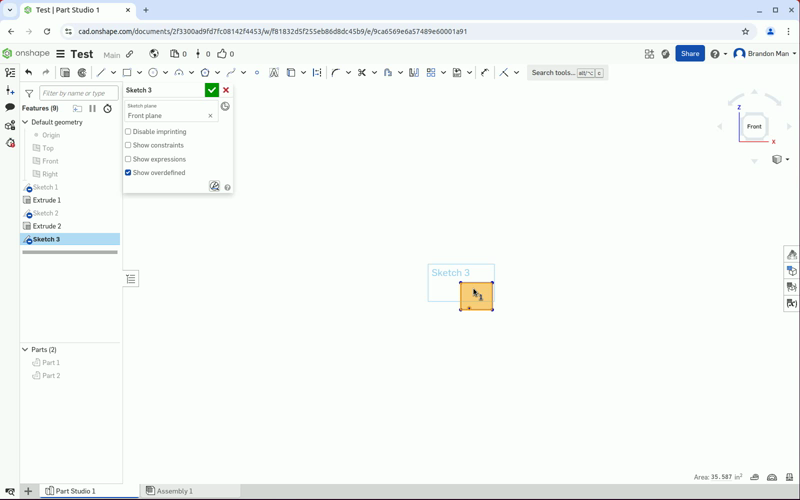
mouse_move(73, 352)
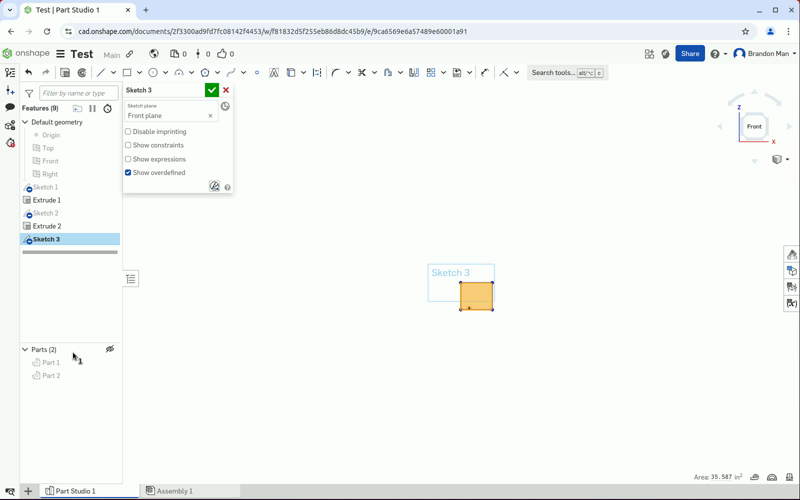
key(shift+y)
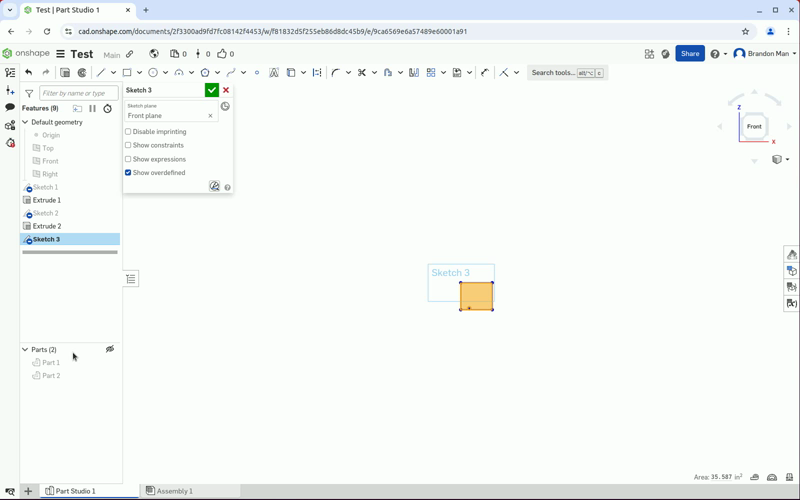
key(shift+e)
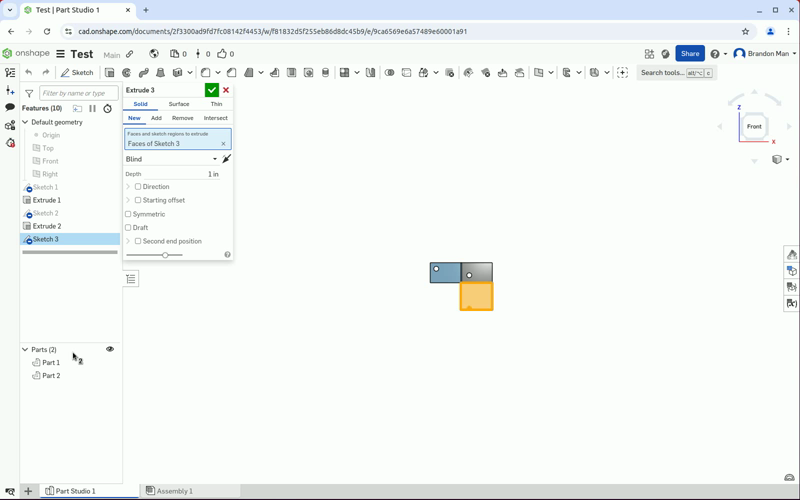
mouse_move(143, 106)
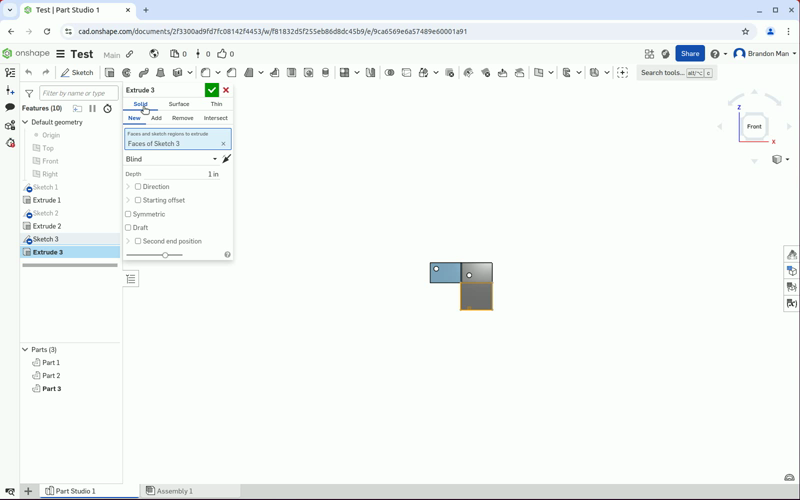
click(143, 106)
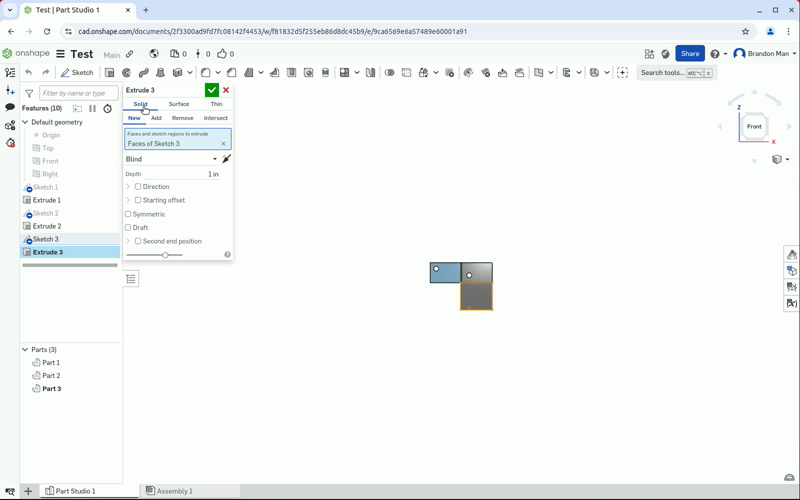
mouse_move(137, 120)
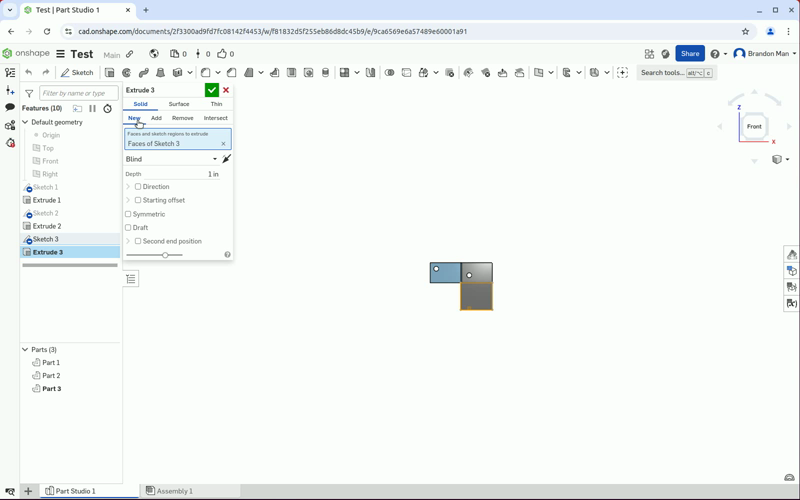
click(137, 120)
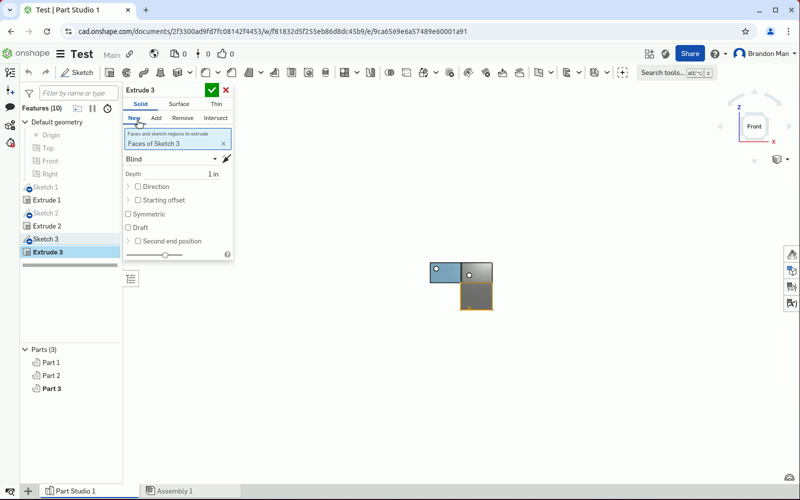
key(tab, 4)
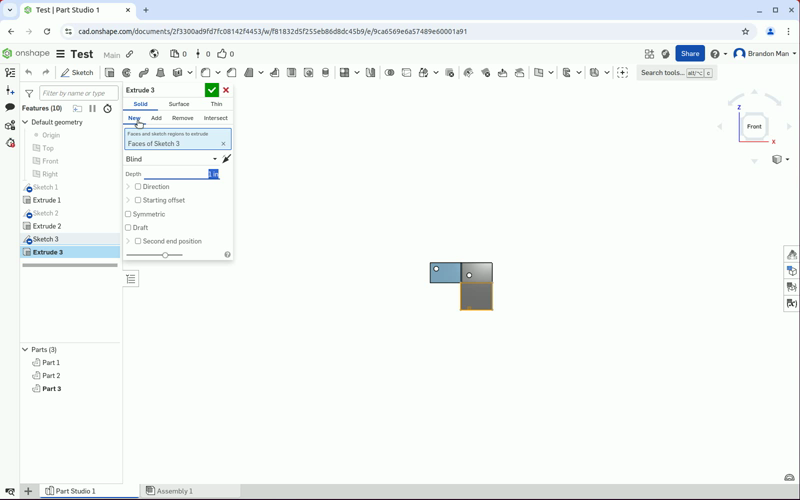
text(0.241)
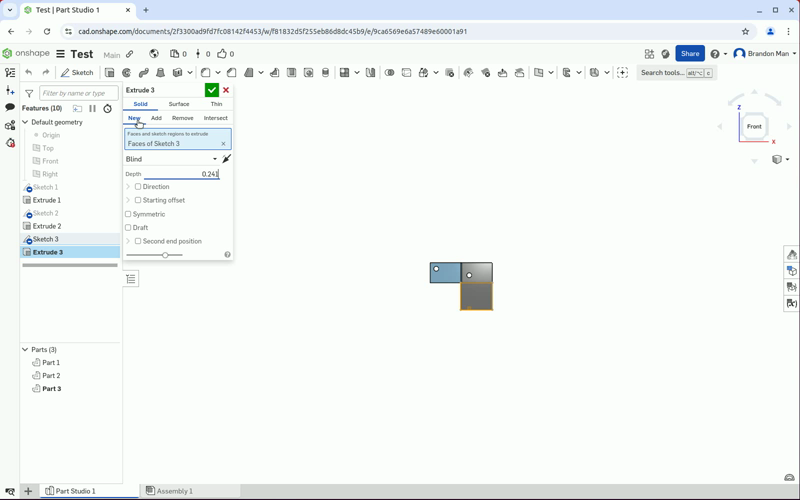
key(enter)
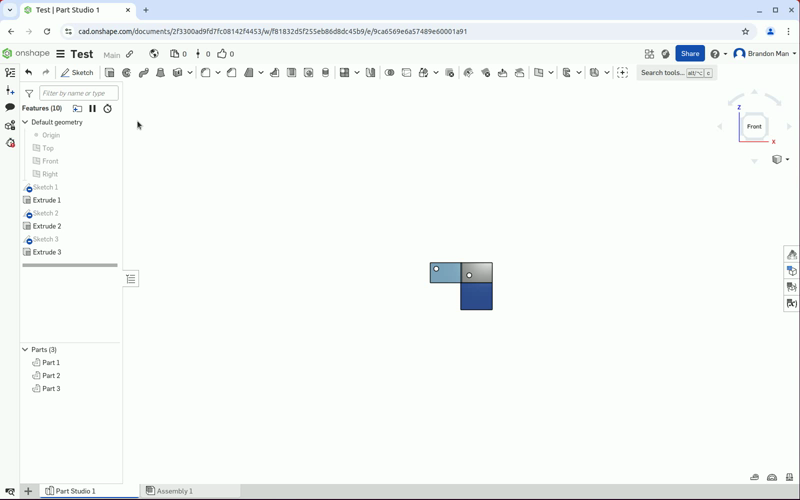
key(shift+h)
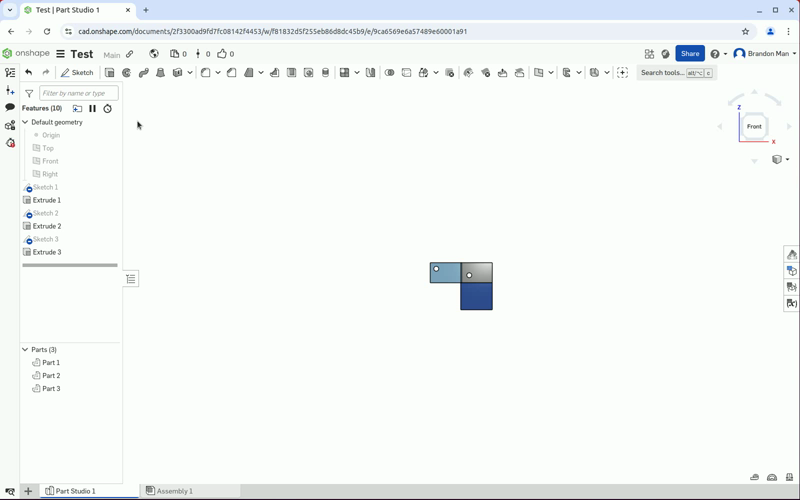
key(shift+h)
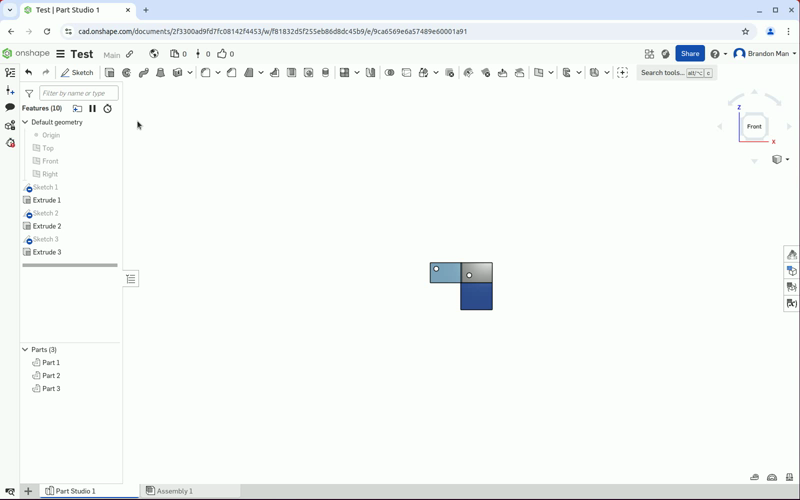
mouse_move(73, 189)
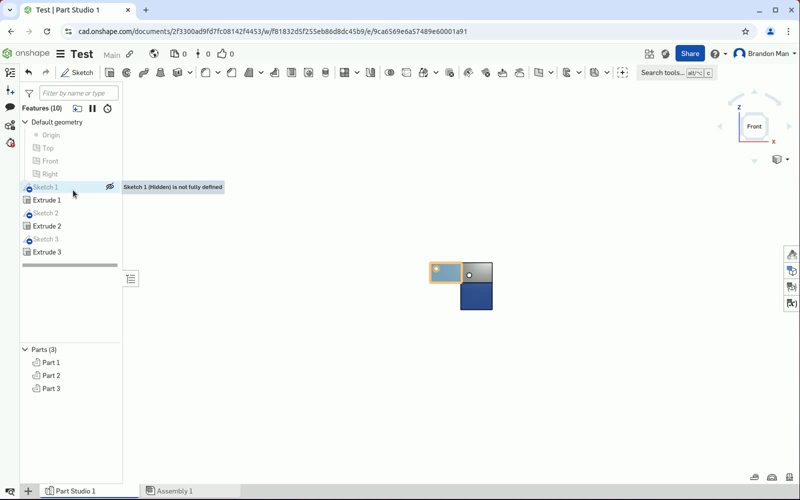
click(73, 189)
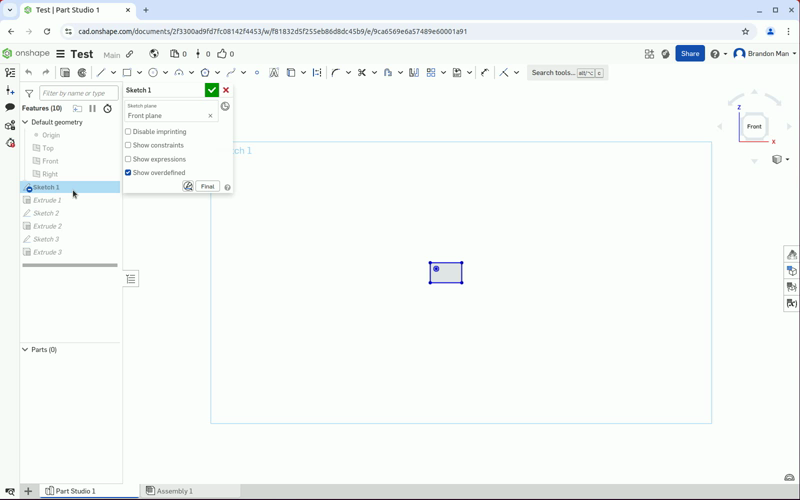
mouse_move(229, 92)
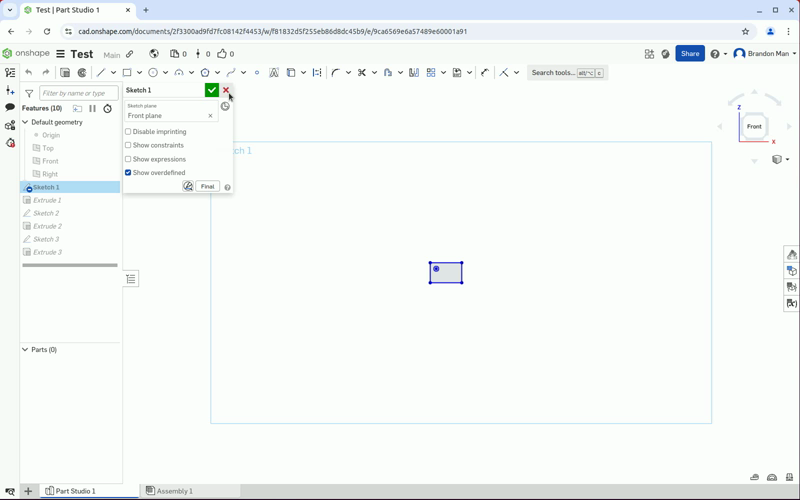
click(229, 92)
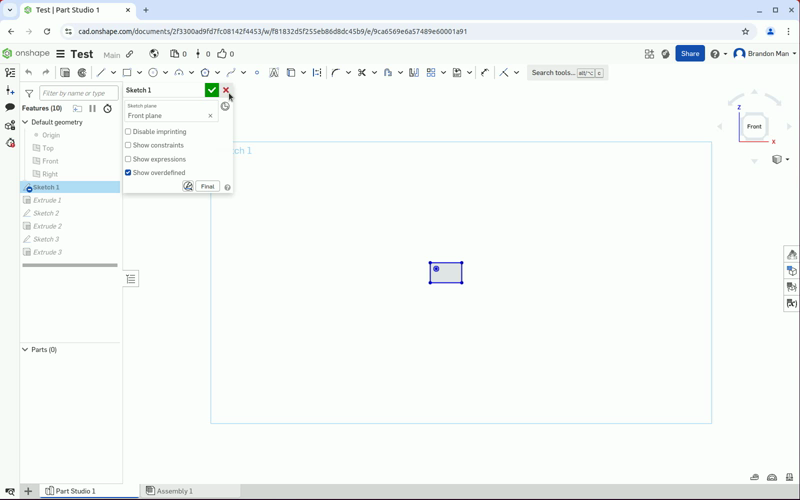
key(shift+s)
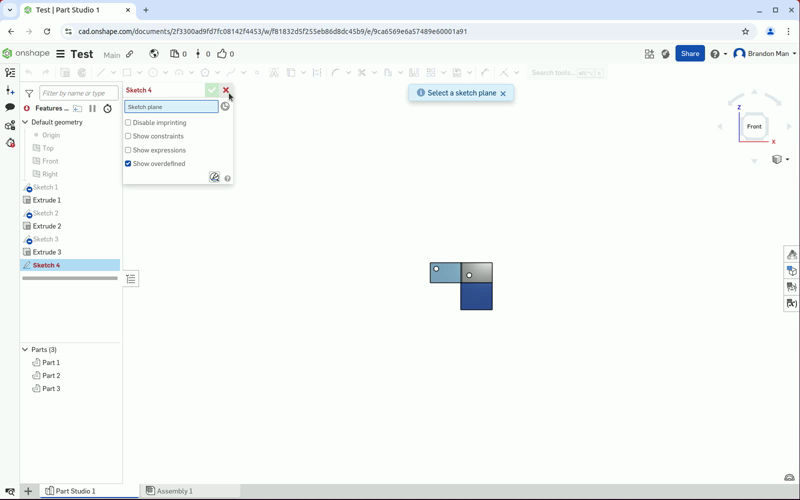
mouse_move(73, 163)
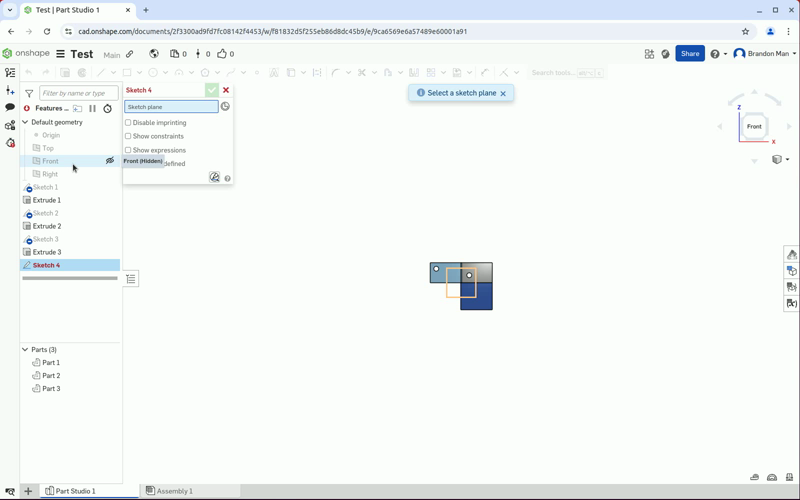
click(73, 163)
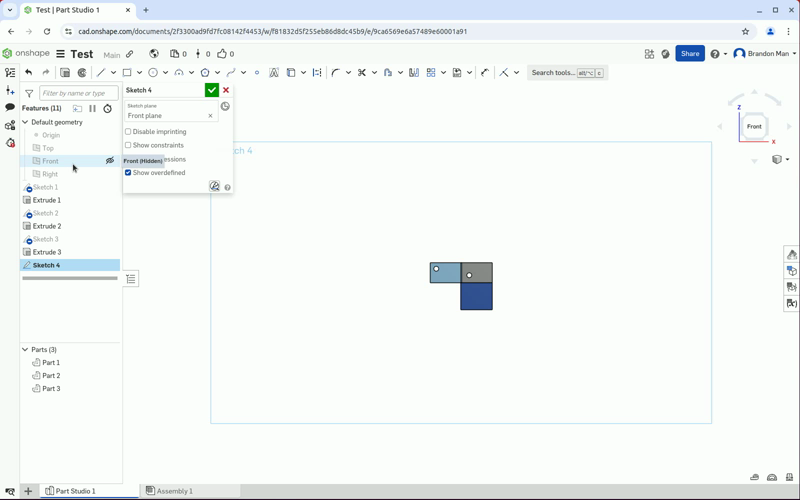
mouse_move(73, 352)
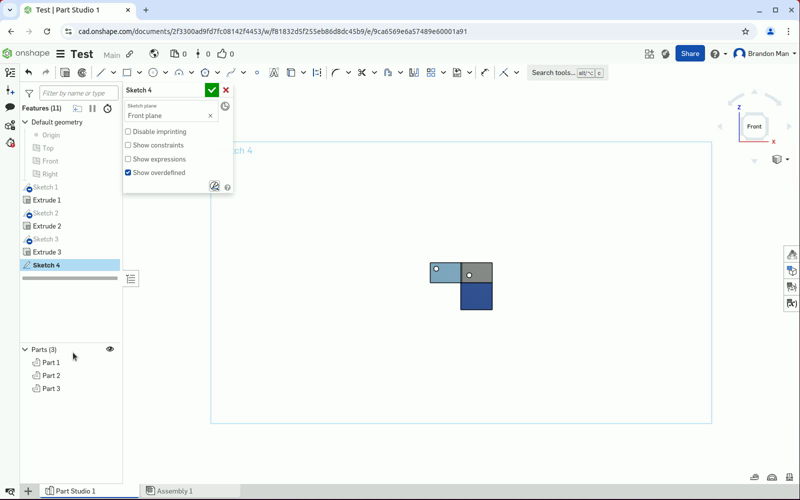
key(y)
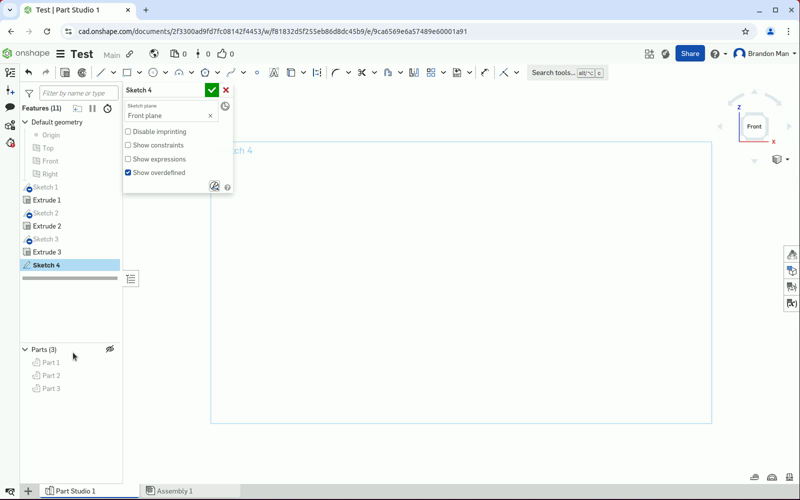
key(l)
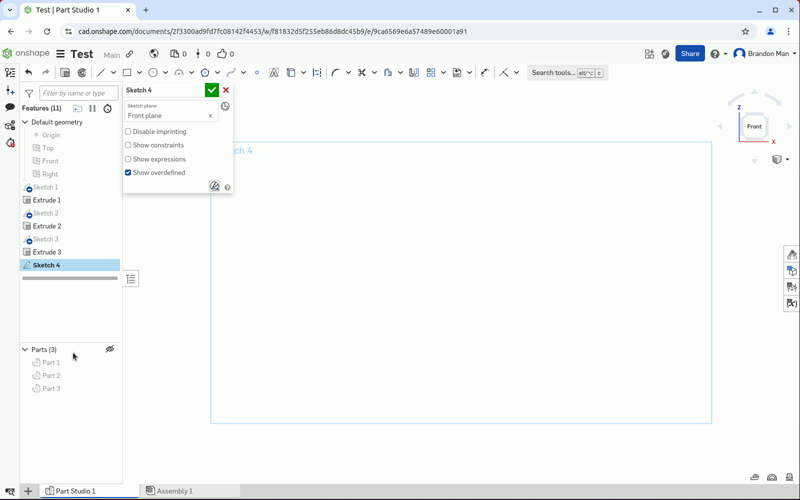
key_down(shift)
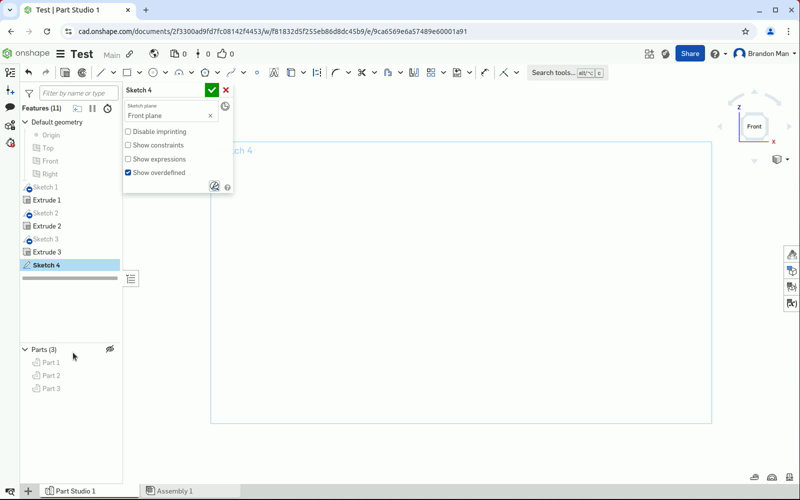
mouse_move(430, 309)
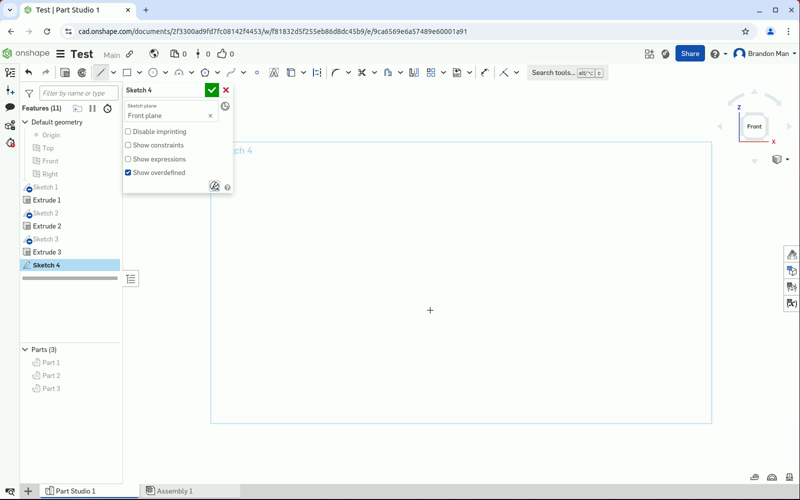
click(430, 309)
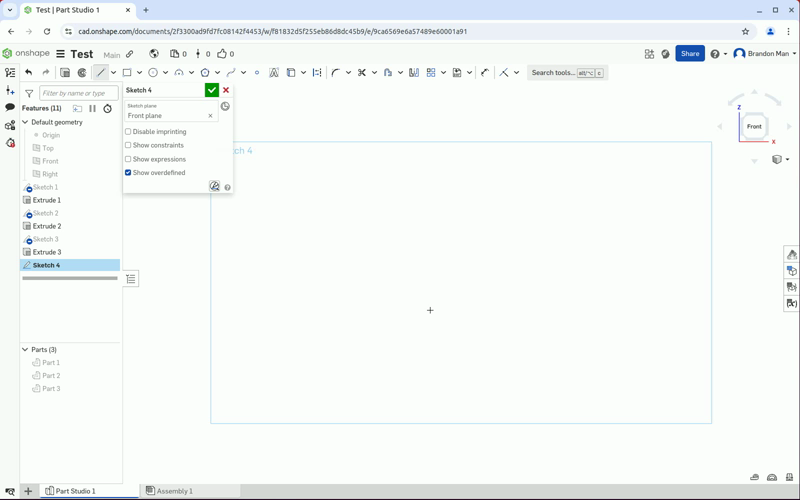
key_up(shift)
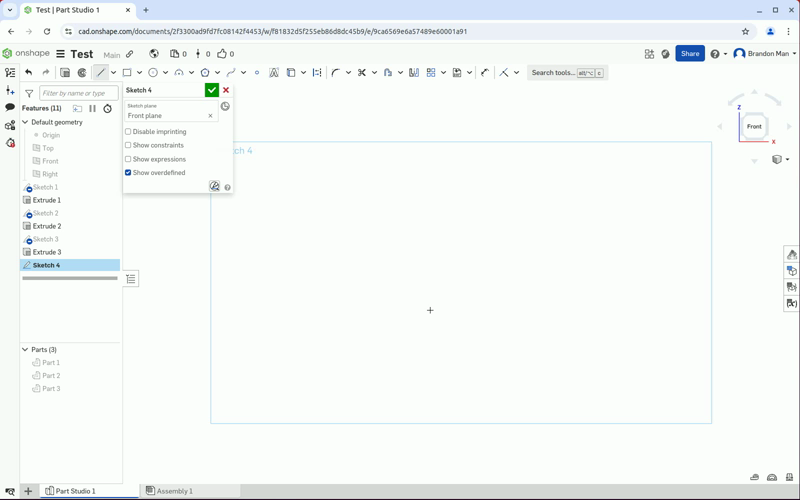
key_down(shift)
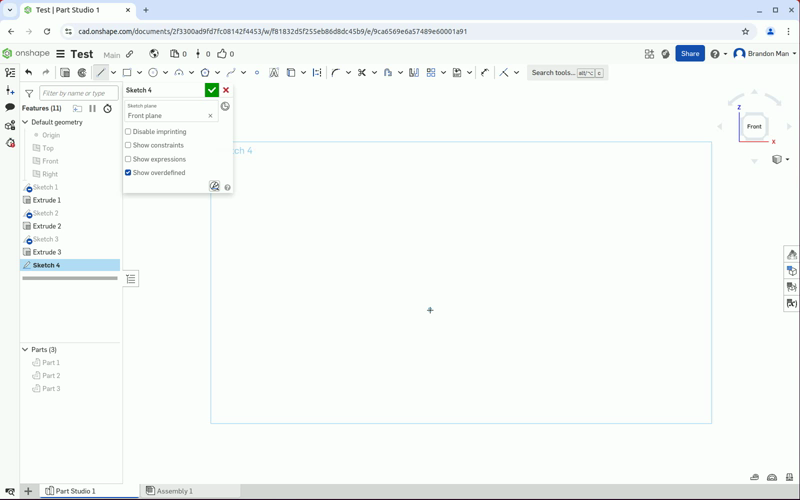
mouse_move(460, 309)
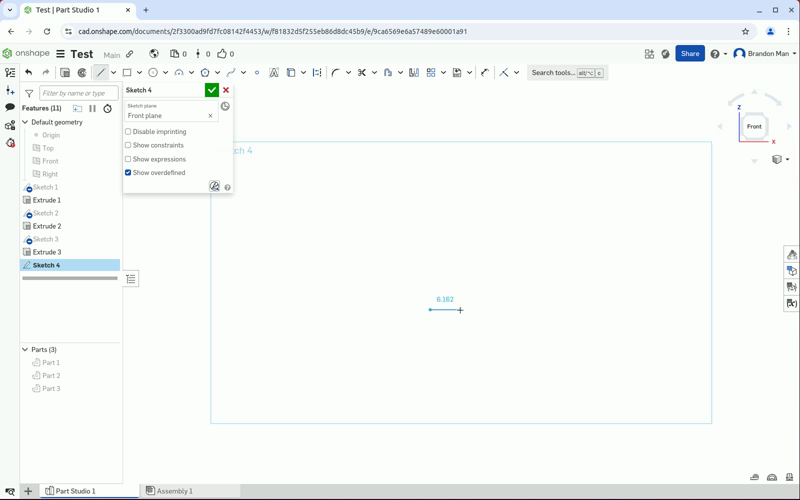
mouse_move(461, 309)
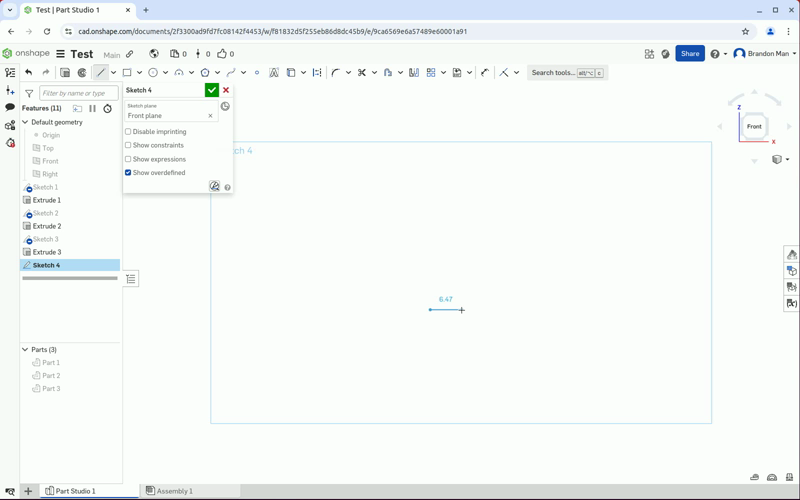
click(461, 309)
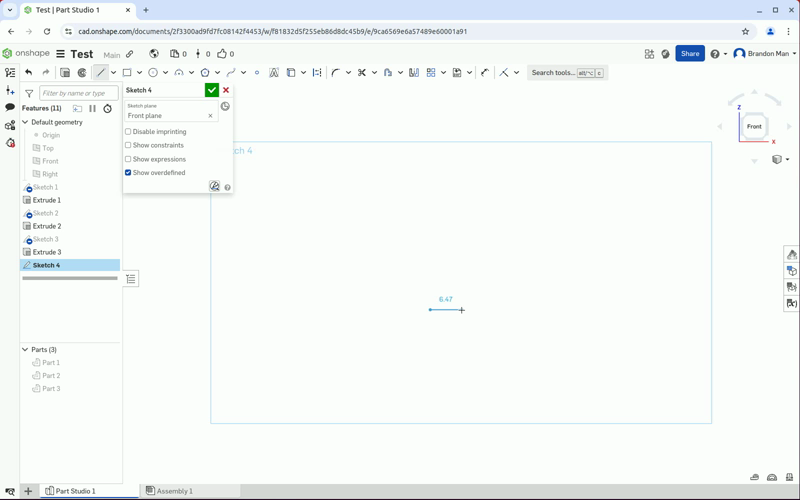
key_up(shift)
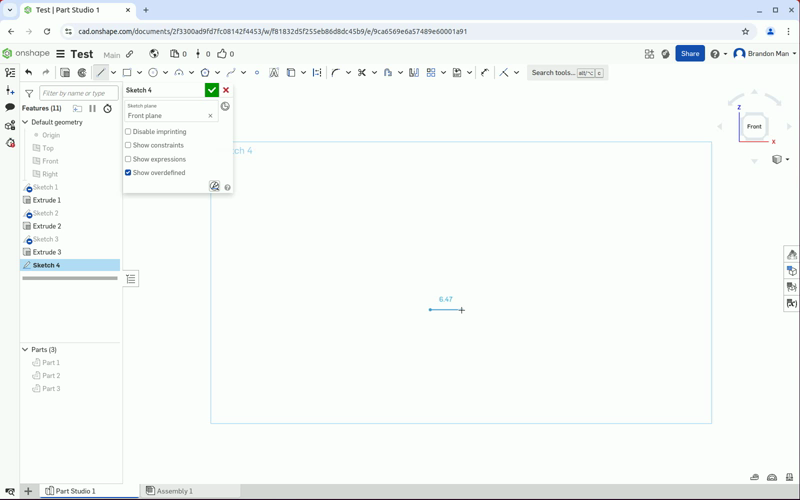
key_down(shift)
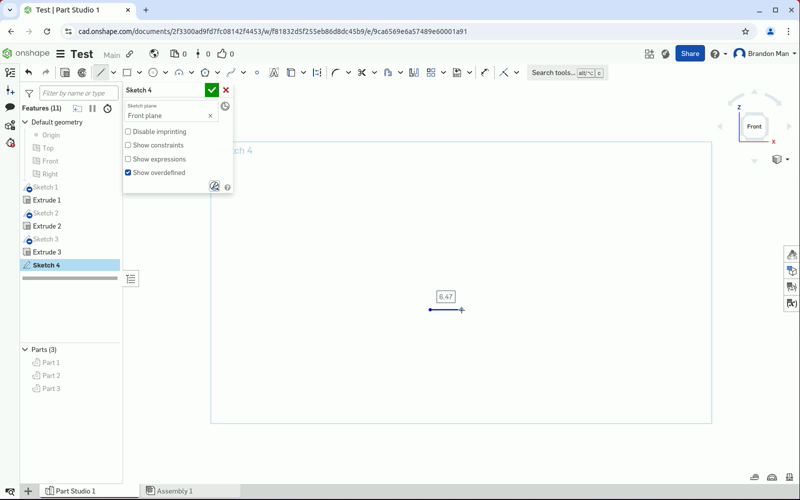
mouse_move(491, 309)
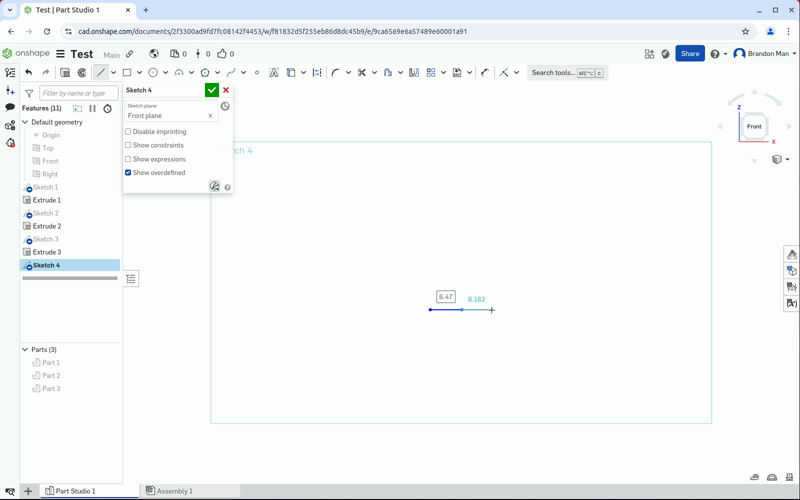
mouse_move(461, 282)
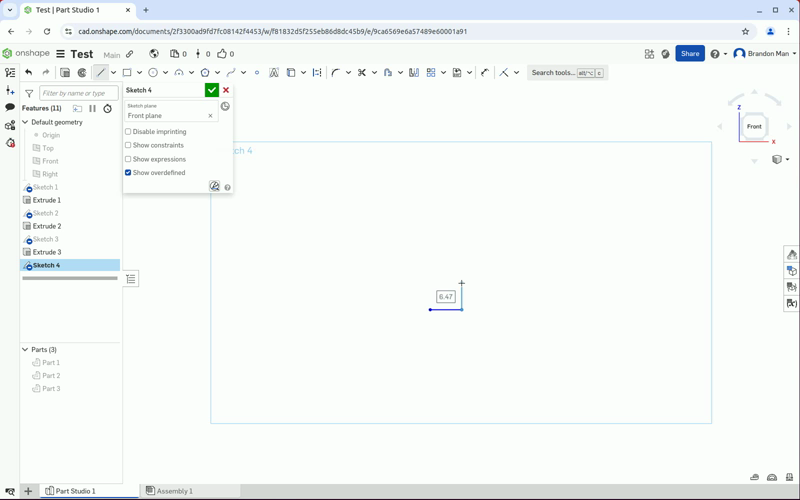
click(461, 282)
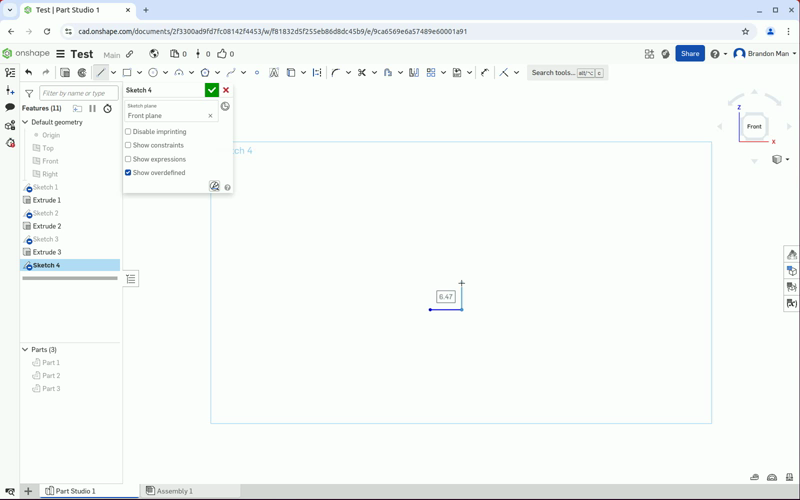
key_up(shift)
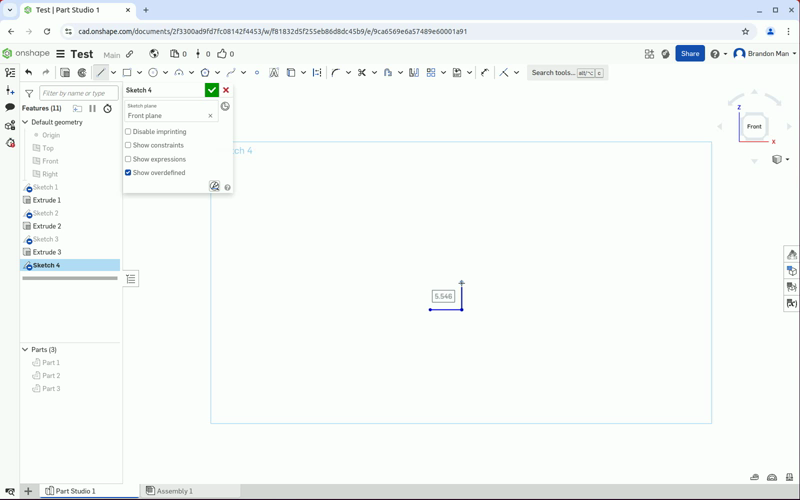
key_down(shift)
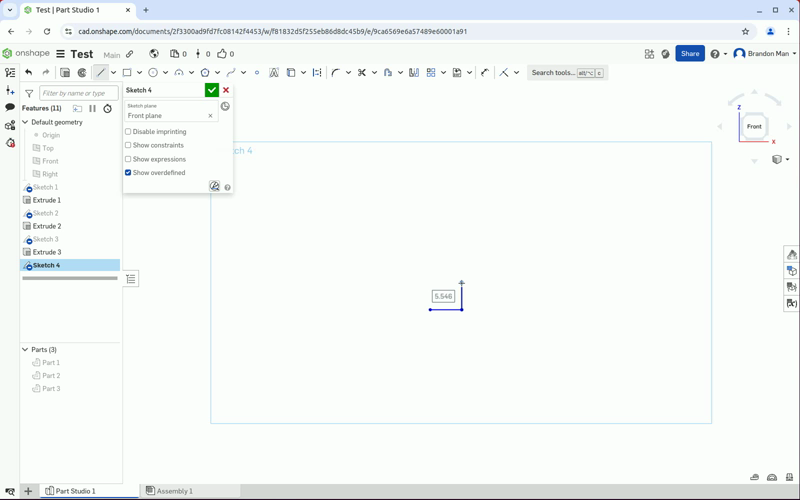
mouse_move(491, 282)
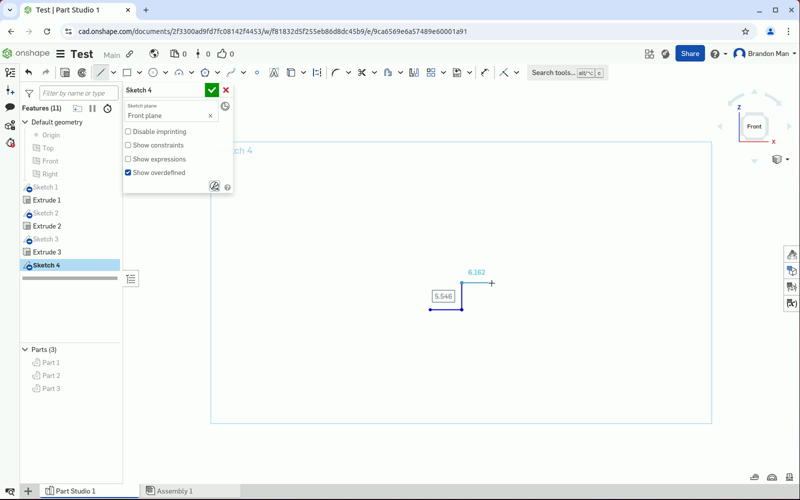
mouse_move(430, 282)
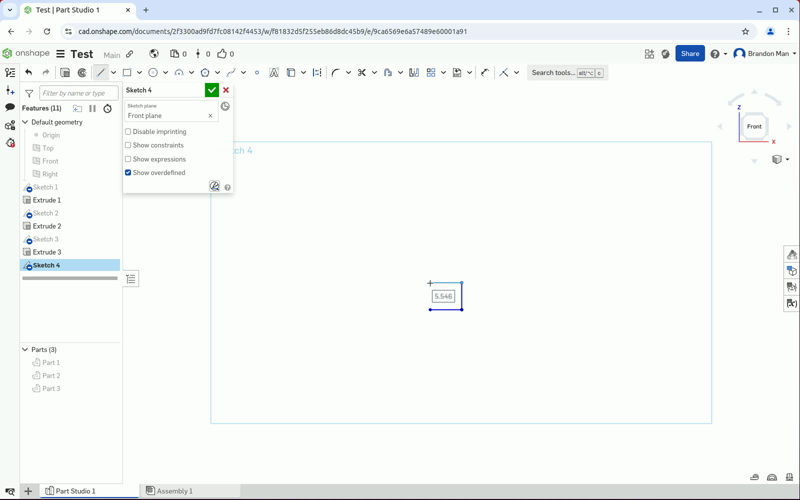
click(430, 282)
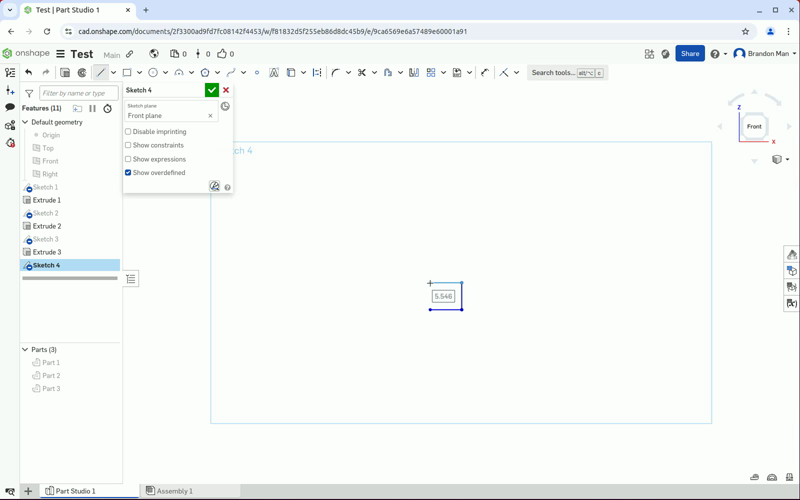
key_up(shift)
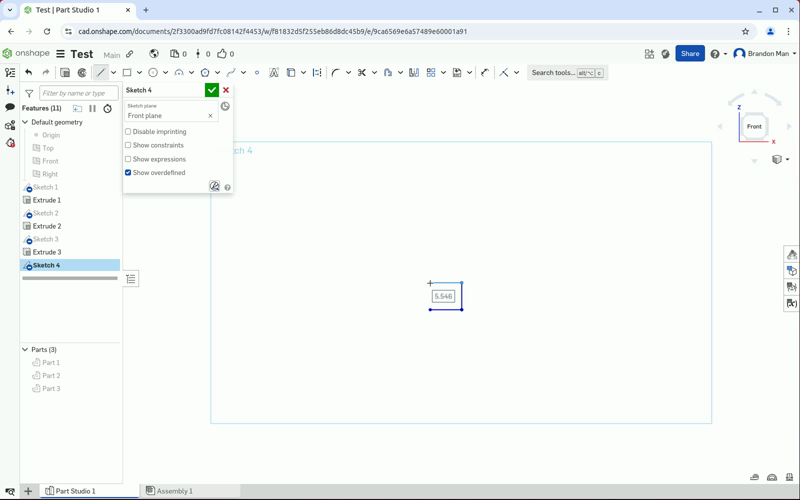
mouse_move(460, 282)
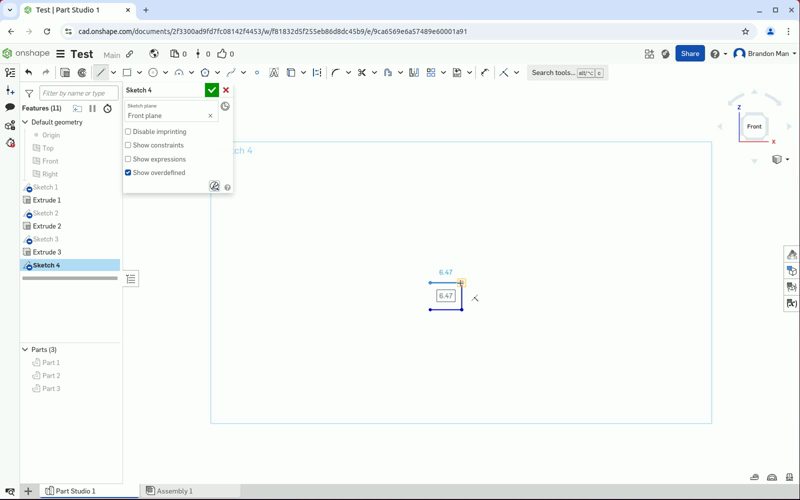
key_down(shift)
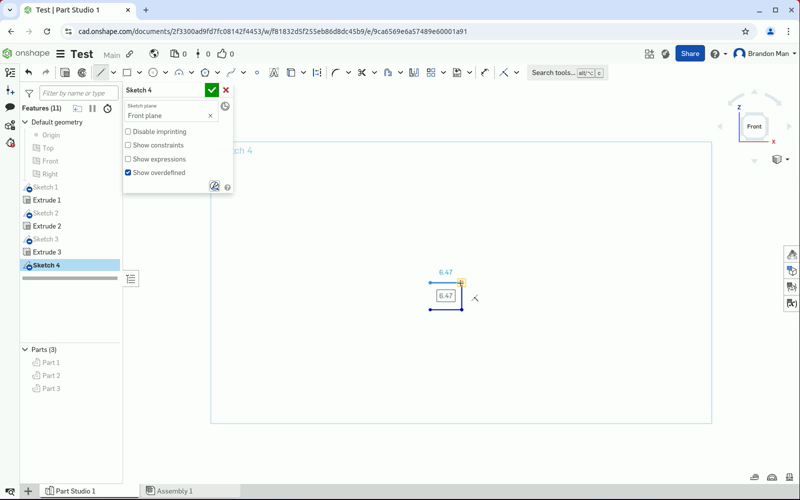
mouse_move(430, 309)
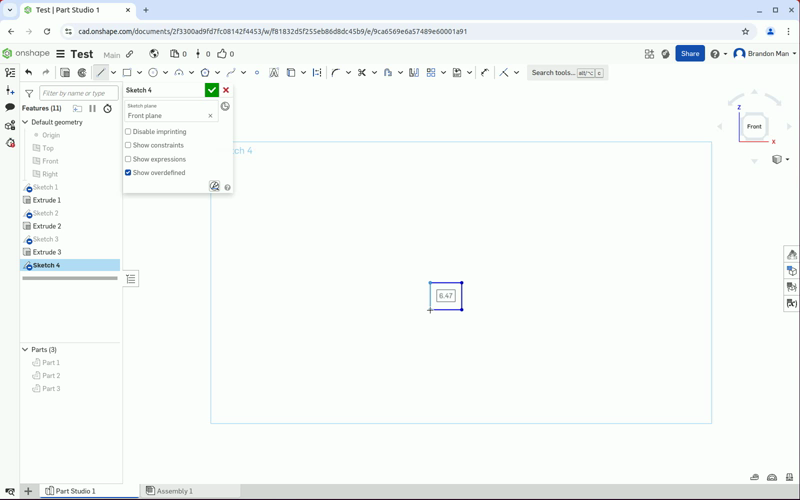
key_up(shift)
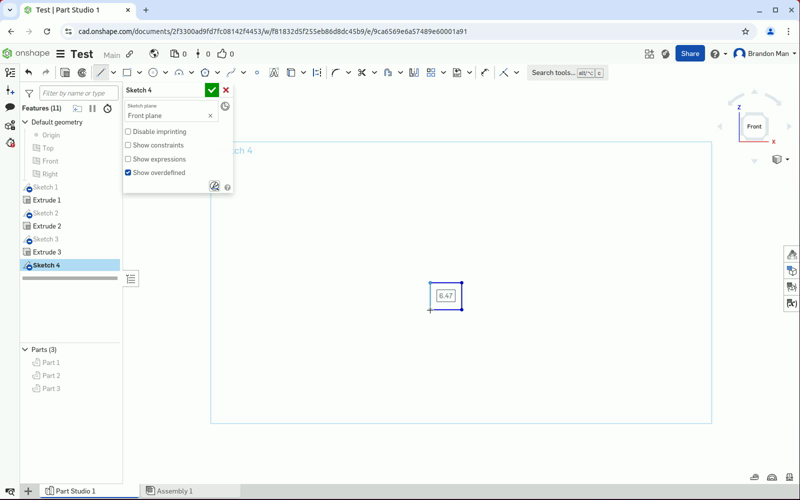
click(430, 309)
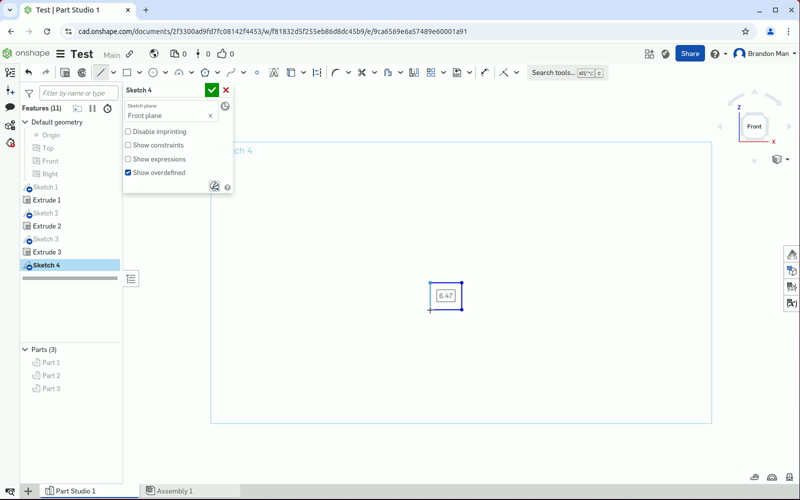
key(esc)
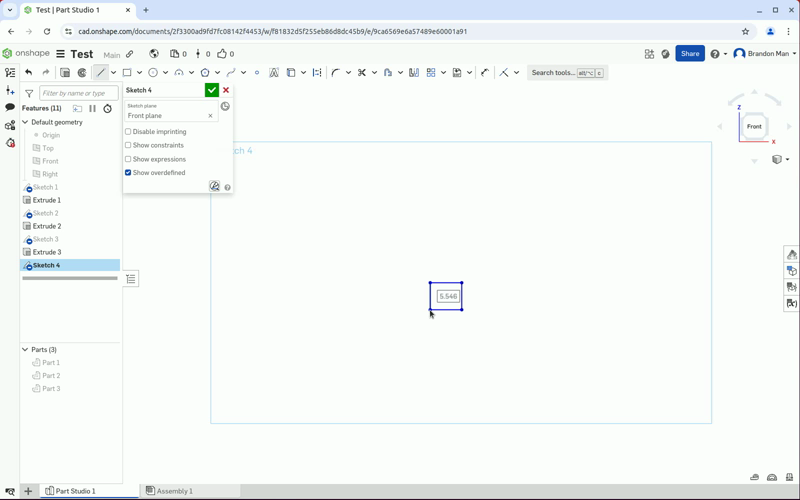
key(c)
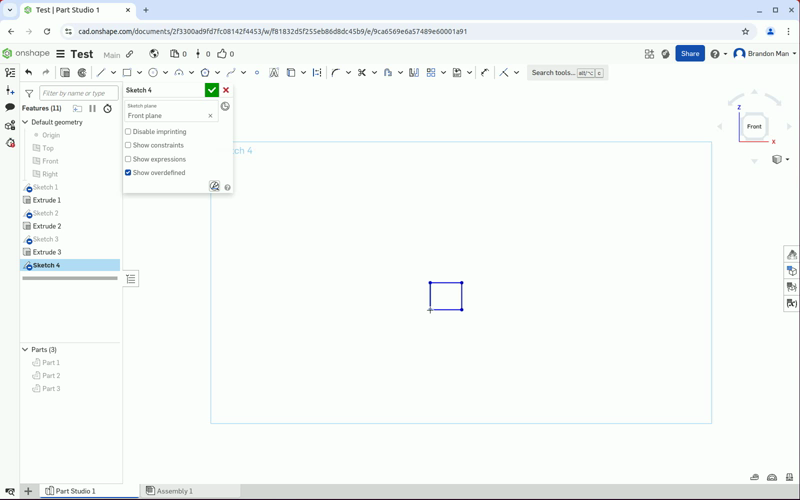
key_down(shift)
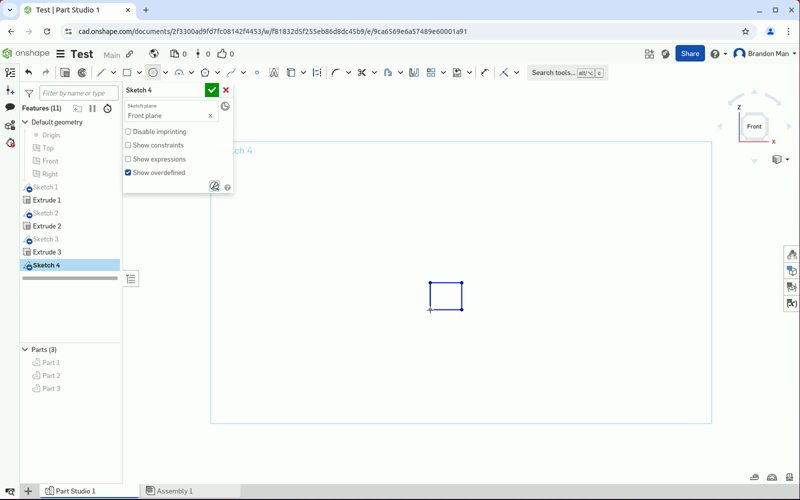
mouse_move(436, 303)
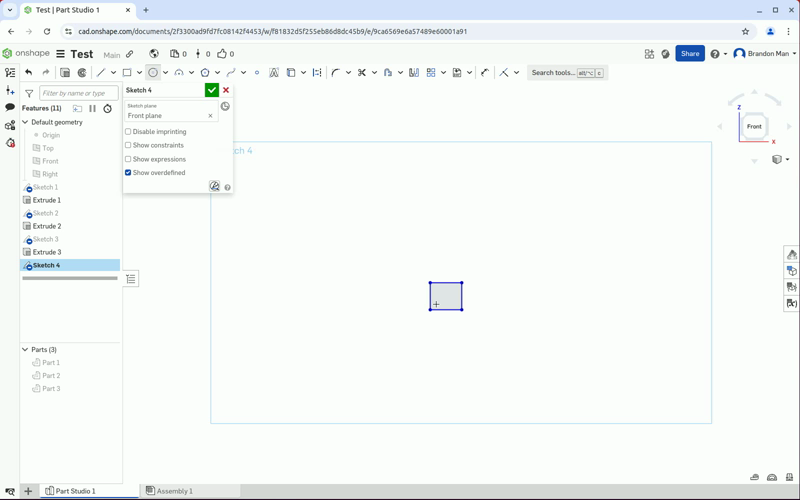
click(436, 303)
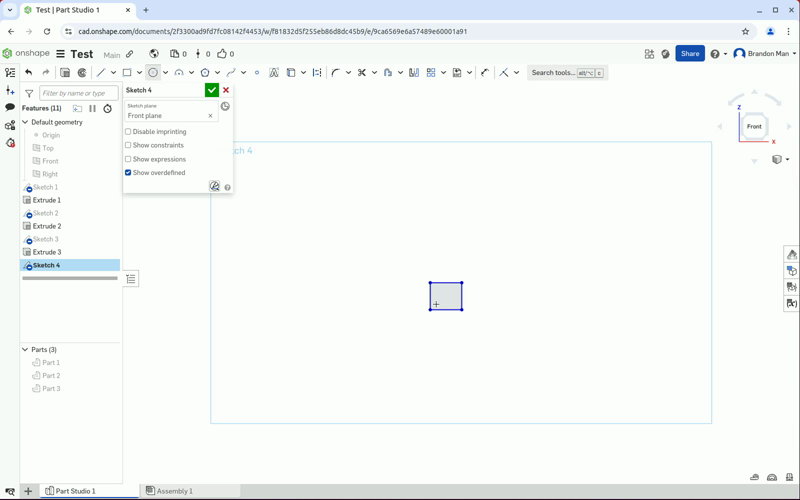
key_up(shift)
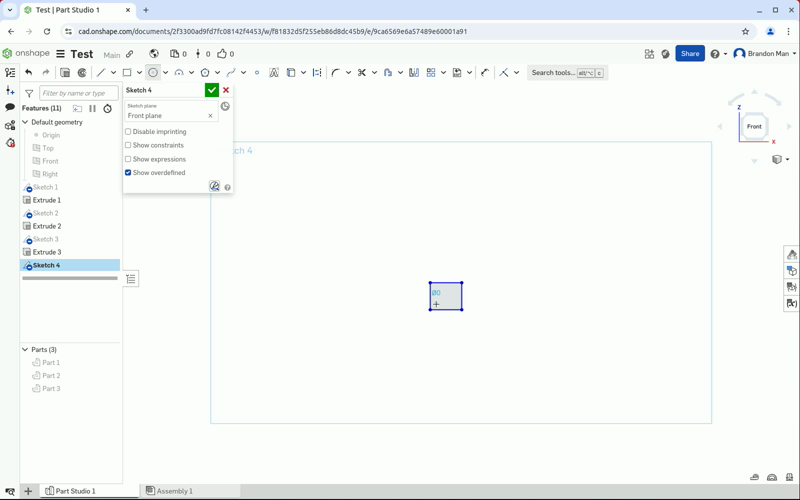
mouse_move(438, 303)
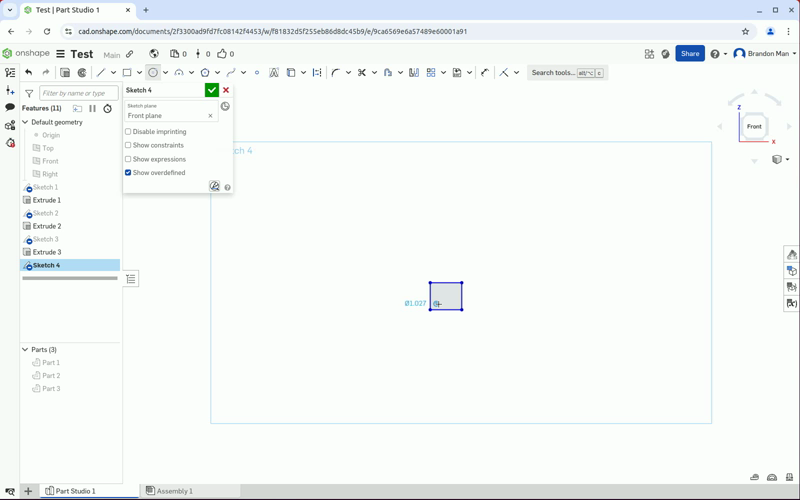
scroll(6)
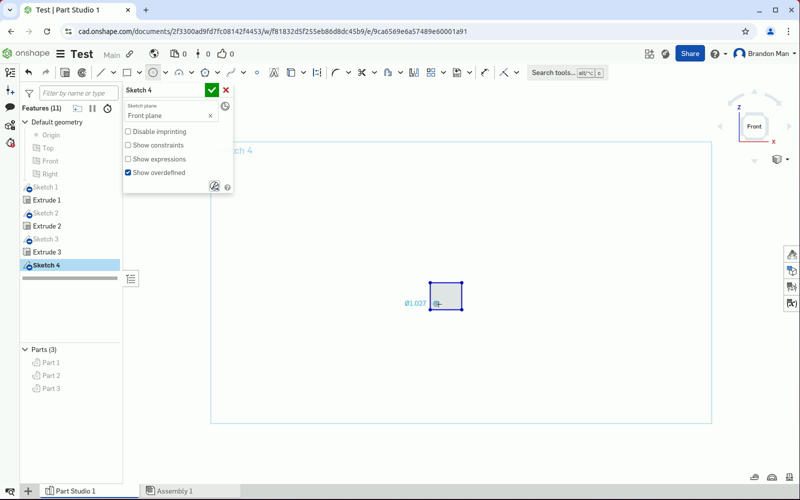
scroll(6)
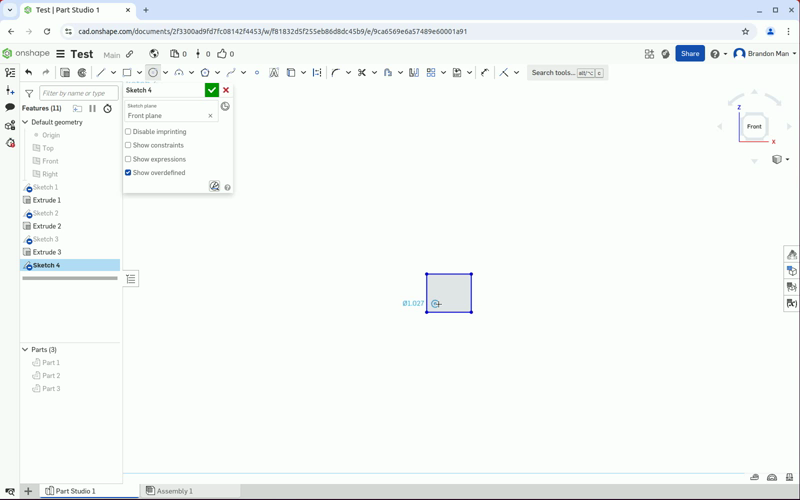
scroll(6)
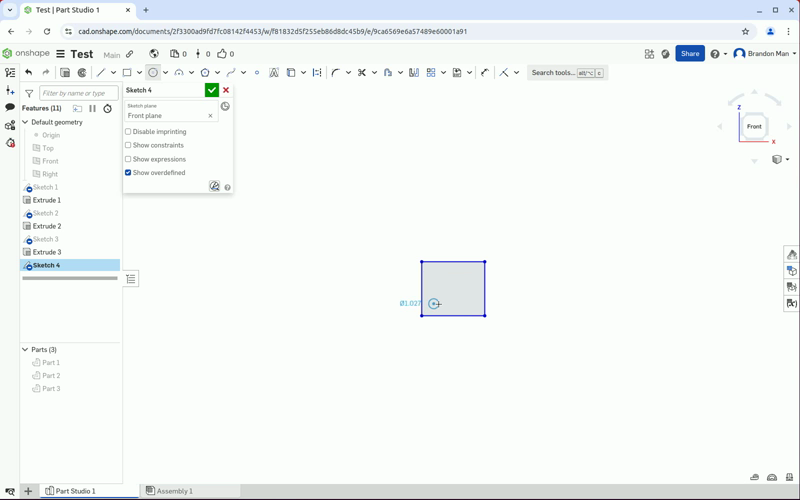
scroll(6)
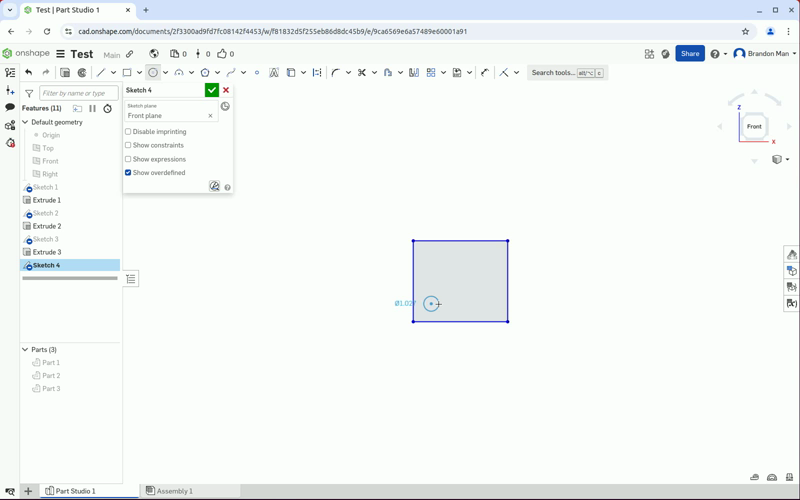
scroll(6)
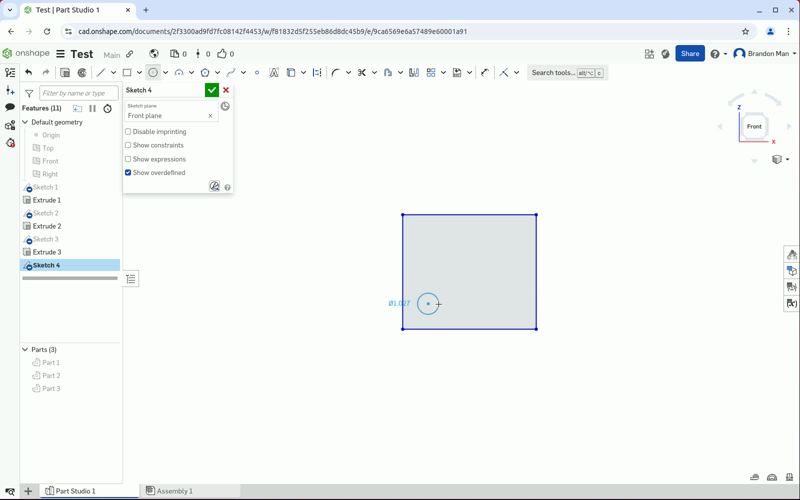
scroll(6)
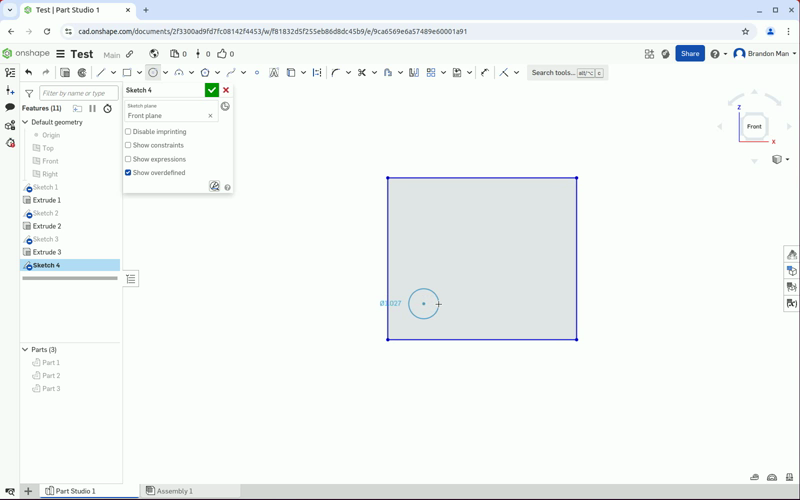
scroll(6)
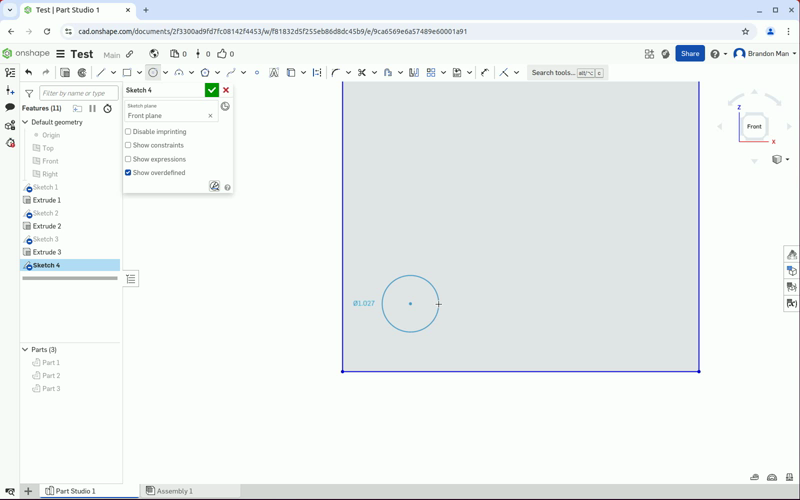
click(438, 303)
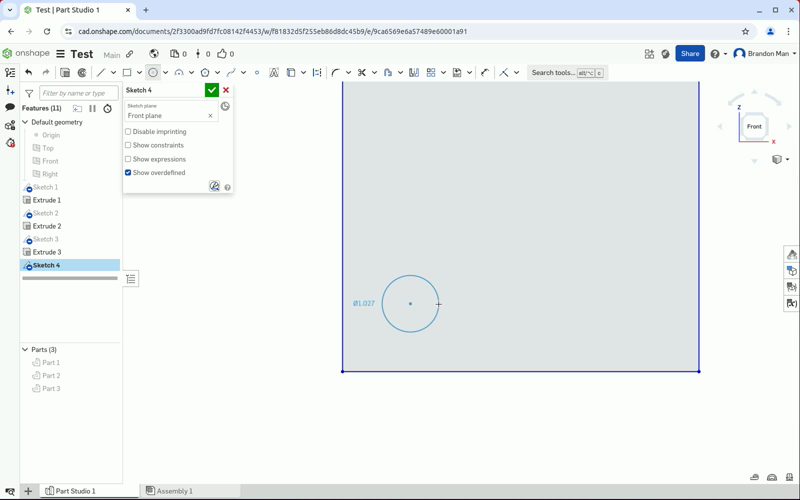
scroll(-6)
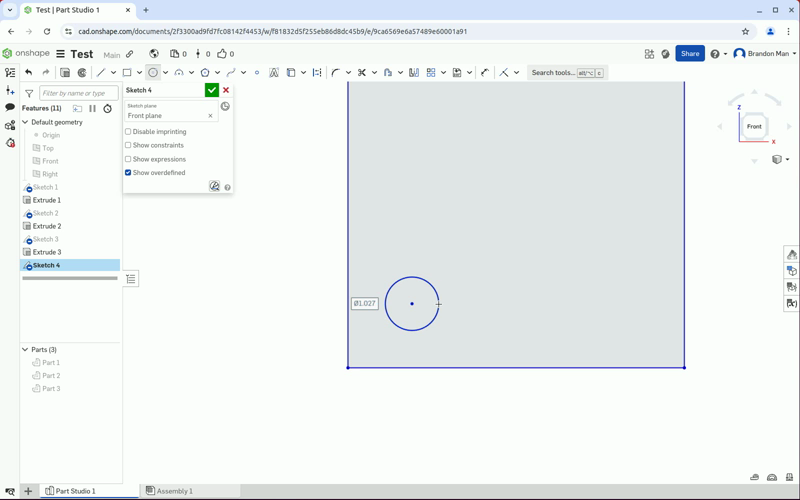
scroll(-6)
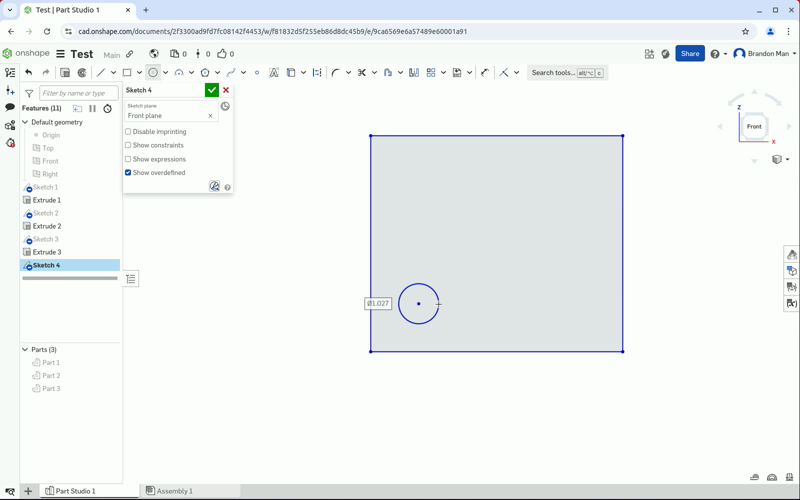
scroll(-6)
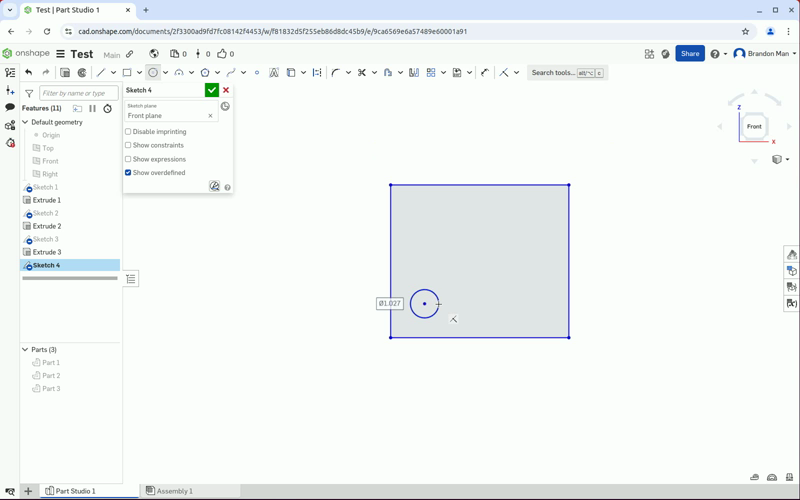
scroll(-6)
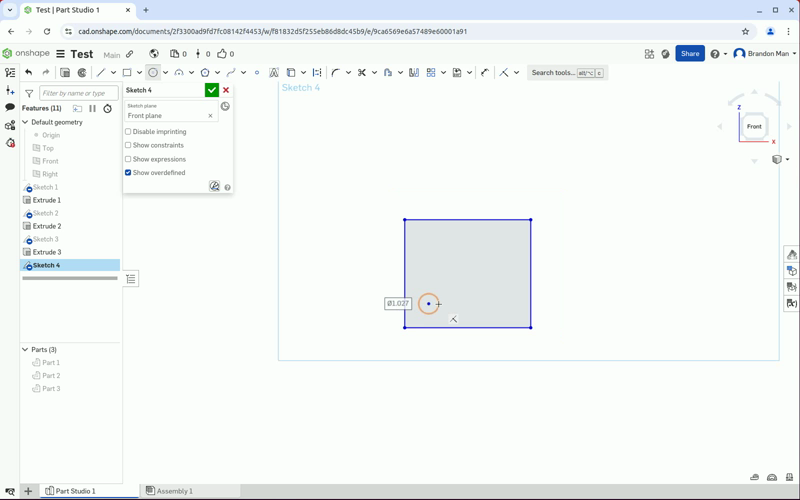
scroll(-6)
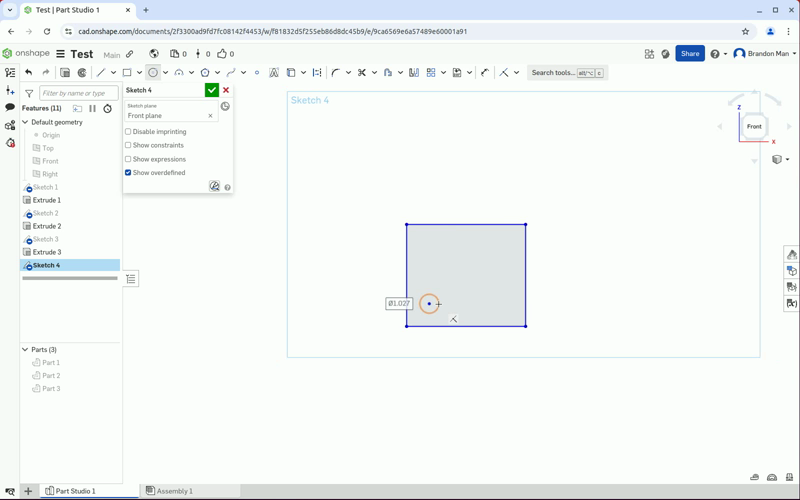
scroll(-6)
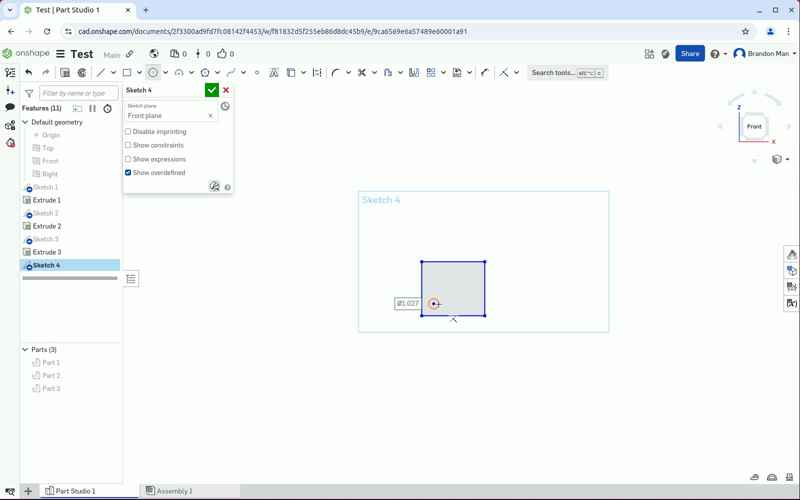
scroll(-6)
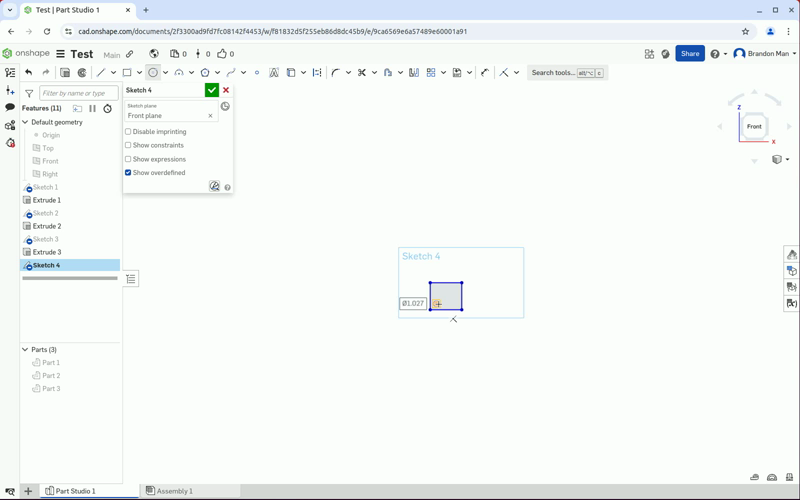
key(esc)
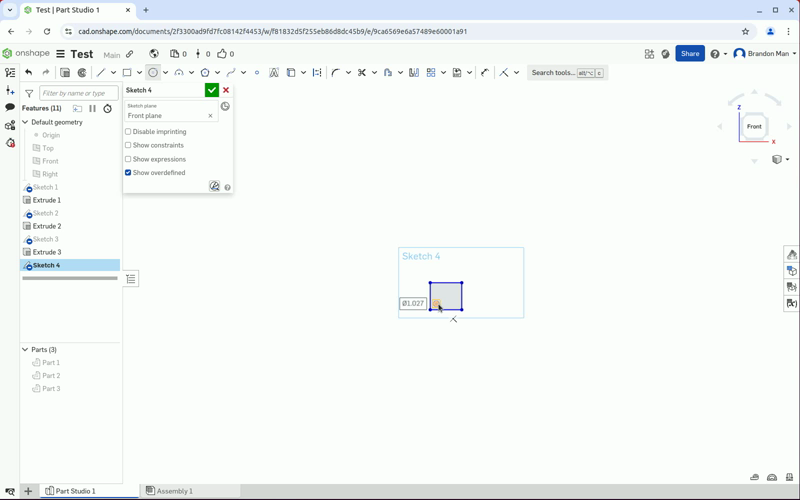
key(c)
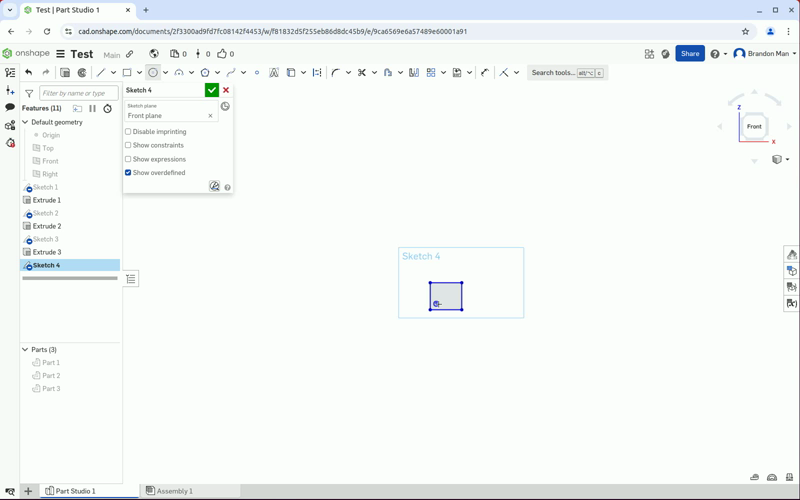
key_down(shift)
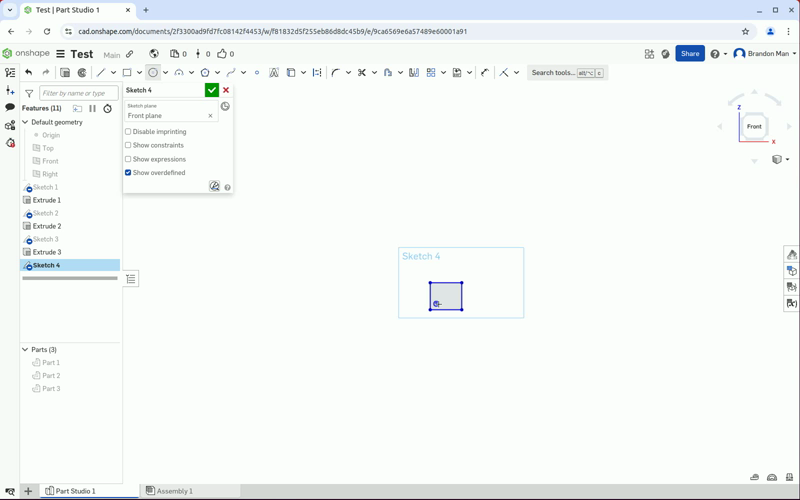
mouse_move(442, 286)
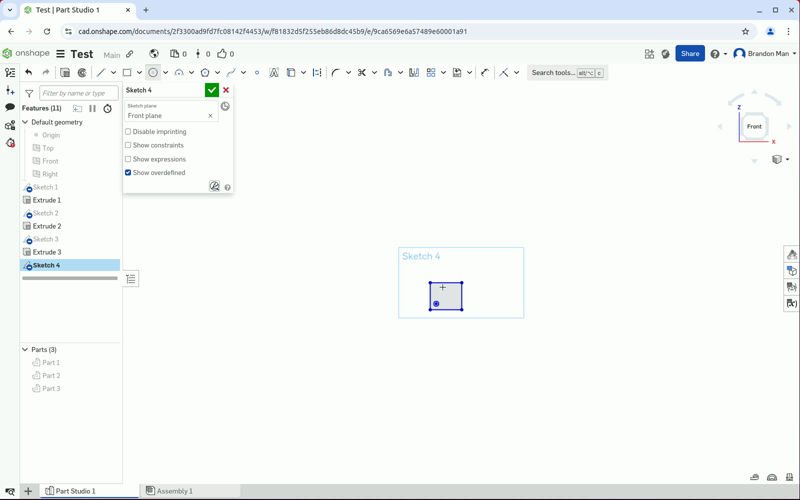
click(442, 286)
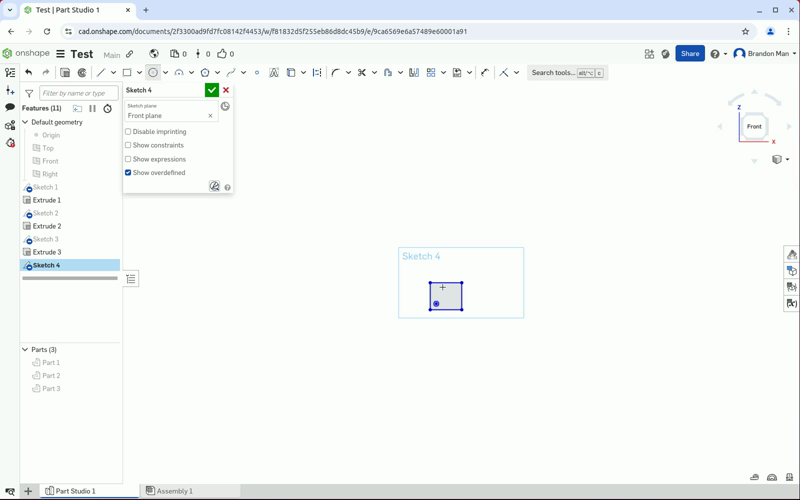
key_up(shift)
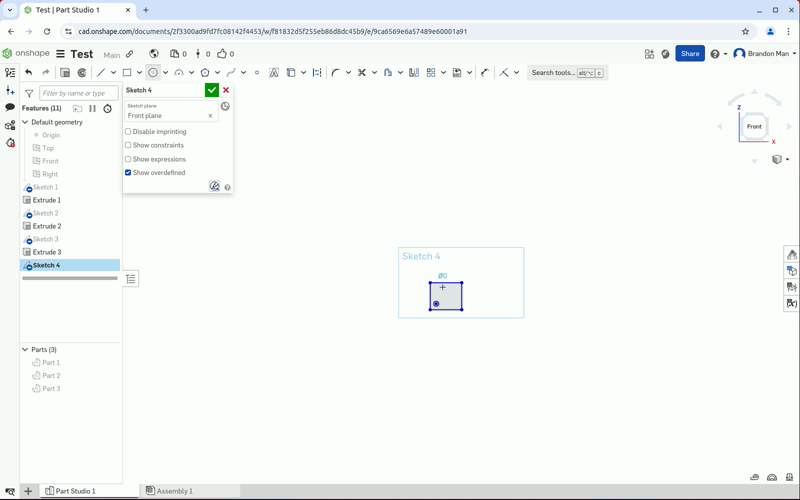
mouse_move(444, 286)
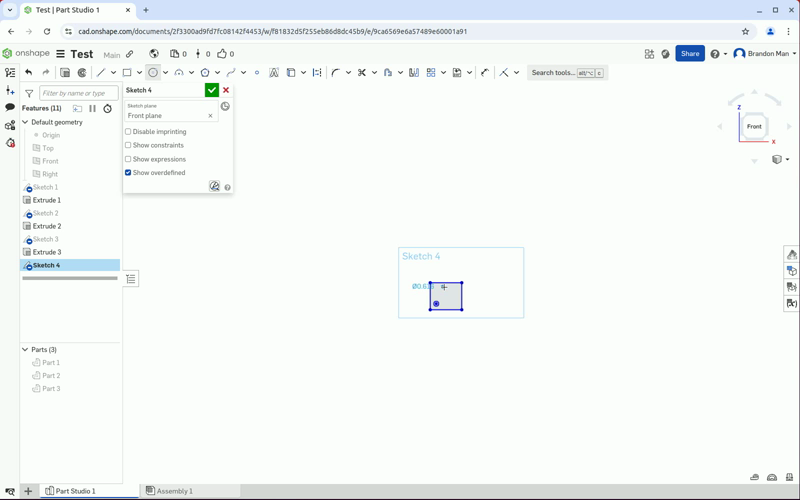
scroll(6)
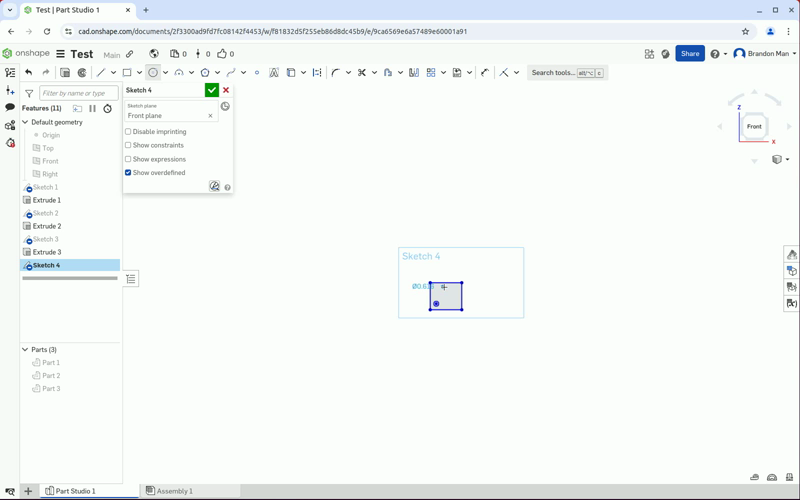
scroll(6)
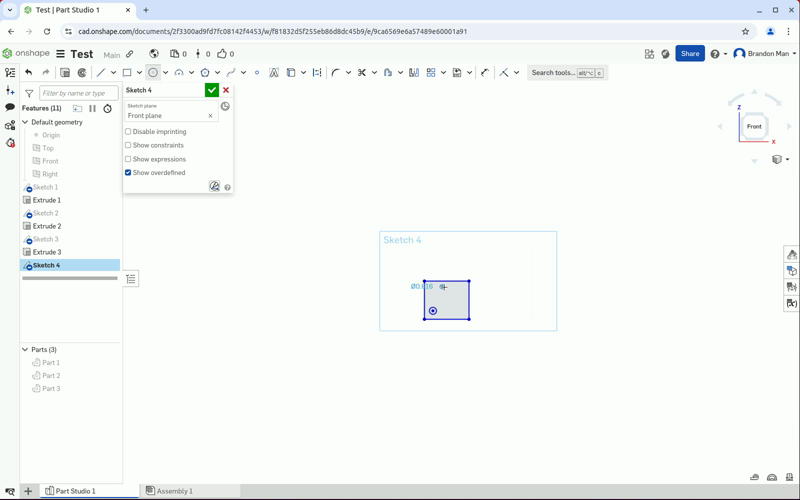
scroll(6)
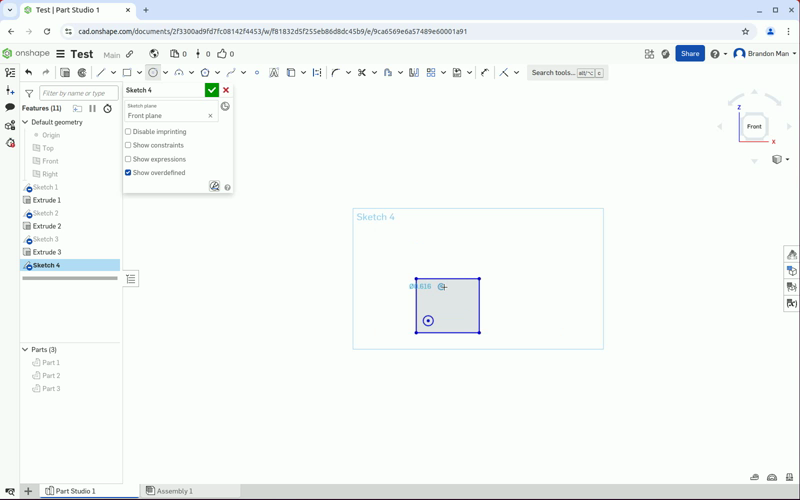
scroll(6)
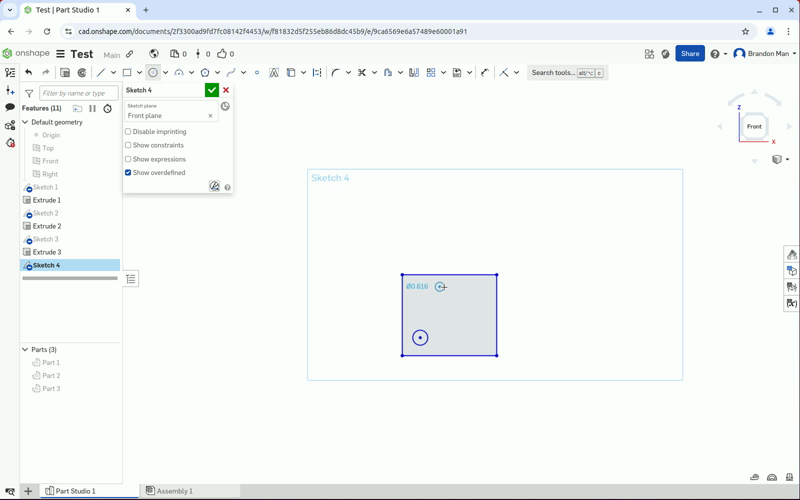
scroll(6)
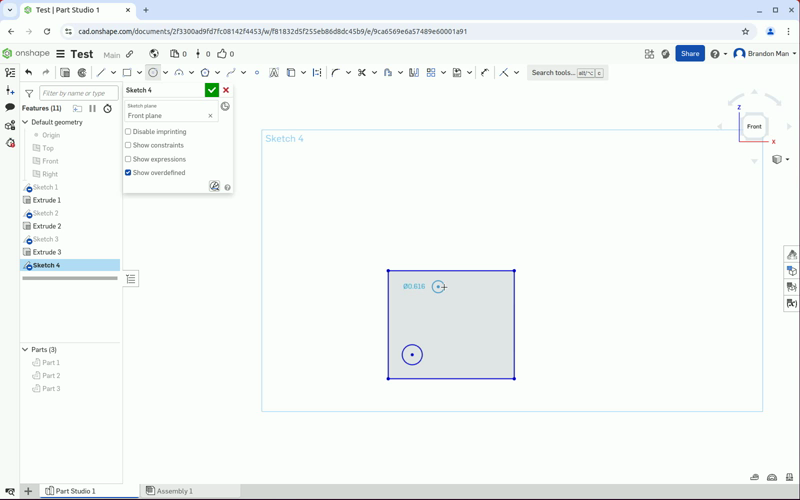
scroll(6)
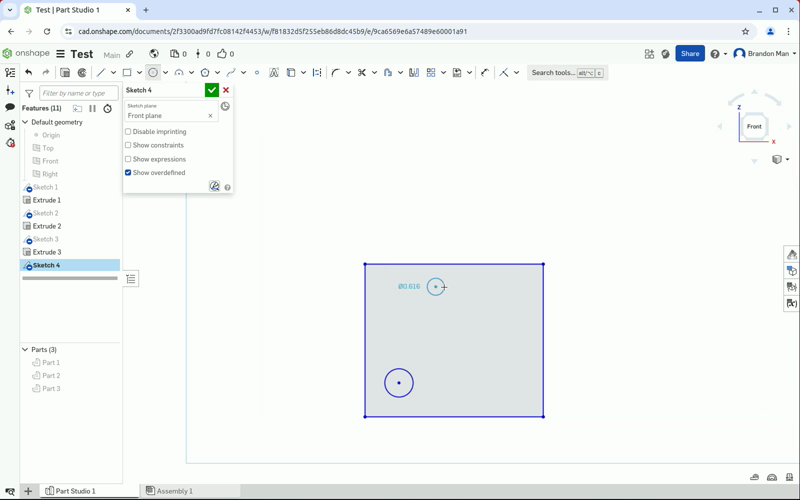
scroll(6)
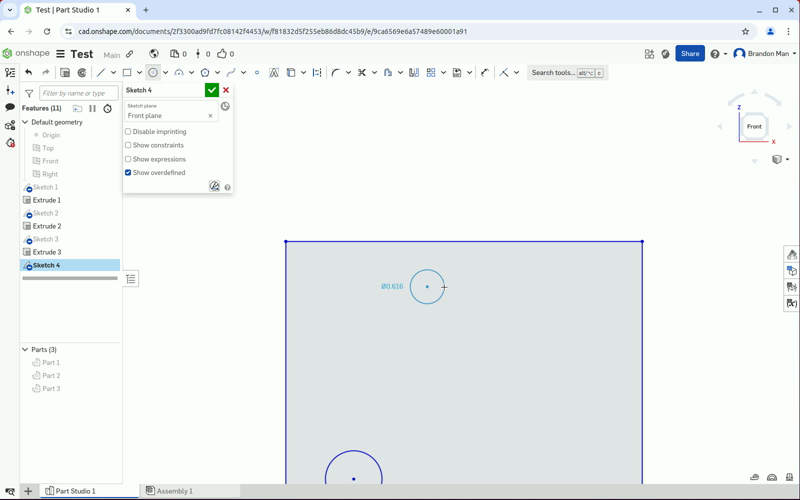
click(444, 286)
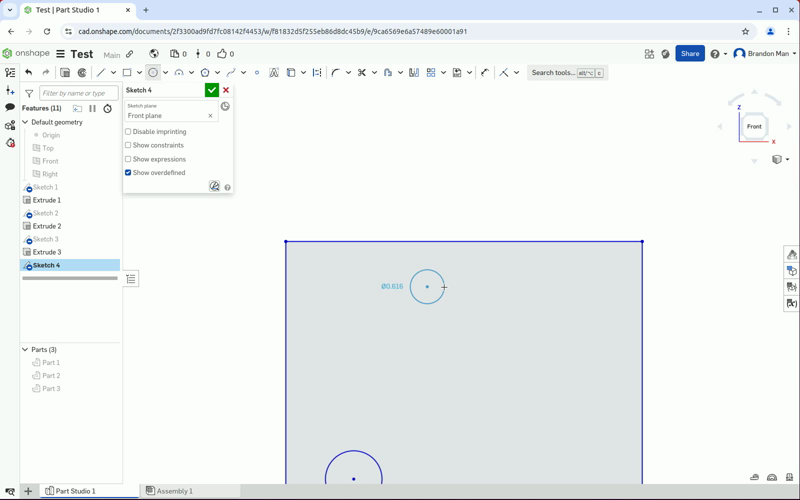
scroll(-6)
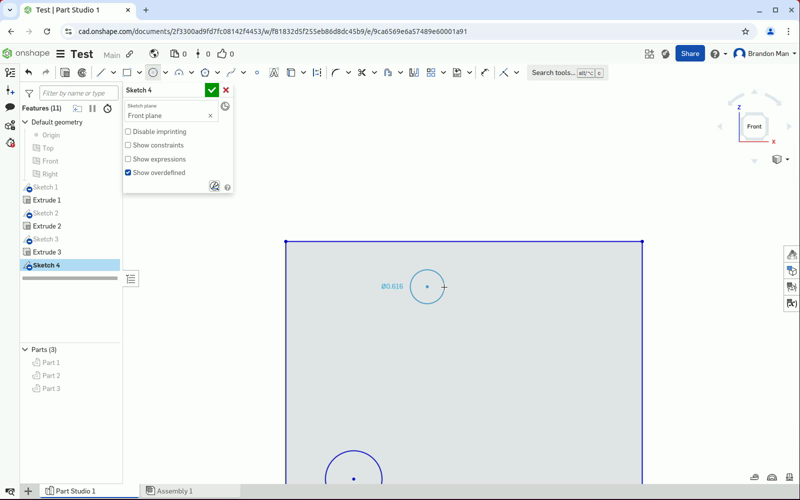
scroll(-6)
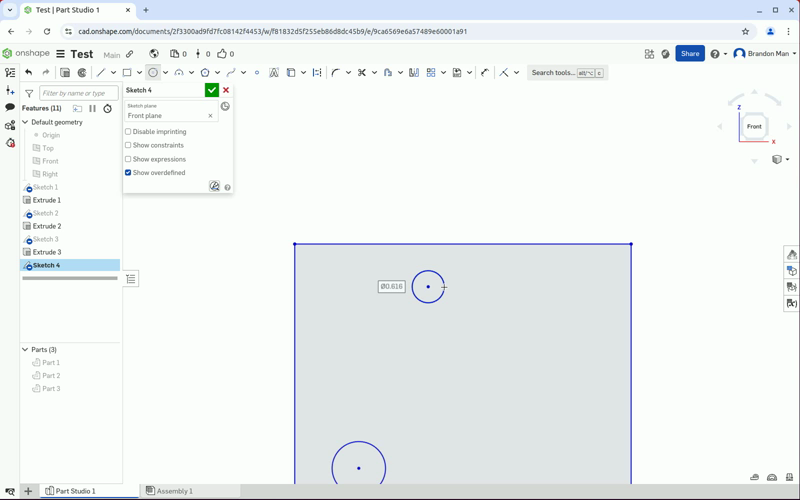
scroll(-6)
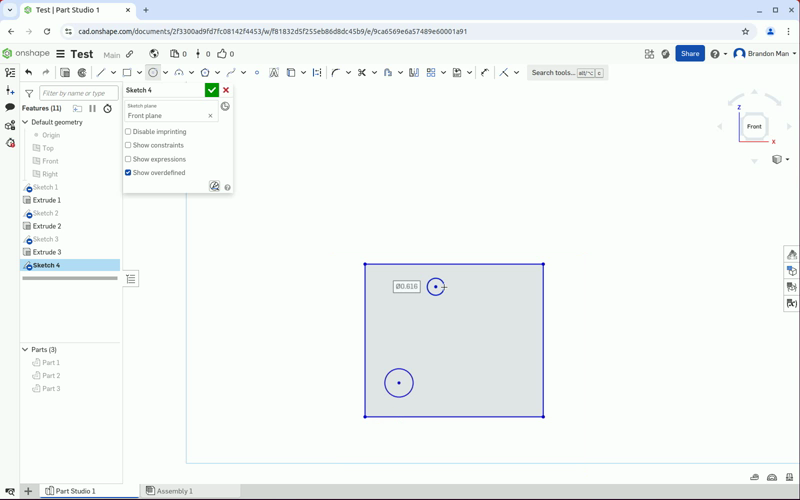
scroll(-6)
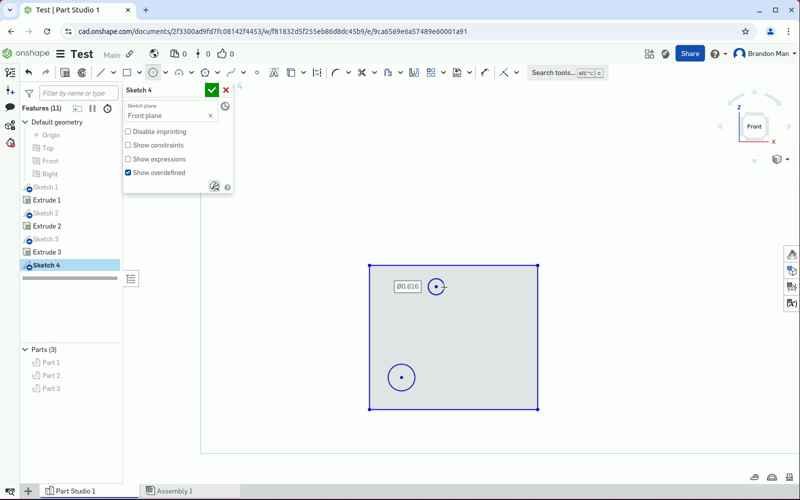
scroll(-6)
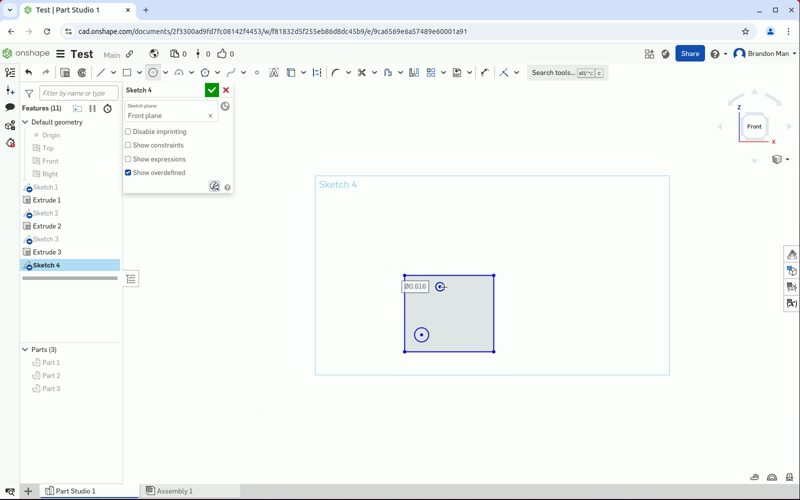
scroll(-6)
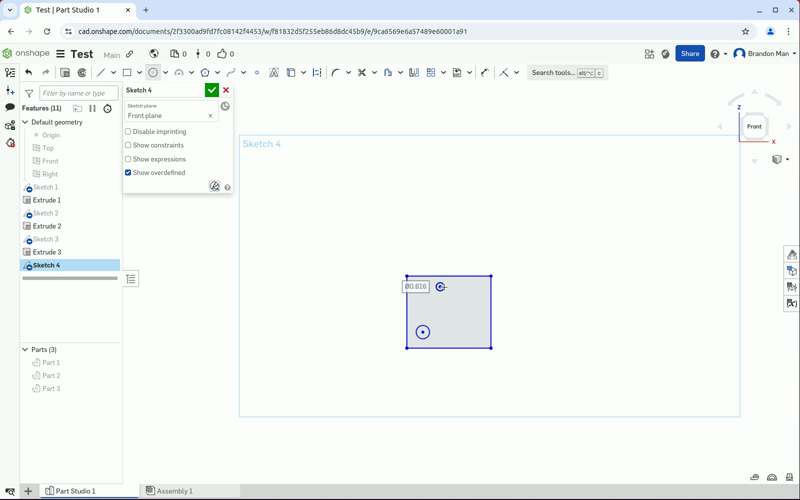
scroll(-6)
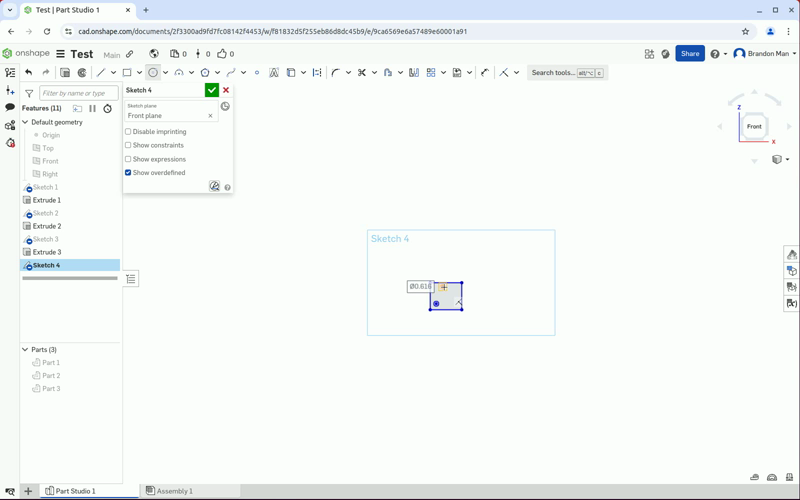
key(esc)
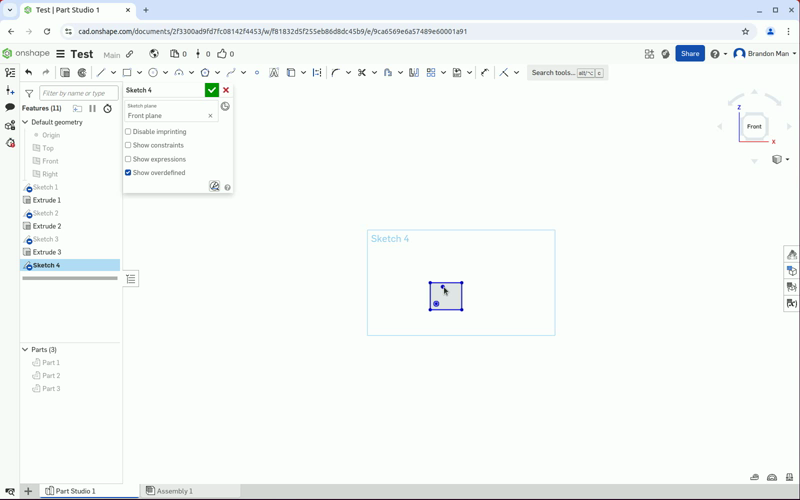
mouse_move(435, 294)
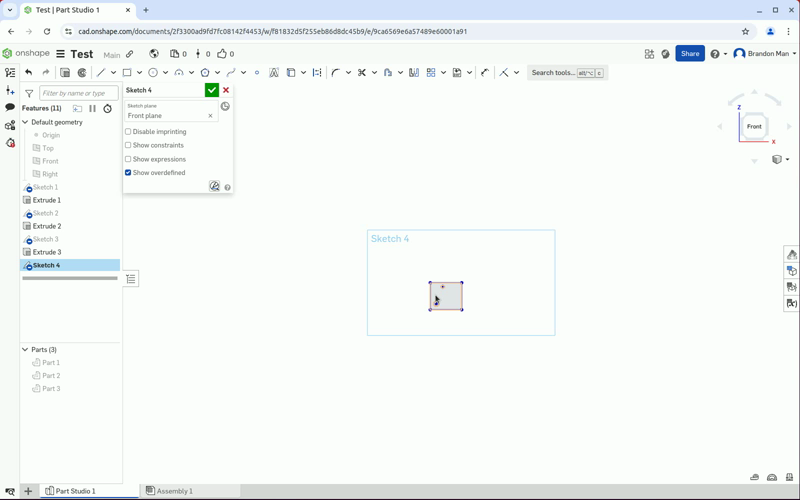
scroll(6)
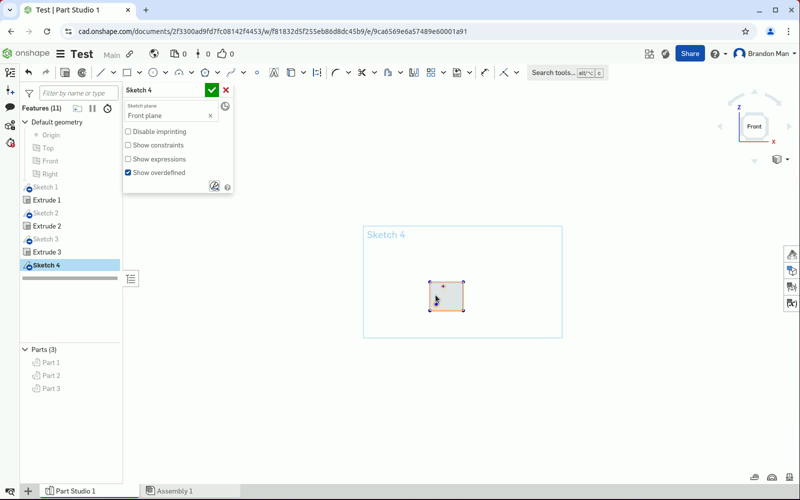
scroll(6)
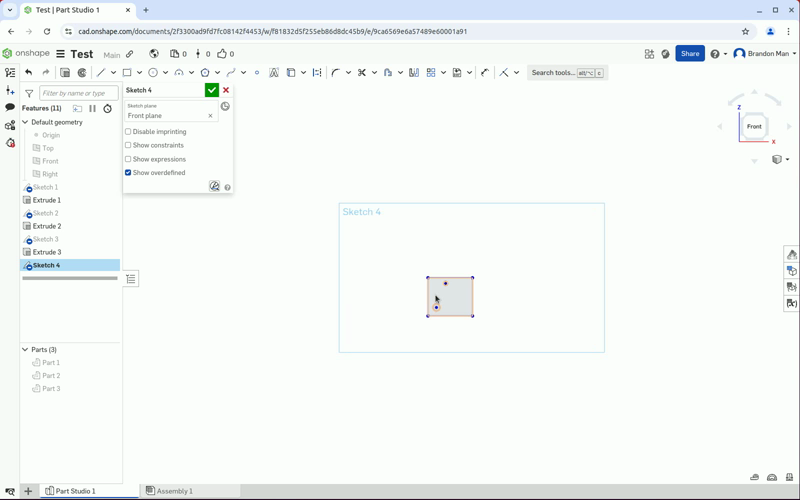
scroll(6)
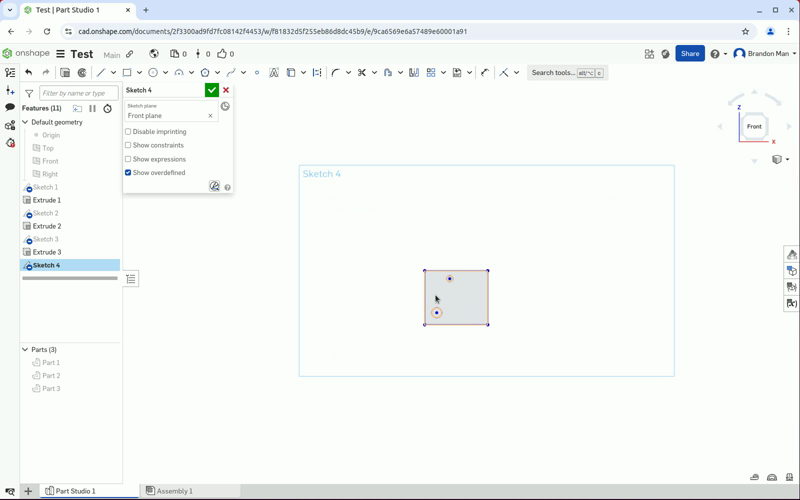
scroll(6)
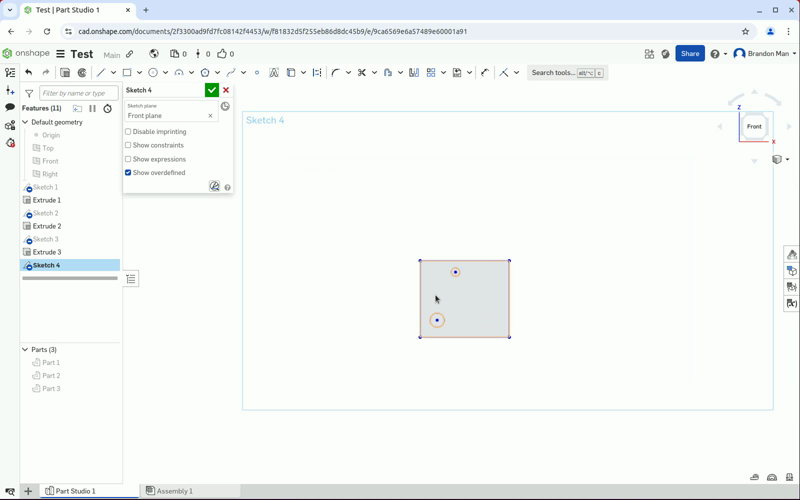
scroll(6)
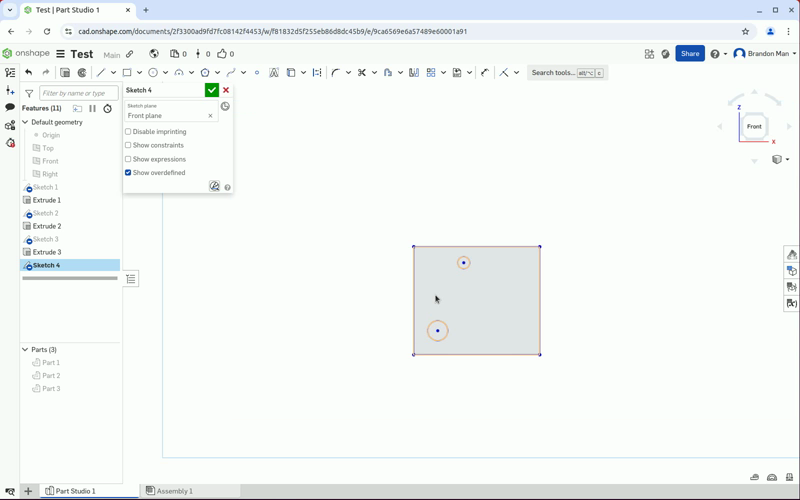
scroll(6)
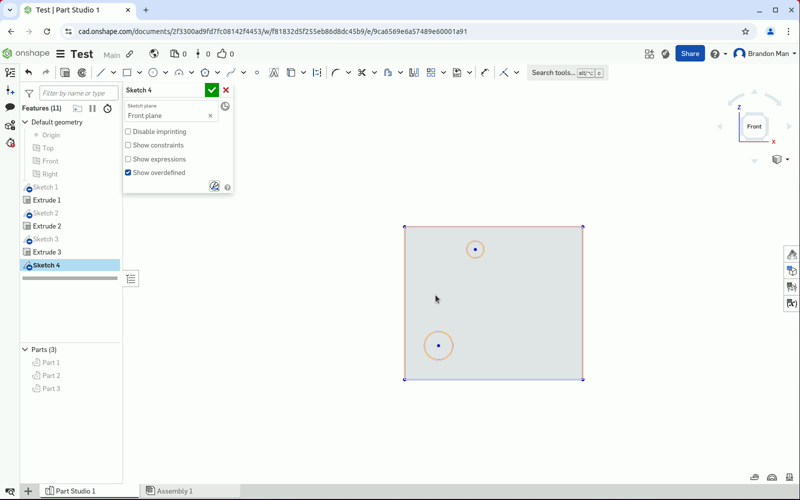
scroll(6)
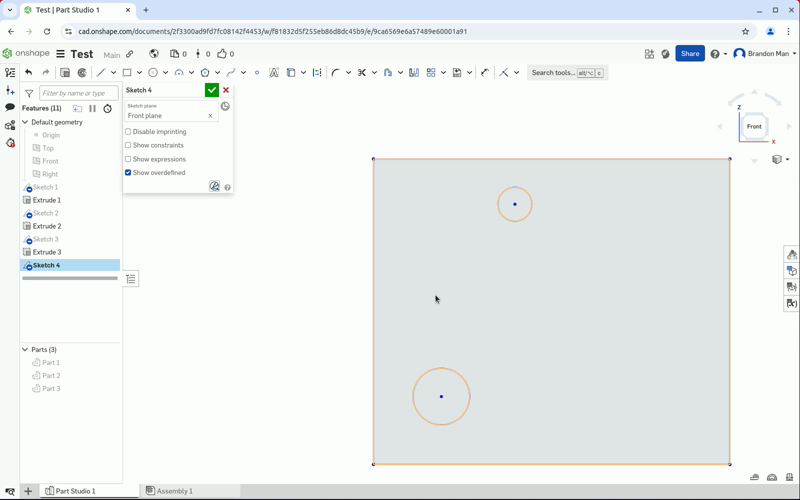
click(435, 294)
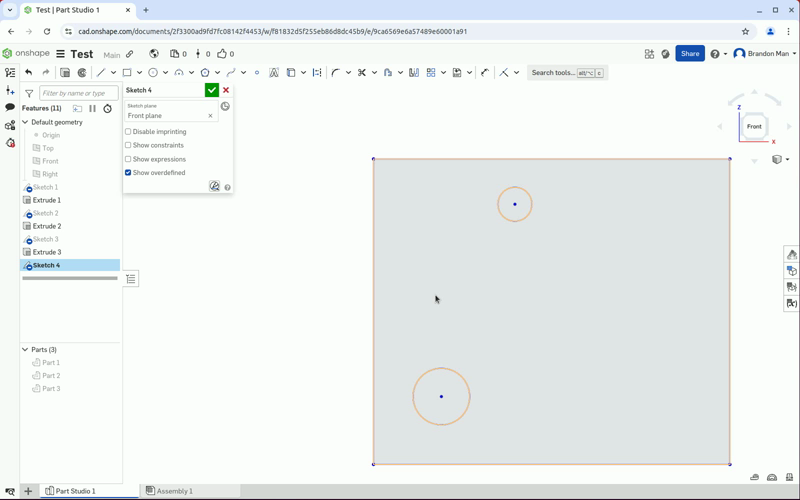
scroll(-6)
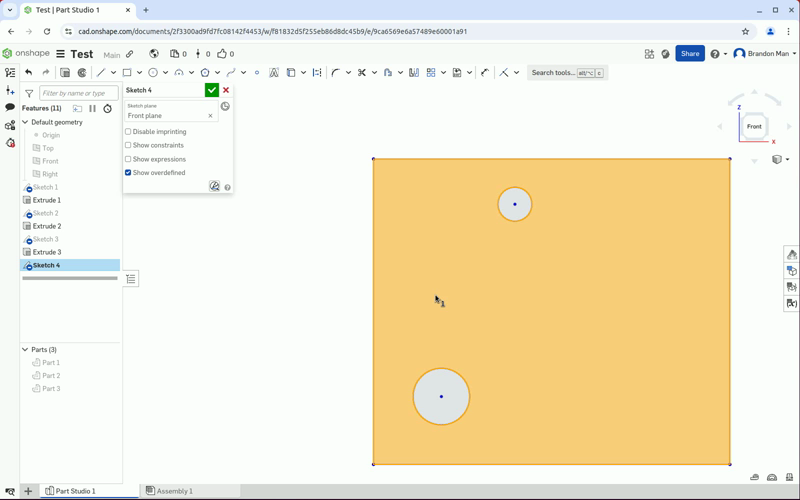
scroll(-6)
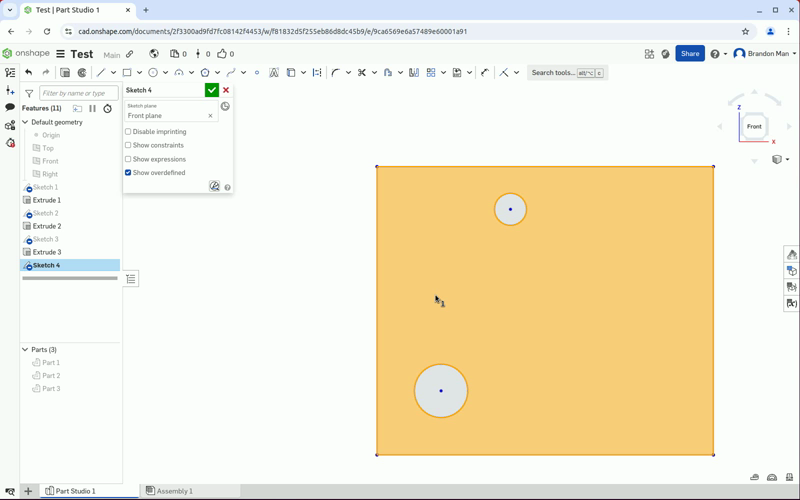
scroll(-6)
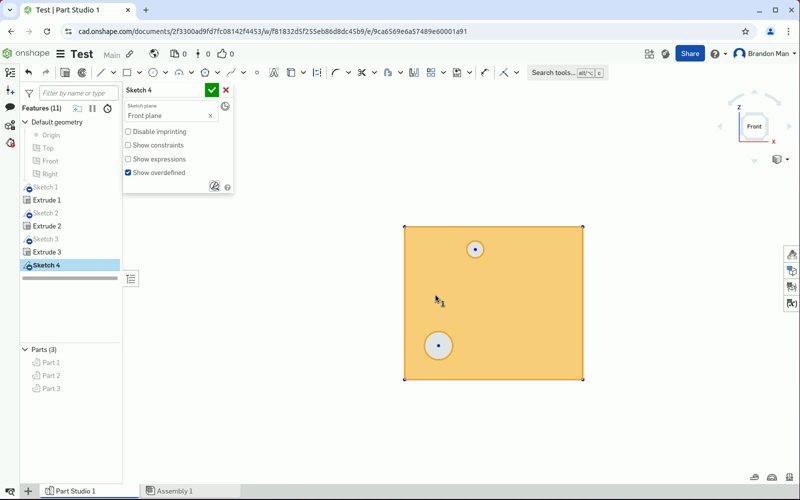
scroll(-6)
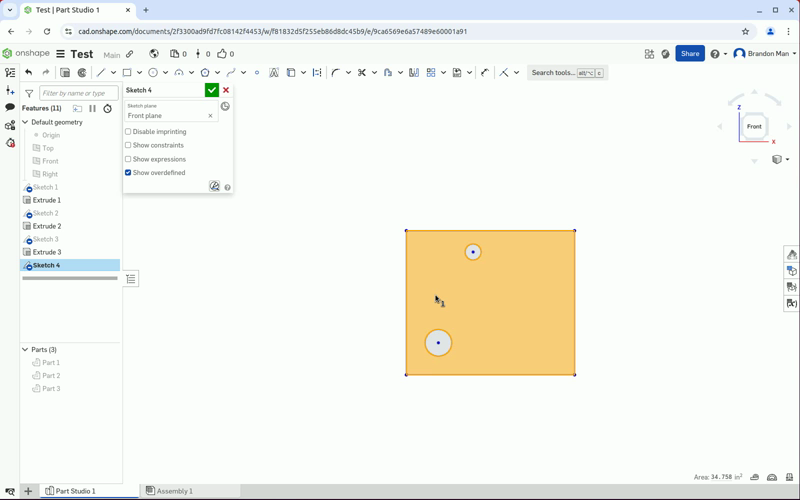
scroll(-6)
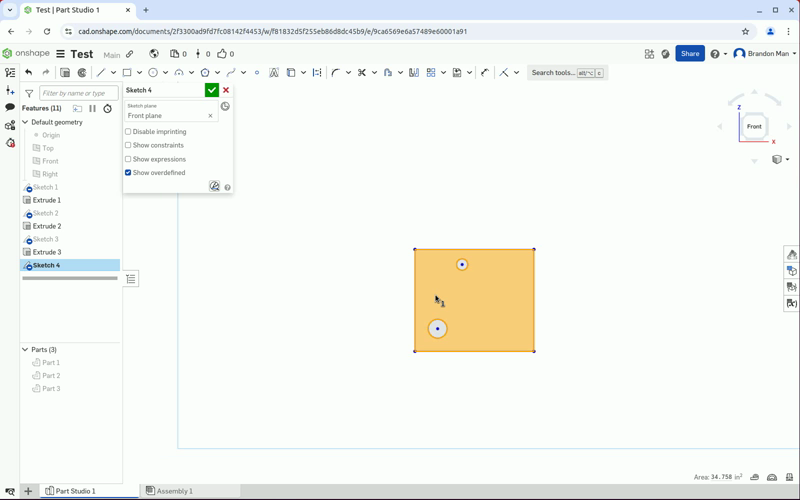
scroll(-6)
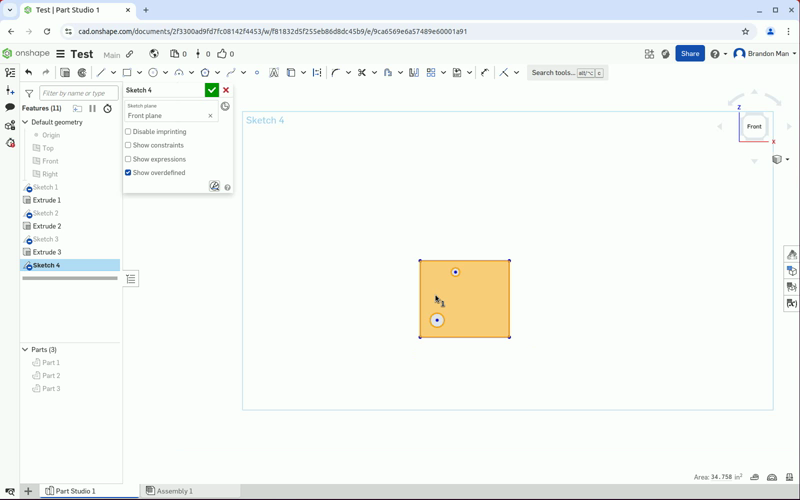
scroll(-6)
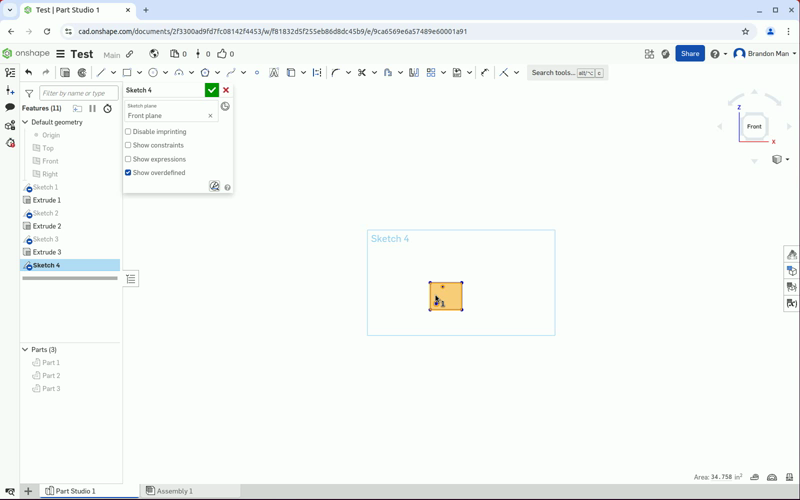
mouse_move(73, 352)
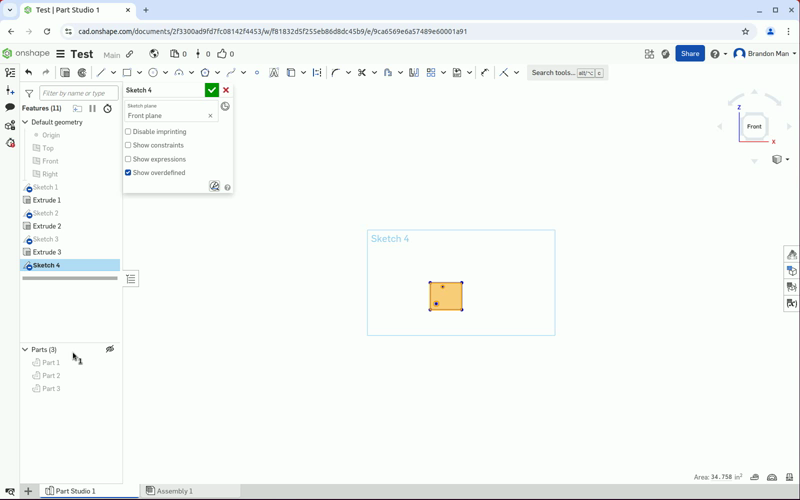
key(shift+y)
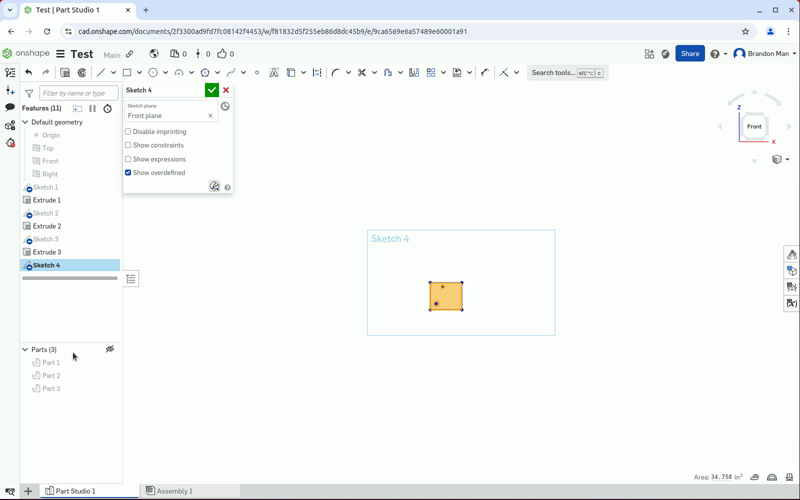
key(shift+e)
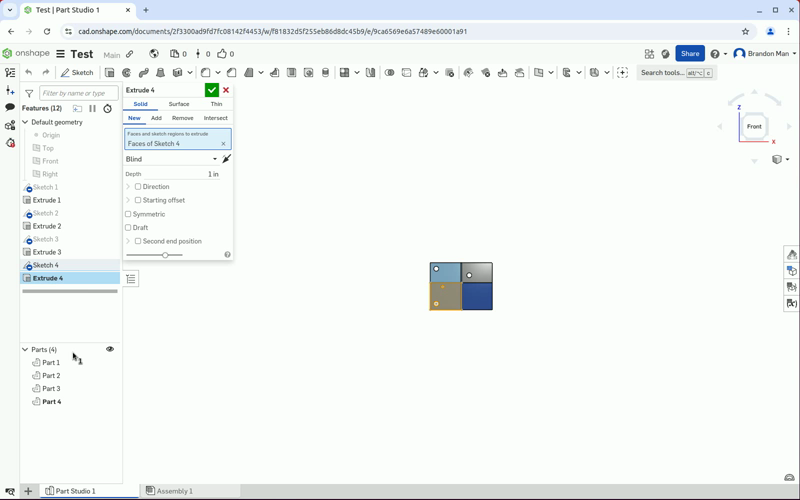
mouse_move(143, 106)
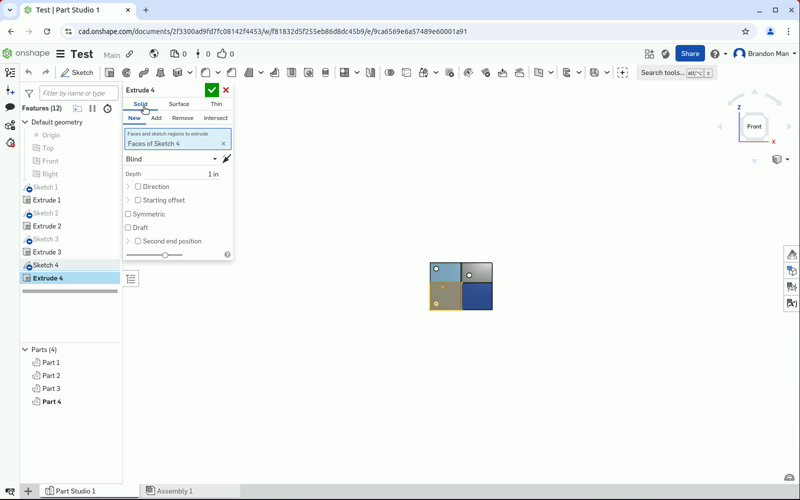
click(143, 106)
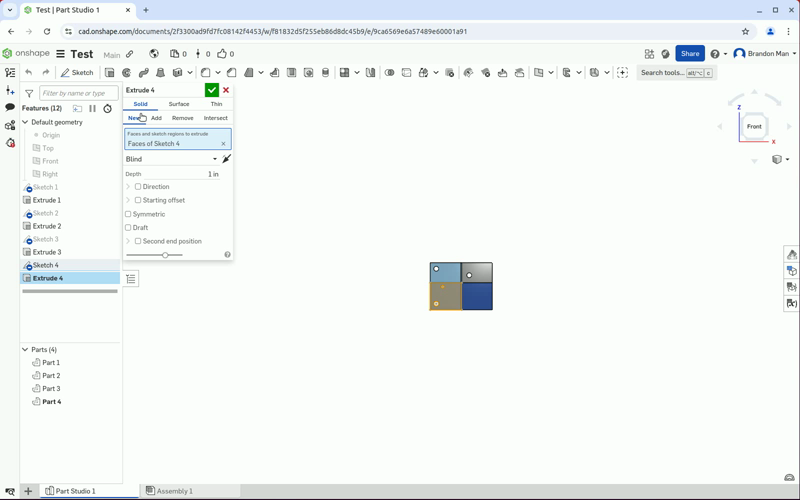
mouse_move(137, 120)
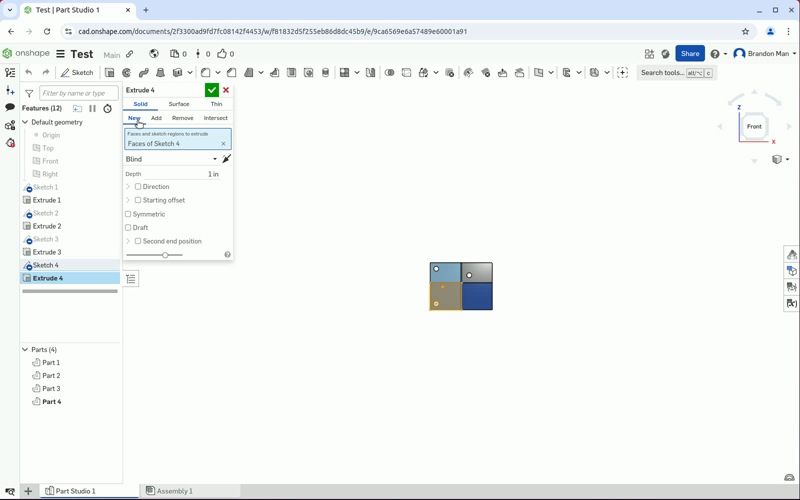
click(137, 120)
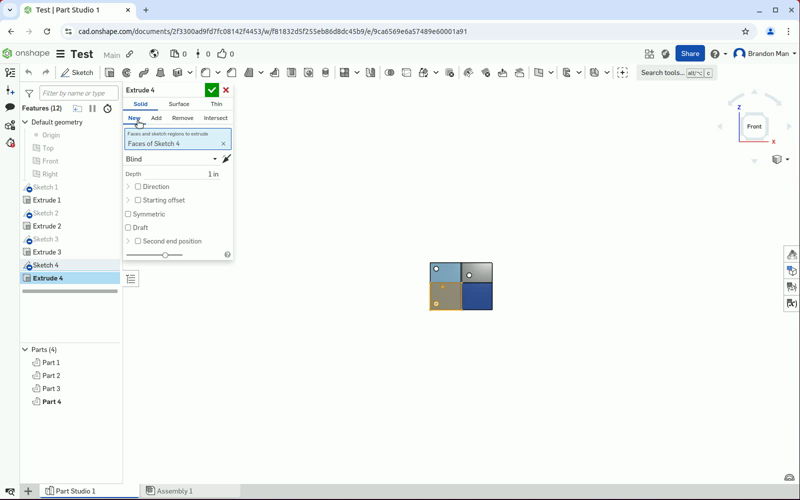
key(tab, 4)
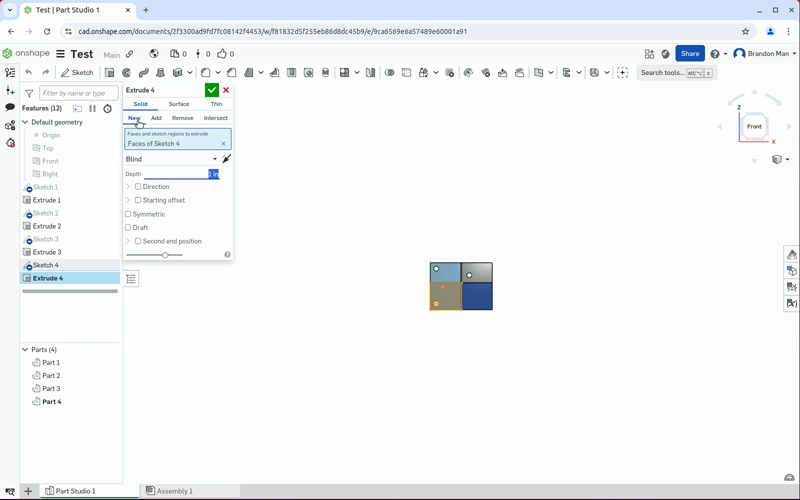
text(0.241)
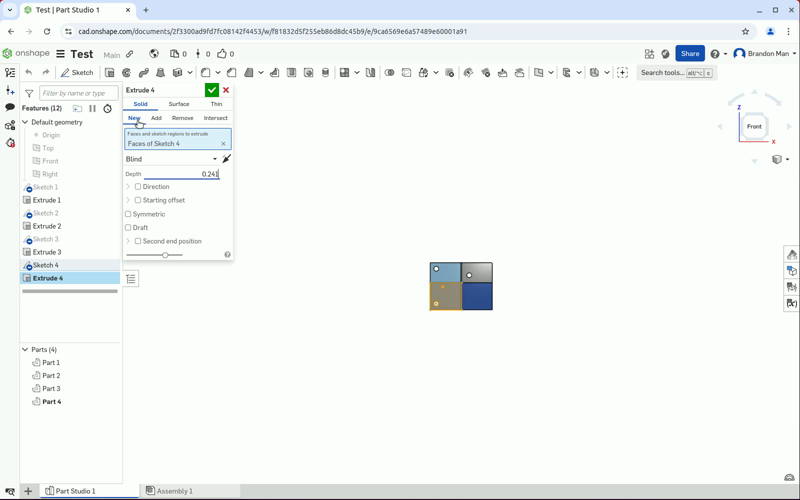
key(enter)
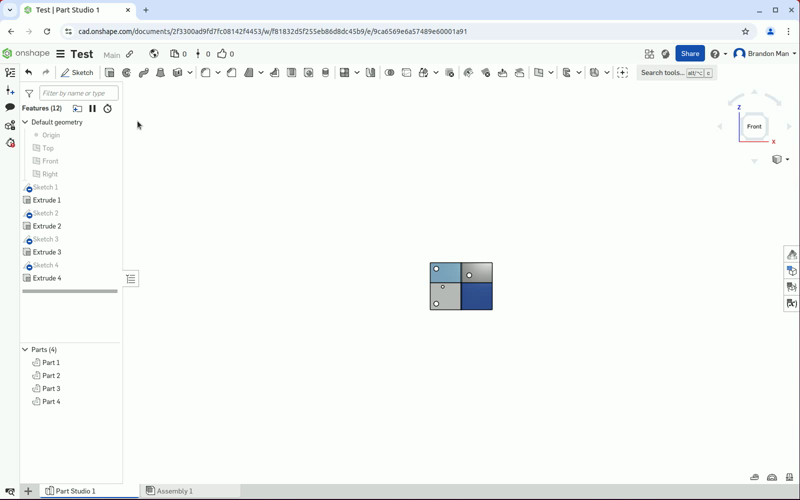
key(shift+h)
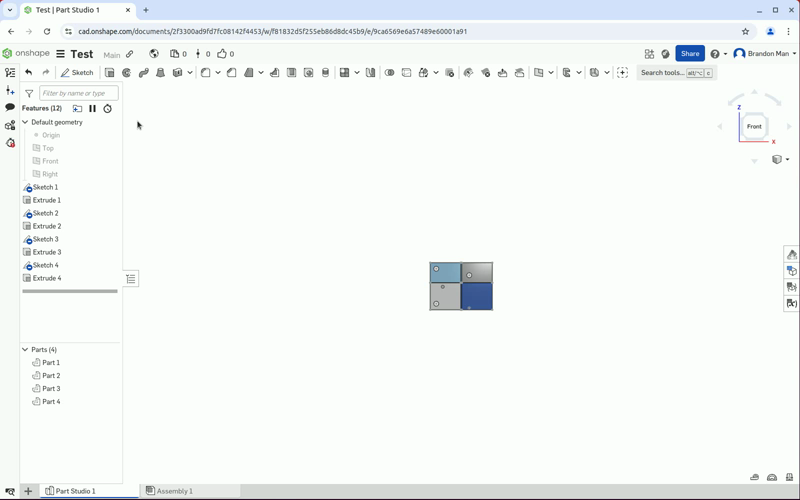
key(shift+h)
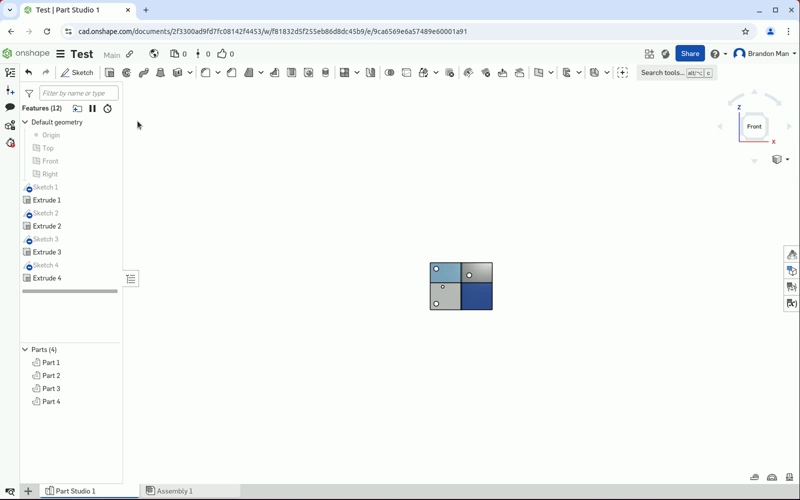
mouse_move(73, 189)
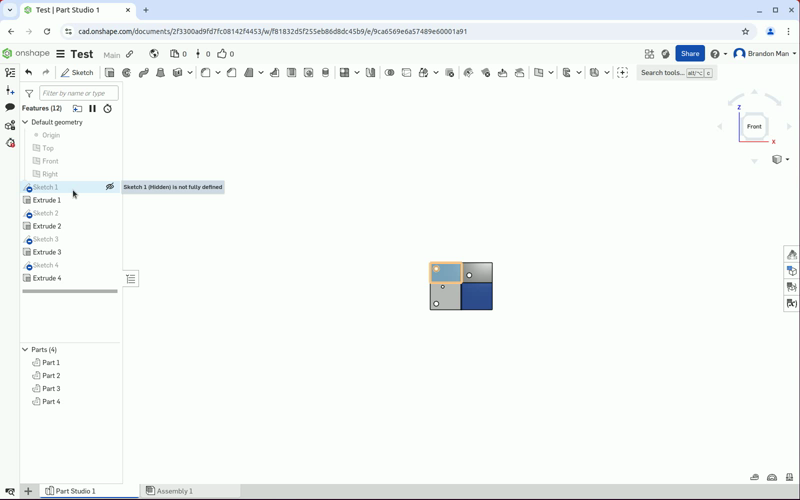
click(73, 189)
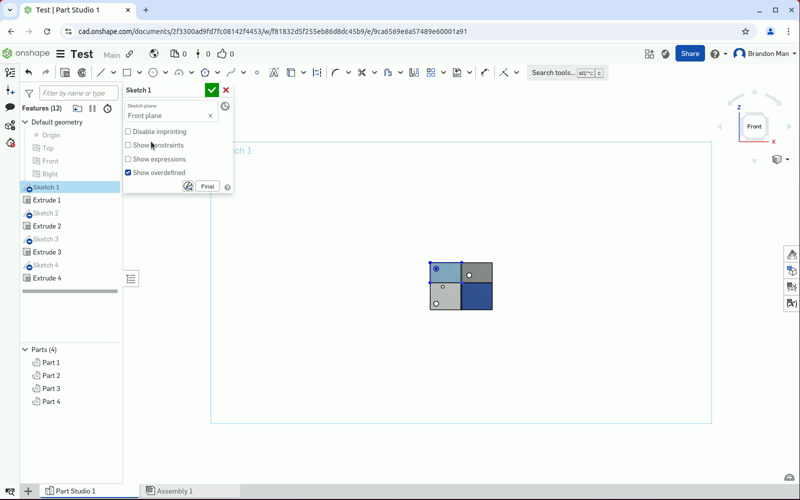
mouse_move(229, 92)
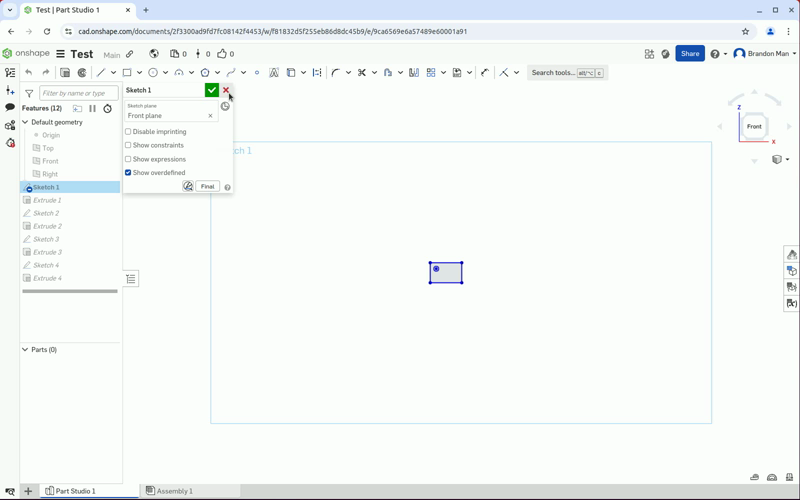
click(229, 92)
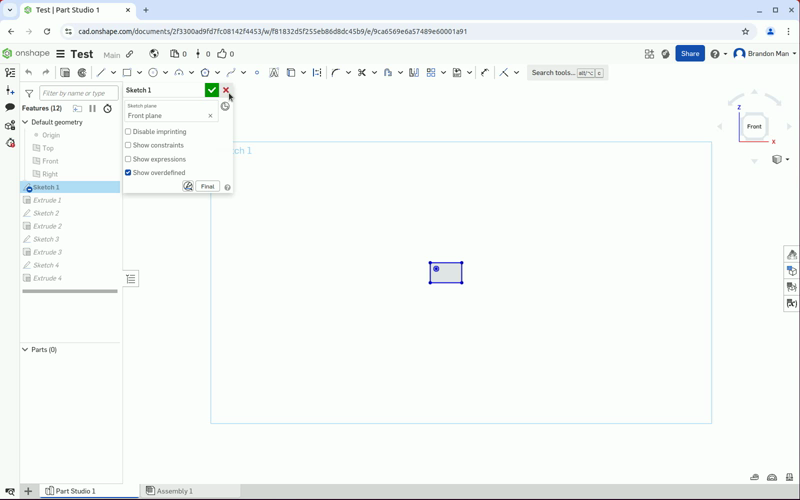
key(shift+s)
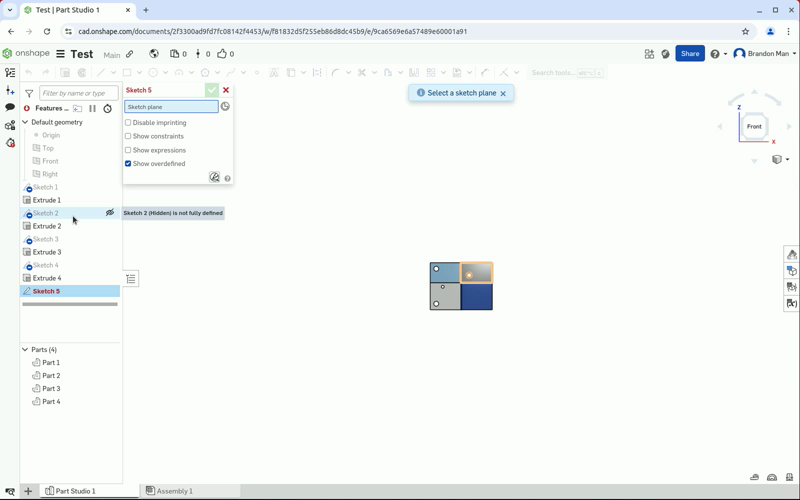
scroll(3)
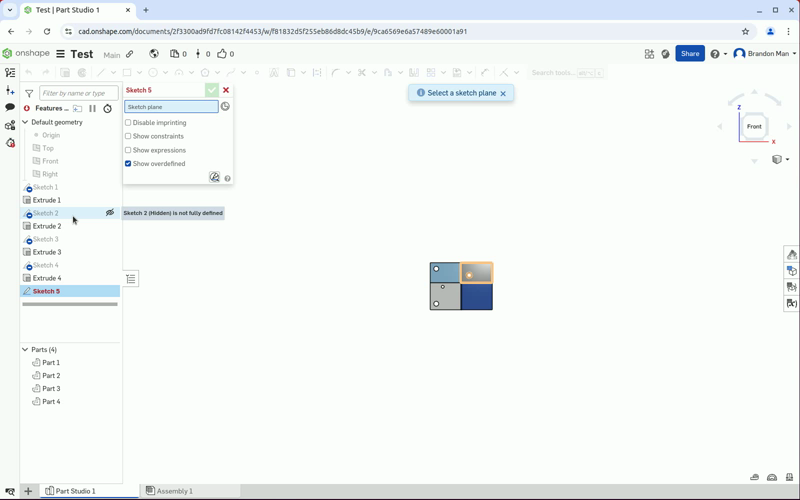
mouse_move(73, 163)
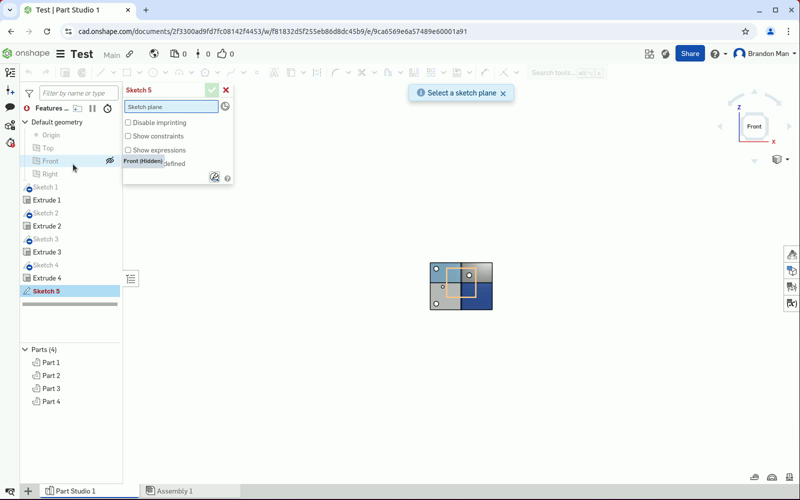
click(73, 163)
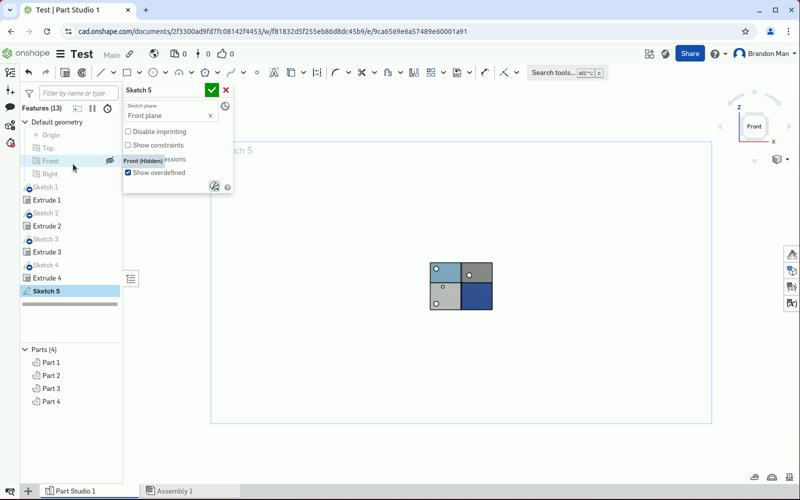
mouse_move(73, 352)
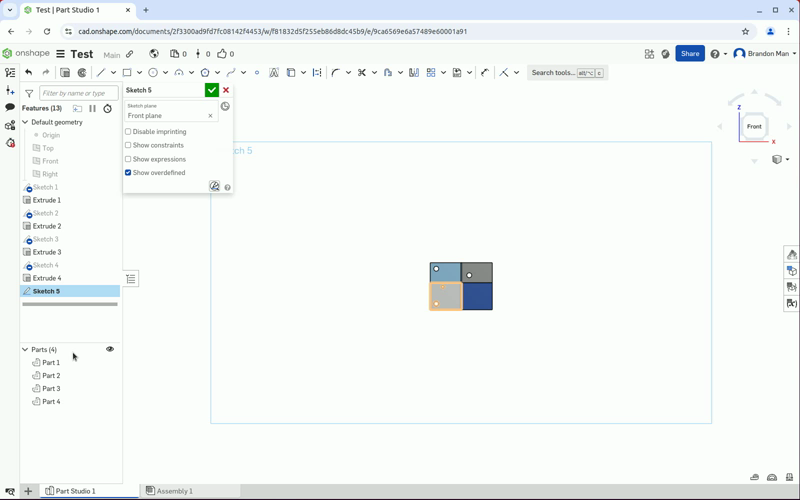
key(y)
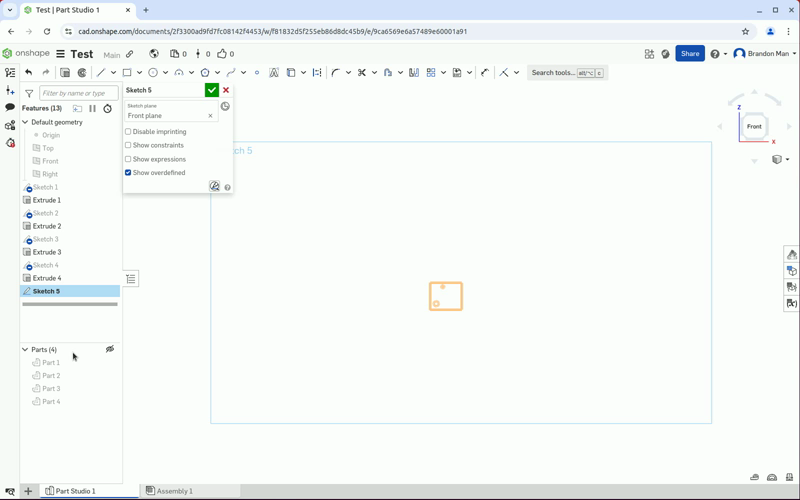
key(l)
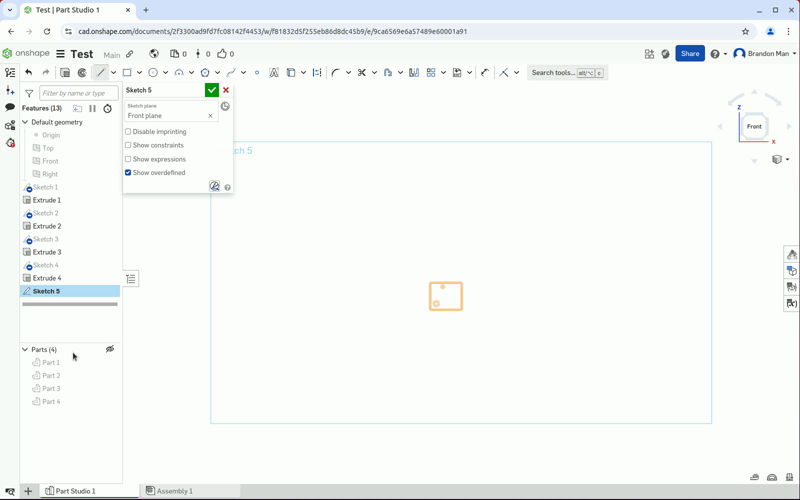
key_down(shift)
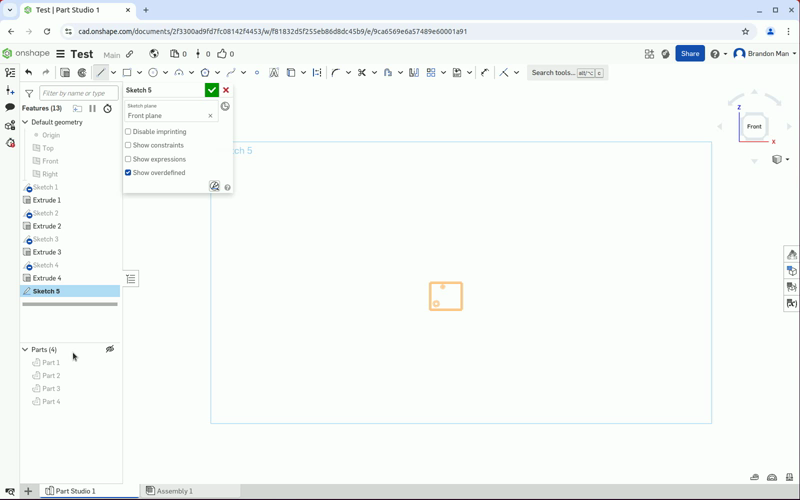
mouse_move(491, 309)
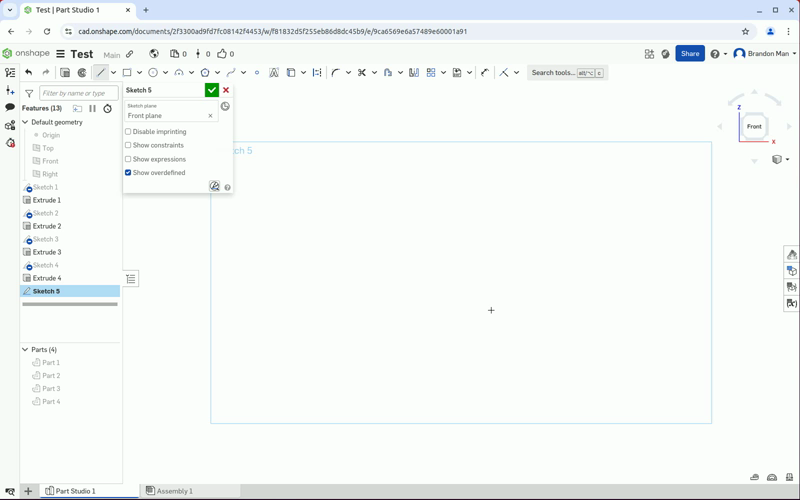
click(491, 309)
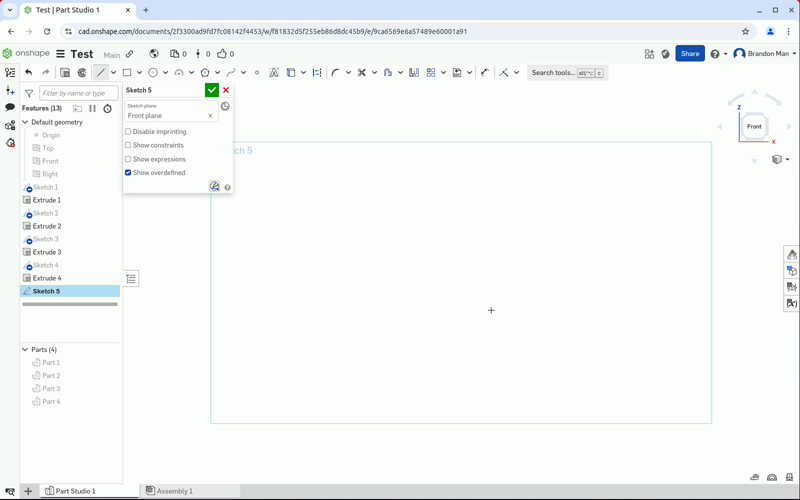
key_up(shift)
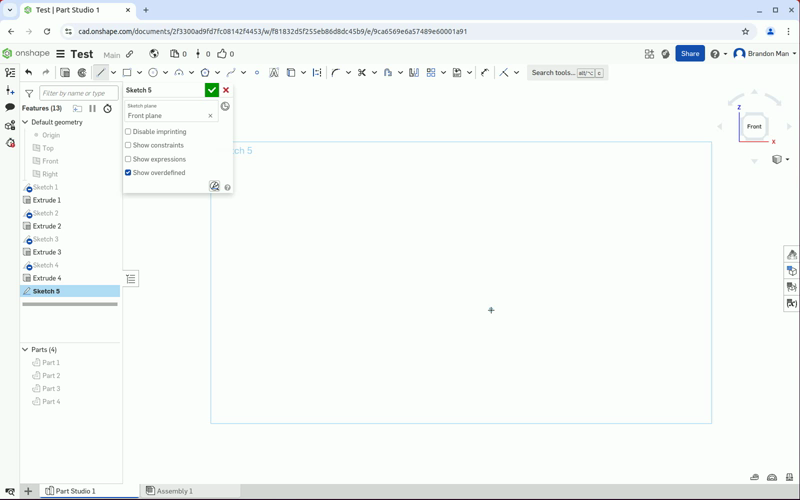
key_down(shift)
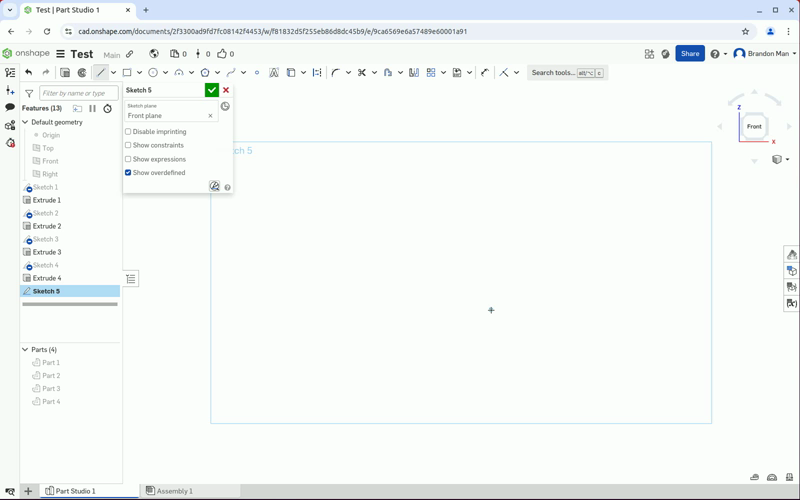
mouse_move(573, 309)
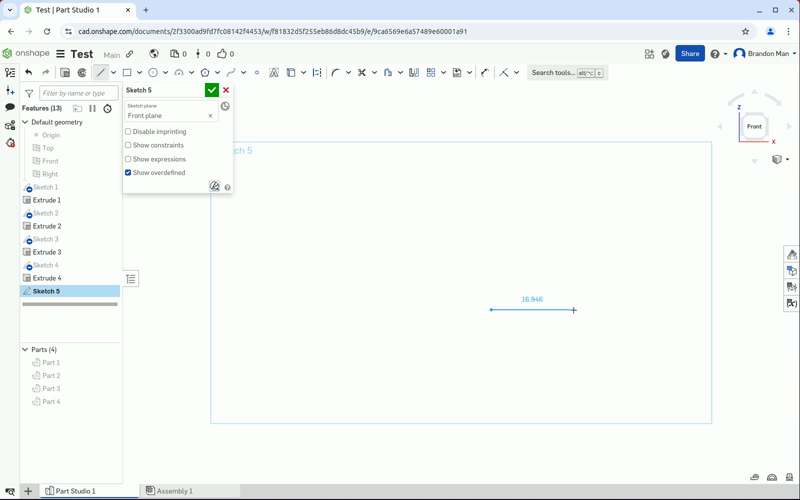
click(573, 309)
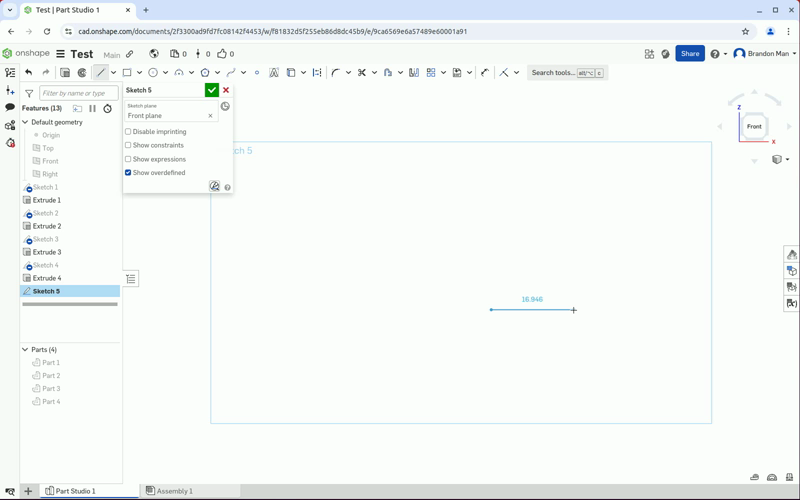
key_up(shift)
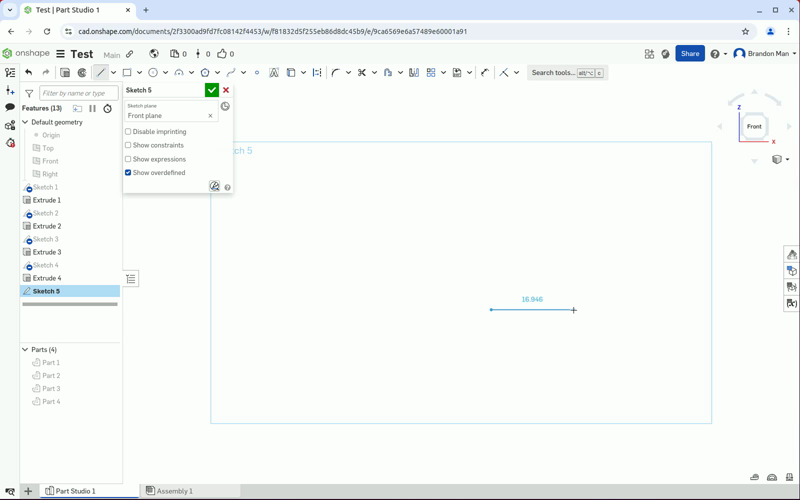
key_down(shift)
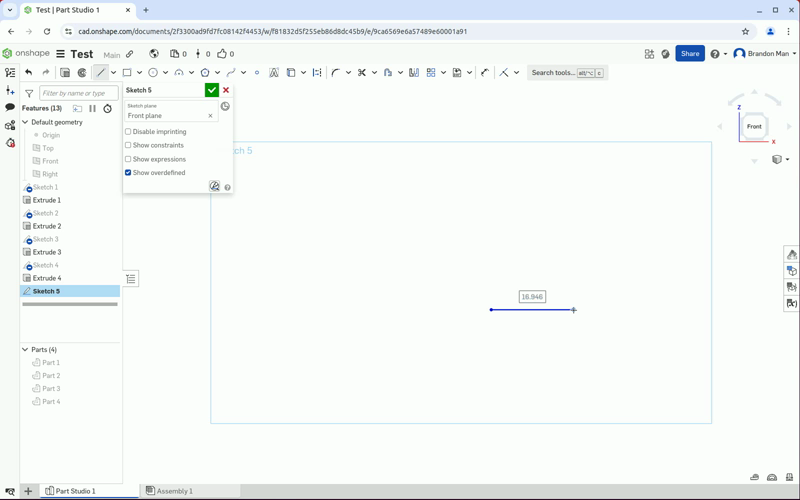
mouse_move(589, 309)
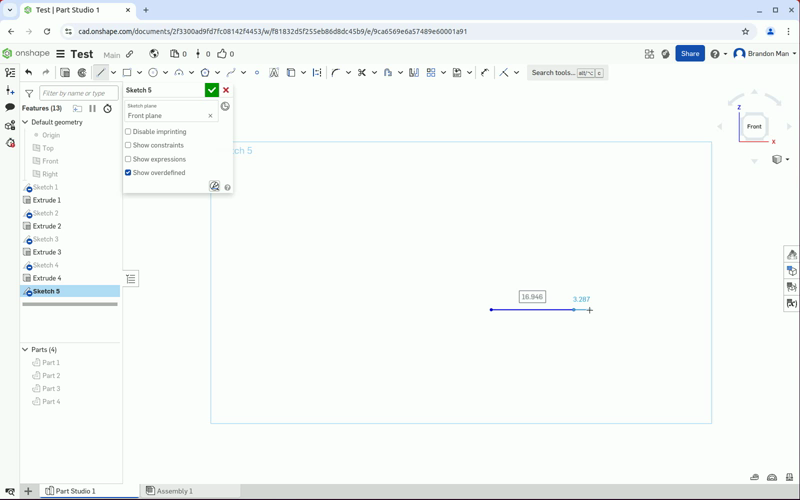
mouse_move(573, 263)
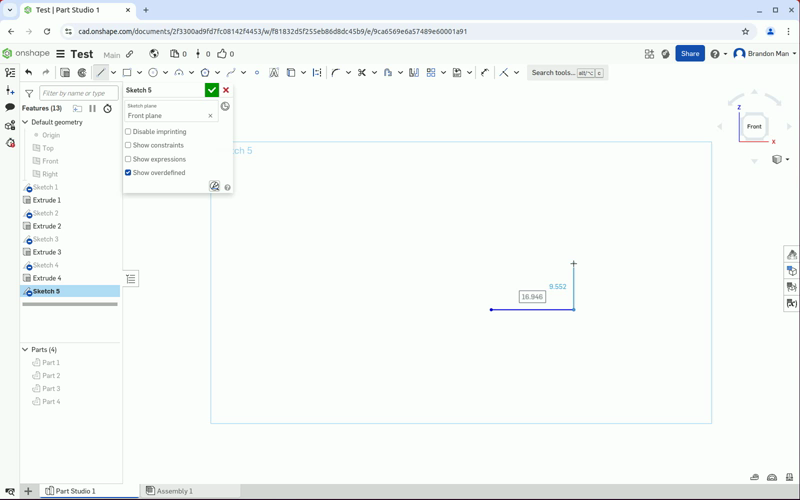
click(573, 263)
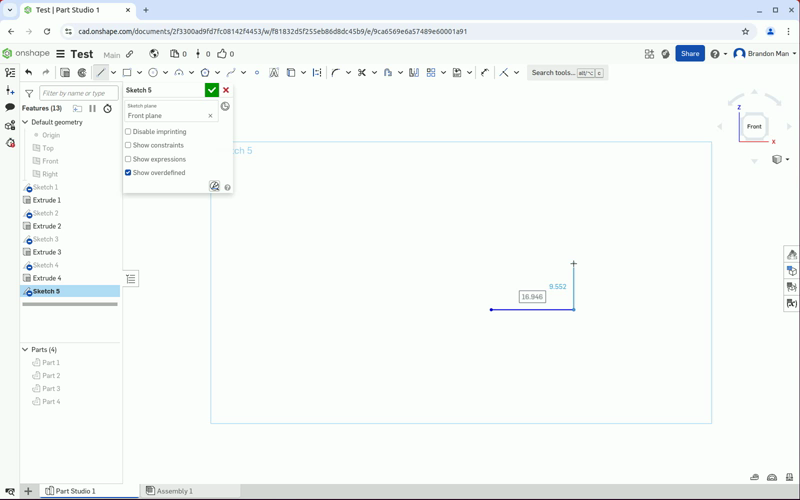
key_up(shift)
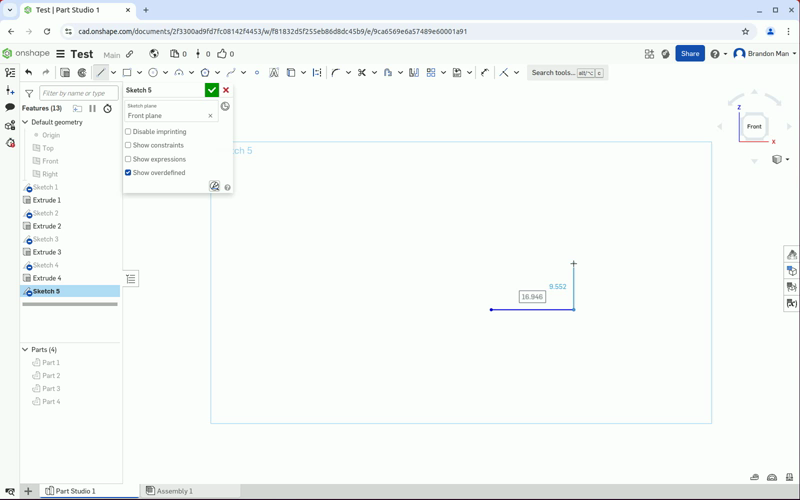
key_down(shift)
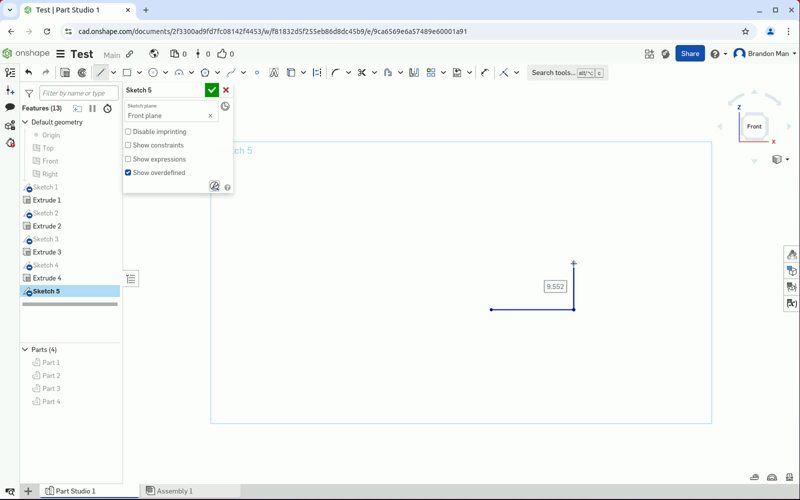
mouse_move(491, 263)
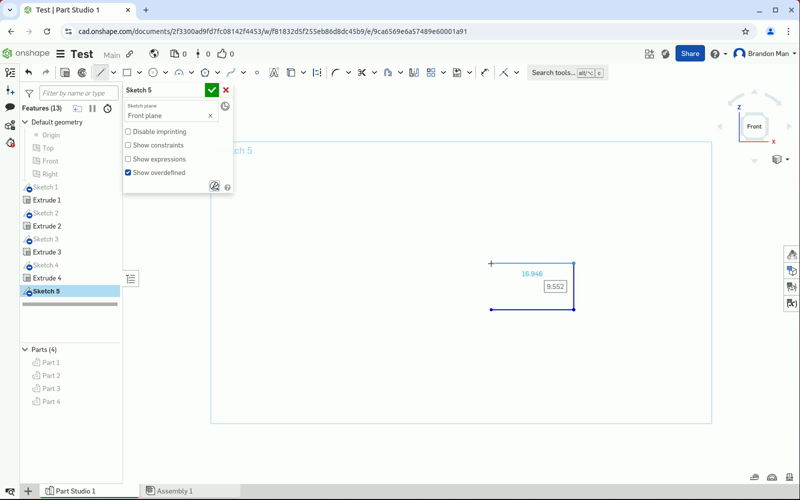
click(491, 263)
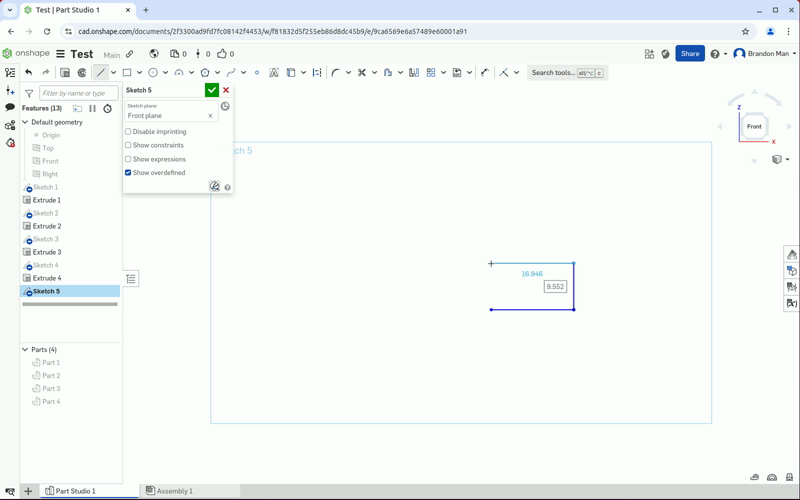
key_up(shift)
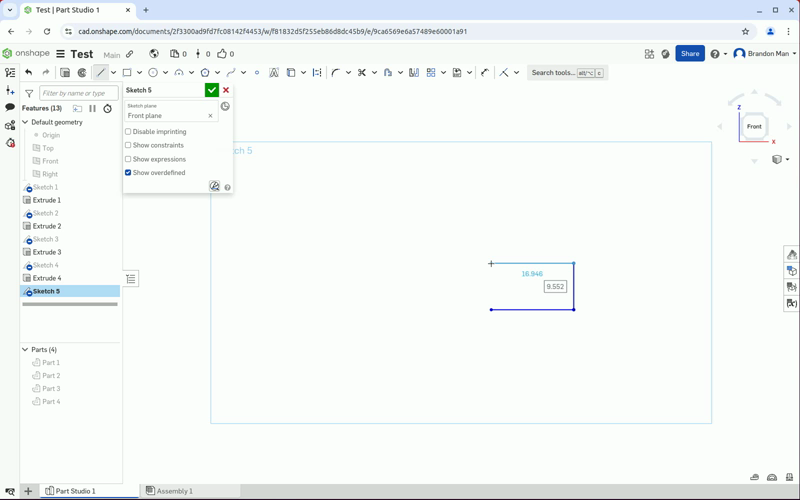
key_down(shift)
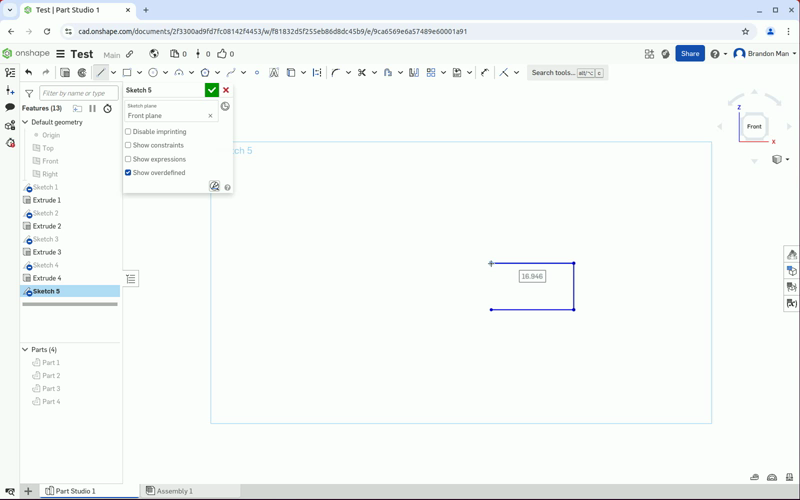
mouse_move(521, 263)
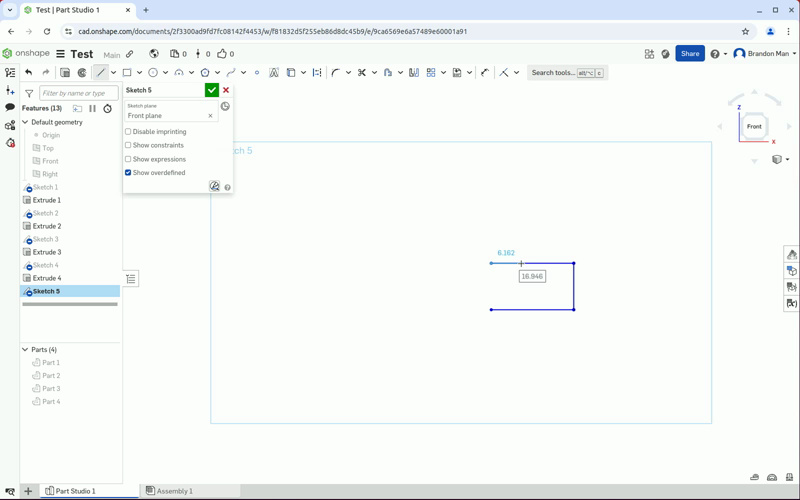
mouse_move(491, 282)
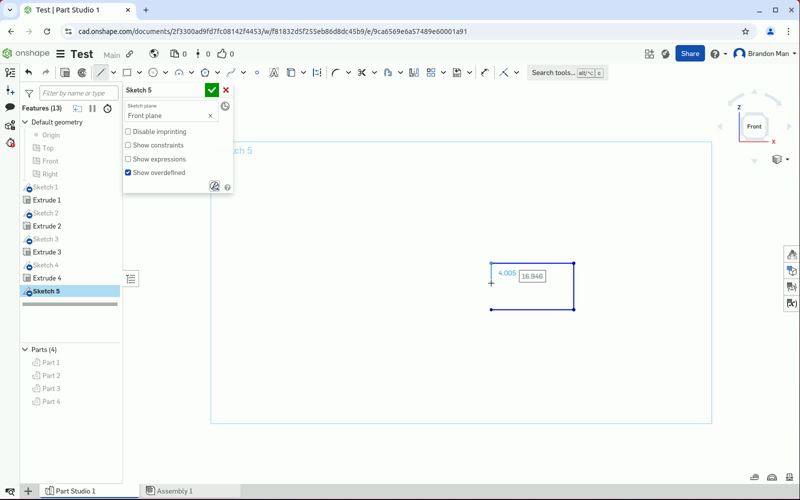
click(491, 282)
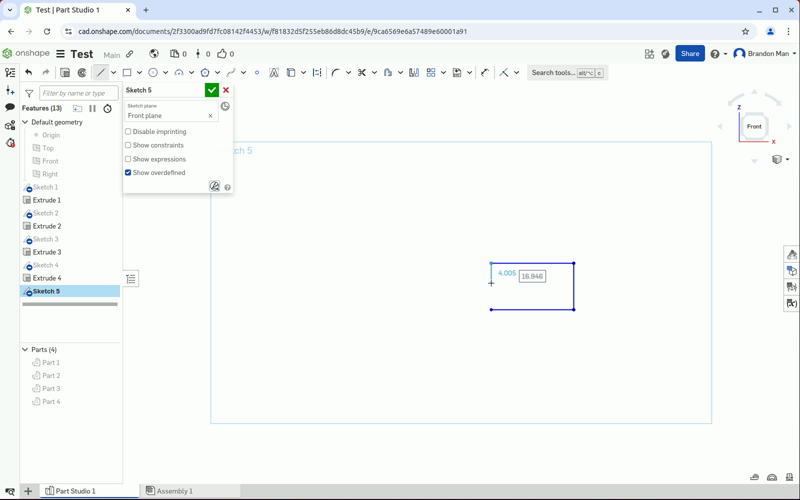
key_up(shift)
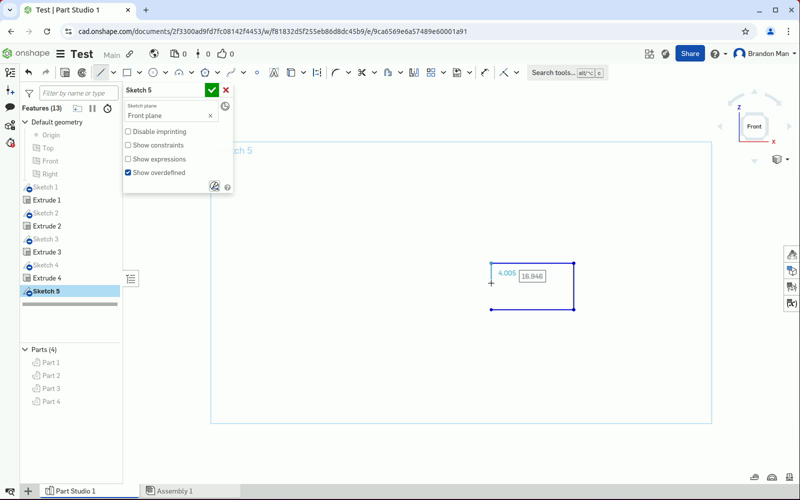
mouse_move(521, 282)
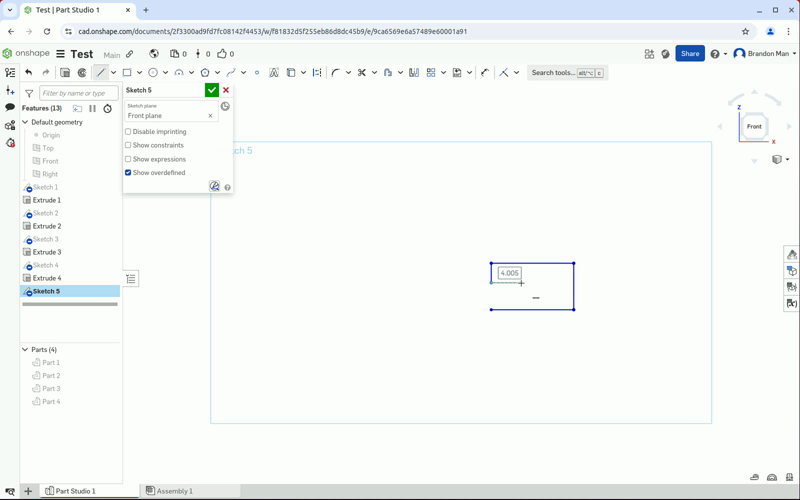
key_down(shift)
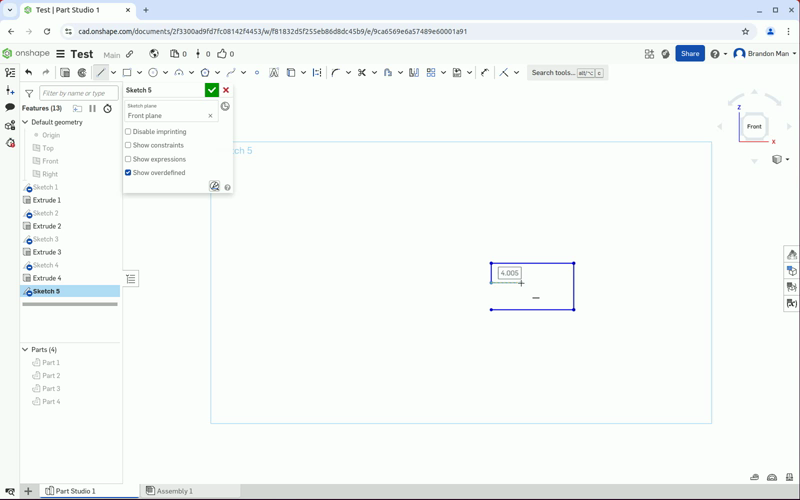
mouse_move(491, 309)
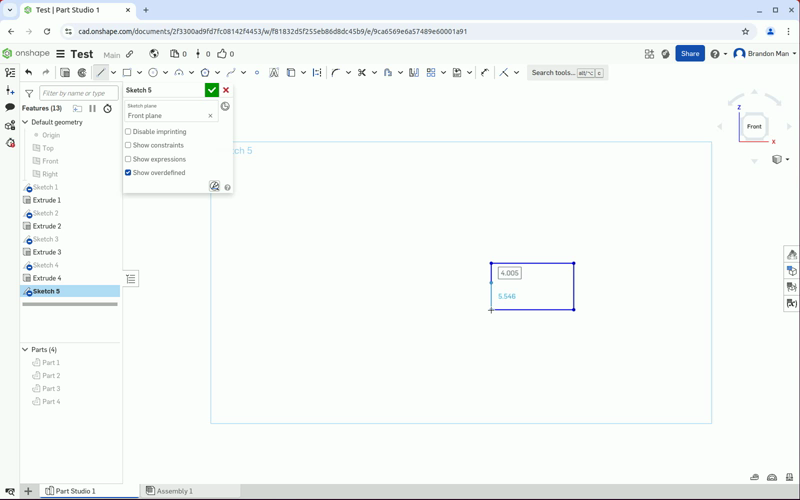
key_up(shift)
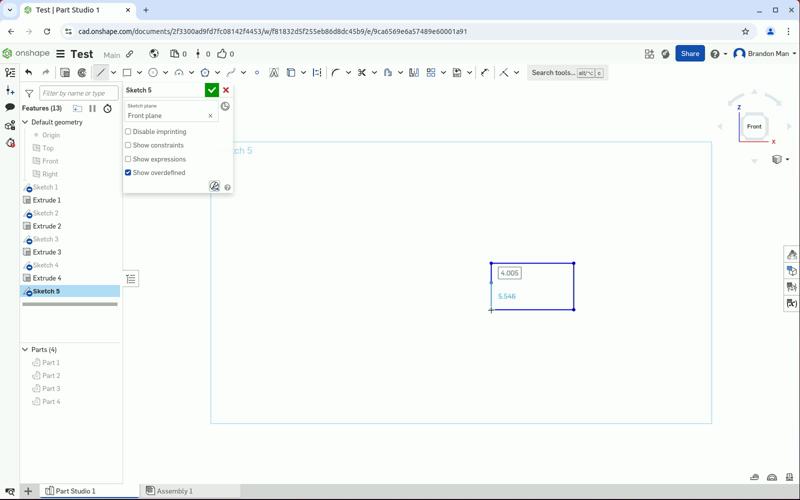
click(491, 309)
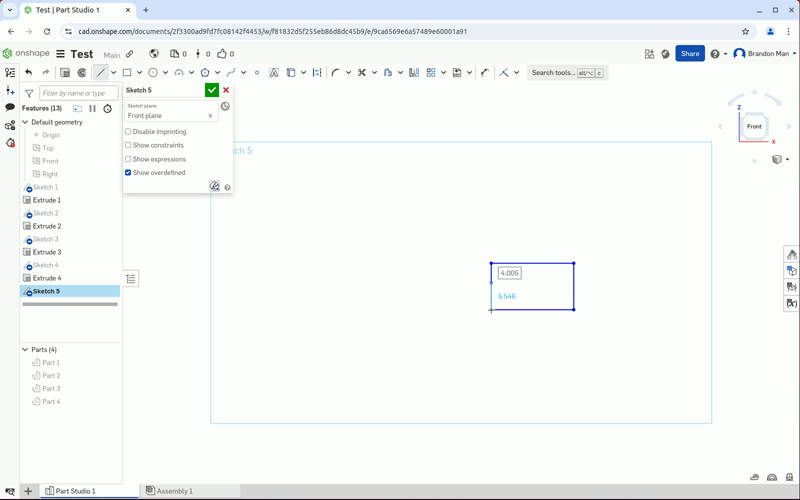
key(esc)
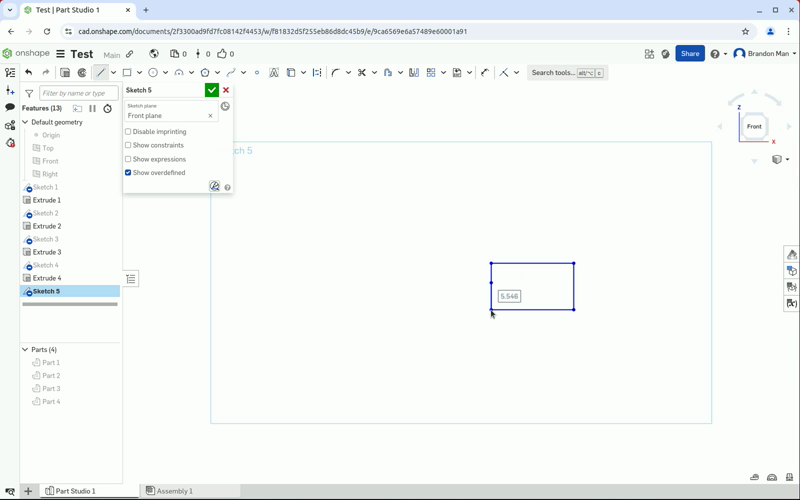
key(c)
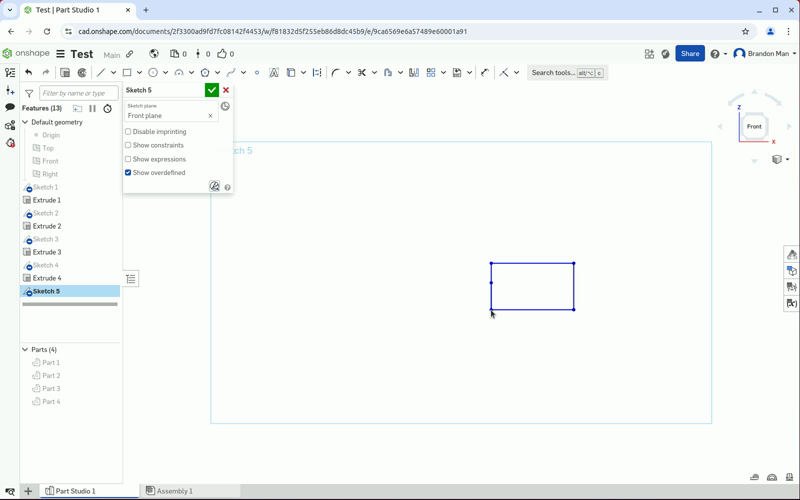
key_down(shift)
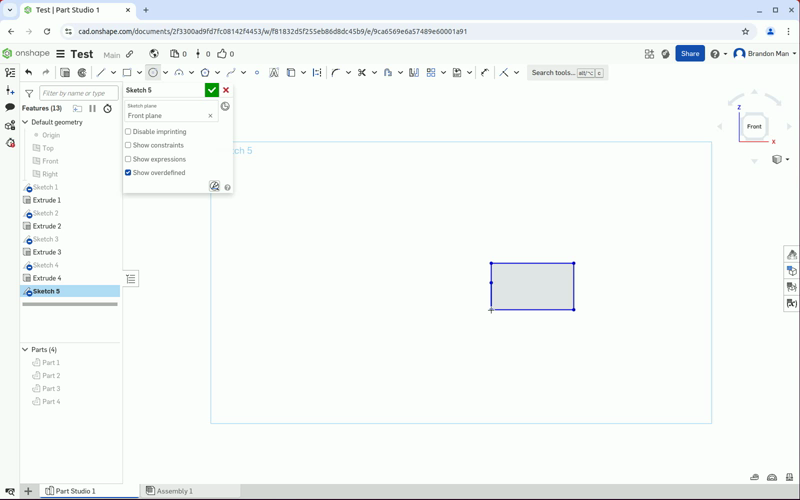
mouse_move(558, 286)
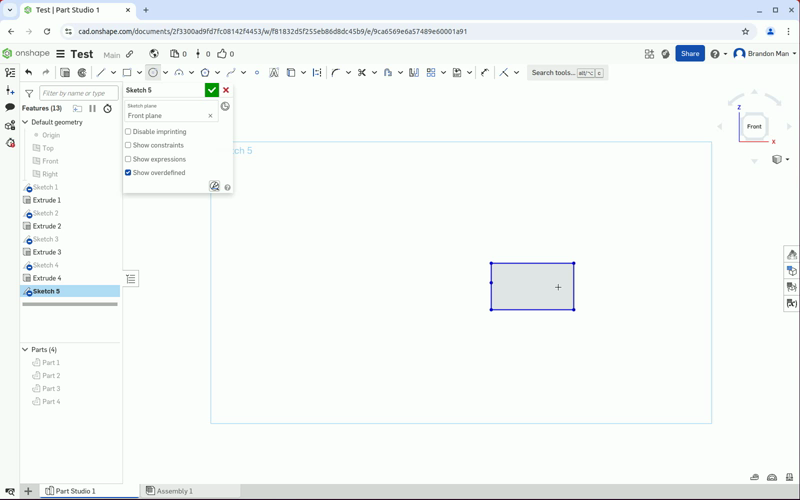
click(558, 286)
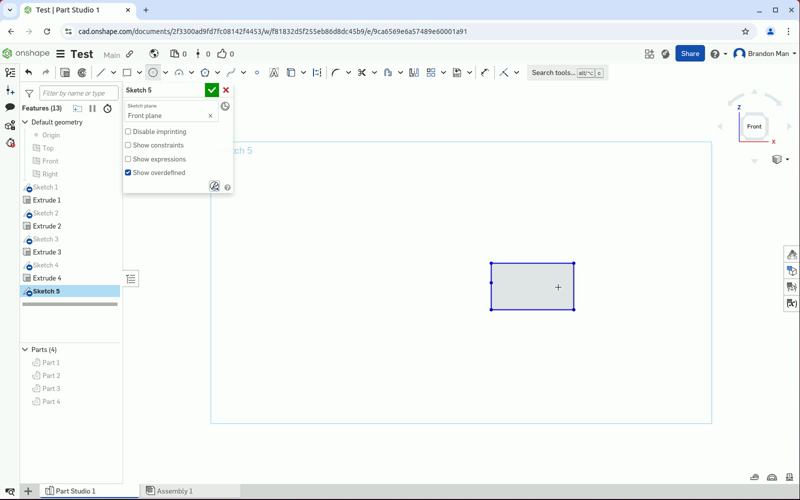
key_up(shift)
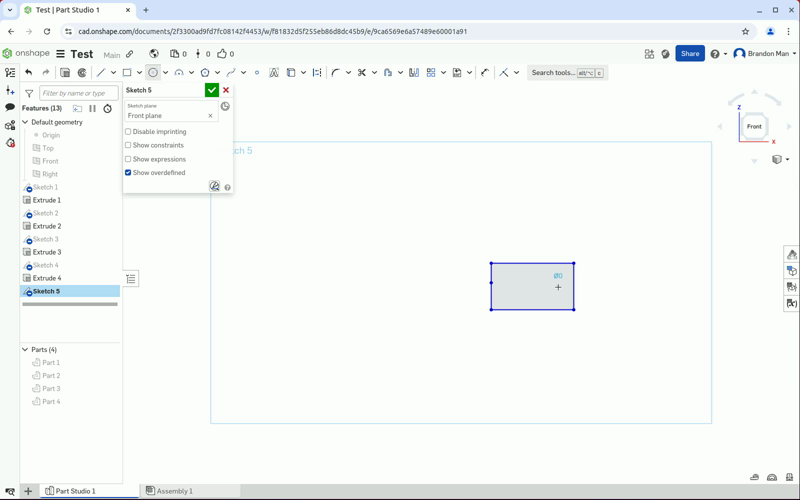
mouse_move(558, 286)
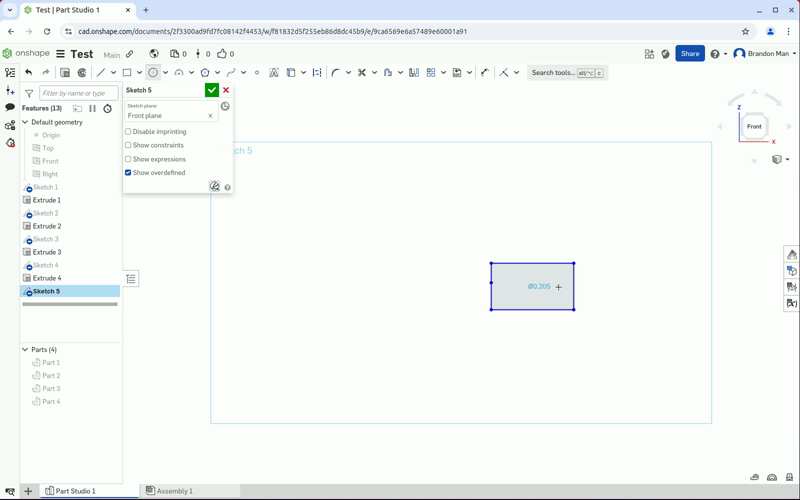
scroll(6)
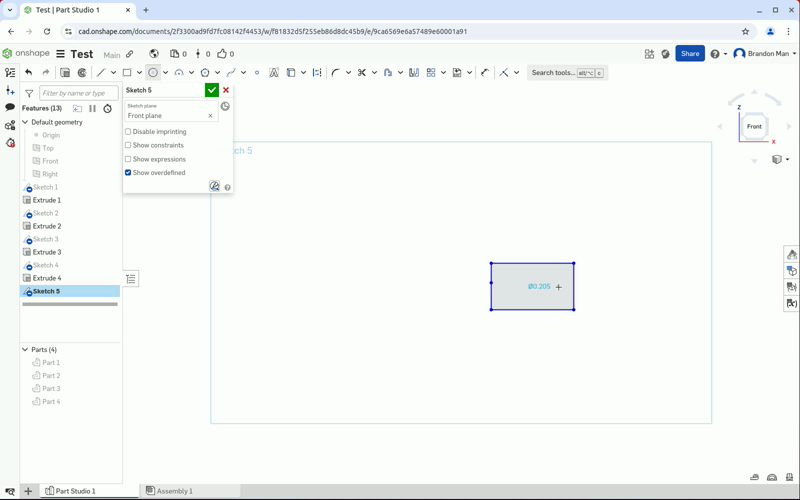
scroll(6)
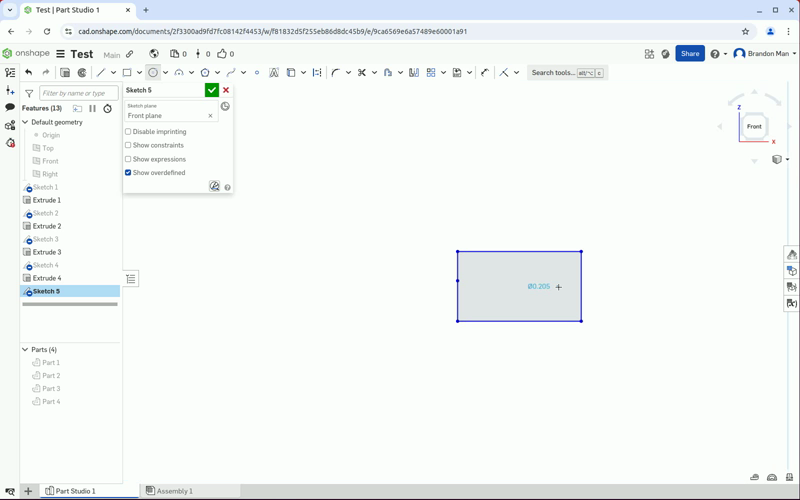
scroll(6)
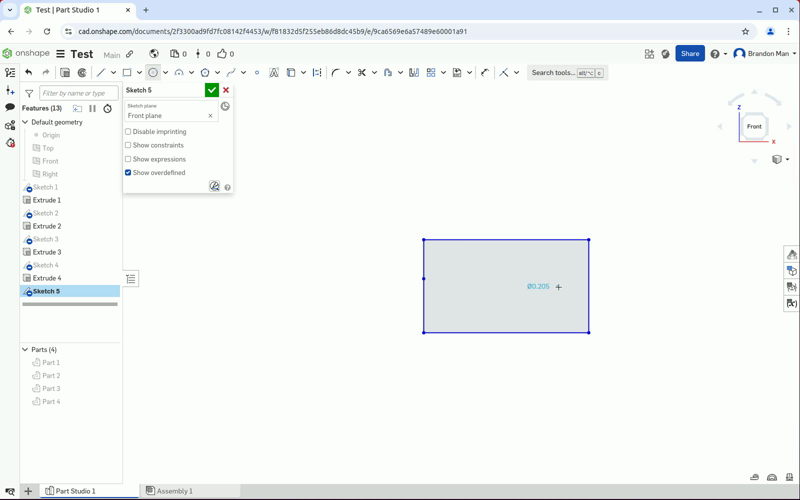
scroll(6)
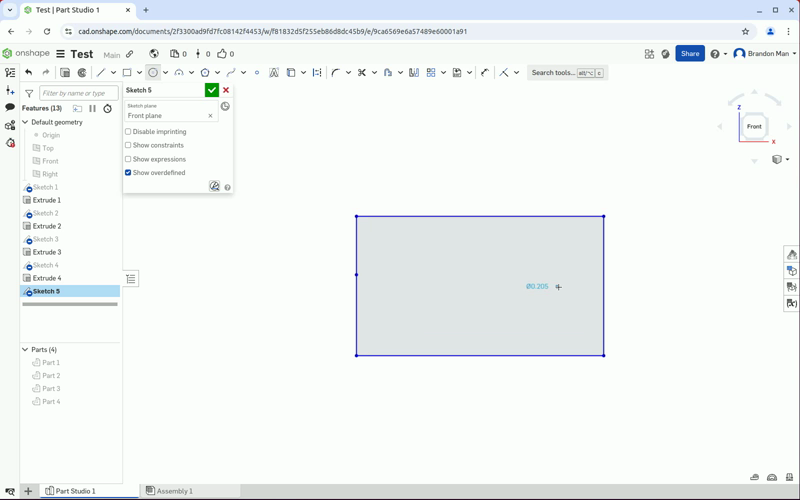
scroll(6)
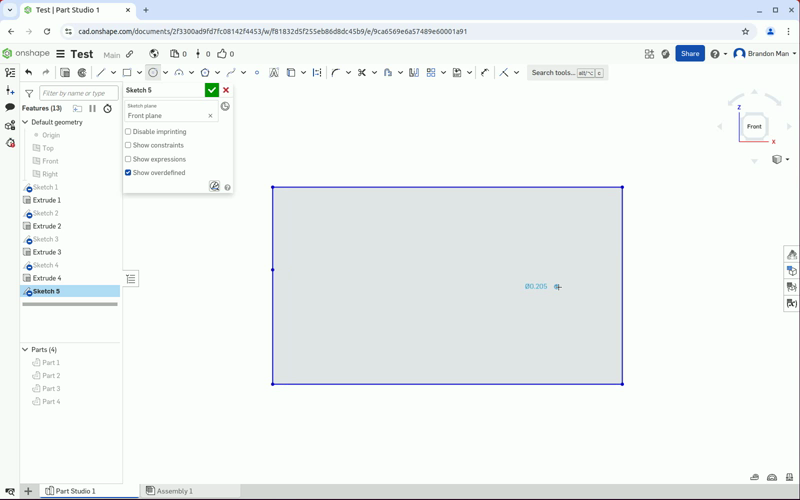
scroll(6)
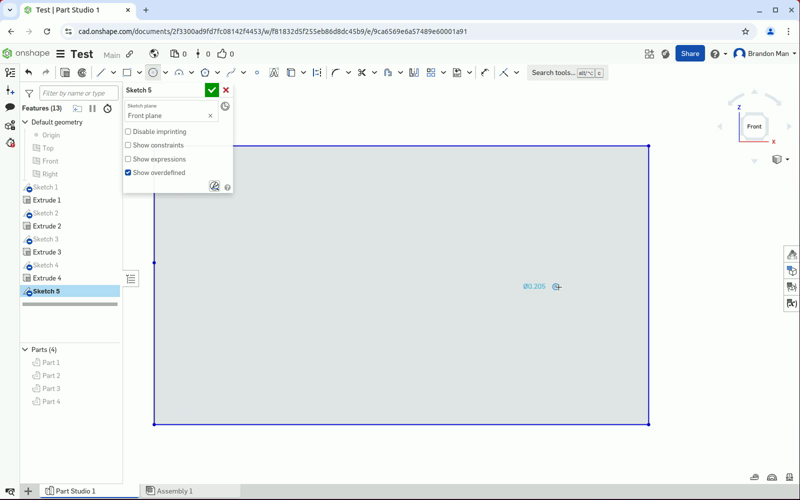
scroll(6)
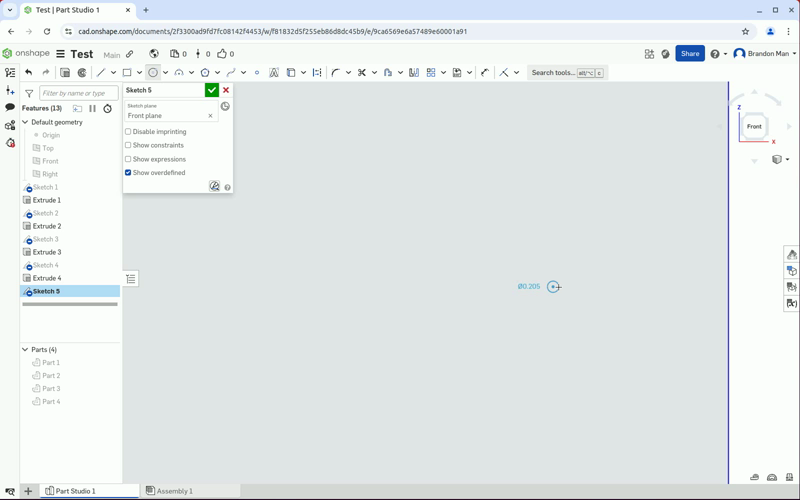
click(558, 286)
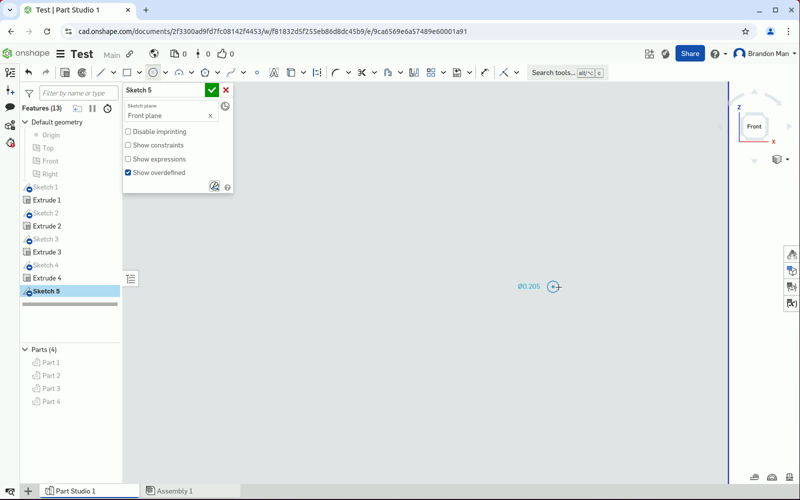
scroll(-6)
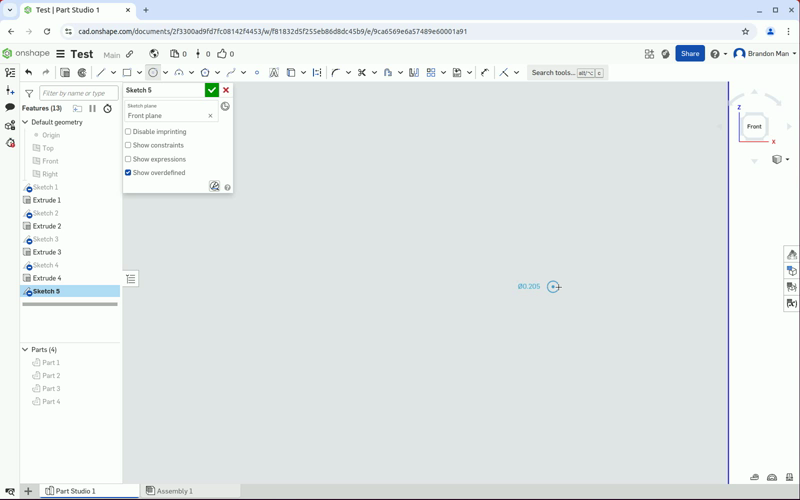
scroll(-6)
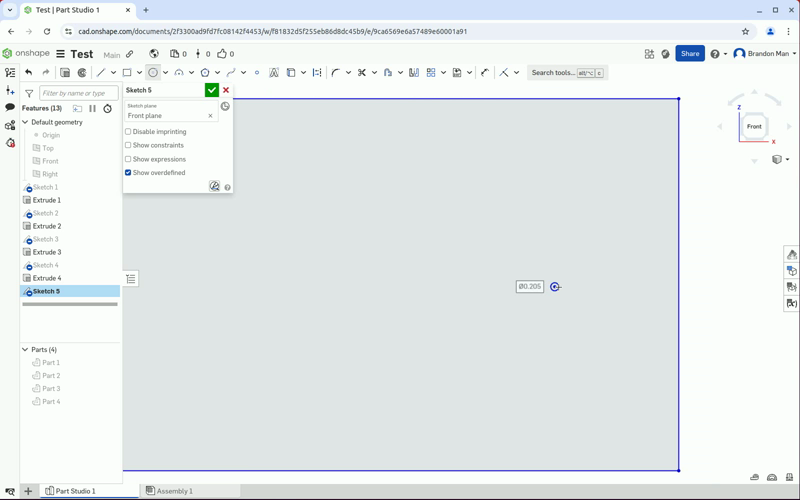
scroll(-6)
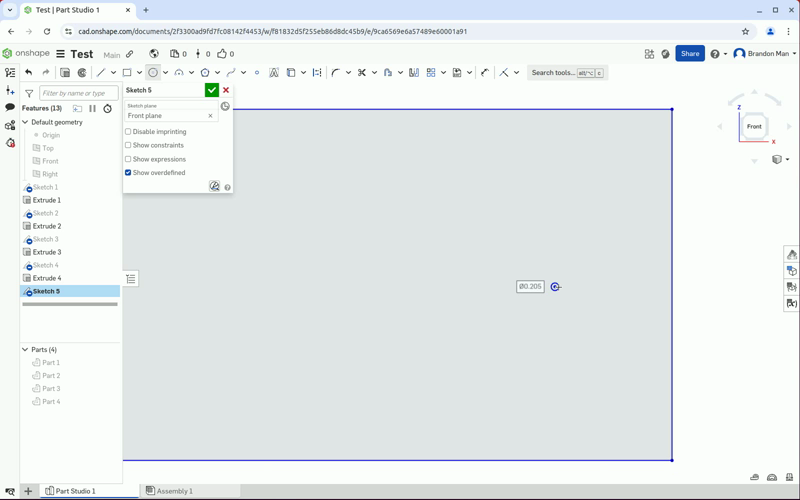
scroll(-6)
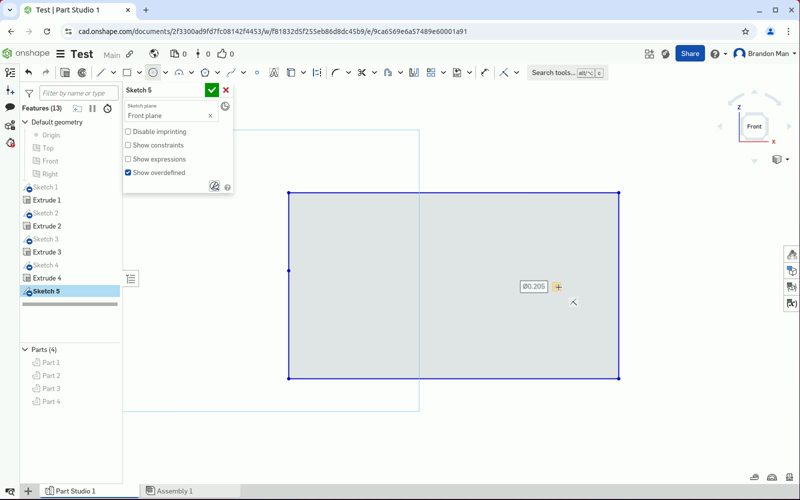
scroll(-6)
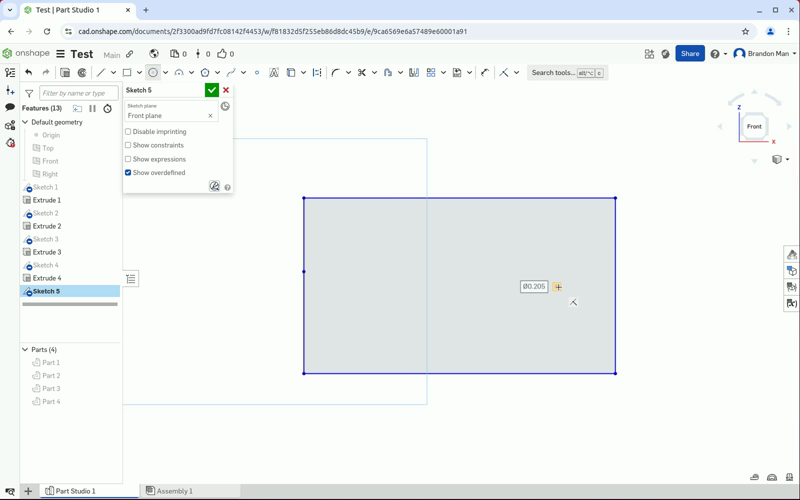
scroll(-6)
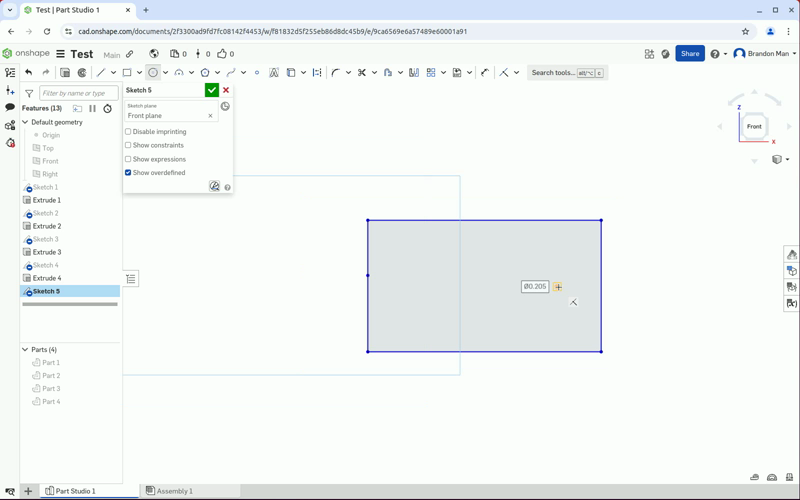
scroll(-6)
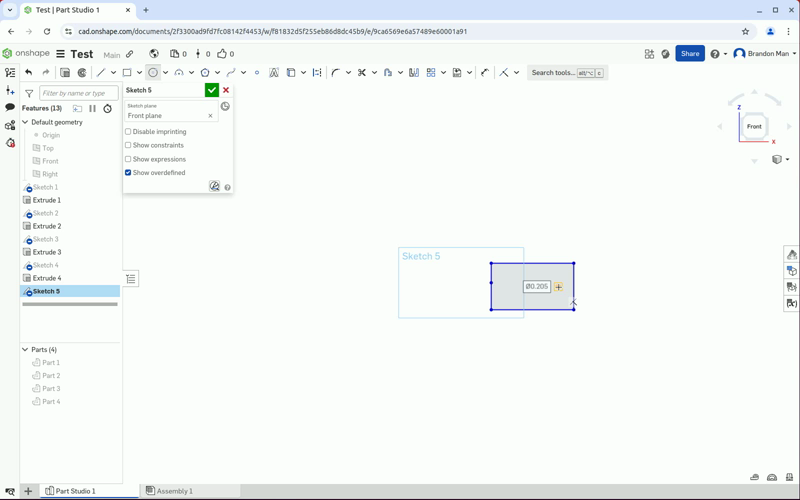
key(esc)
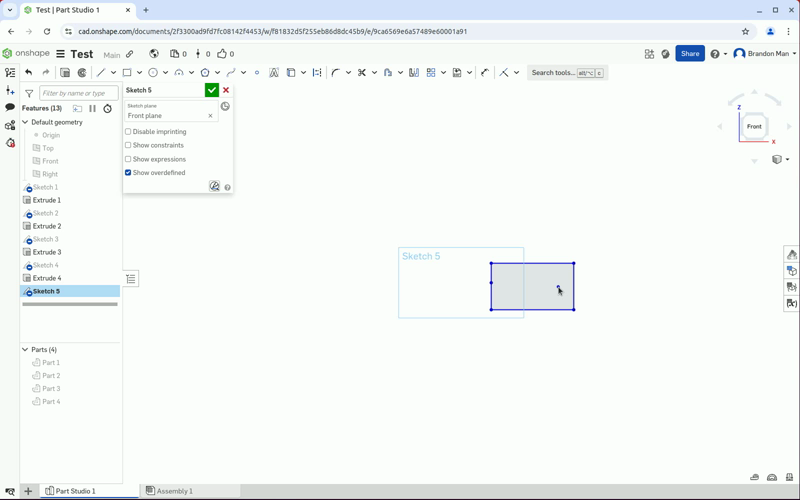
key(c)
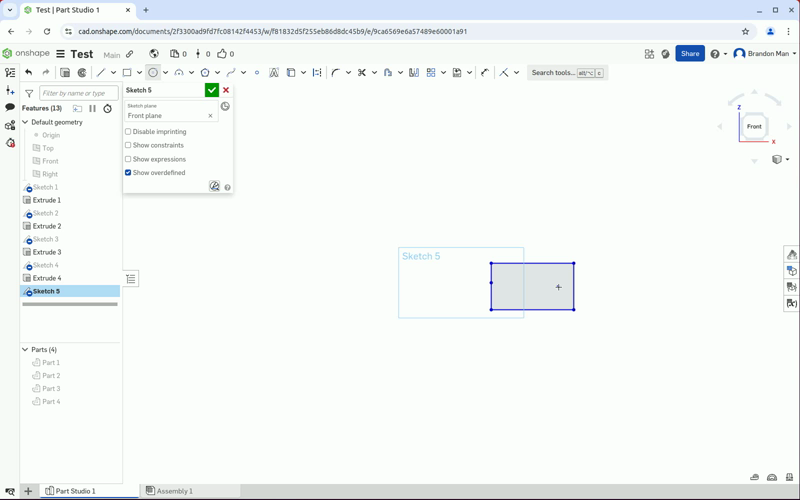
key_down(shift)
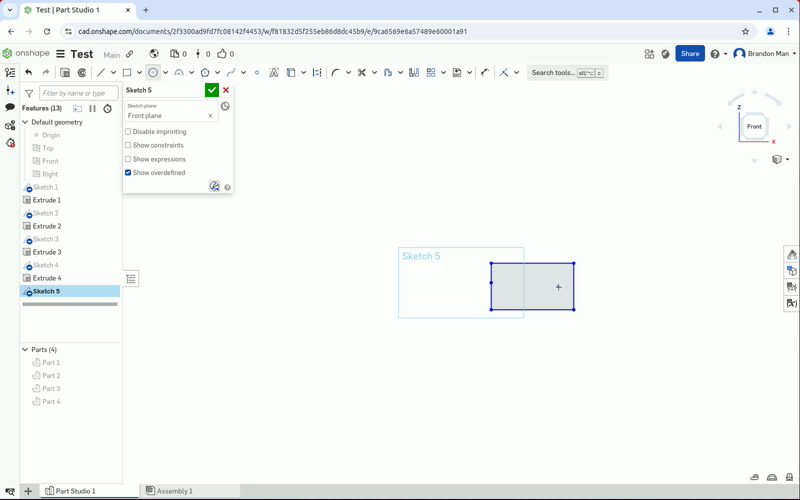
mouse_move(561, 286)
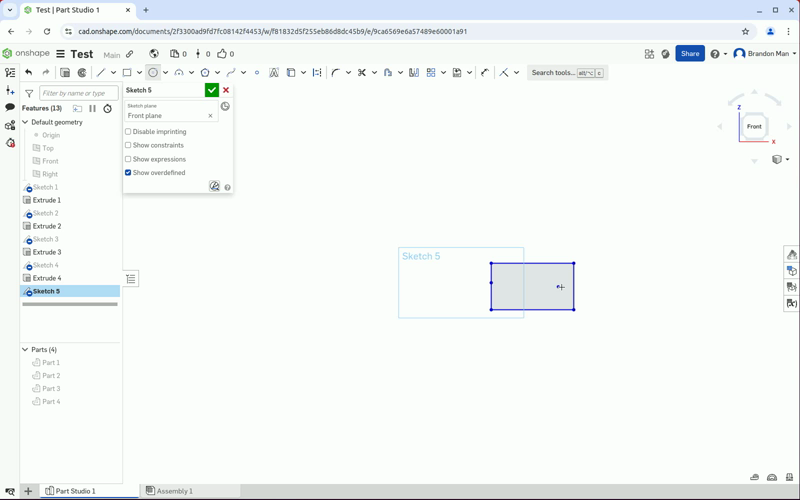
scroll(6)
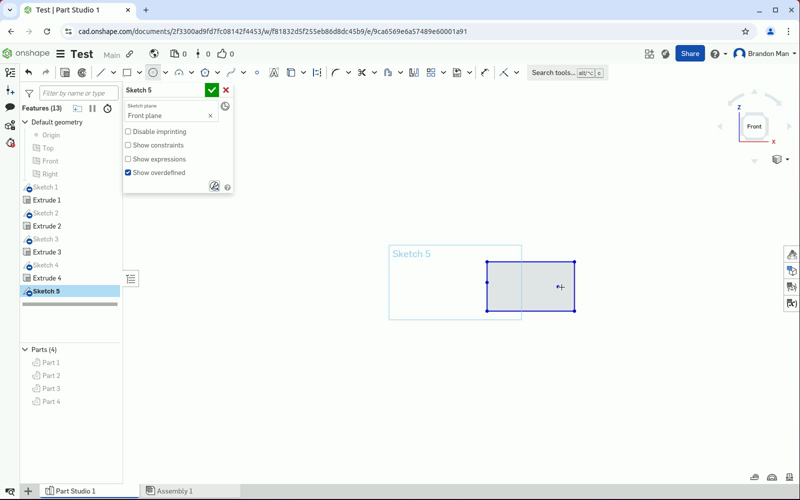
scroll(6)
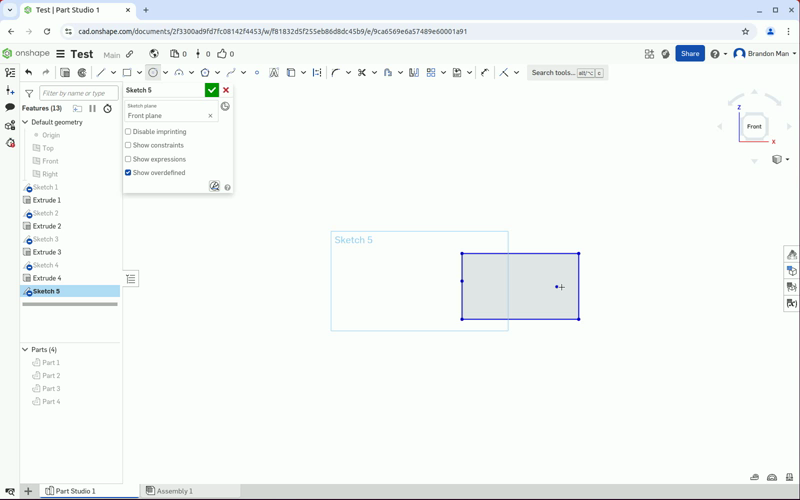
scroll(6)
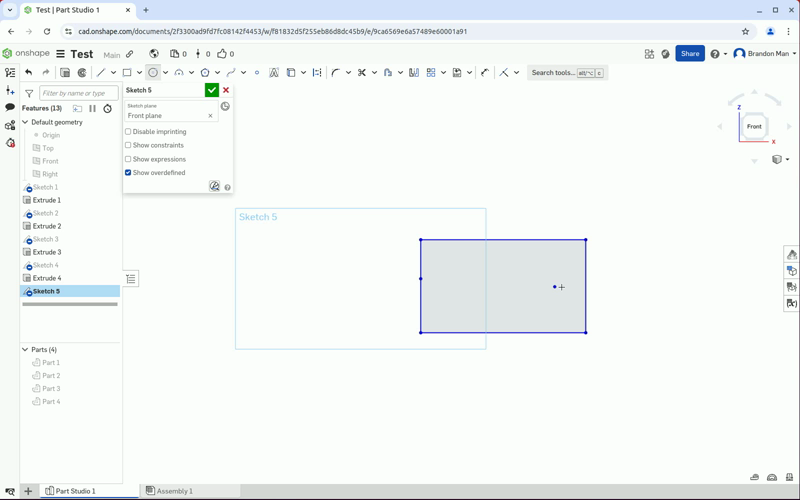
scroll(6)
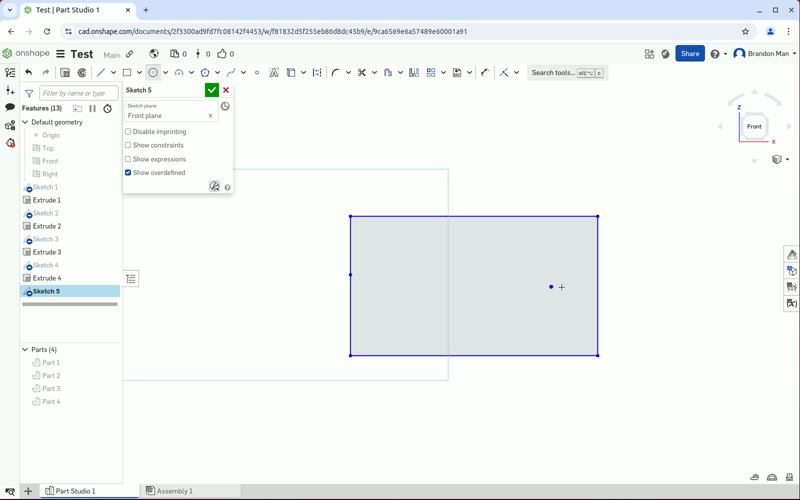
scroll(6)
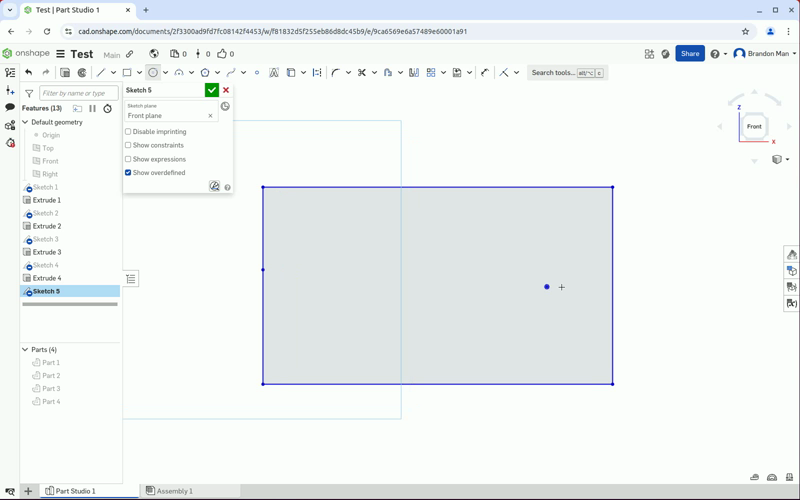
scroll(6)
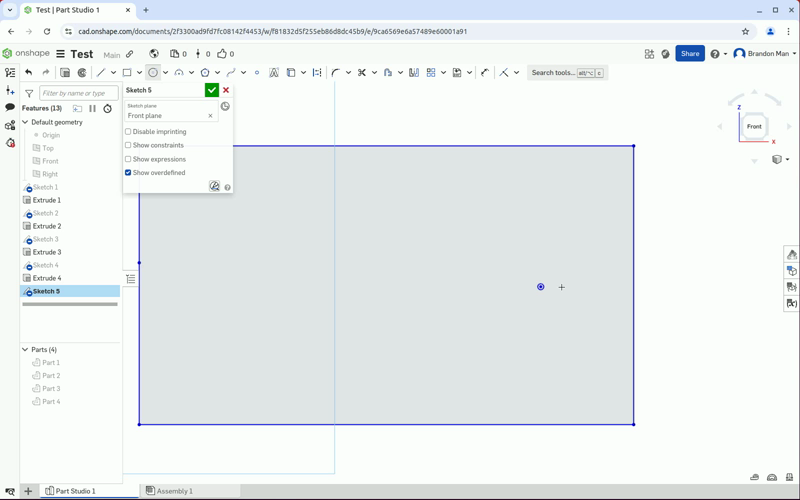
scroll(6)
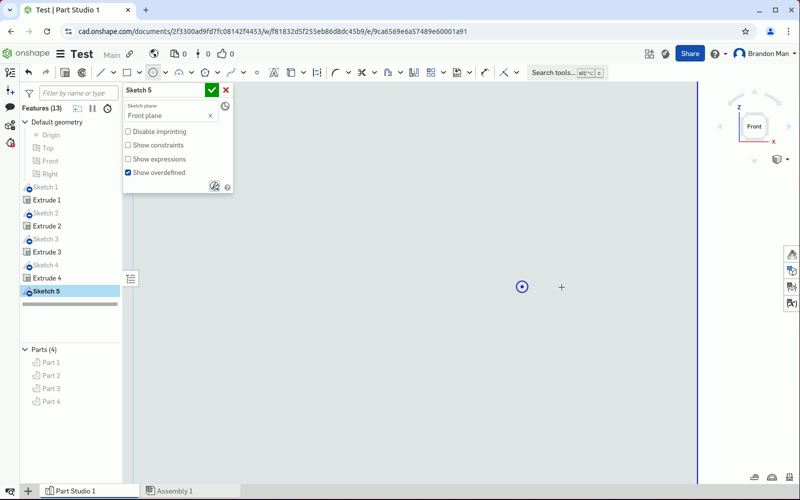
click(561, 286)
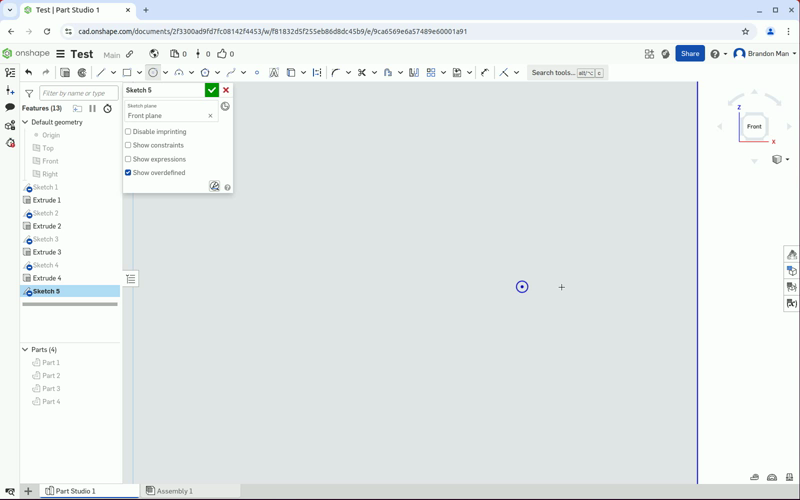
scroll(-6)
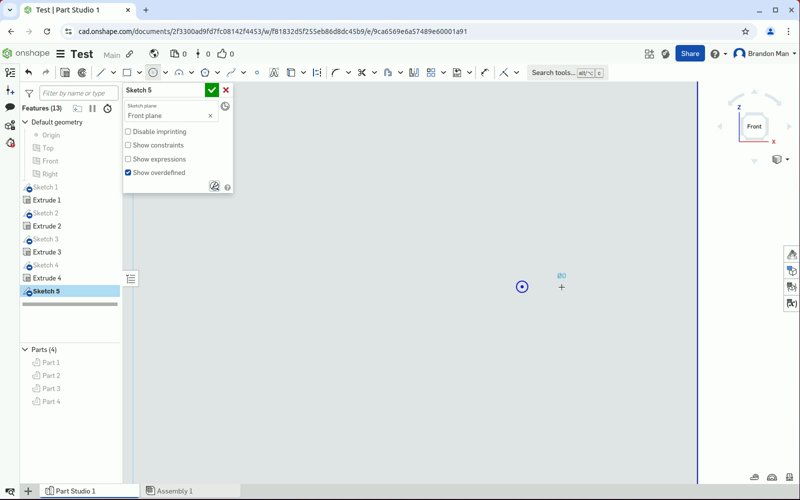
scroll(-6)
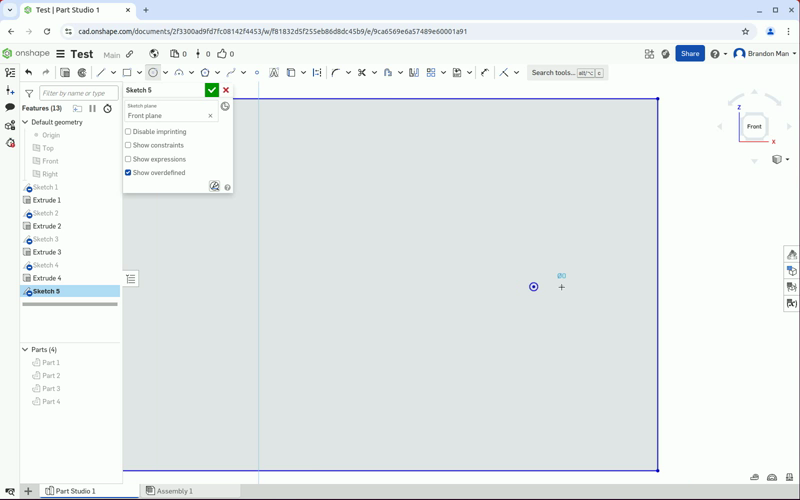
scroll(-6)
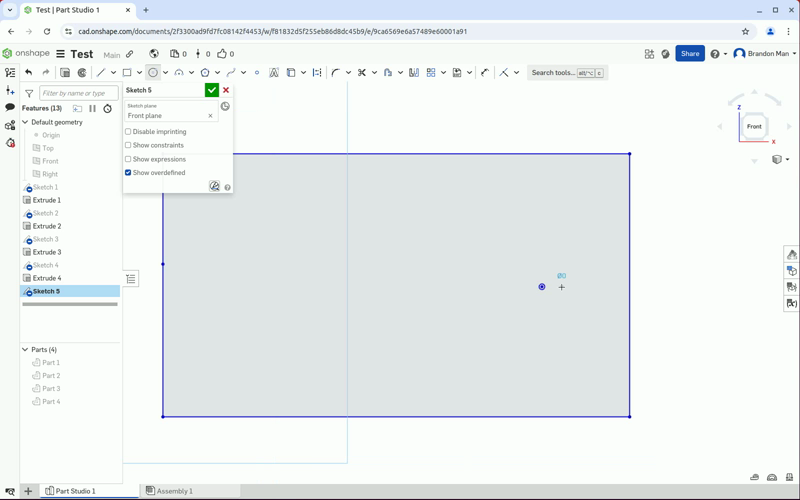
scroll(-6)
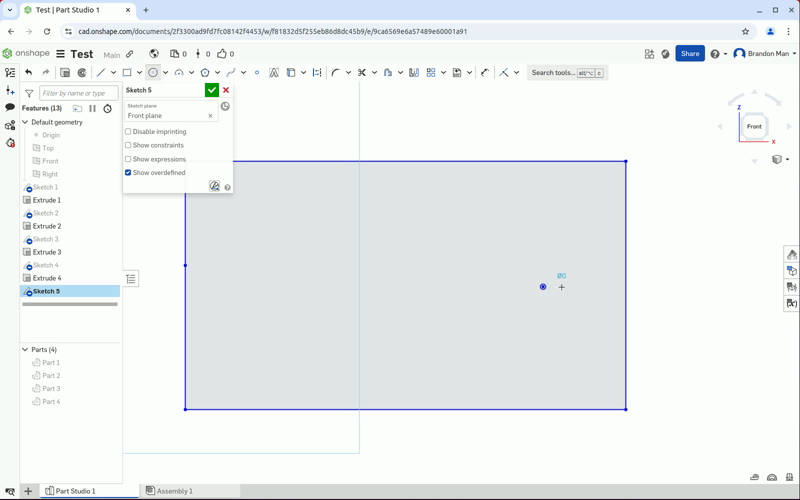
scroll(-6)
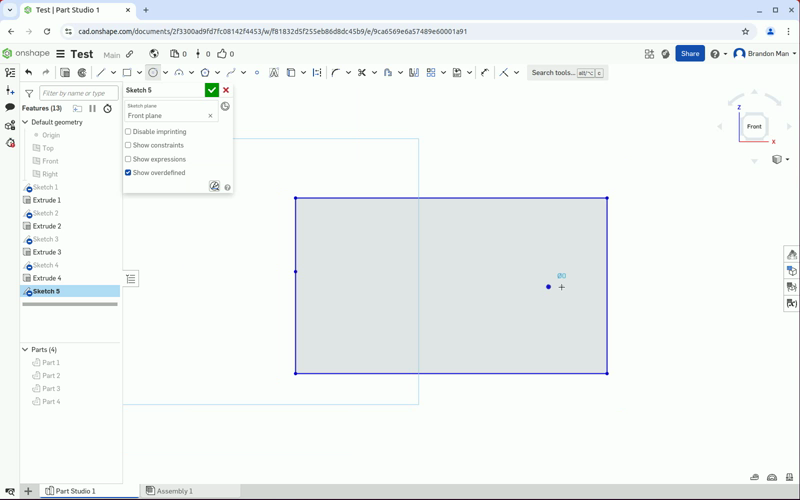
scroll(-6)
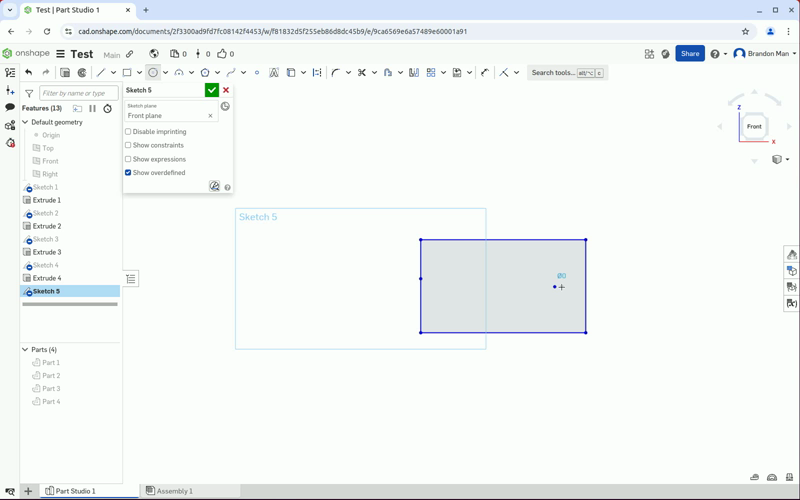
scroll(-6)
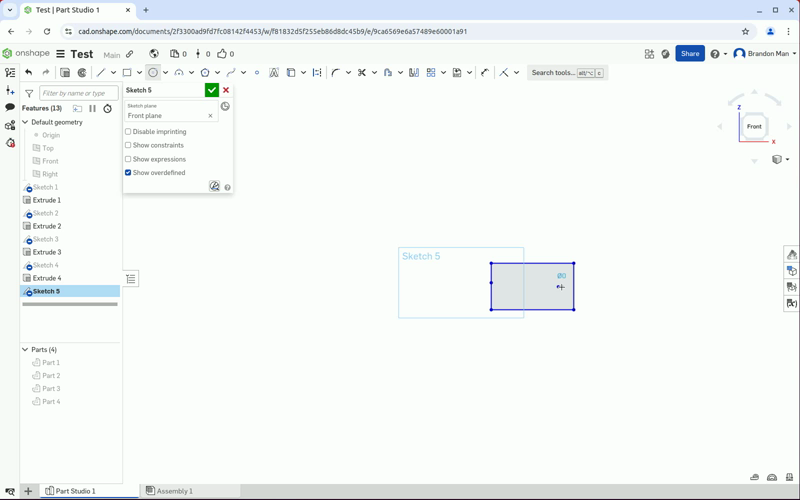
key_up(shift)
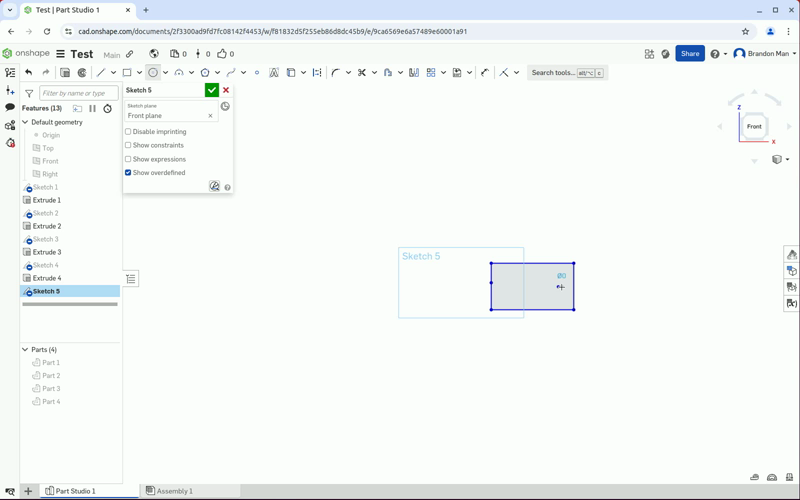
mouse_move(563, 286)
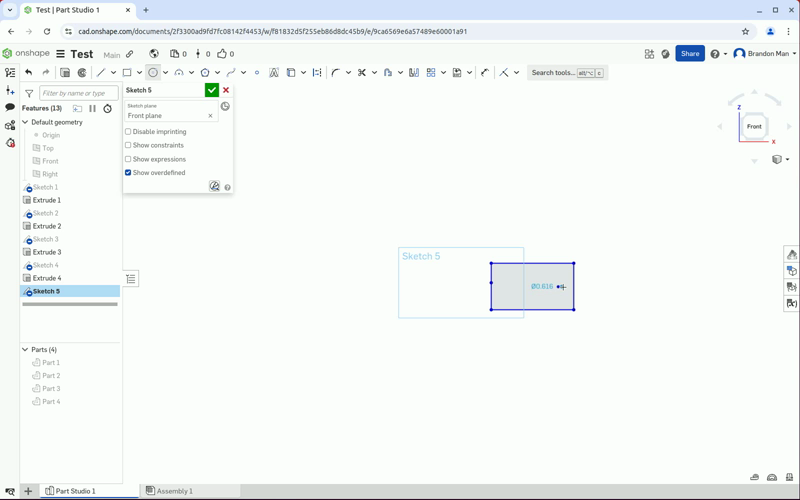
scroll(6)
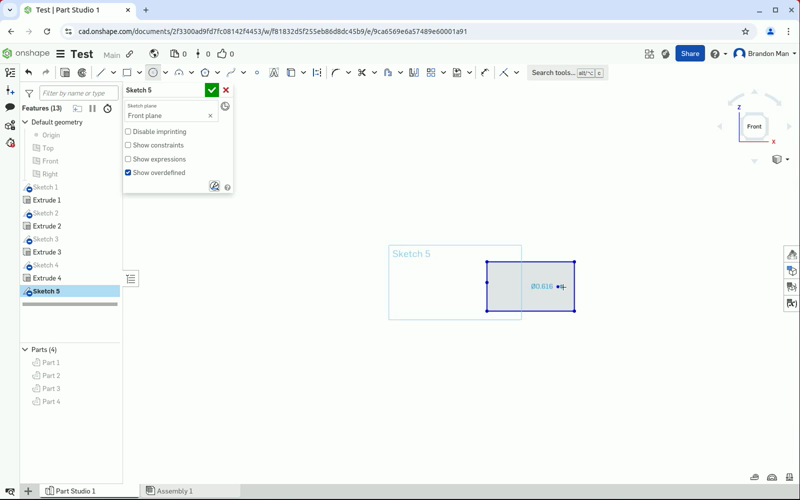
scroll(6)
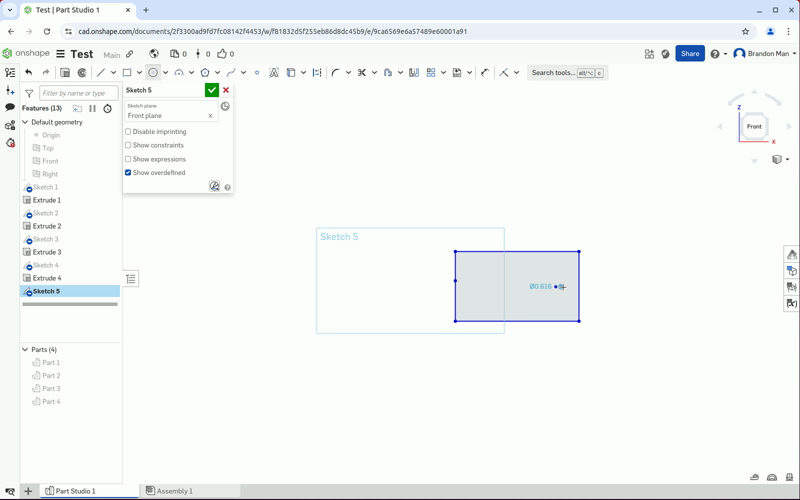
scroll(6)
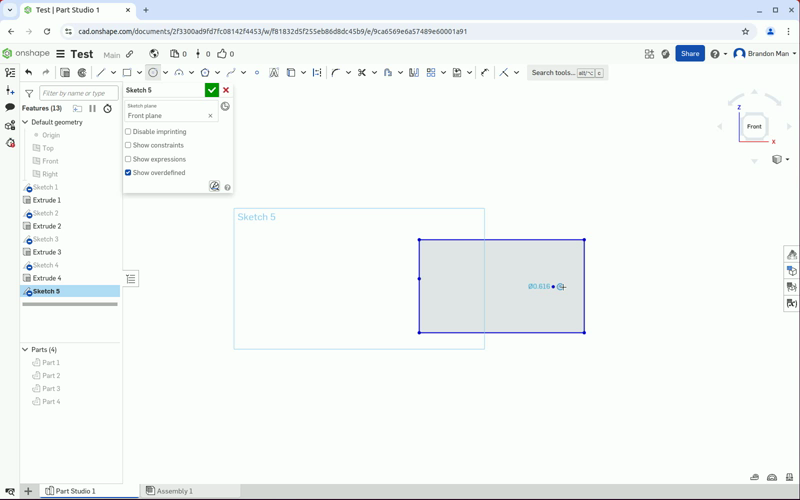
scroll(6)
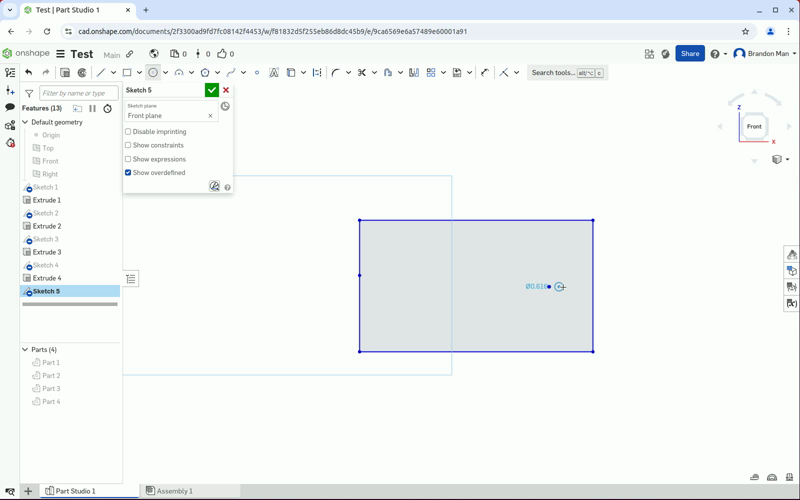
scroll(6)
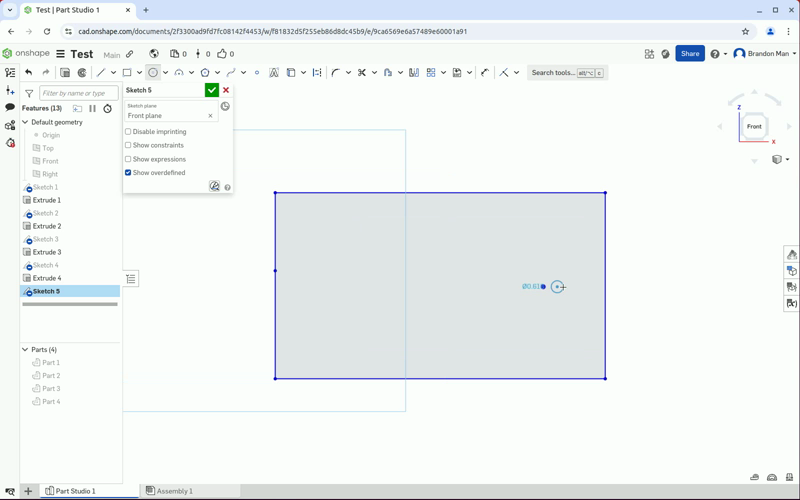
scroll(6)
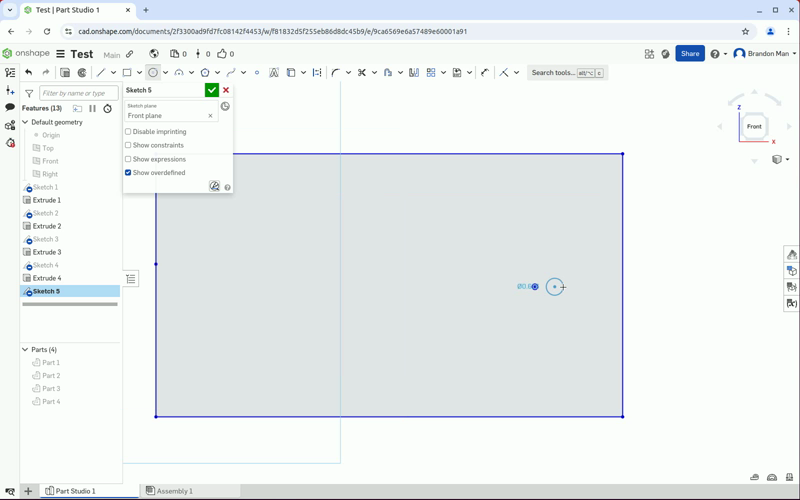
scroll(6)
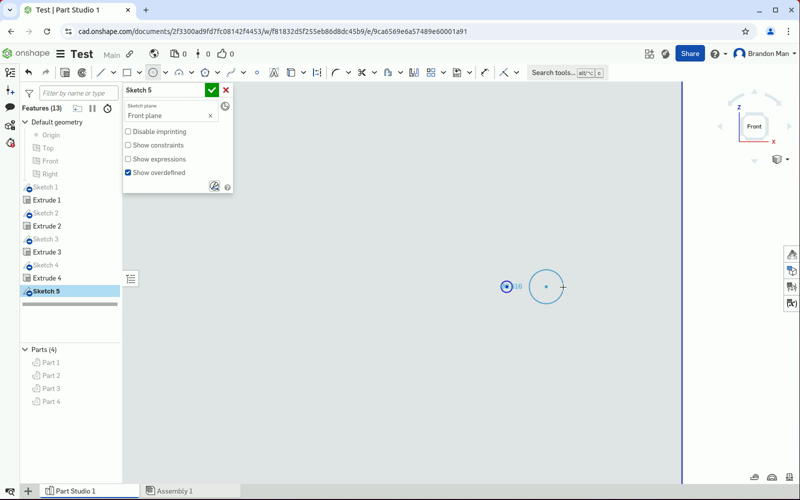
click(563, 286)
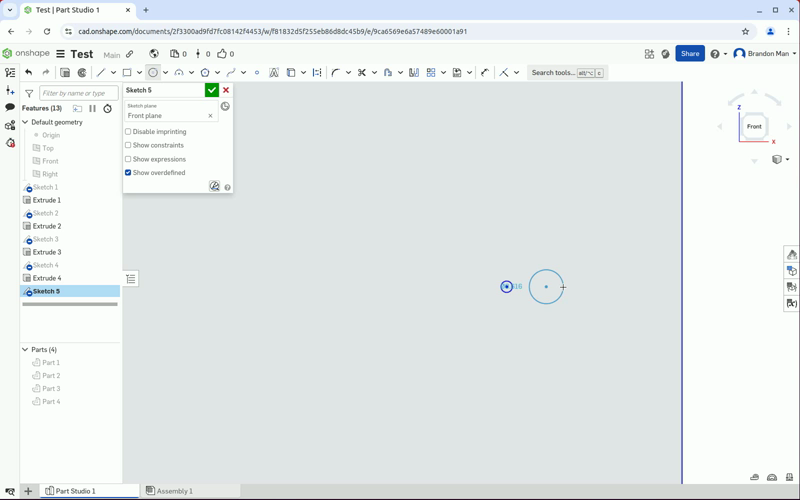
scroll(-6)
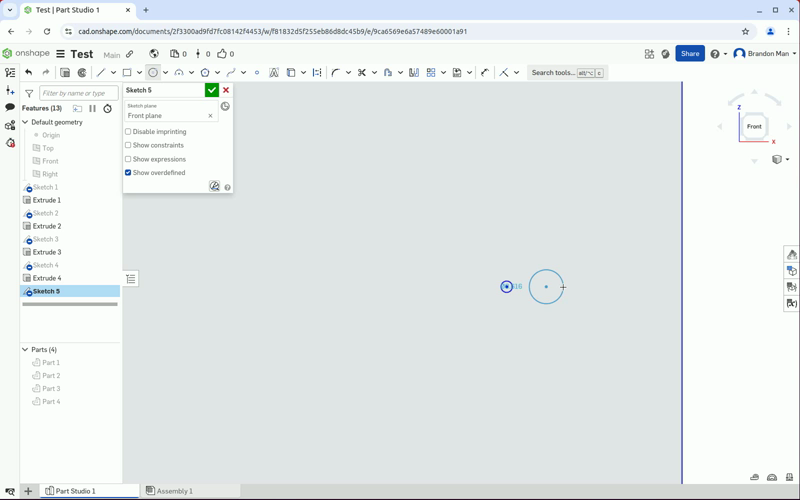
scroll(-6)
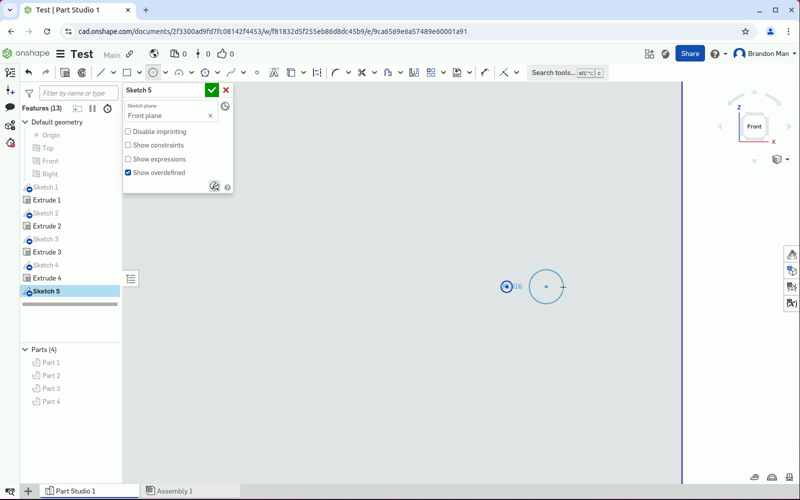
scroll(-6)
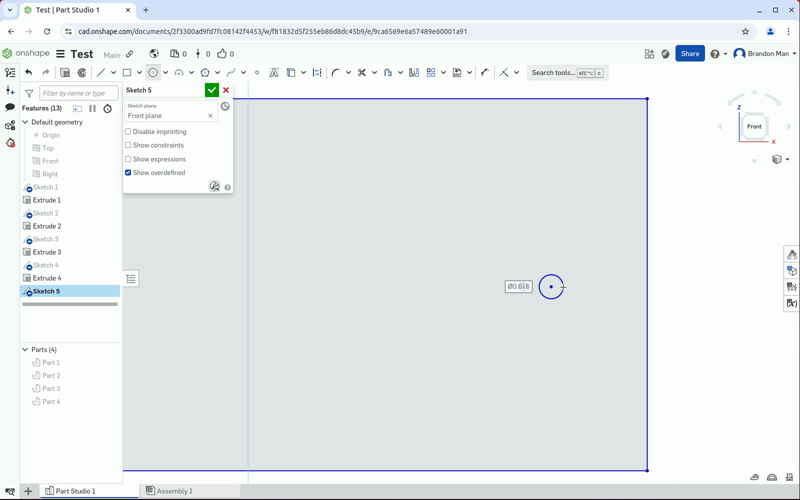
scroll(-6)
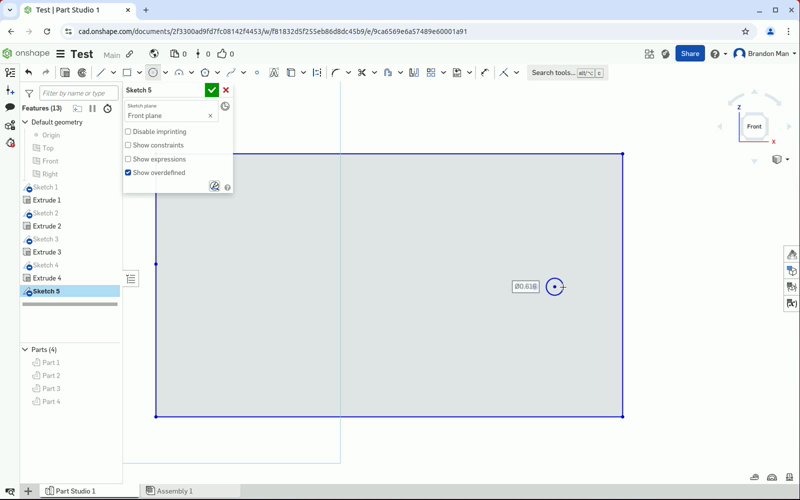
scroll(-6)
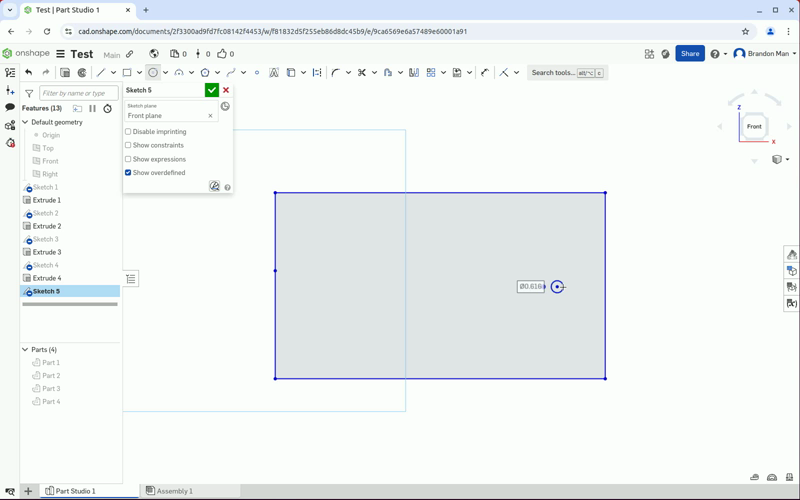
scroll(-6)
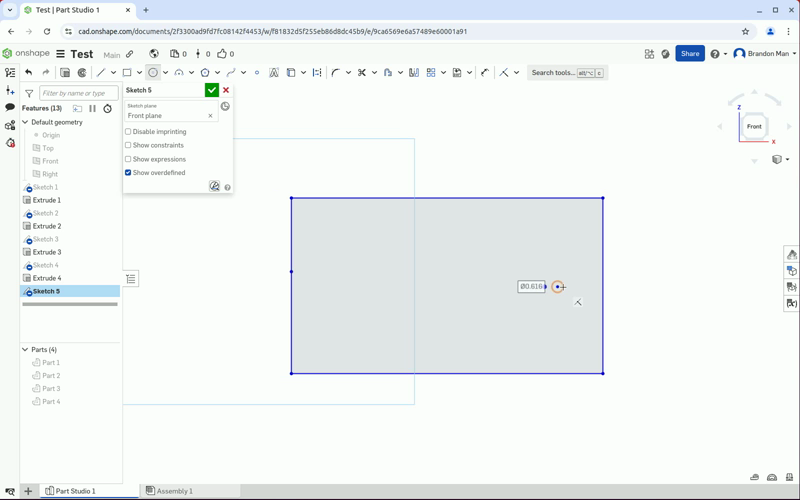
scroll(-6)
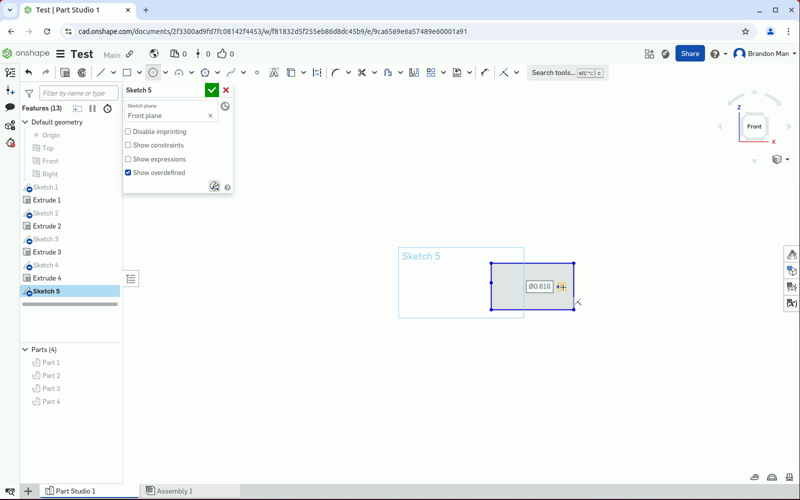
key(esc)
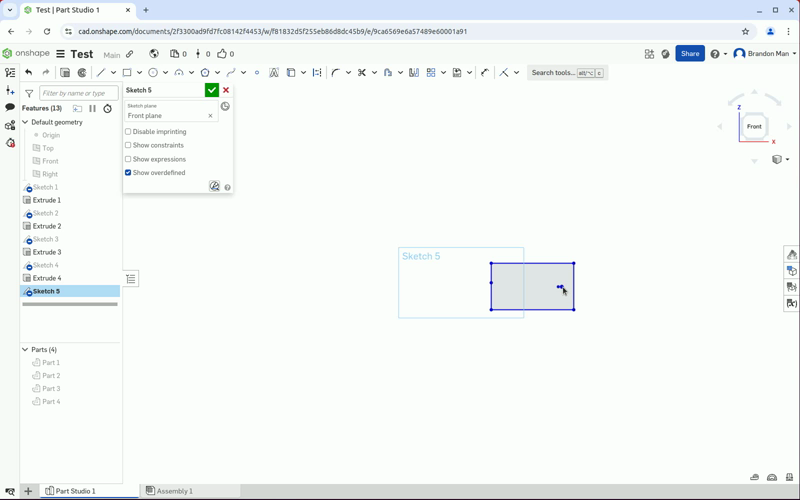
key(c)
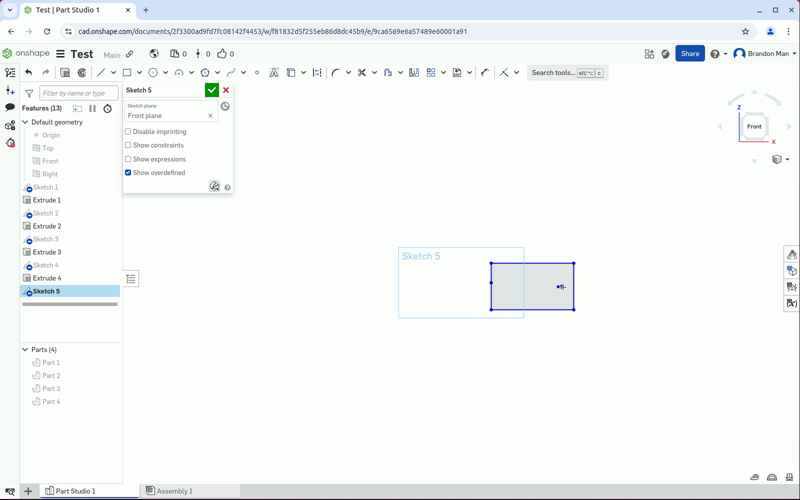
key_down(shift)
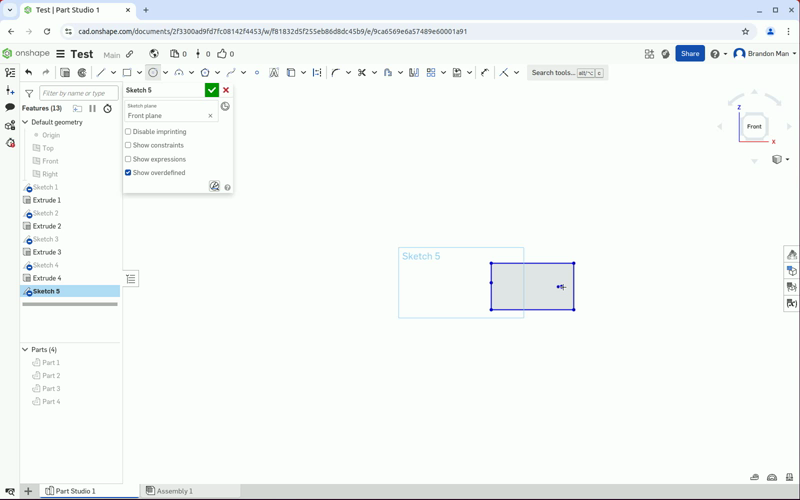
mouse_move(567, 303)
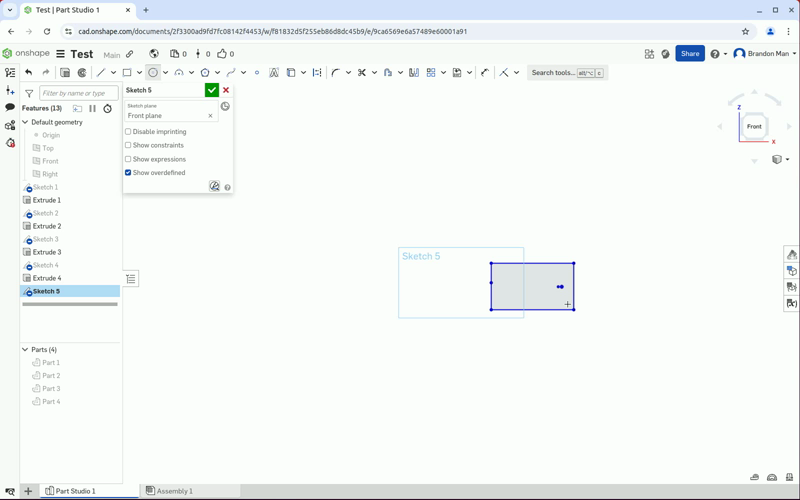
click(567, 303)
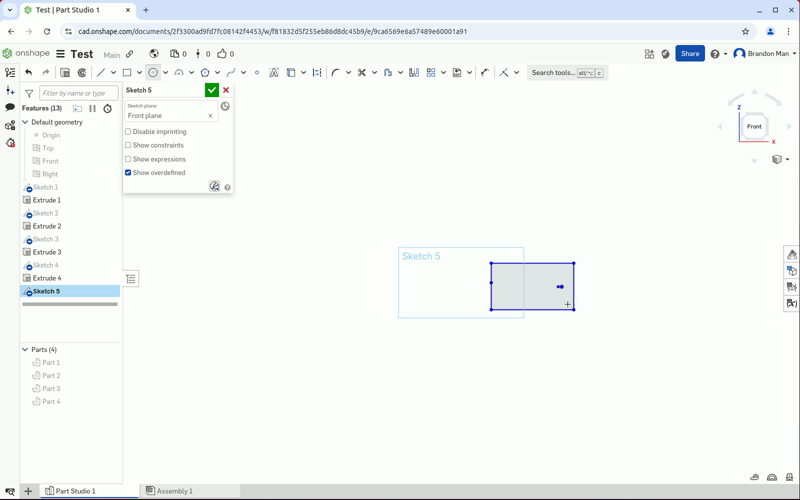
key_up(shift)
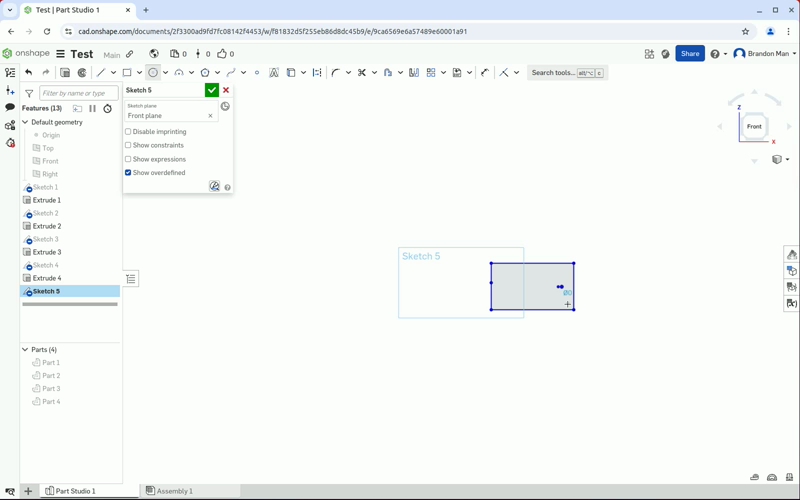
mouse_move(570, 303)
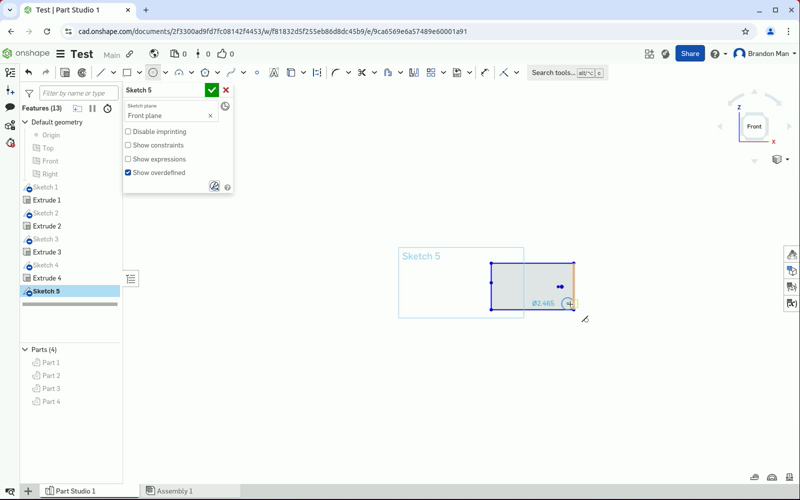
scroll(6)
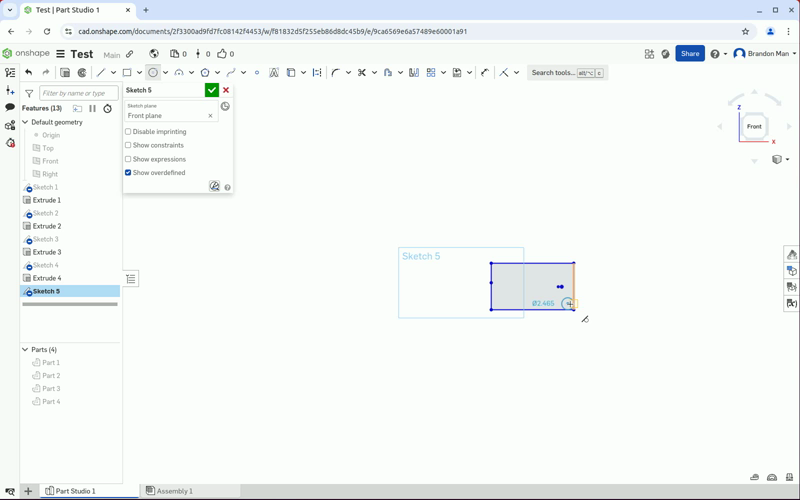
scroll(6)
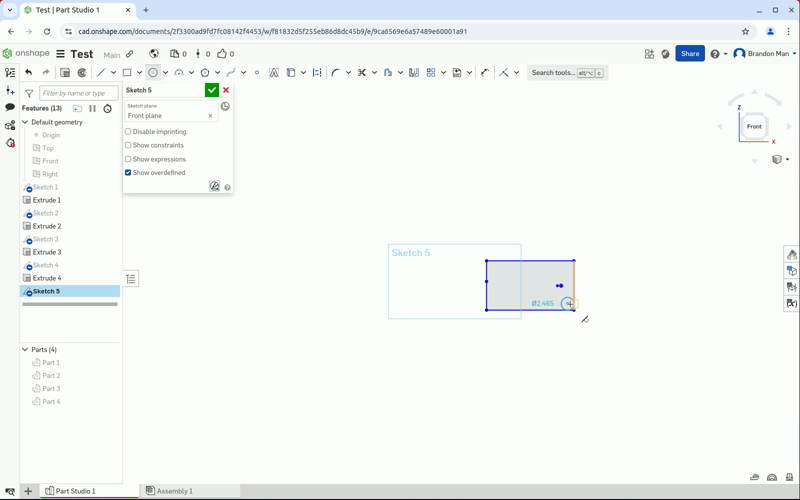
scroll(6)
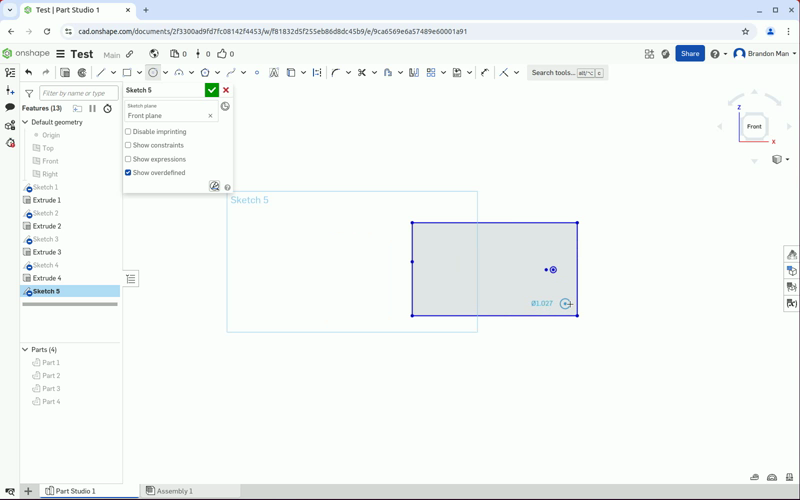
scroll(6)
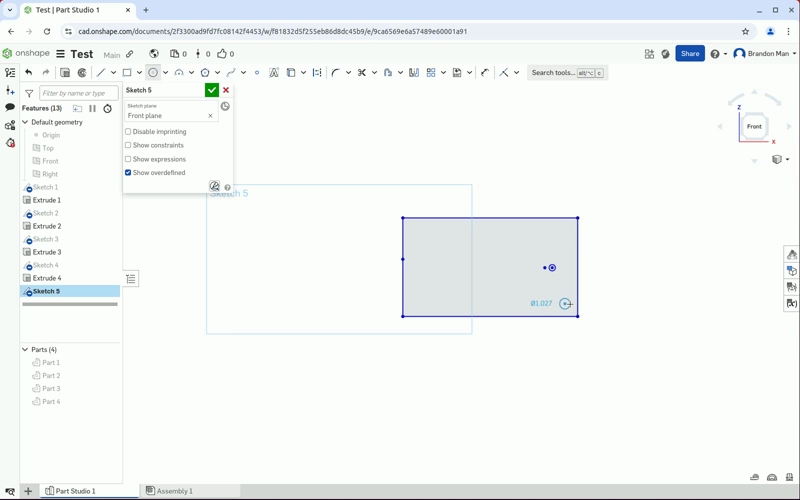
scroll(6)
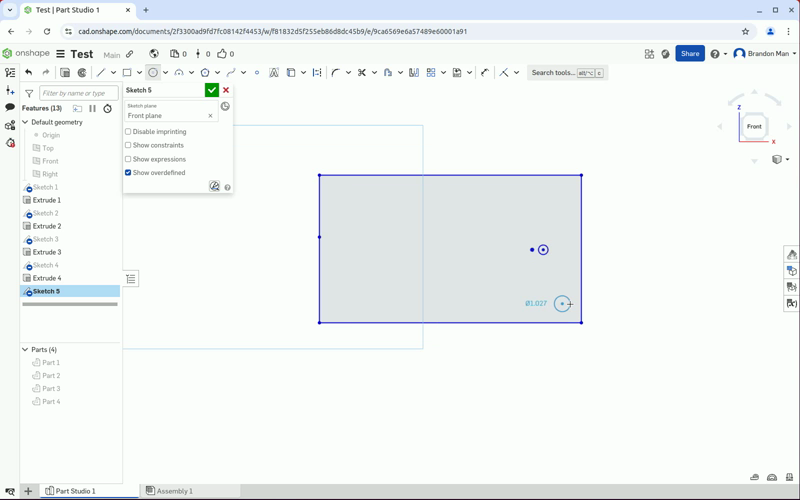
scroll(6)
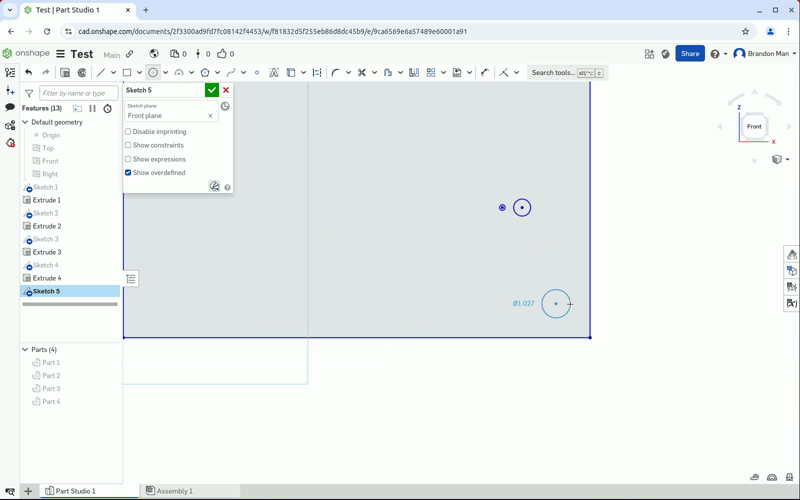
scroll(6)
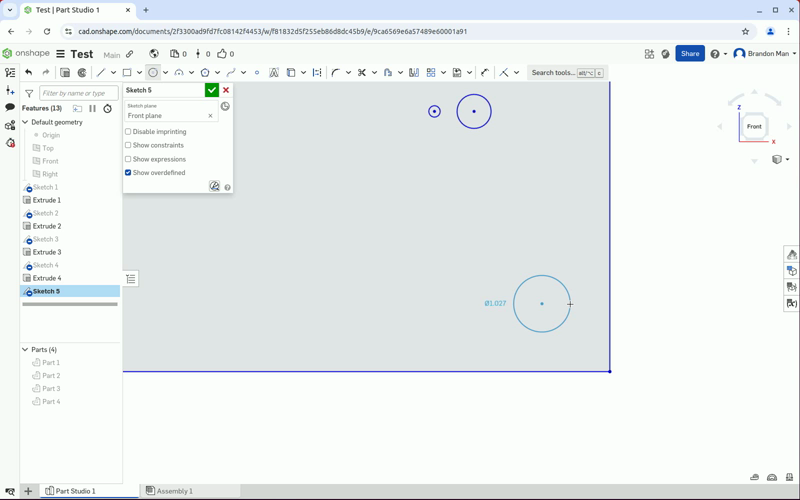
click(570, 303)
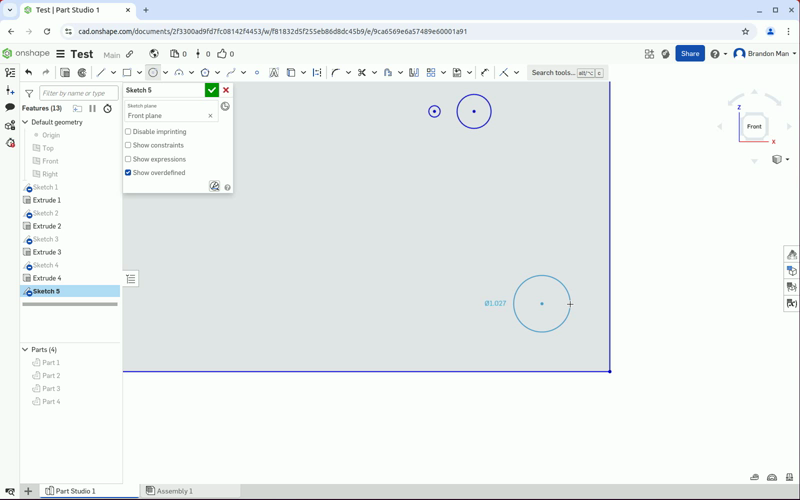
scroll(-6)
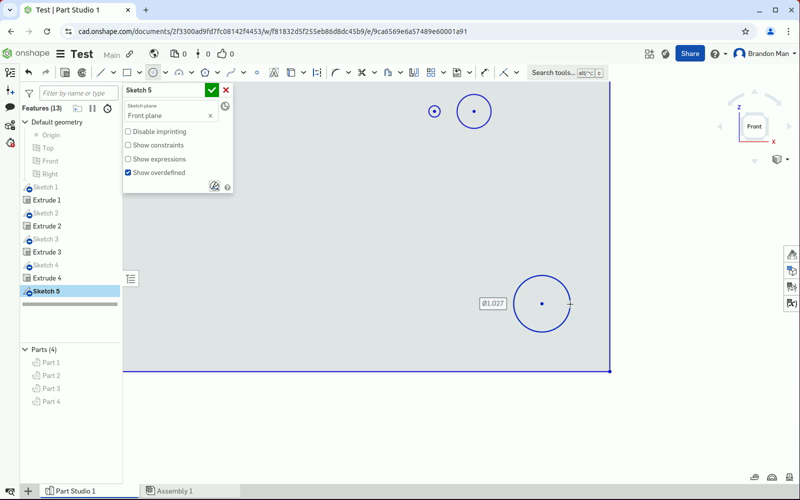
scroll(-6)
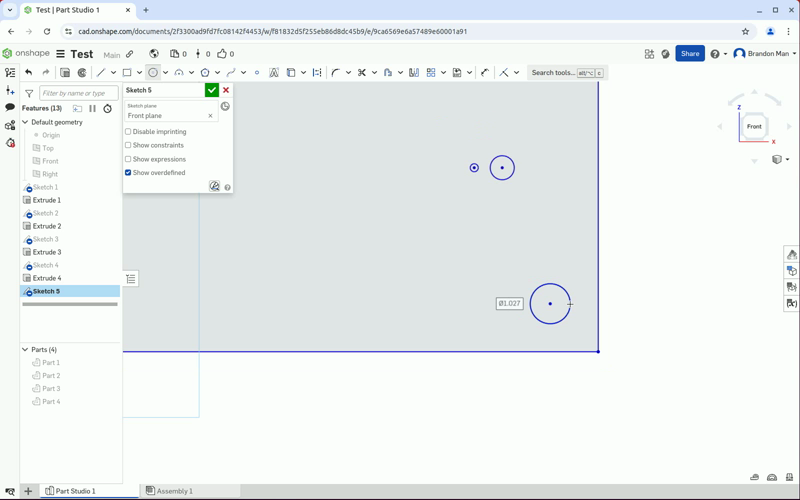
scroll(-6)
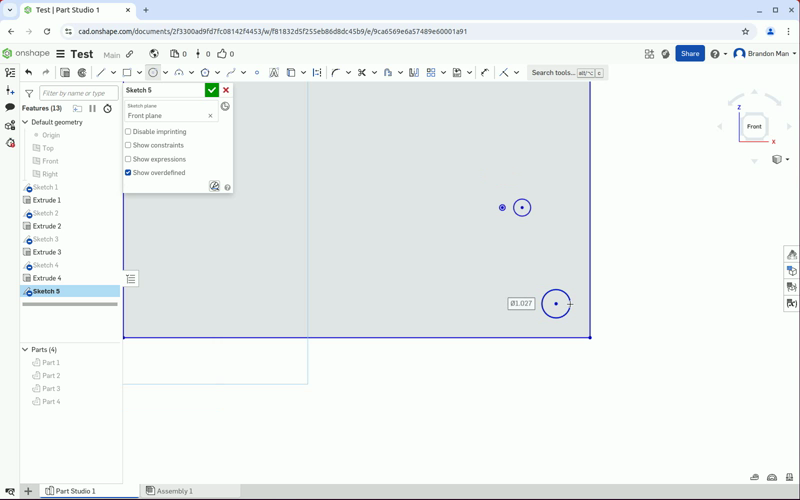
scroll(-6)
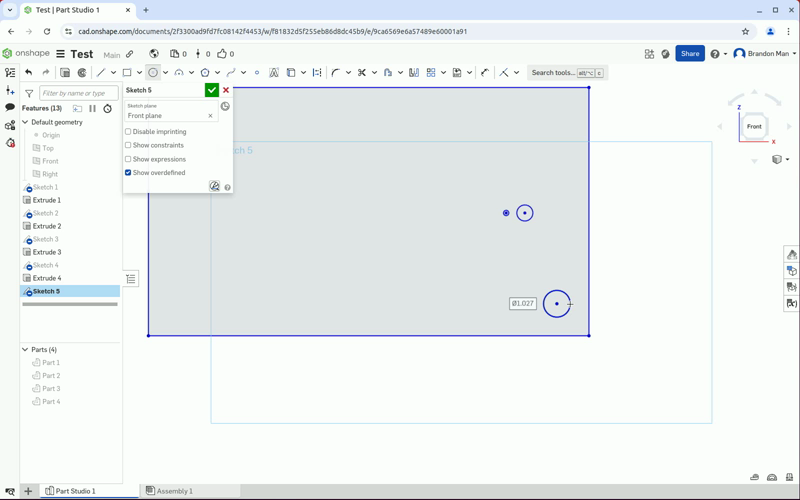
scroll(-6)
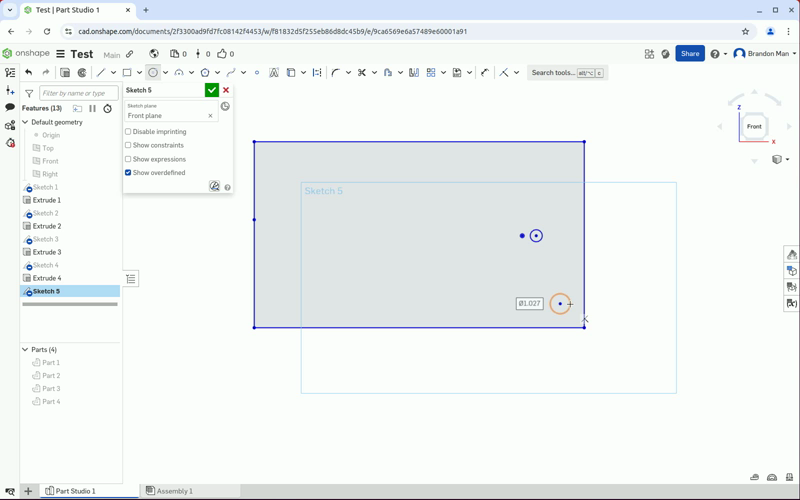
scroll(-6)
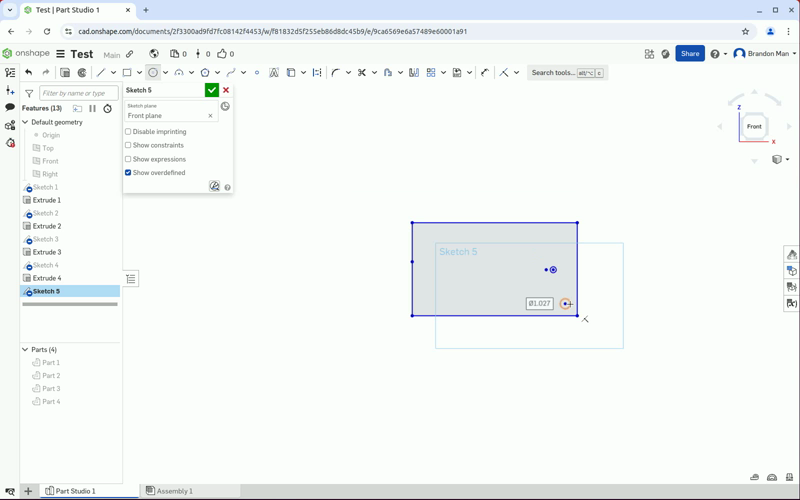
scroll(-6)
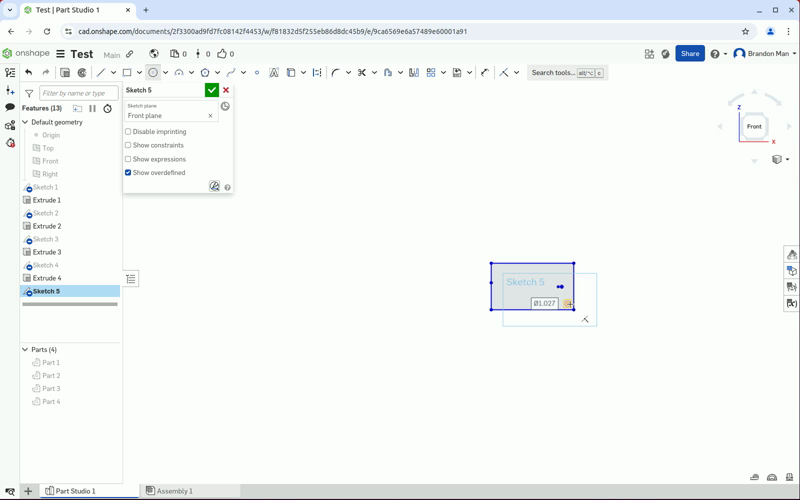
key(esc)
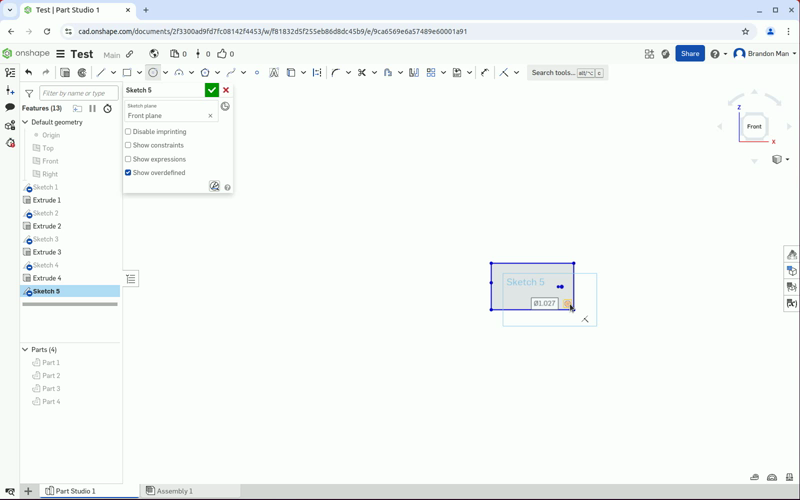
key(c)
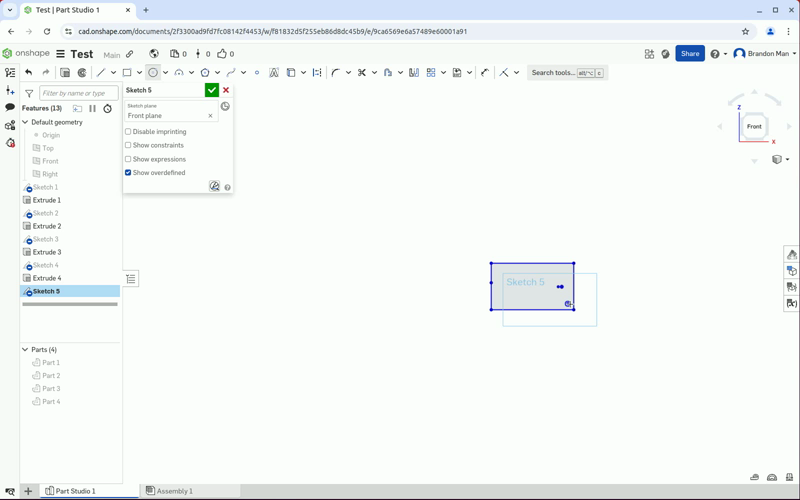
key_down(shift)
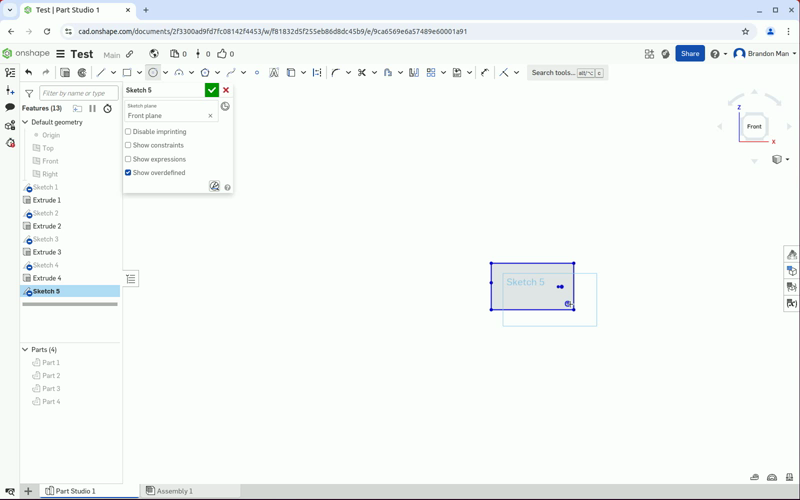
mouse_move(567, 269)
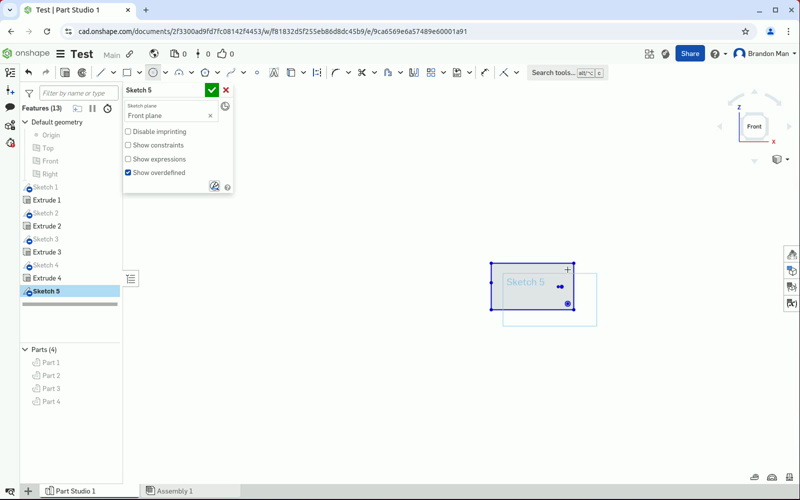
click(567, 269)
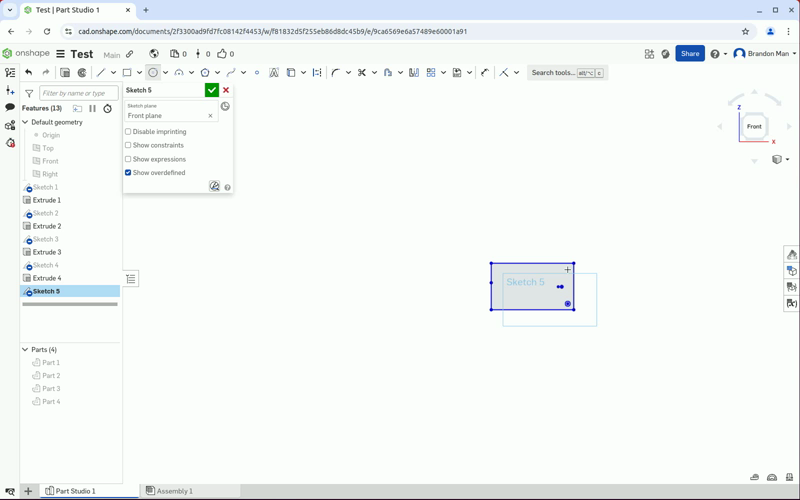
key_up(shift)
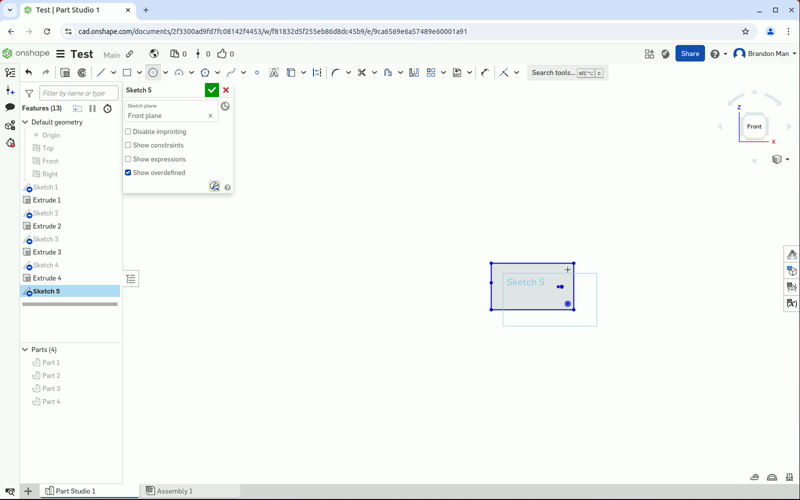
mouse_move(570, 269)
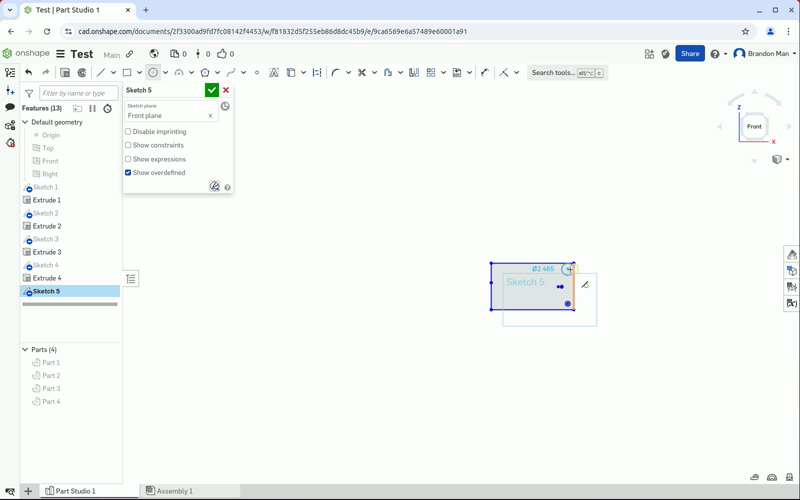
scroll(6)
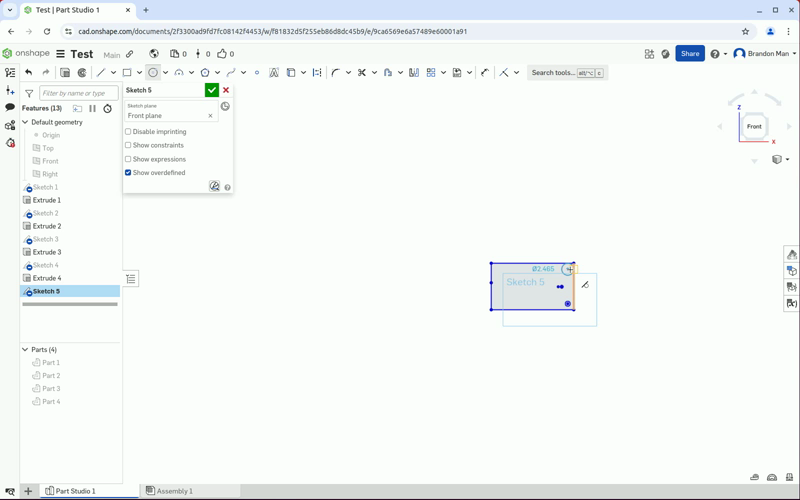
scroll(6)
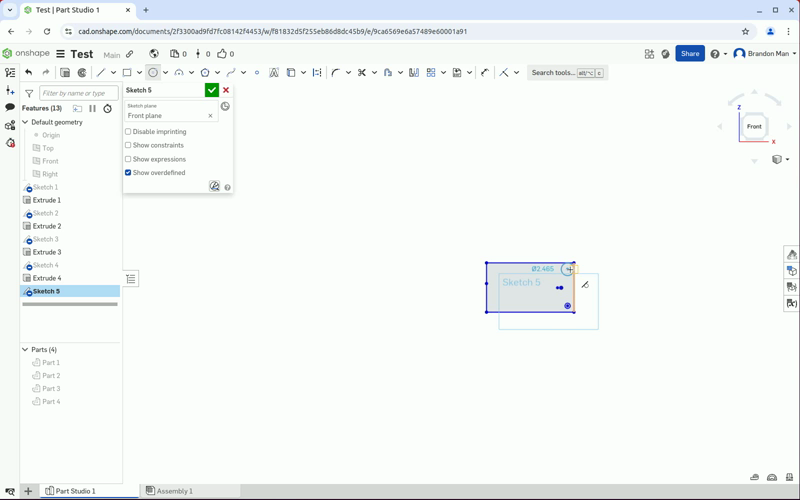
scroll(6)
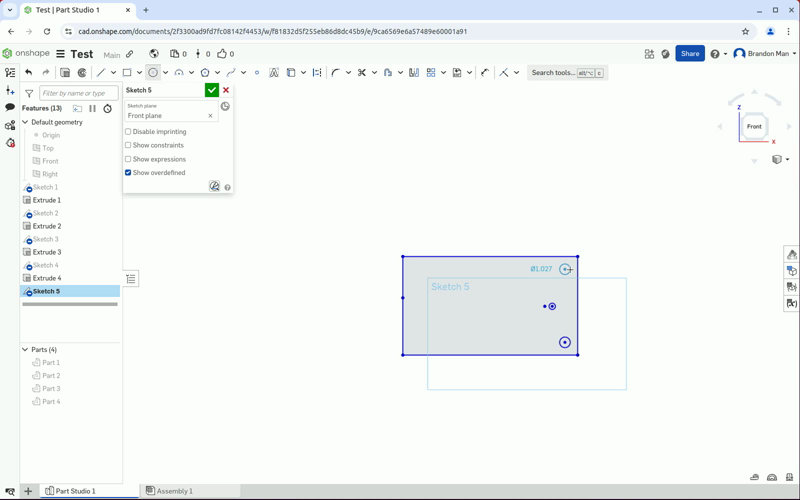
scroll(6)
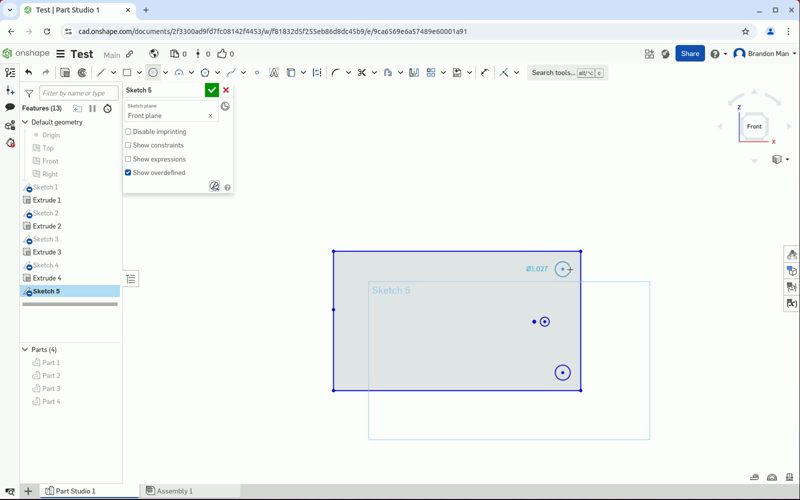
scroll(6)
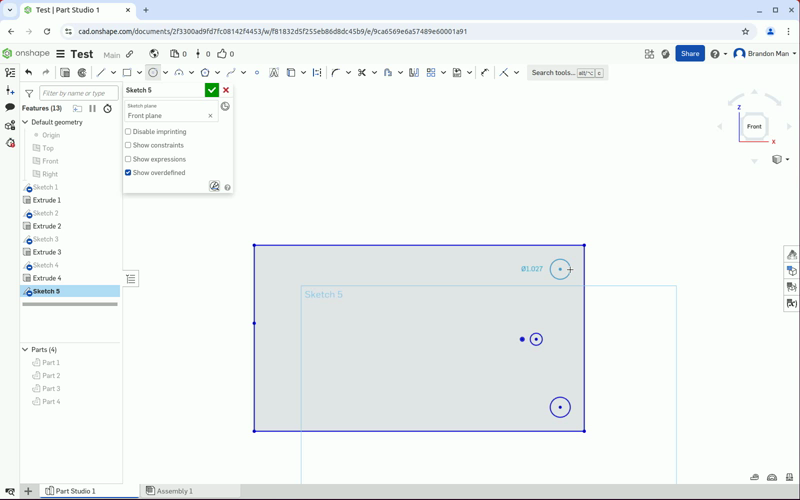
scroll(6)
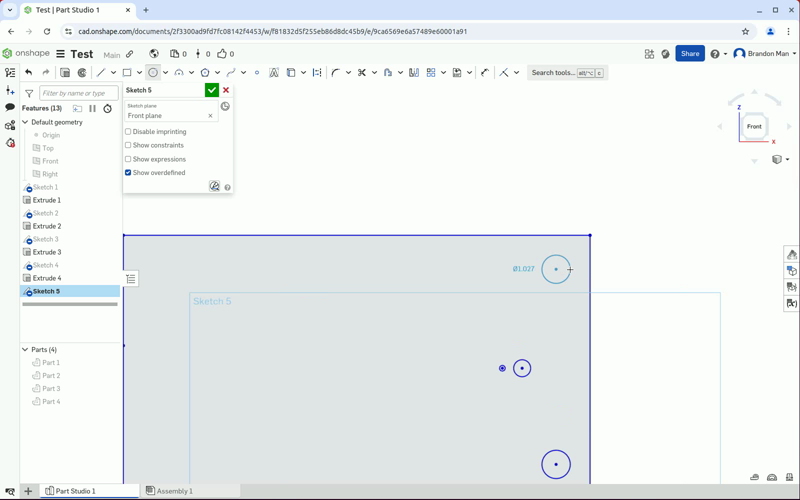
scroll(6)
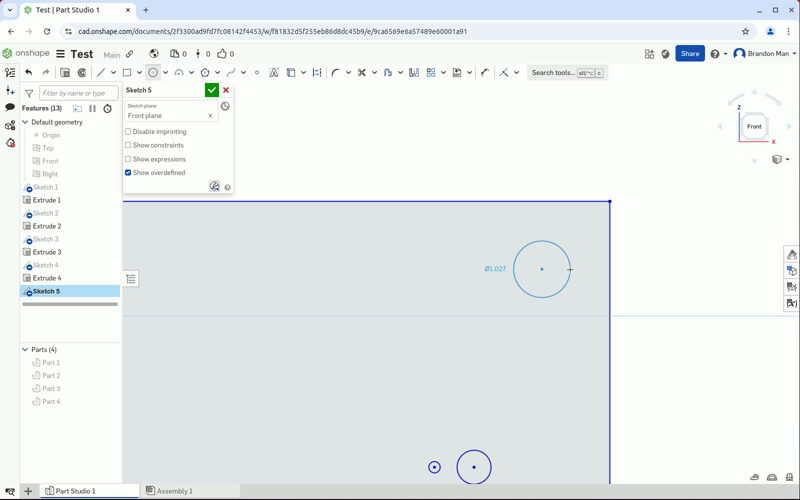
click(570, 269)
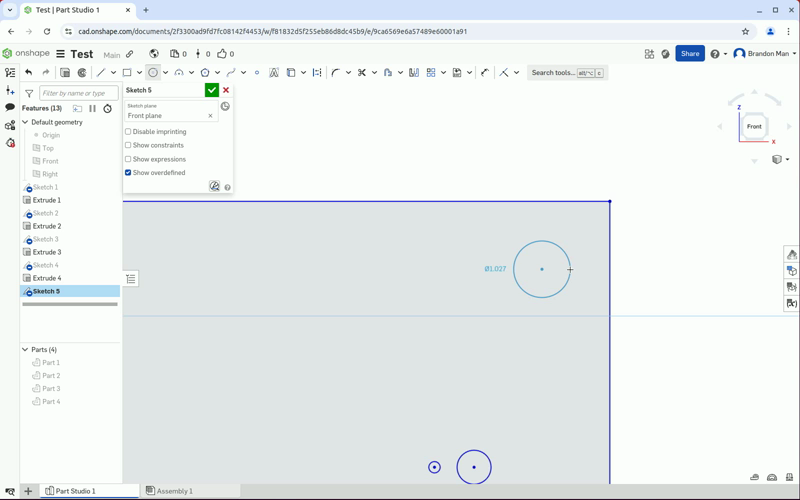
scroll(-6)
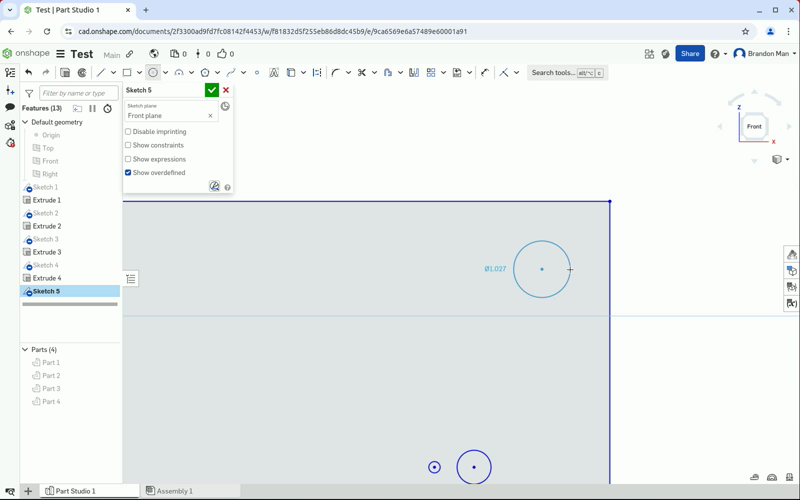
scroll(-6)
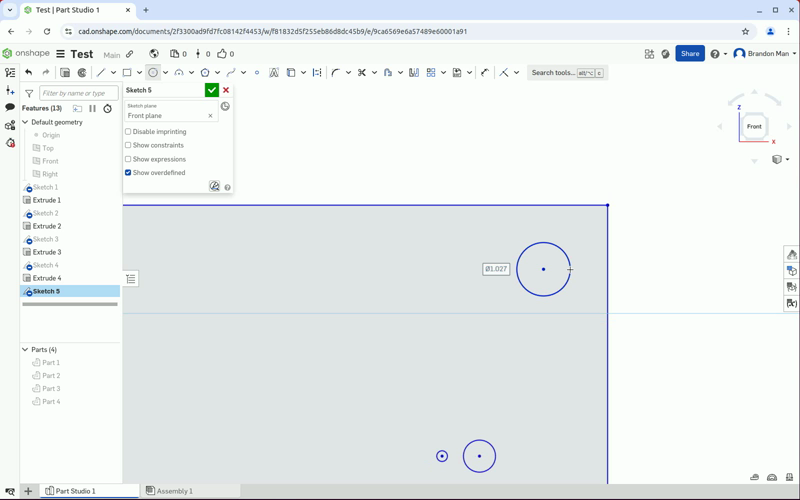
scroll(-6)
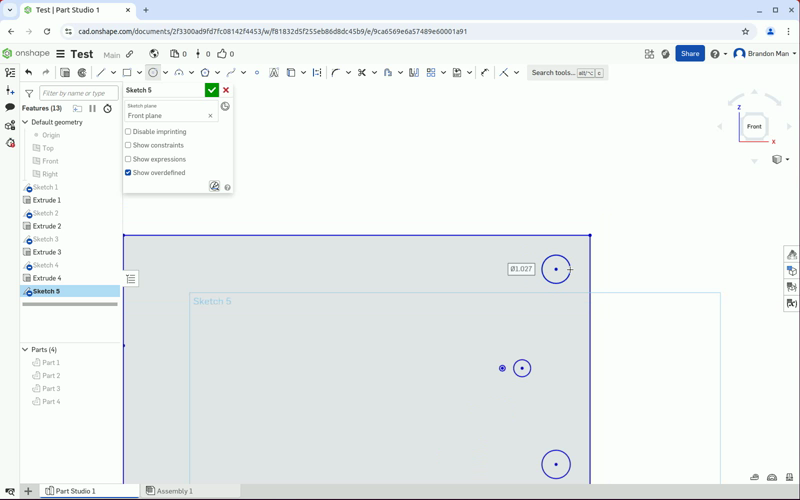
scroll(-6)
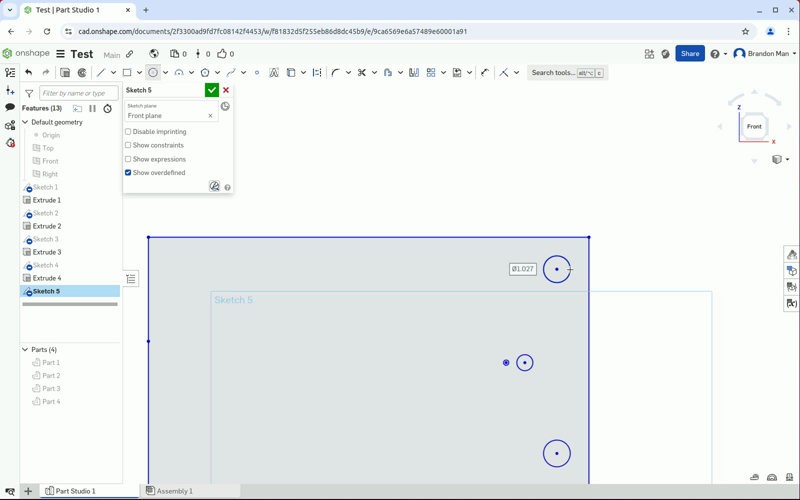
scroll(-6)
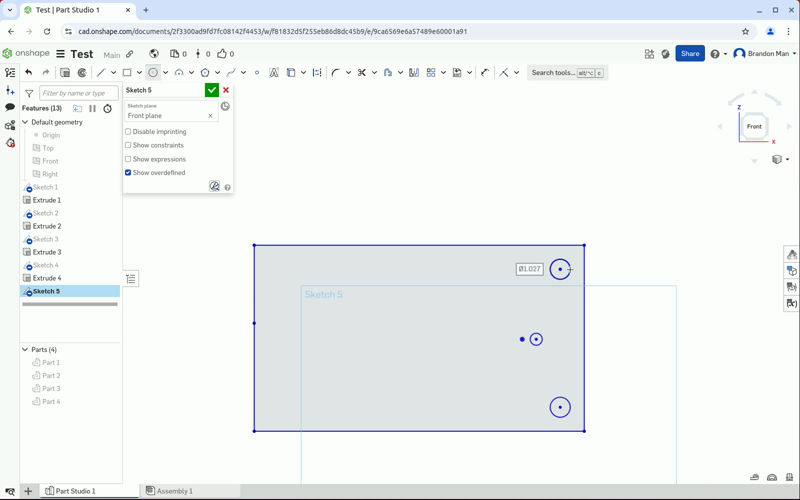
scroll(-6)
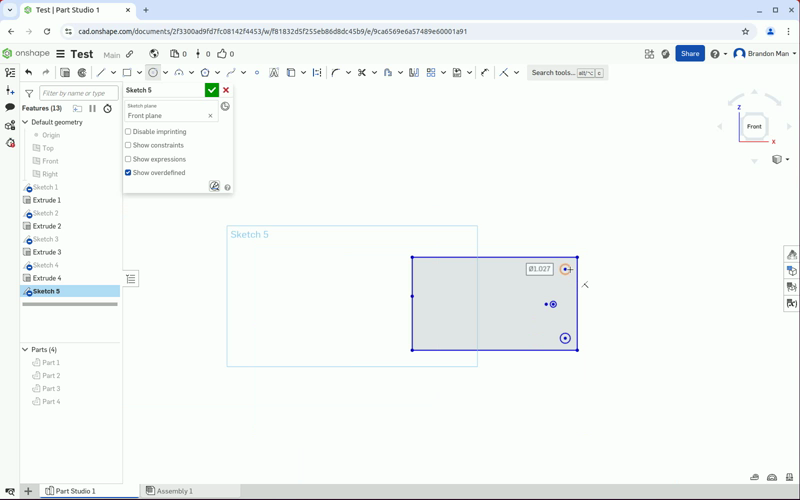
scroll(-6)
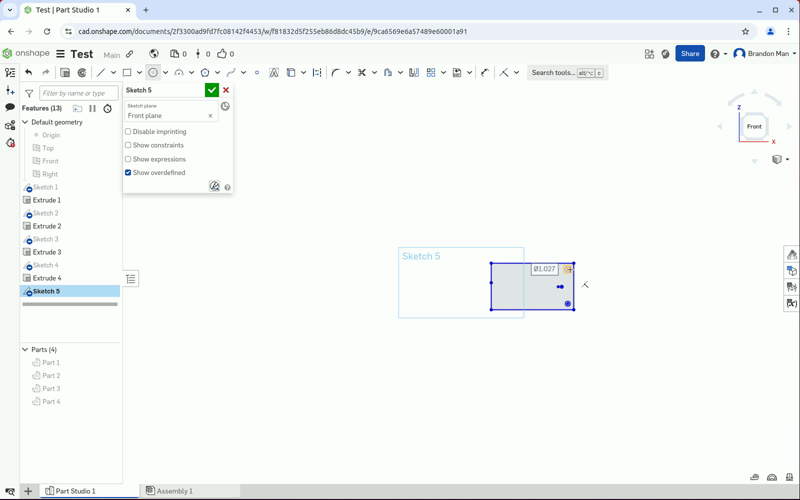
key(esc)
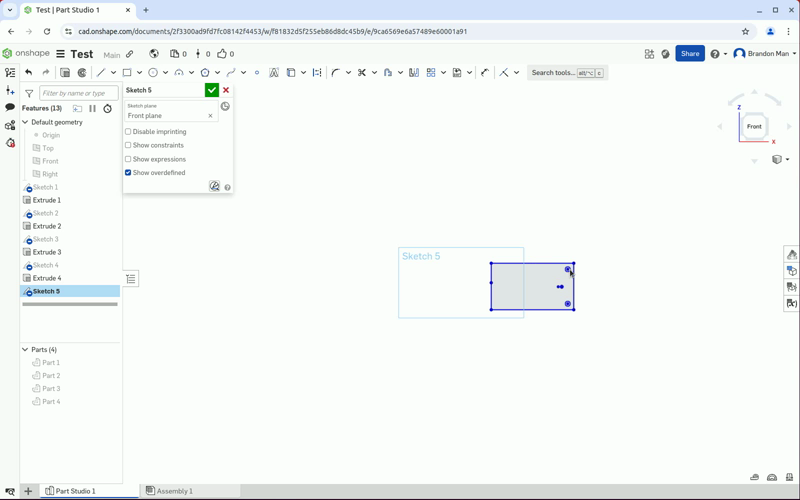
mouse_move(513, 294)
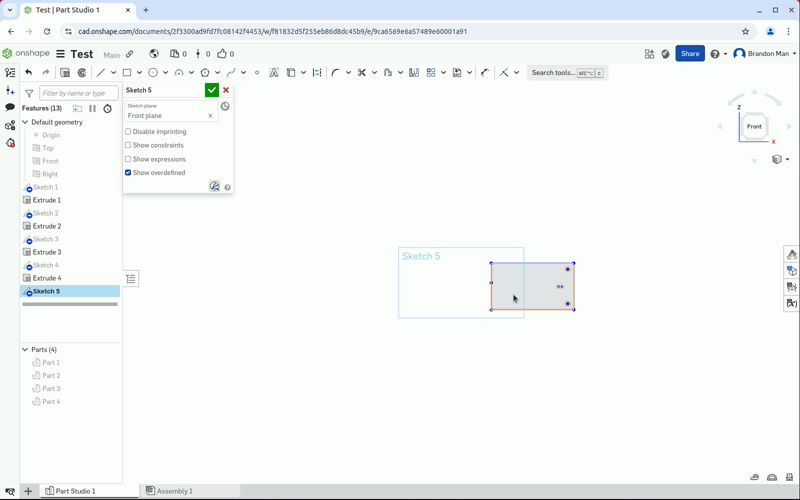
click(513, 294)
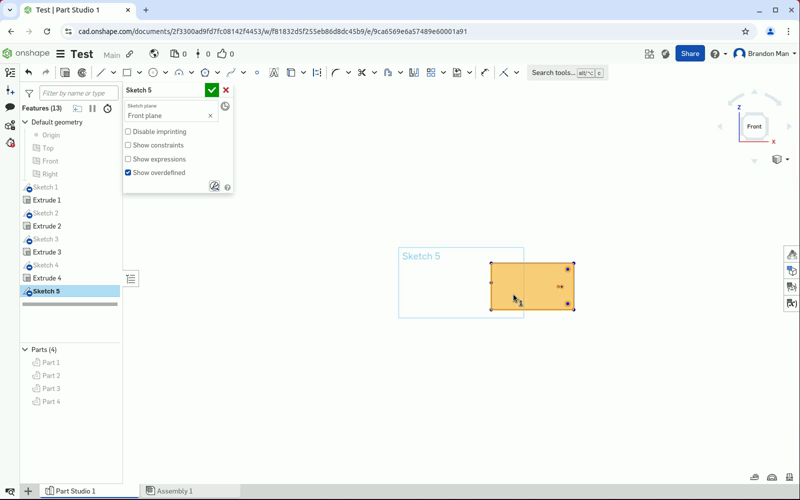
mouse_move(73, 352)
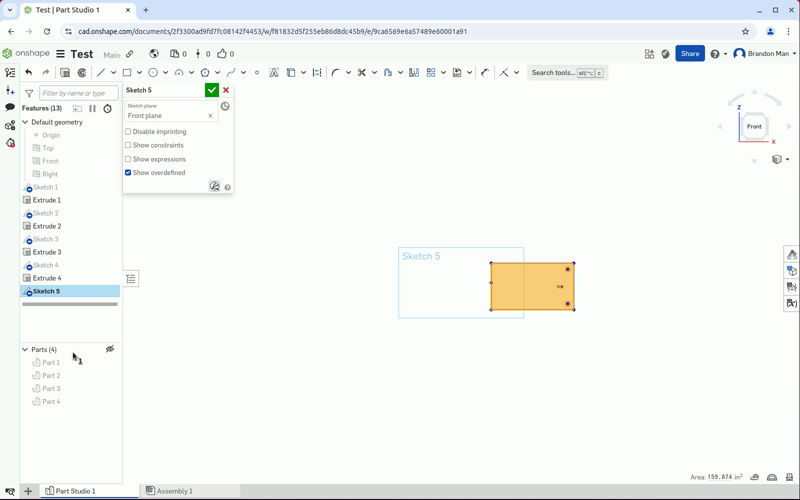
key(shift+y)
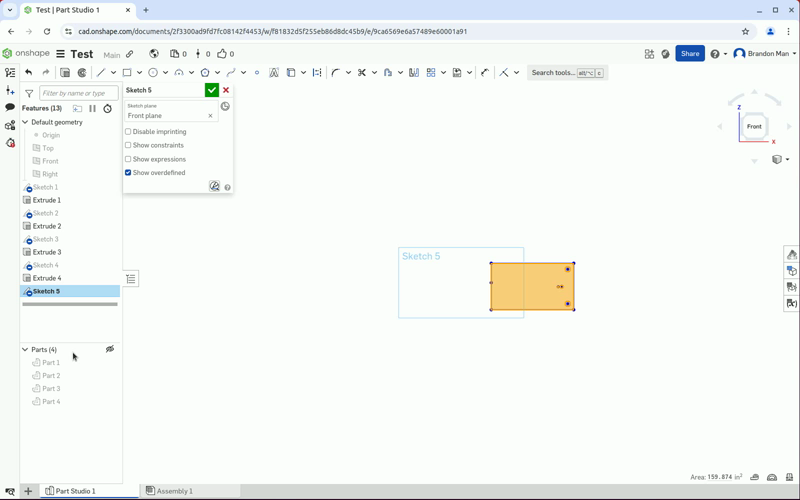
key(shift+e)
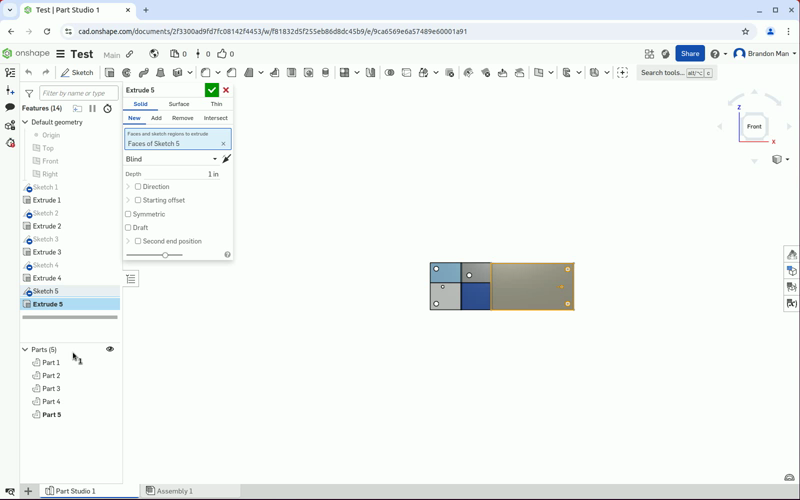
mouse_move(143, 106)
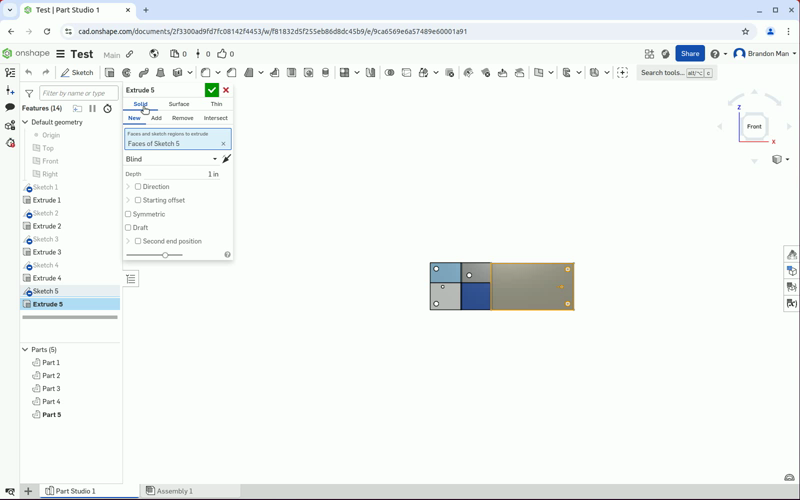
click(143, 106)
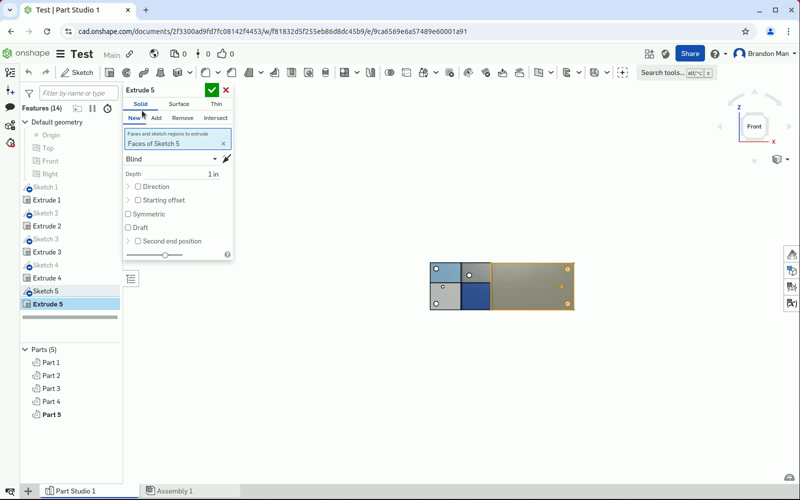
mouse_move(137, 120)
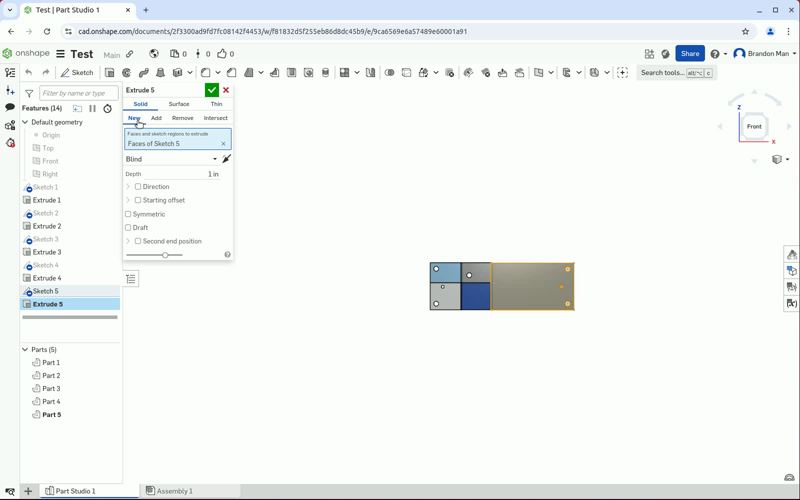
click(137, 120)
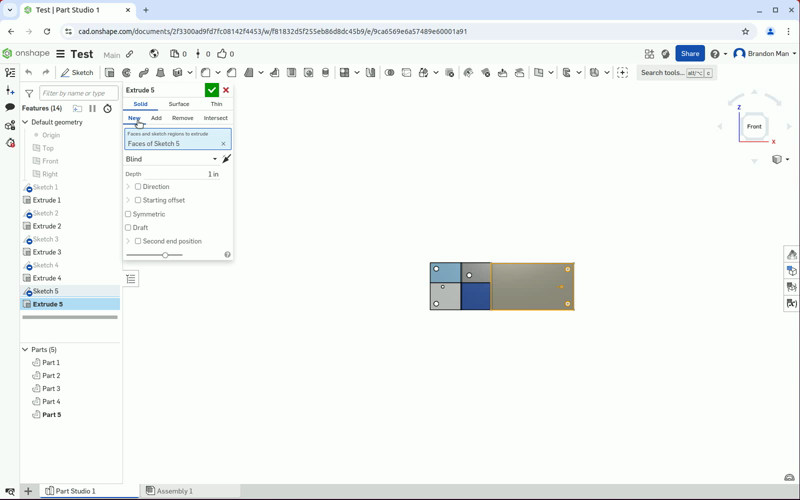
key(tab, 4)
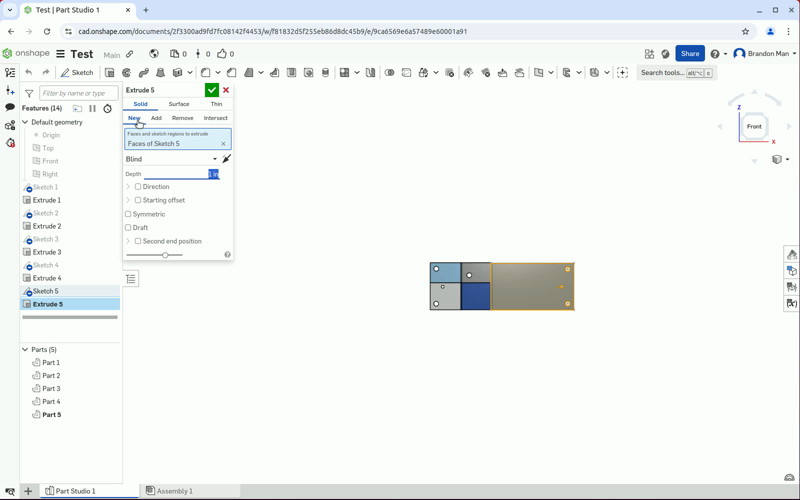
text(0.241)
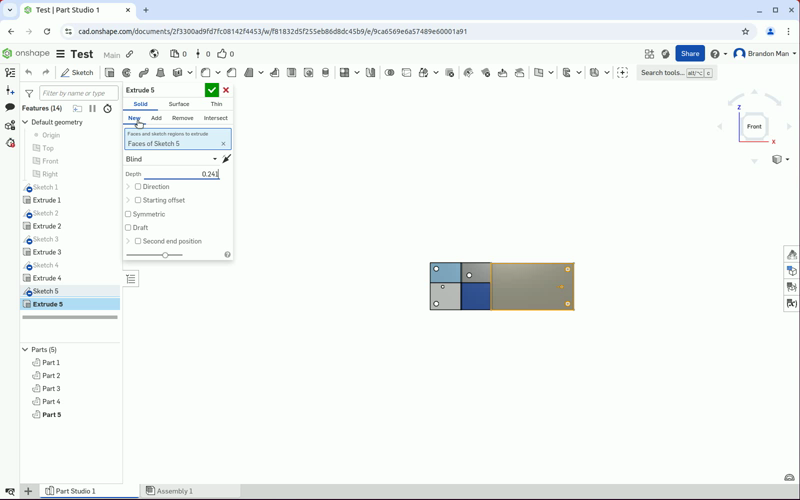
key(enter)
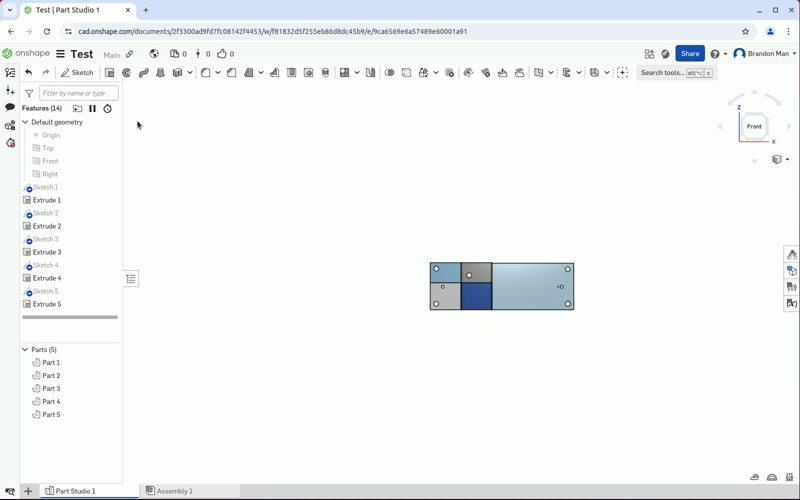
key(shift+h)
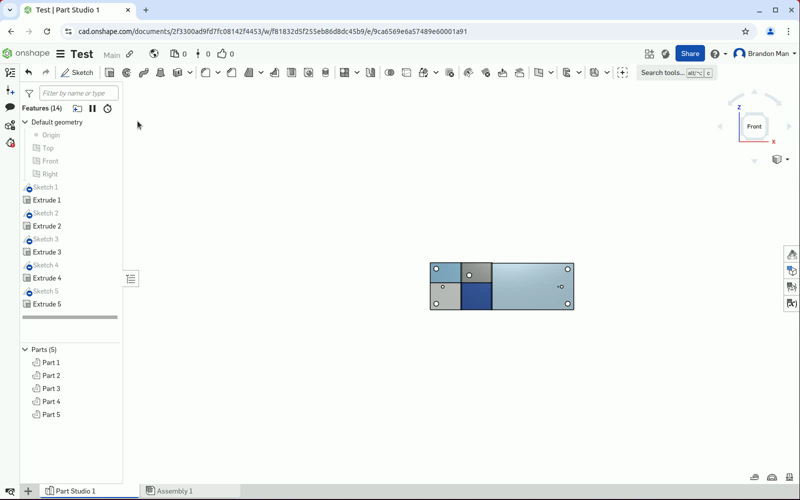
key(shift+h)
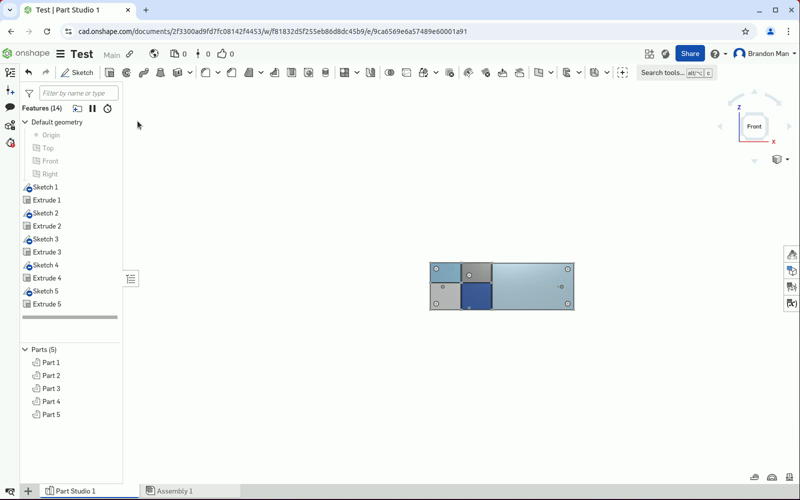
key(shift+7)
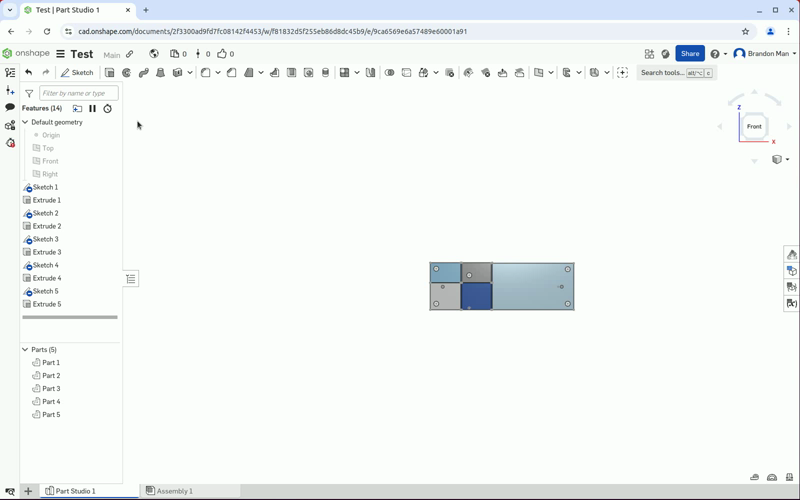
key(left, 2)
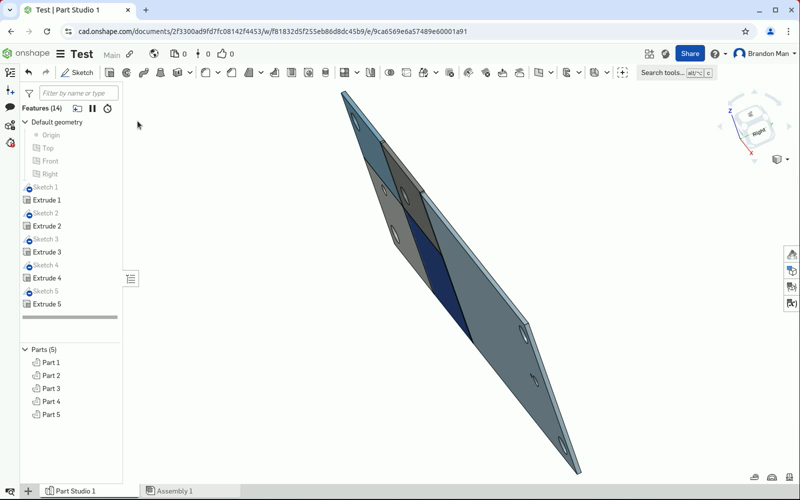
key(down, 2)
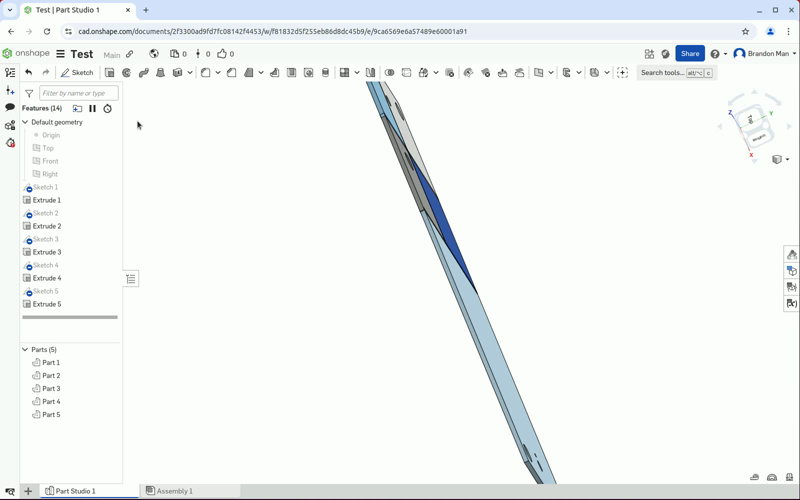
key(up, 2)
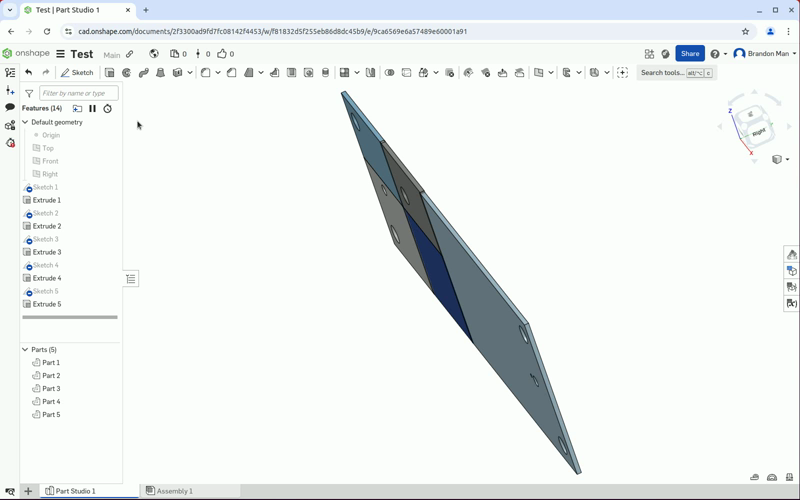
key(right, 2)
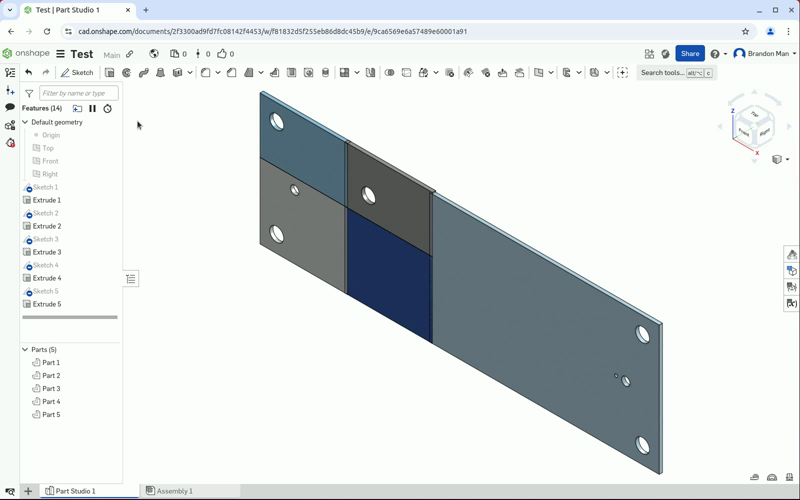
mouse_move(73, 189)
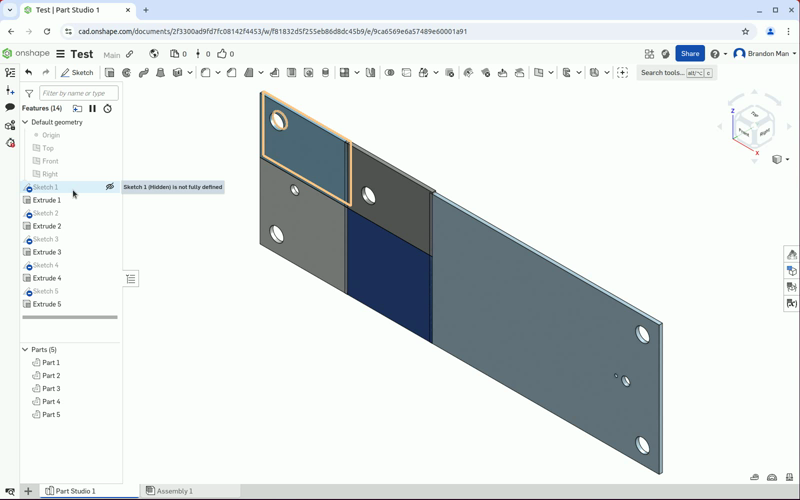
click(73, 189)